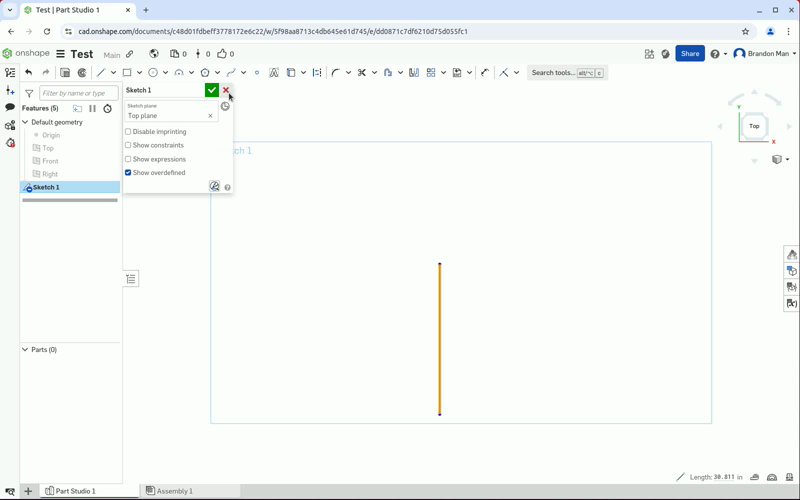
key(shift+h)
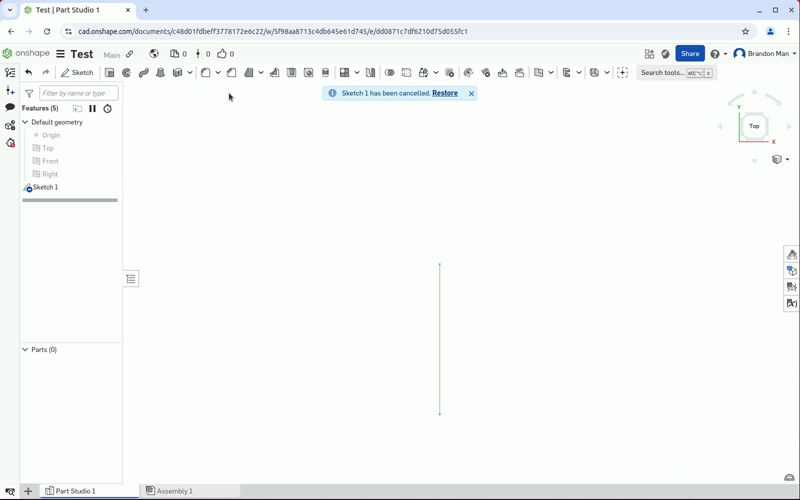
key(shift+s)
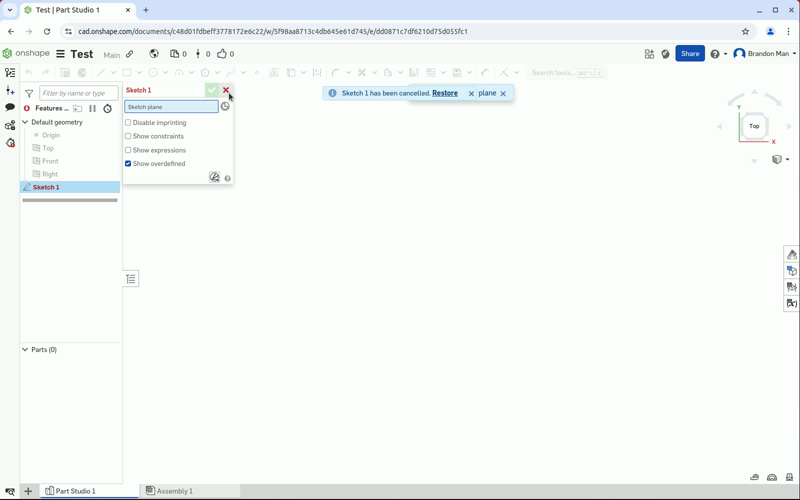
mouse_move(73, 150)
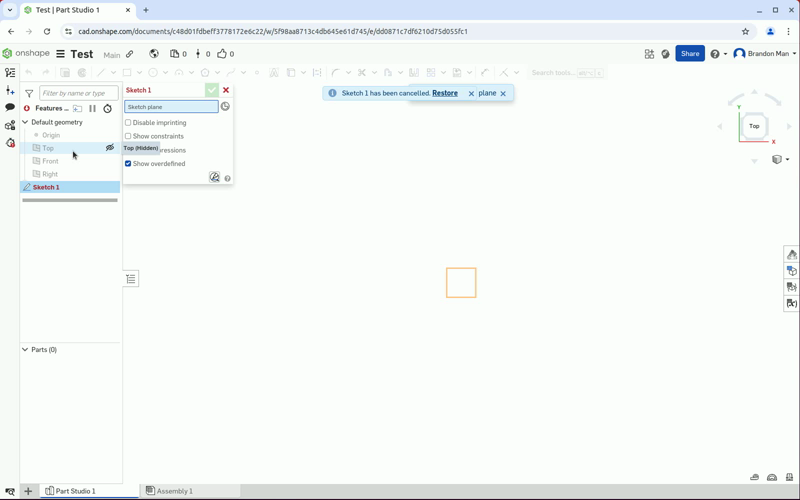
click(73, 150)
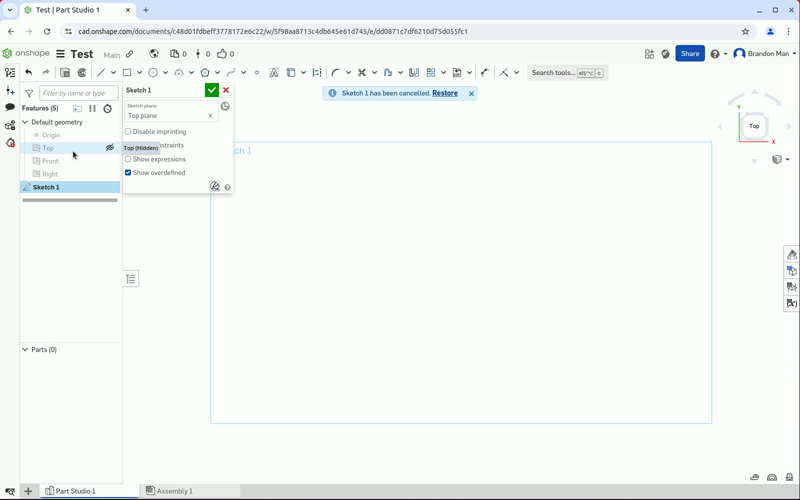
mouse_move(73, 352)
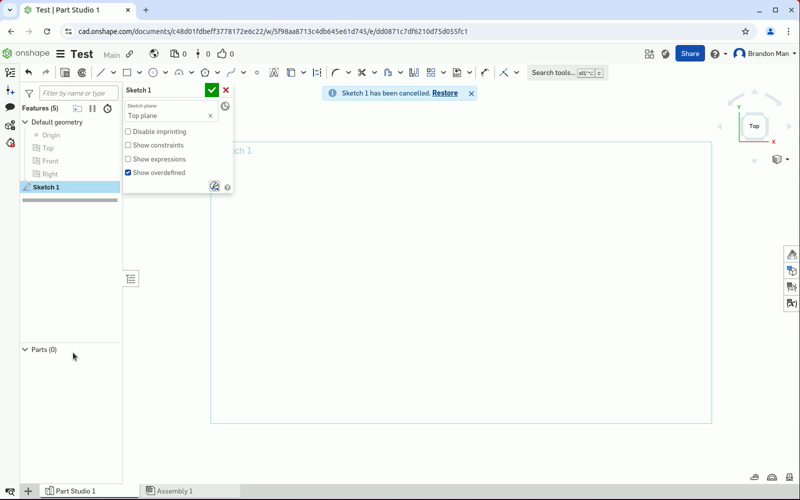
key(y)
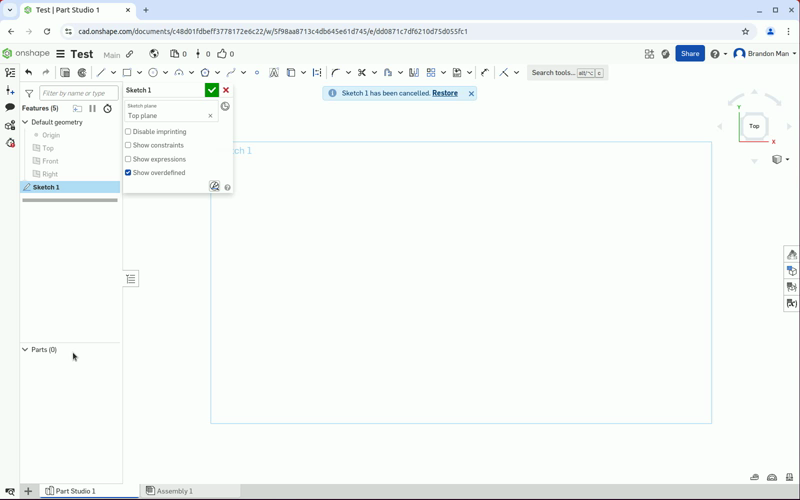
key(c)
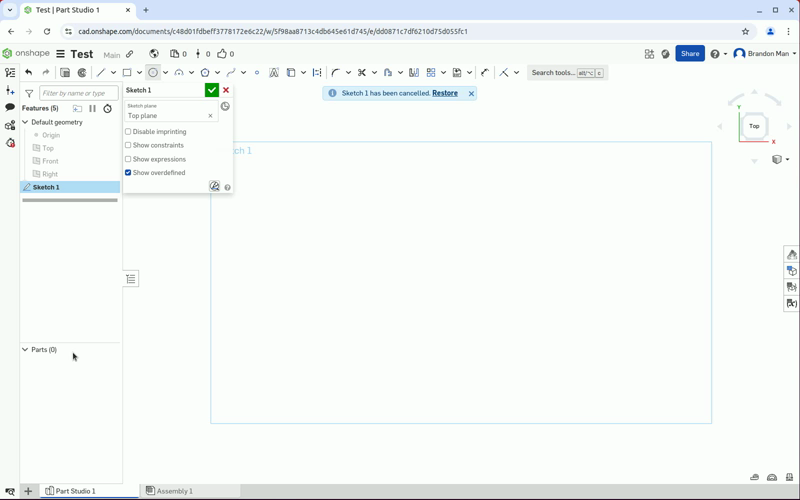
key_down(shift)
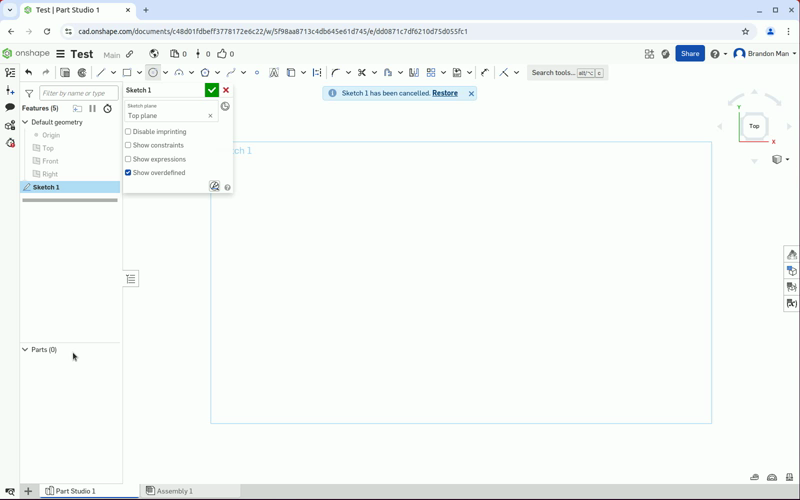
mouse_move(461, 282)
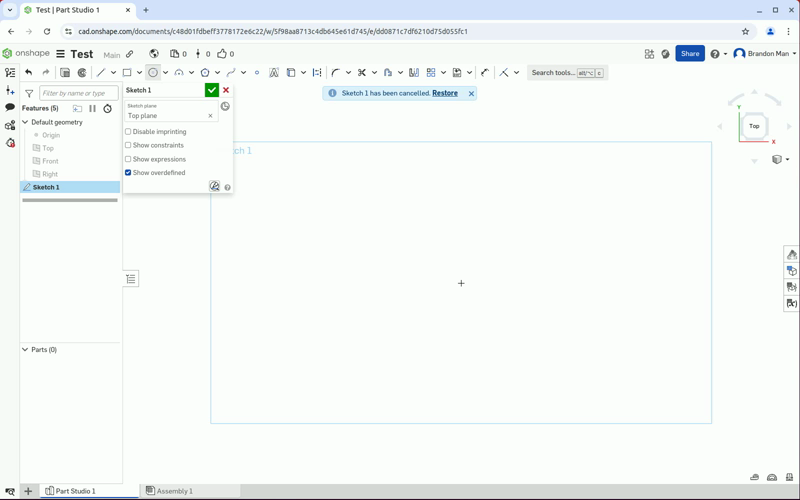
click(461, 282)
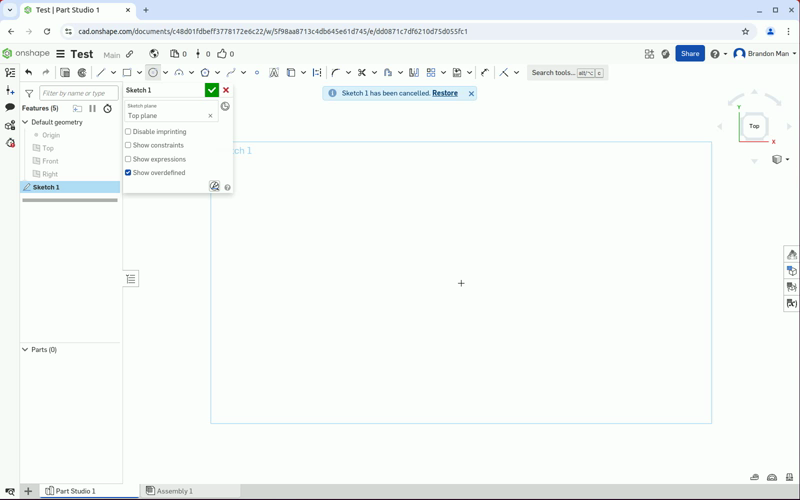
key_up(shift)
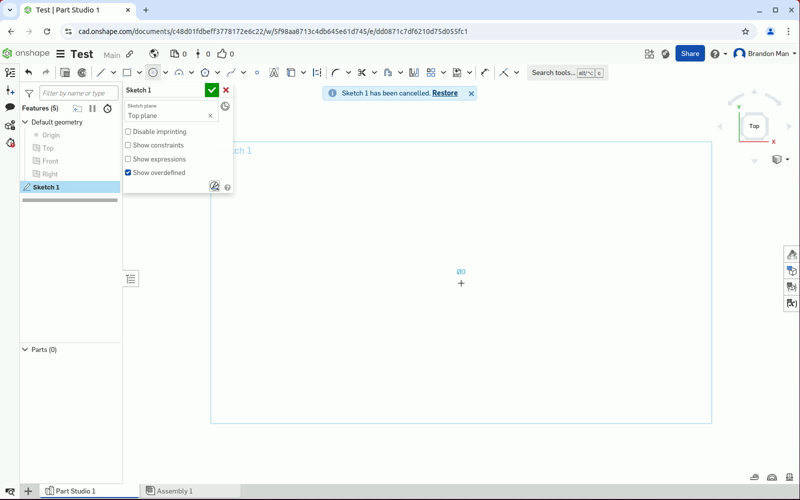
mouse_move(559, 282)
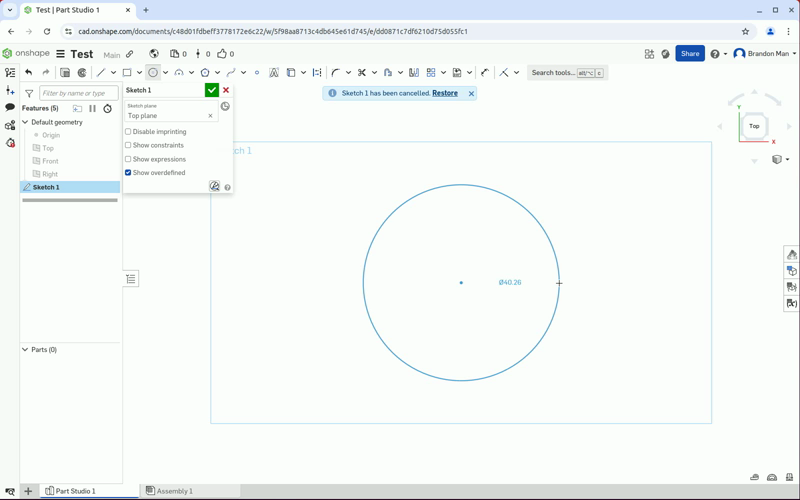
click(559, 282)
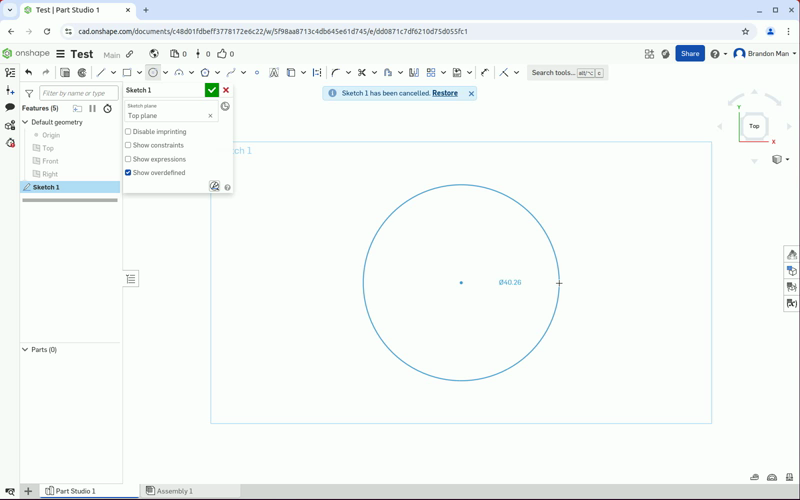
key(esc)
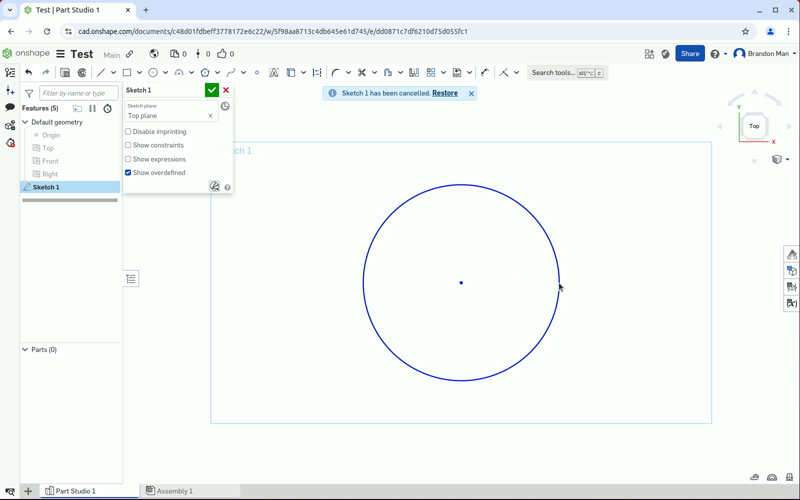
key(c)
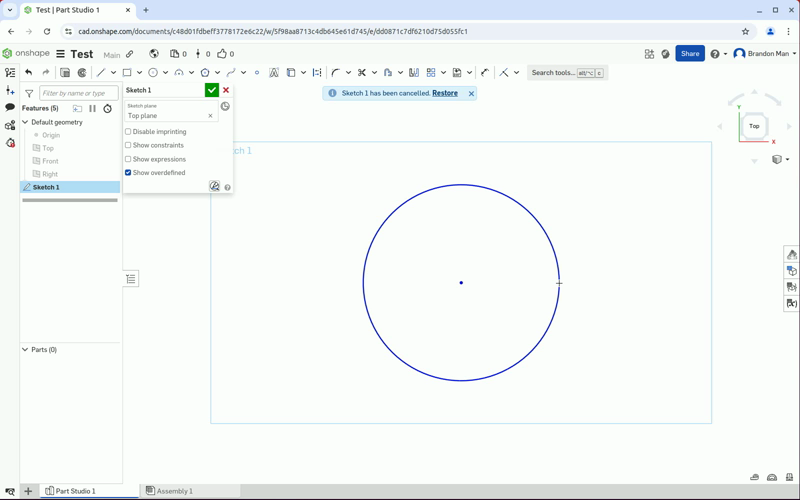
key_down(shift)
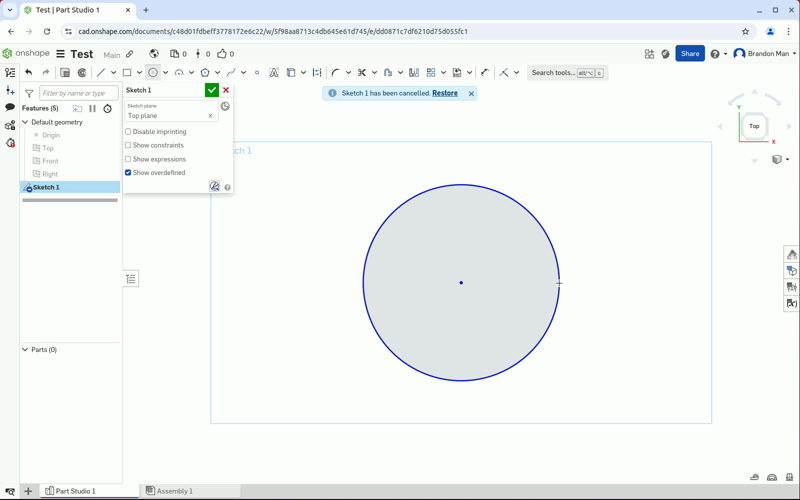
mouse_move(461, 282)
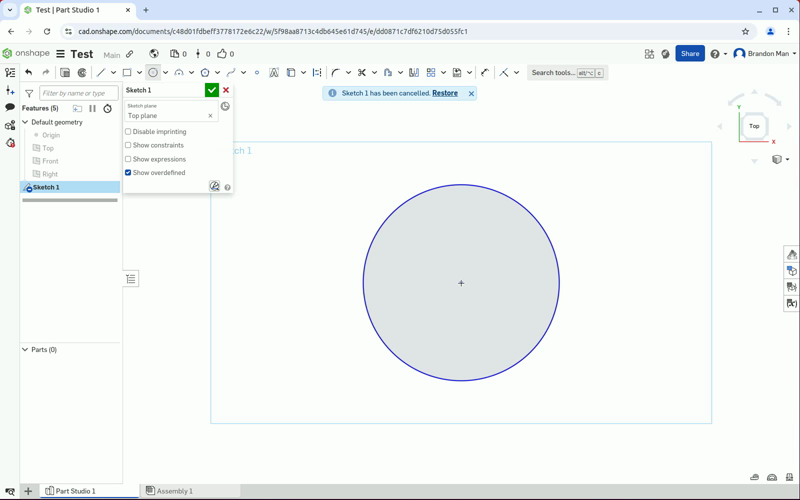
click(461, 282)
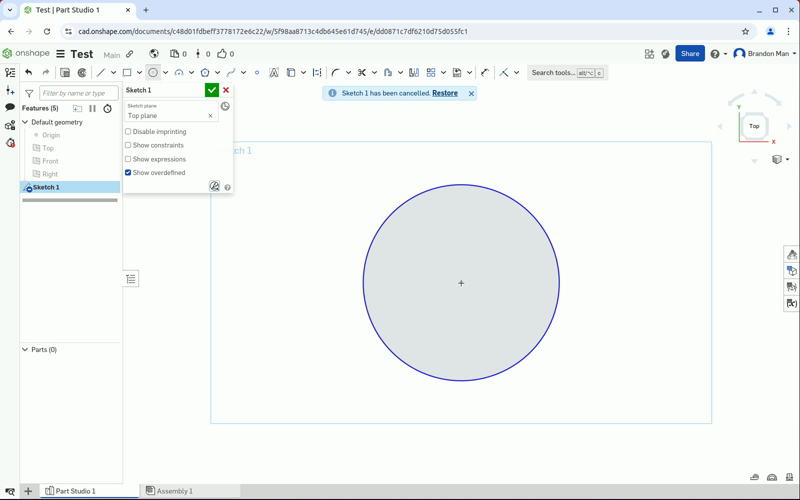
key_up(shift)
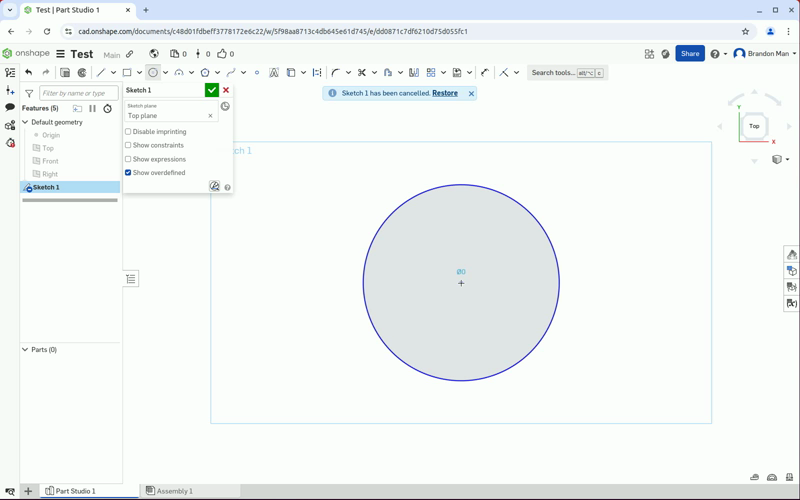
mouse_move(555, 282)
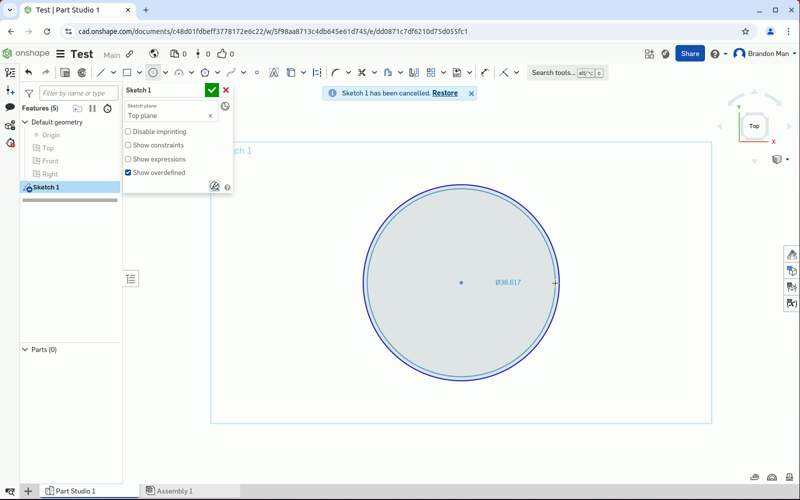
scroll(6)
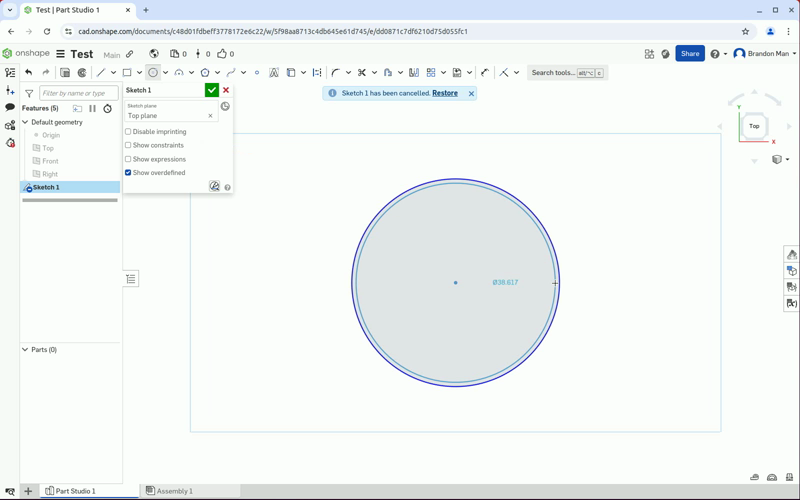
scroll(6)
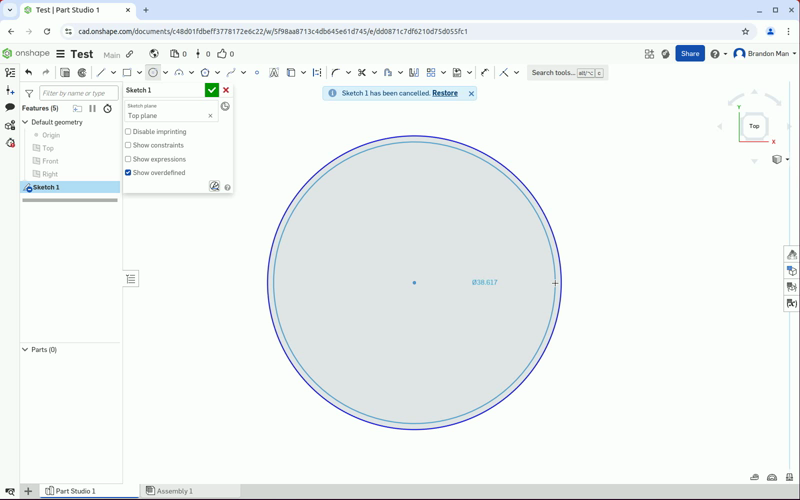
scroll(6)
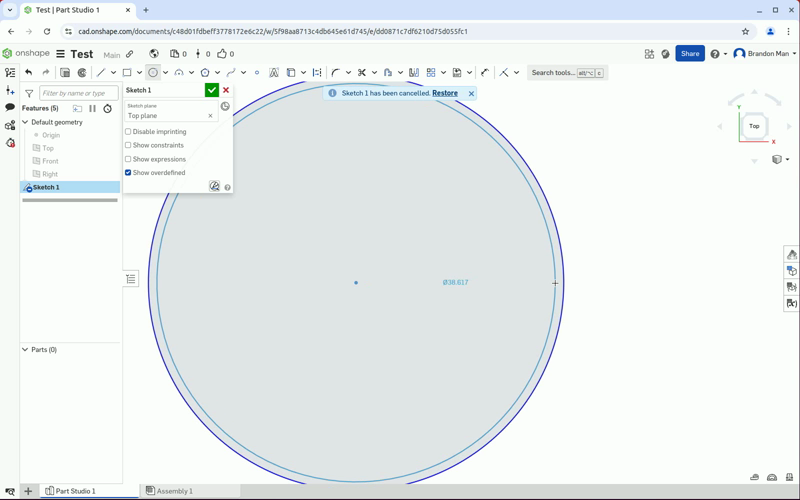
scroll(6)
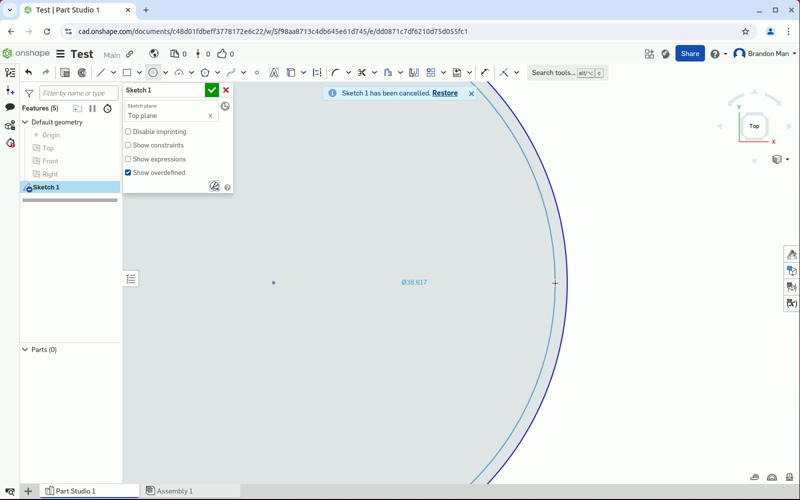
scroll(6)
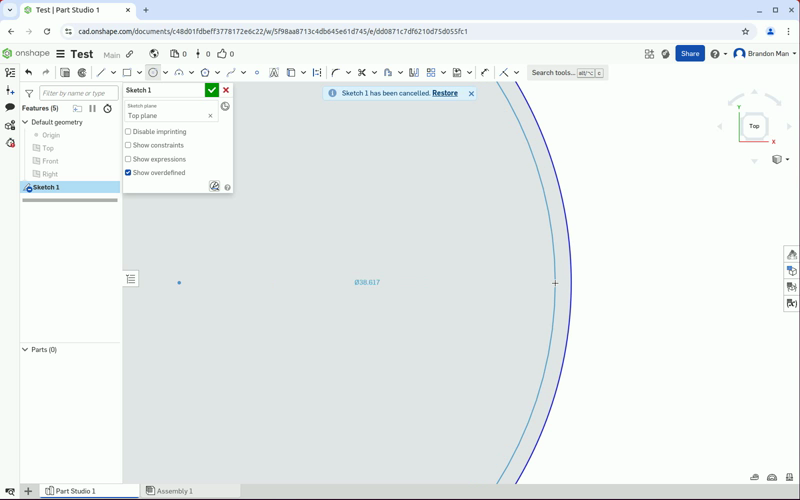
scroll(6)
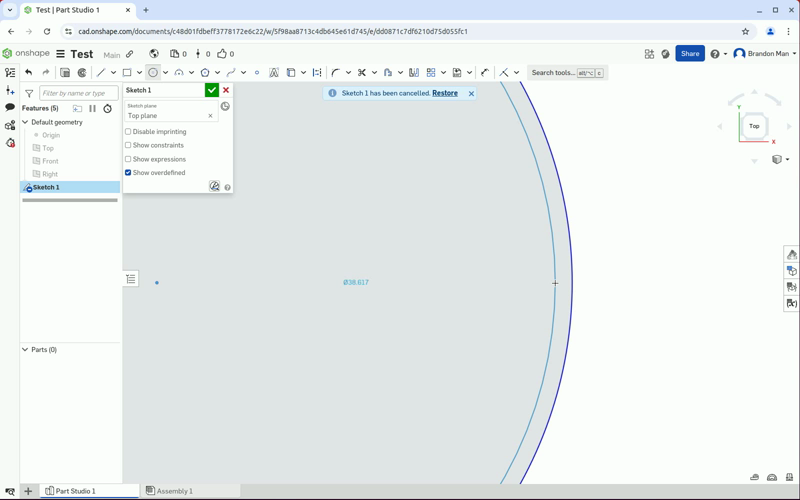
scroll(6)
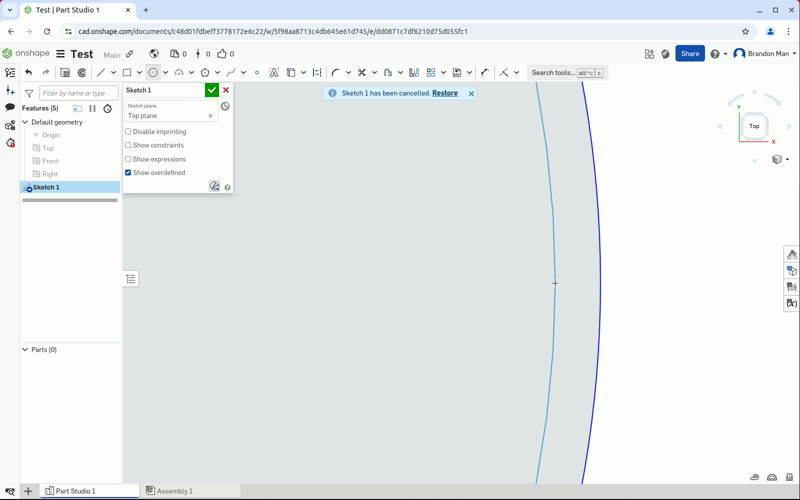
click(555, 282)
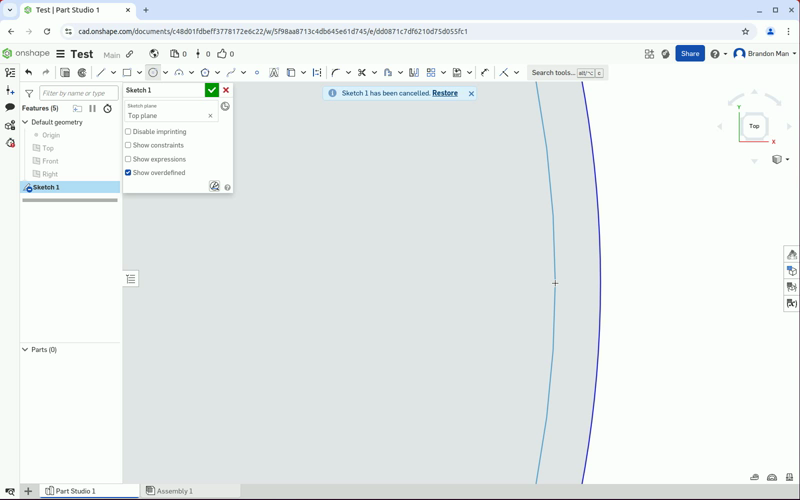
scroll(-6)
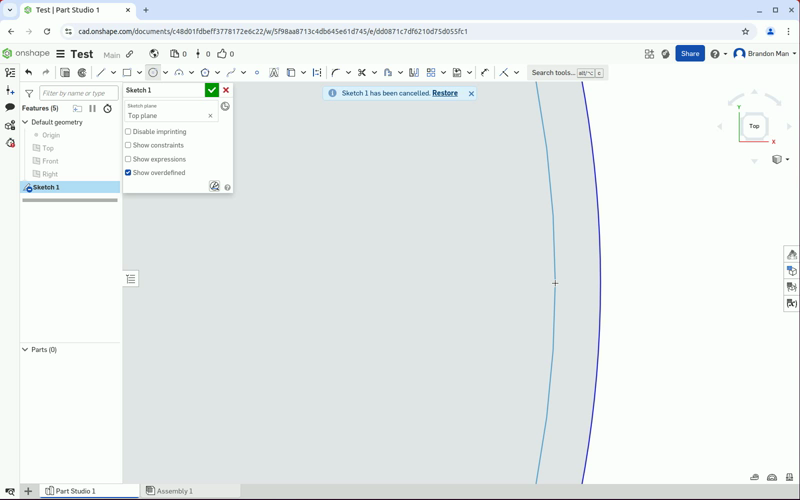
scroll(-6)
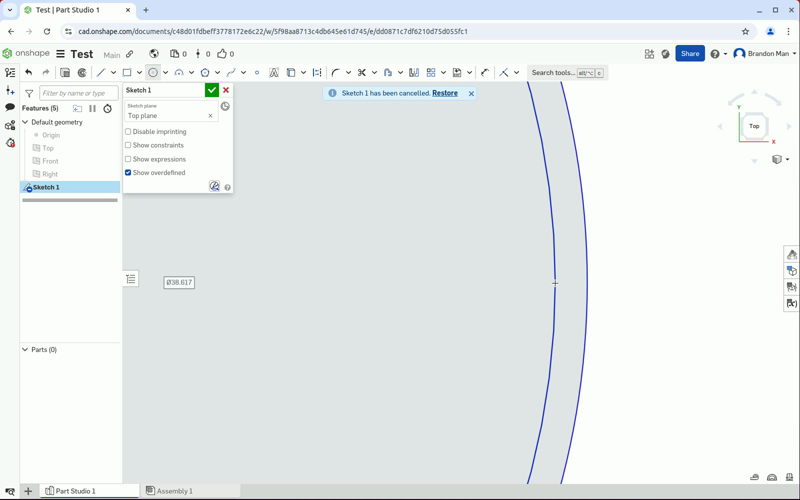
scroll(-6)
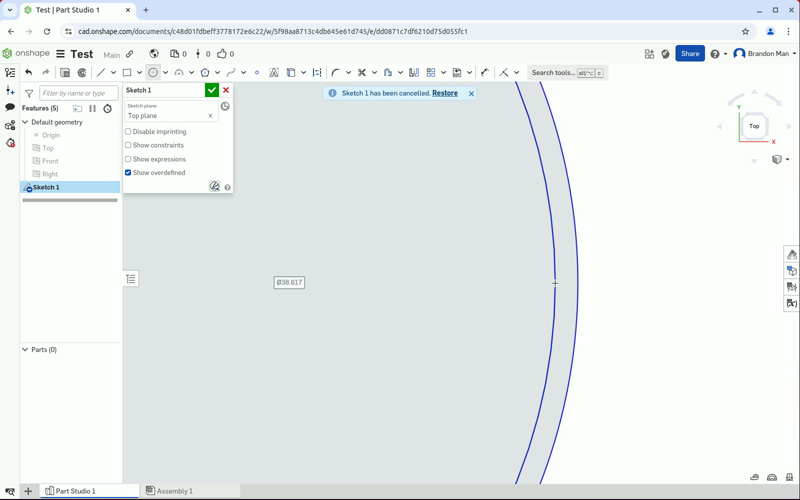
scroll(-6)
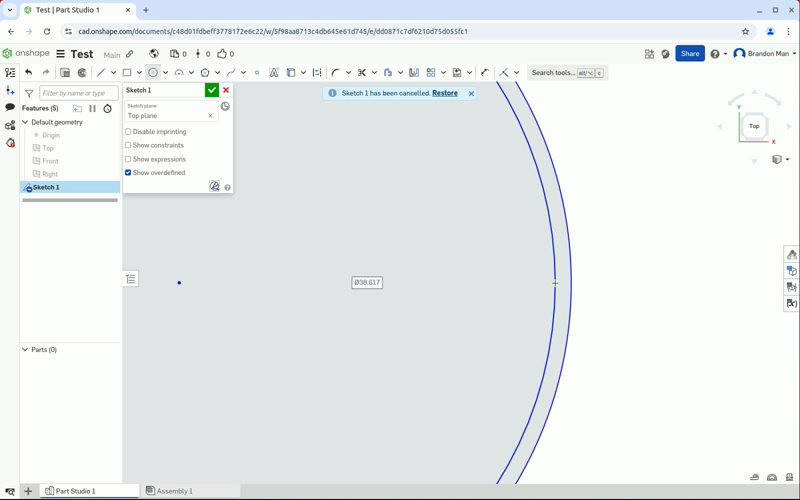
scroll(-6)
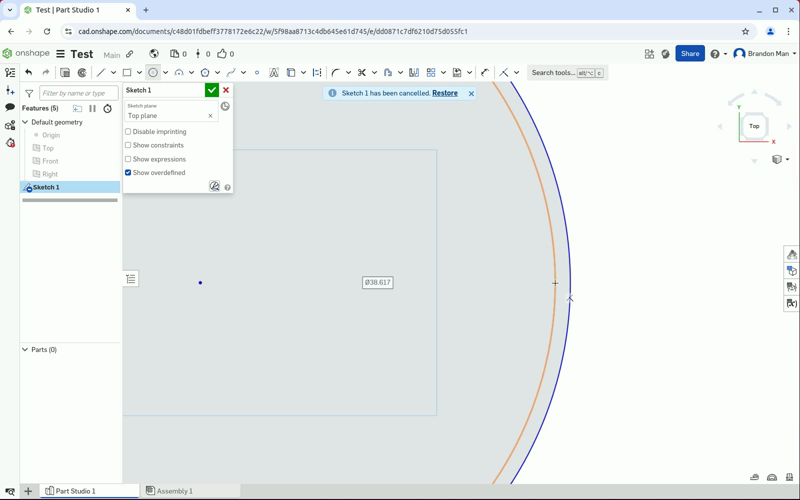
scroll(-6)
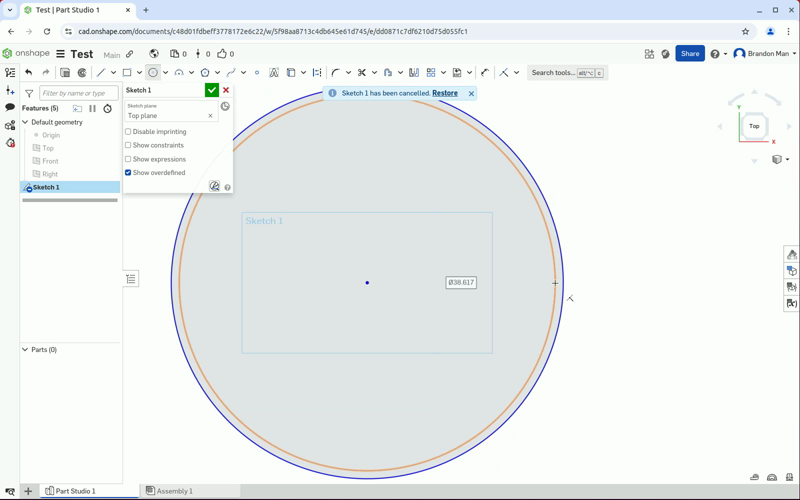
scroll(-6)
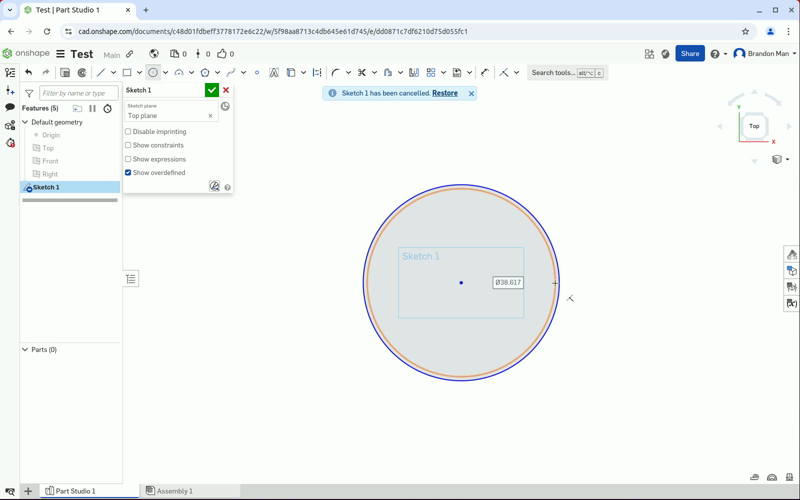
key(esc)
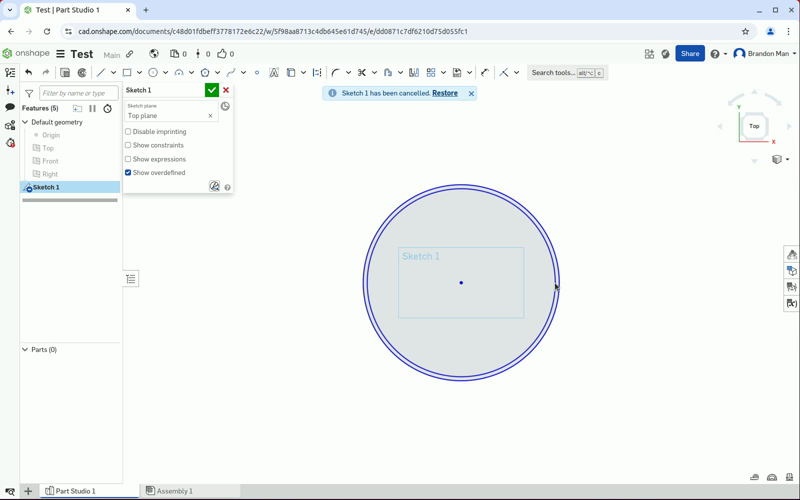
mouse_move(547, 242)
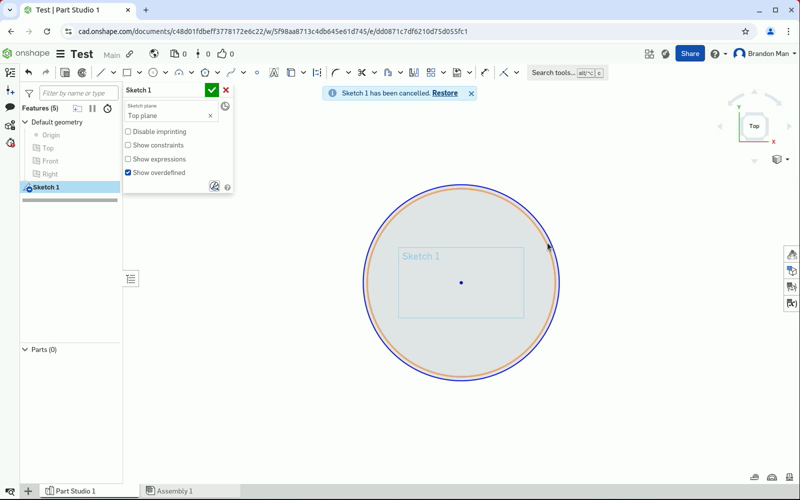
click(547, 242)
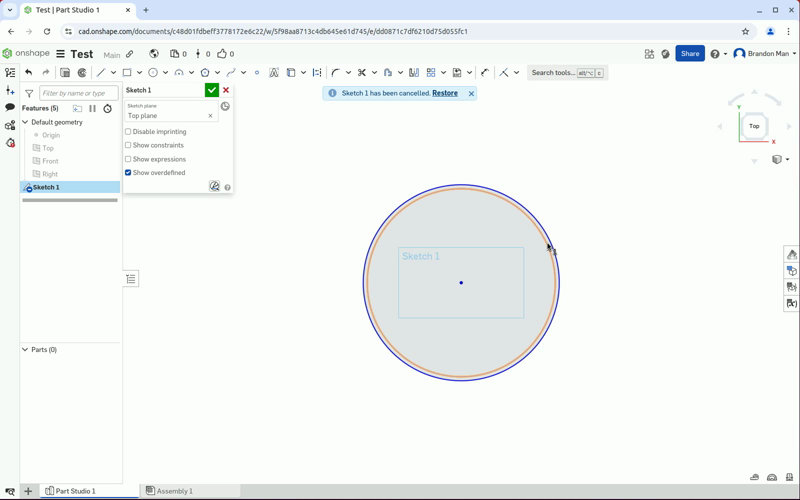
mouse_move(73, 352)
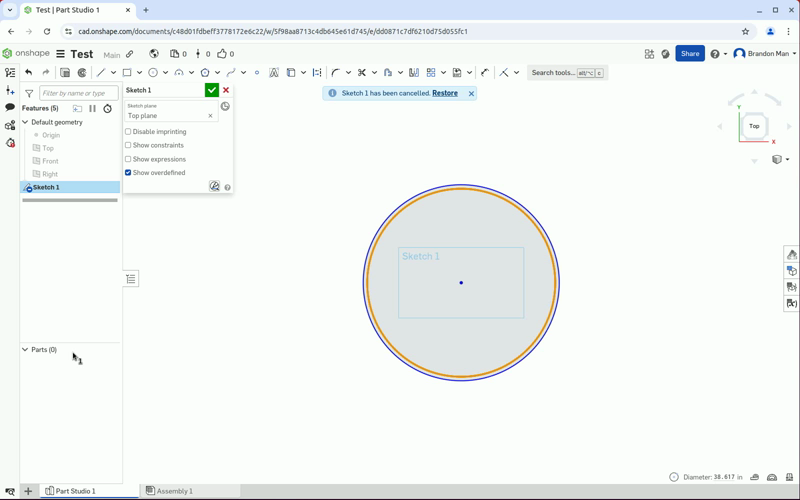
key(shift+y)
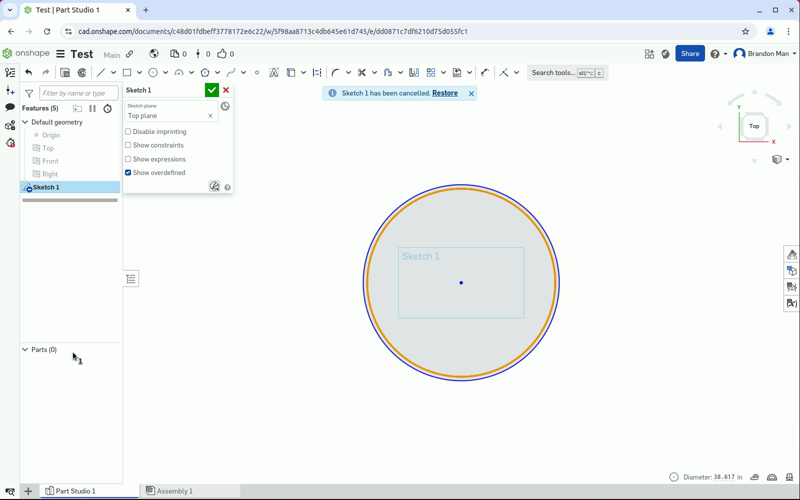
key(shift+e)
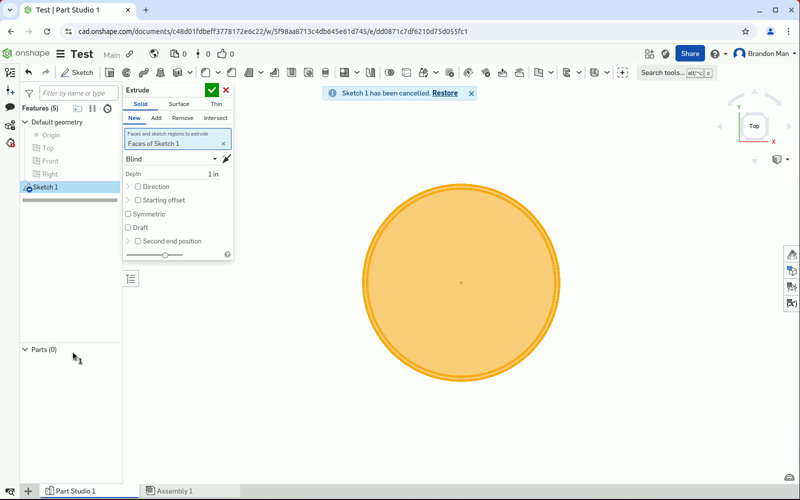
mouse_move(143, 106)
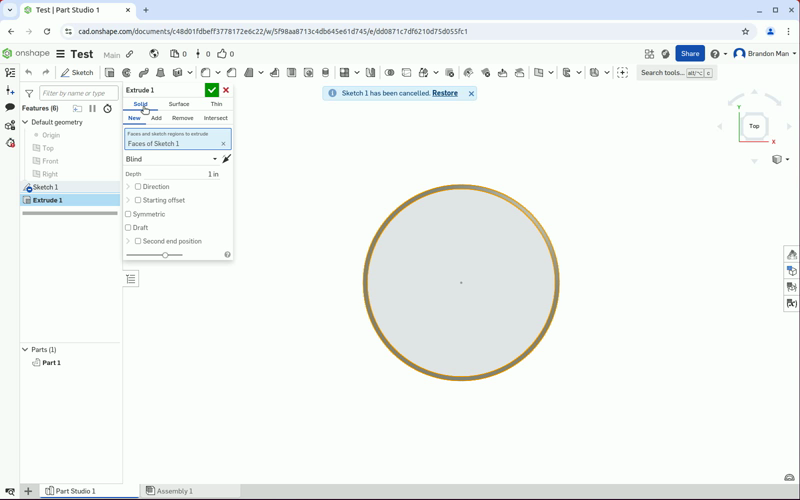
click(143, 106)
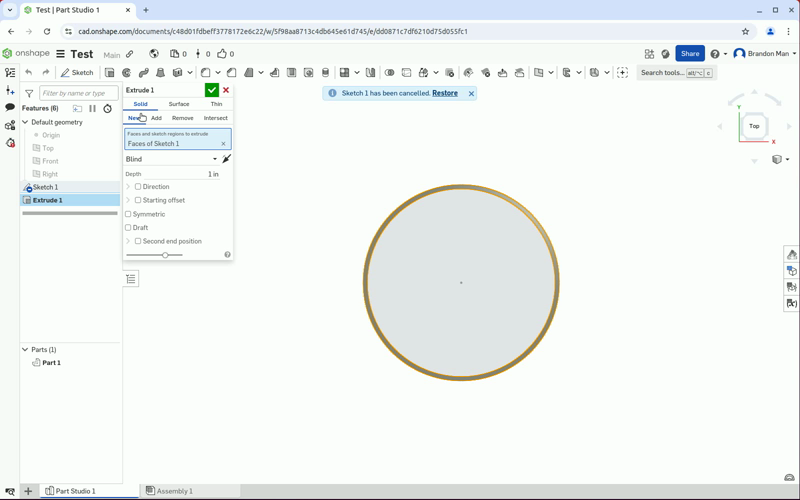
mouse_move(137, 120)
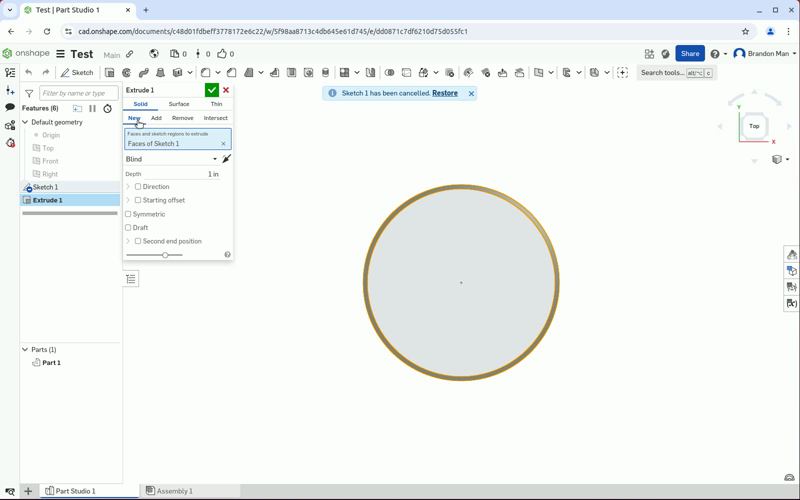
click(137, 120)
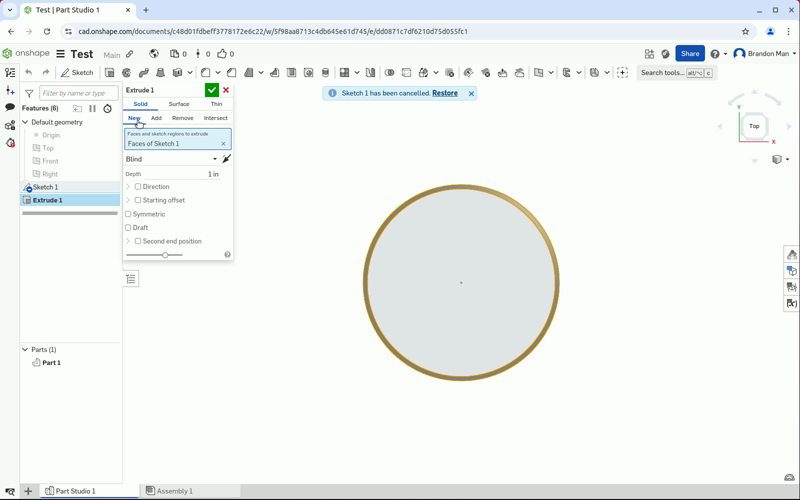
key(tab, 4)
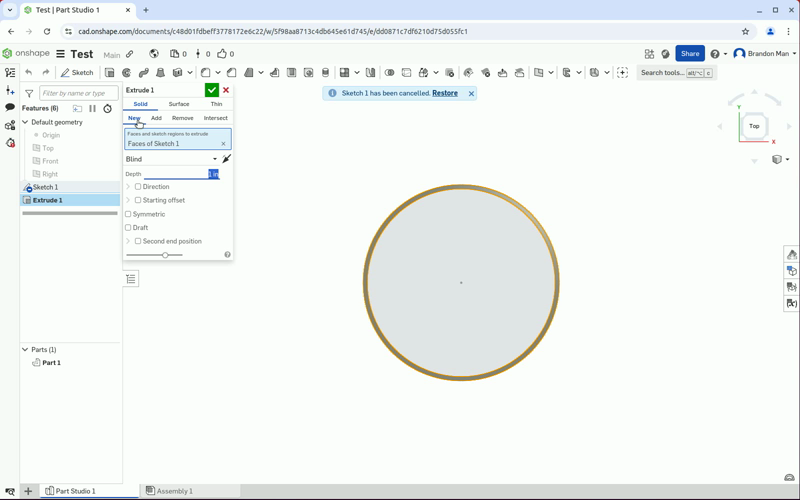
text(0.722)
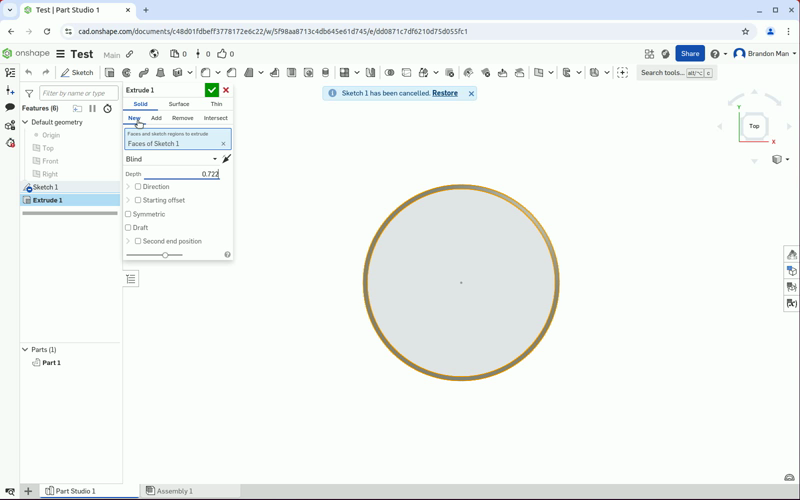
key(enter)
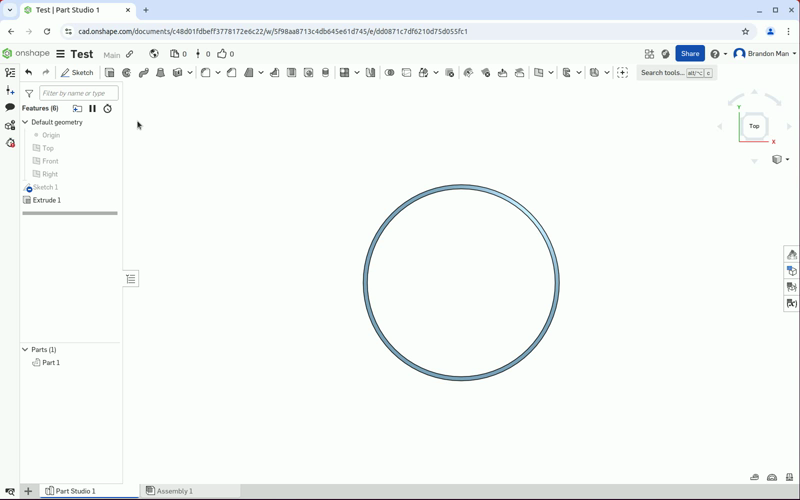
key(shift+h)
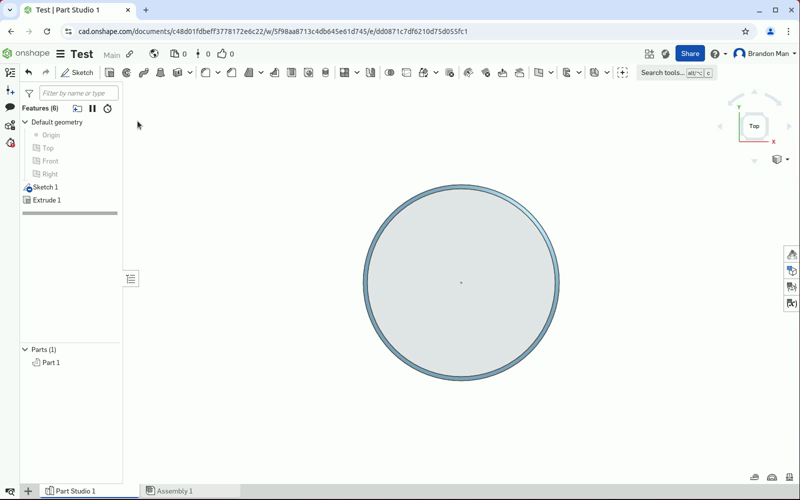
key(shift+h)
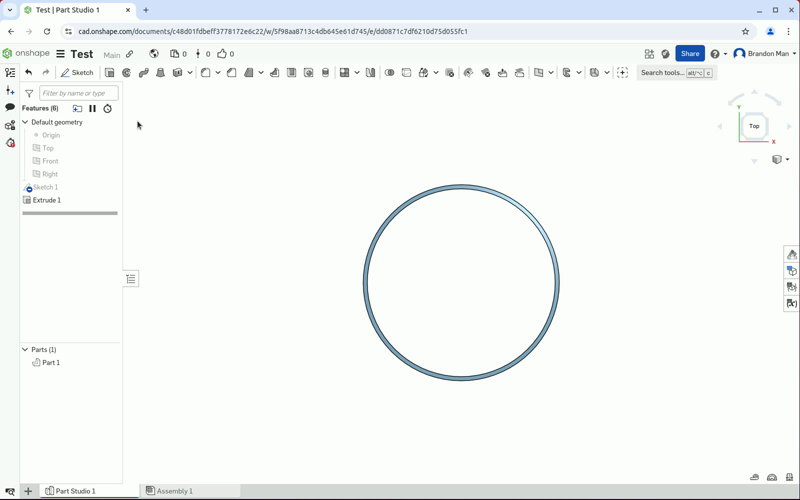
mouse_move(73, 189)
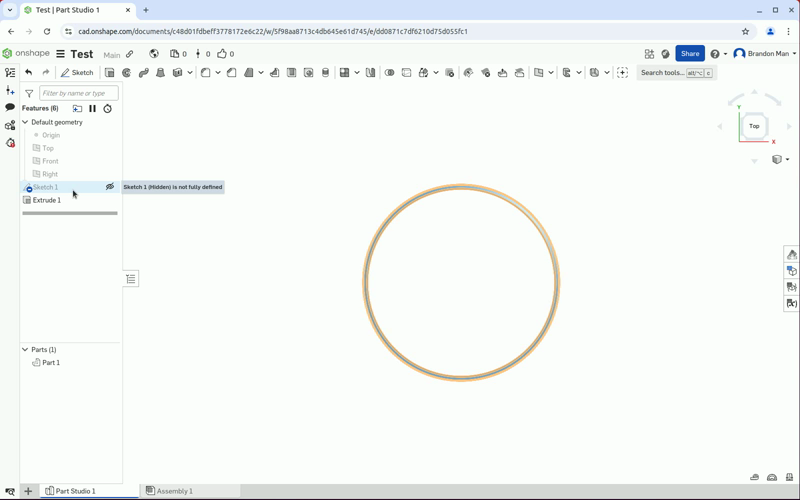
click(73, 189)
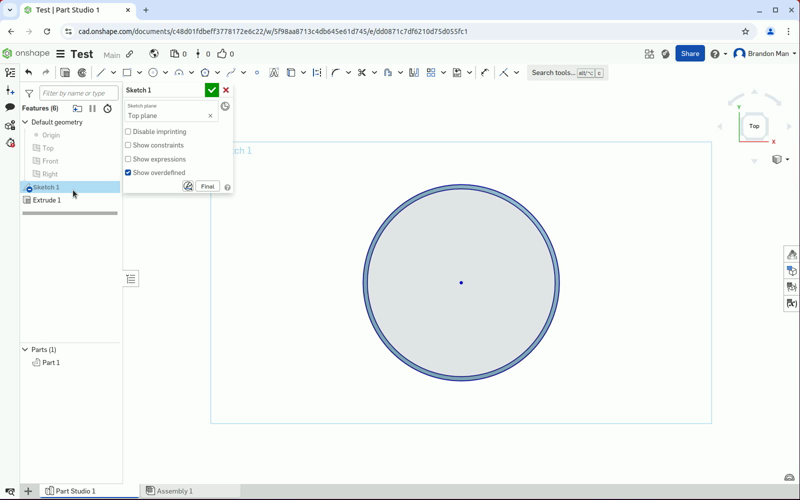
mouse_move(229, 92)
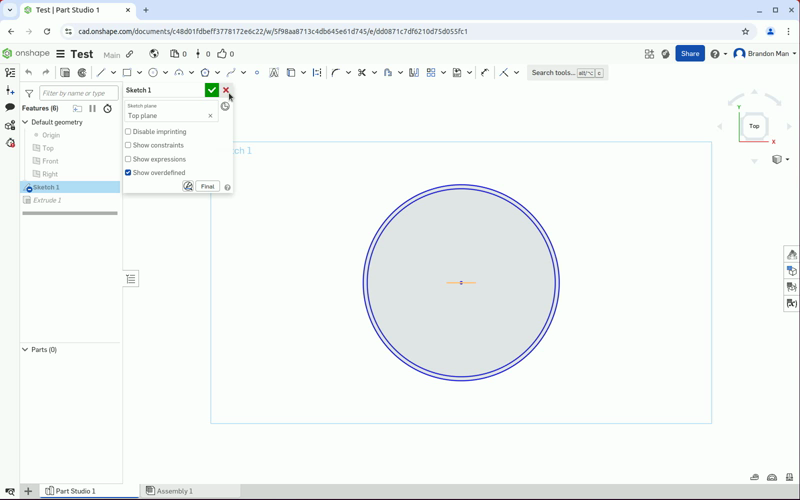
click(229, 92)
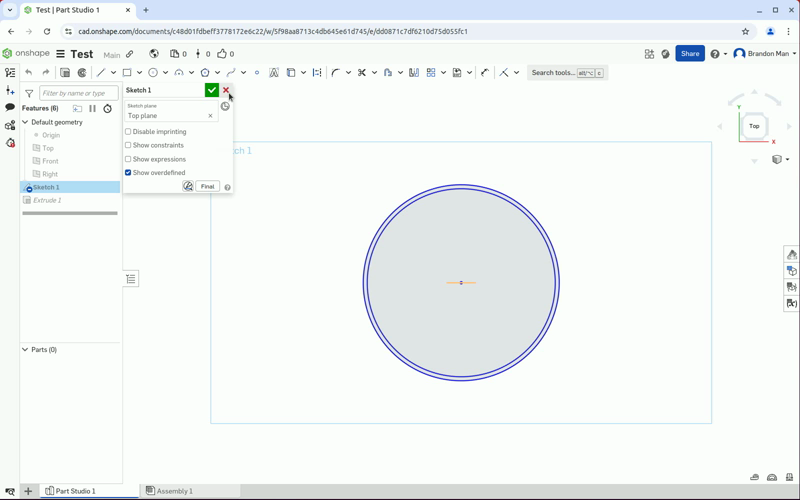
key(shift+s)
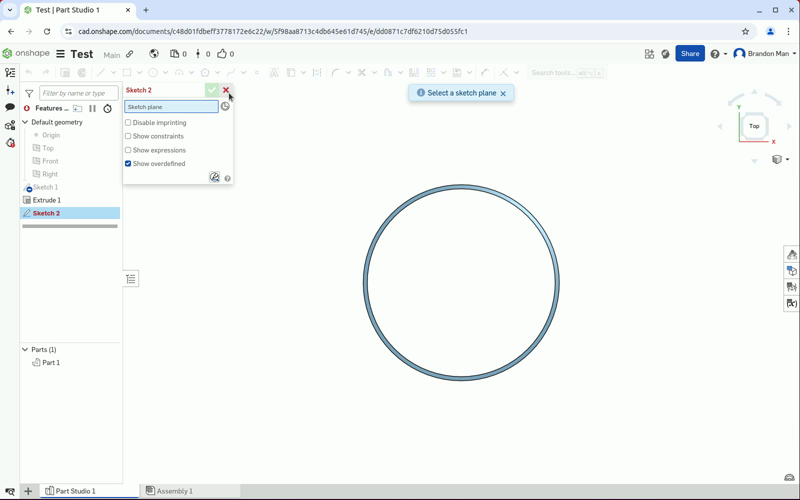
mouse_move(73, 150)
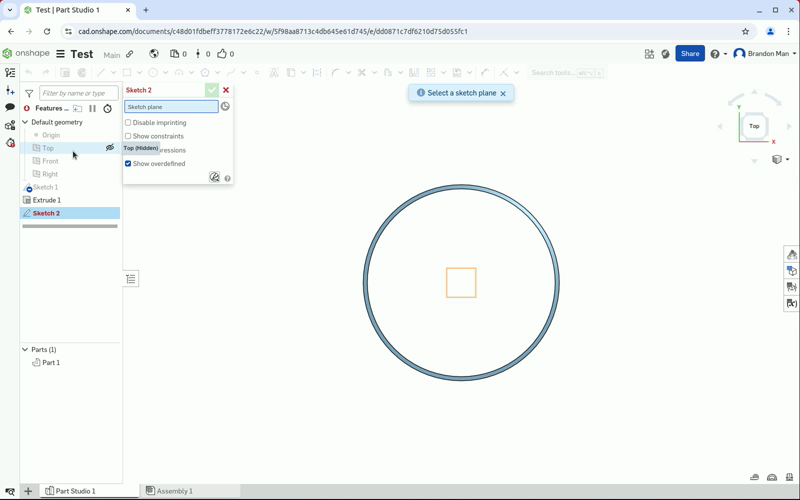
click(73, 150)
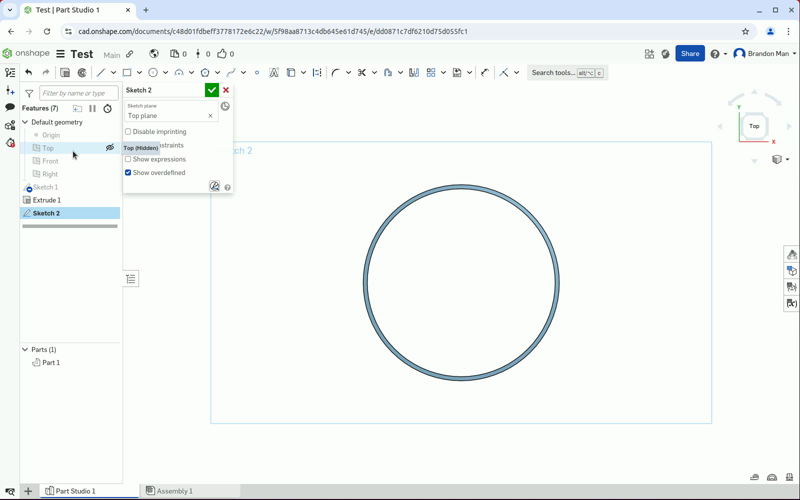
mouse_move(73, 352)
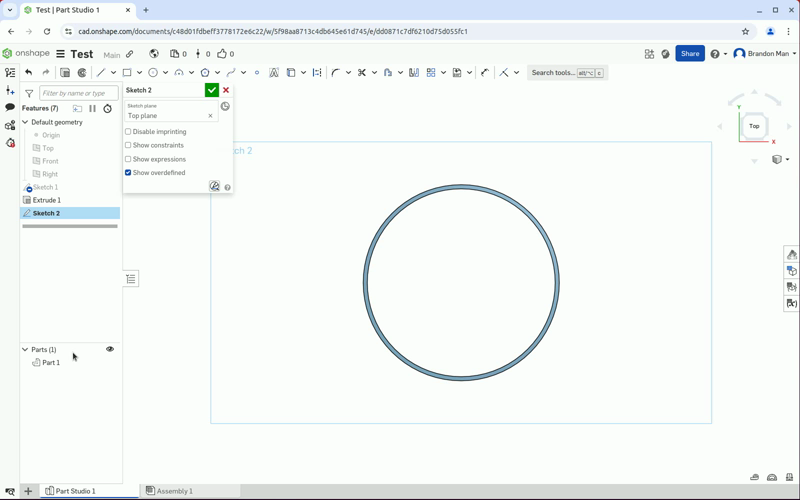
key(y)
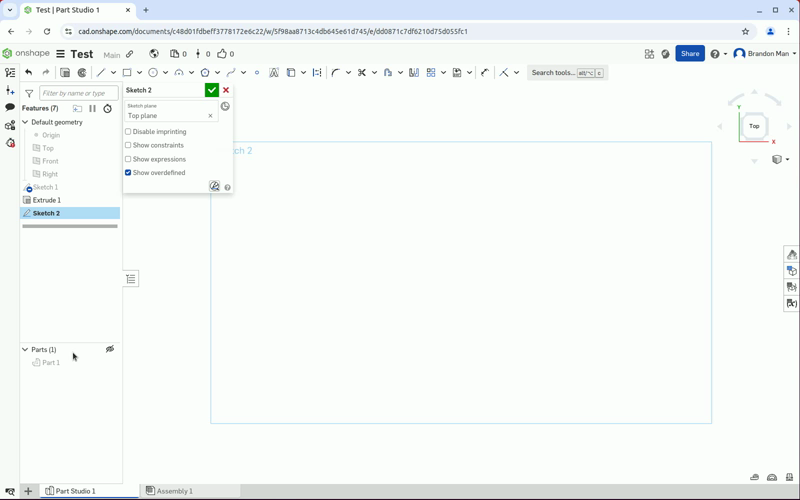
key(c)
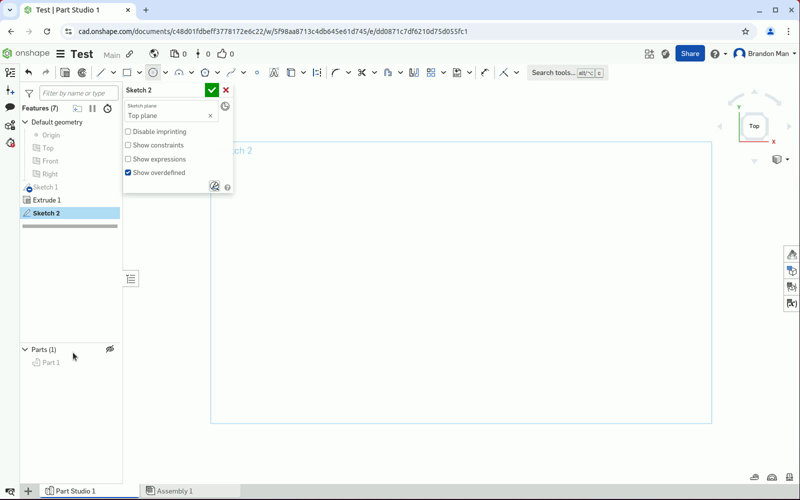
key_down(shift)
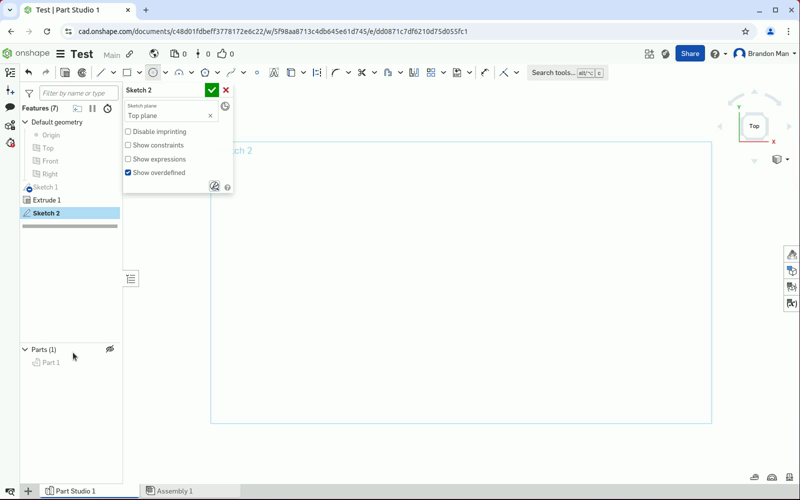
mouse_move(461, 282)
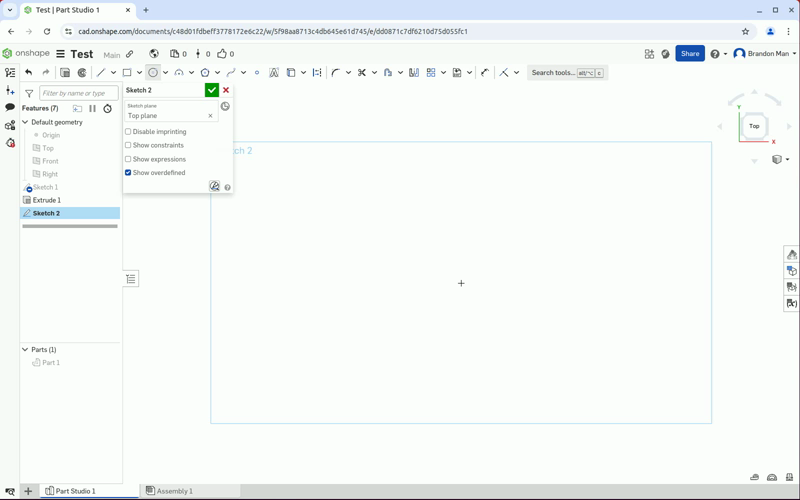
click(461, 282)
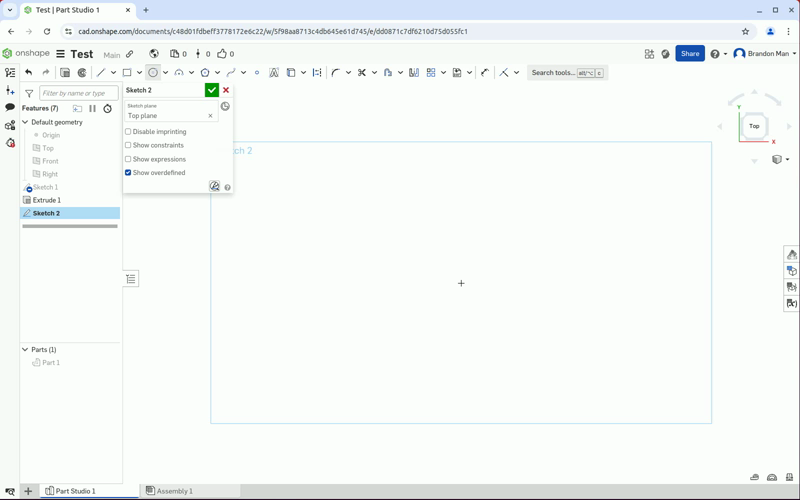
key_up(shift)
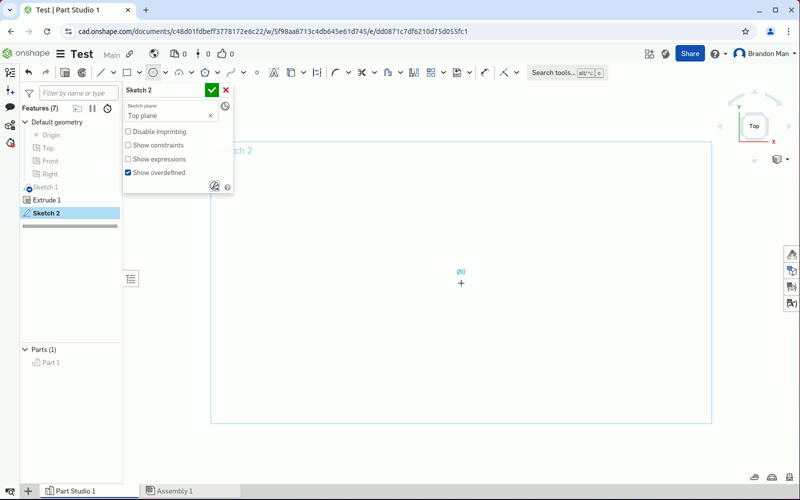
mouse_move(574, 282)
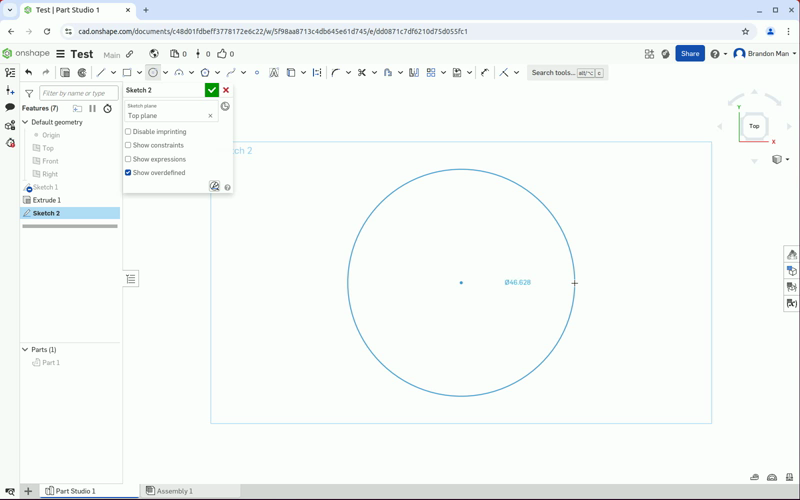
click(574, 282)
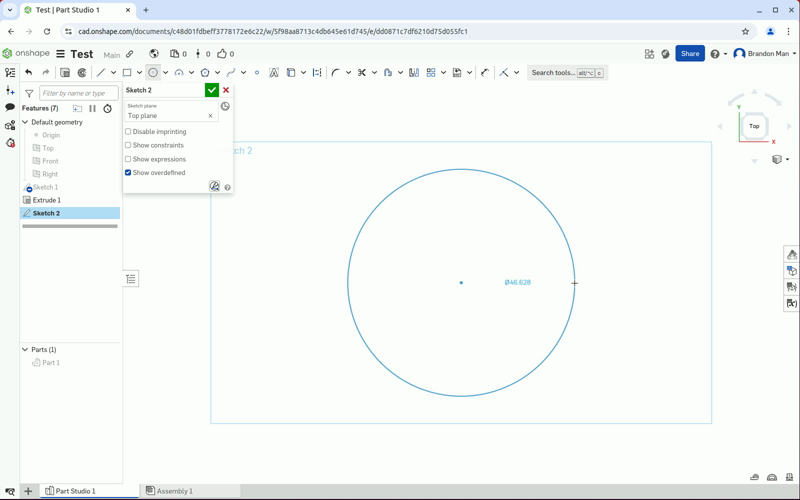
key(esc)
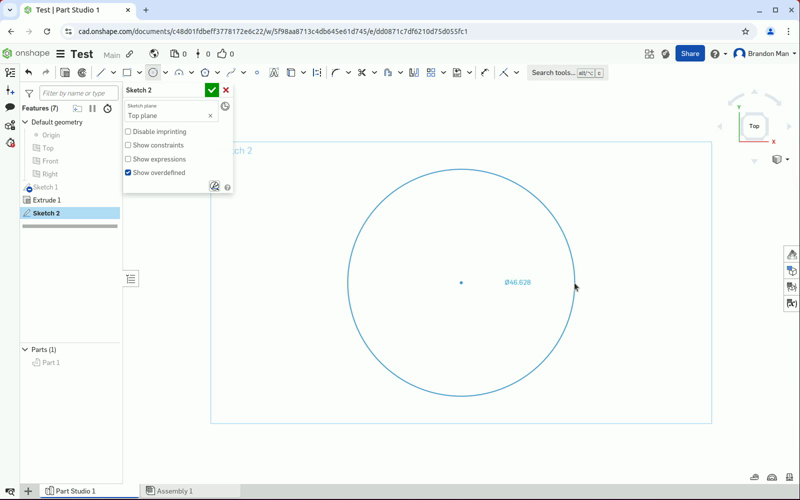
key(c)
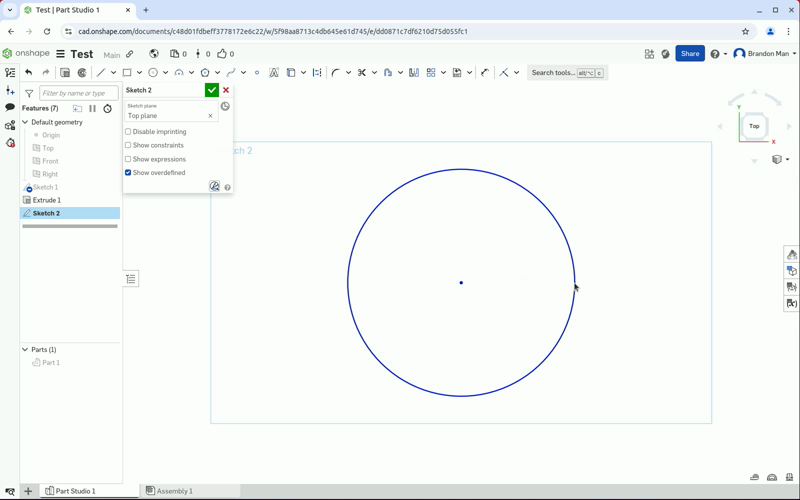
key_down(shift)
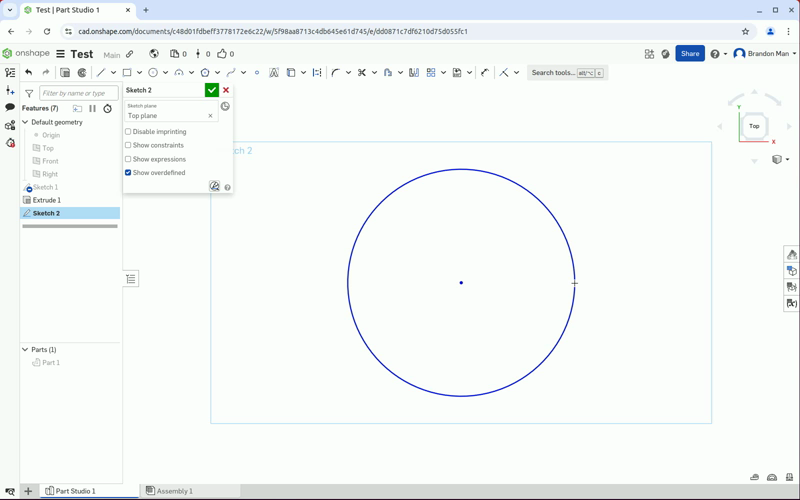
mouse_move(461, 282)
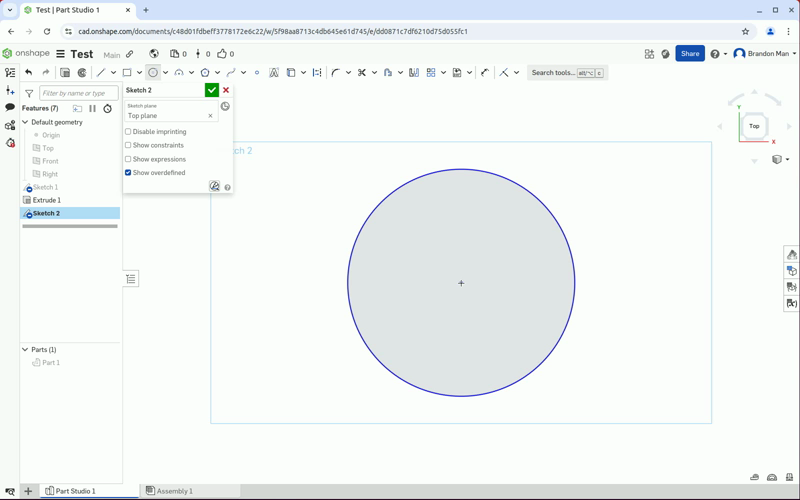
click(461, 282)
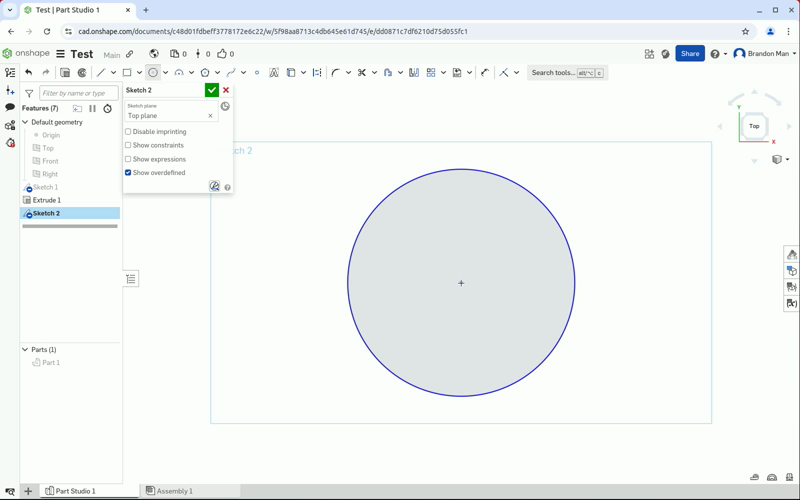
key_up(shift)
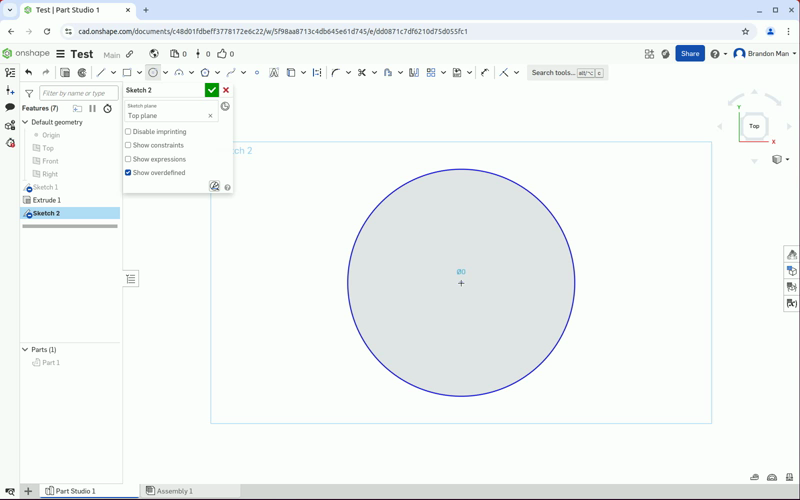
mouse_move(569, 282)
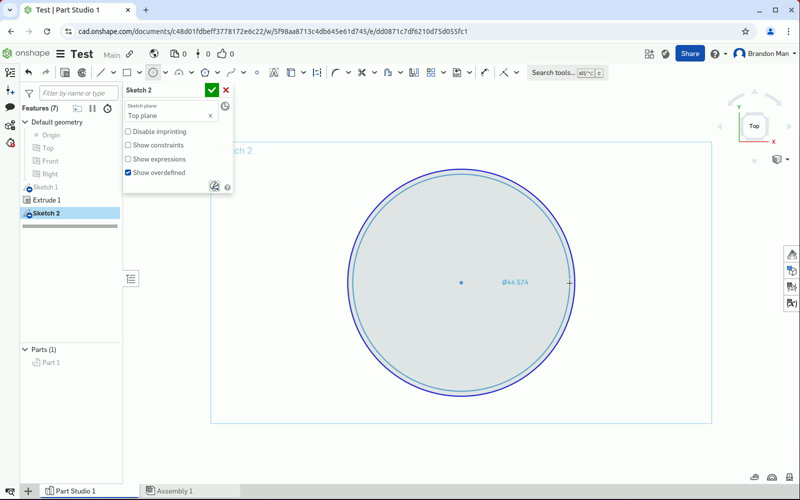
click(569, 282)
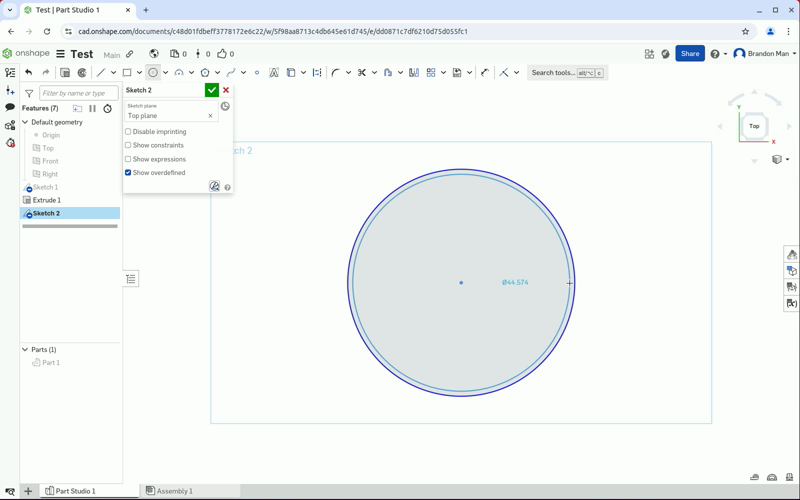
key(esc)
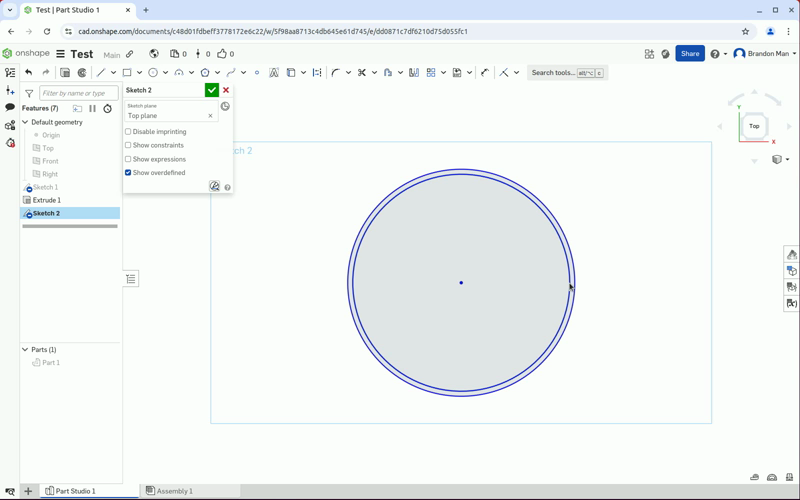
mouse_move(350, 281)
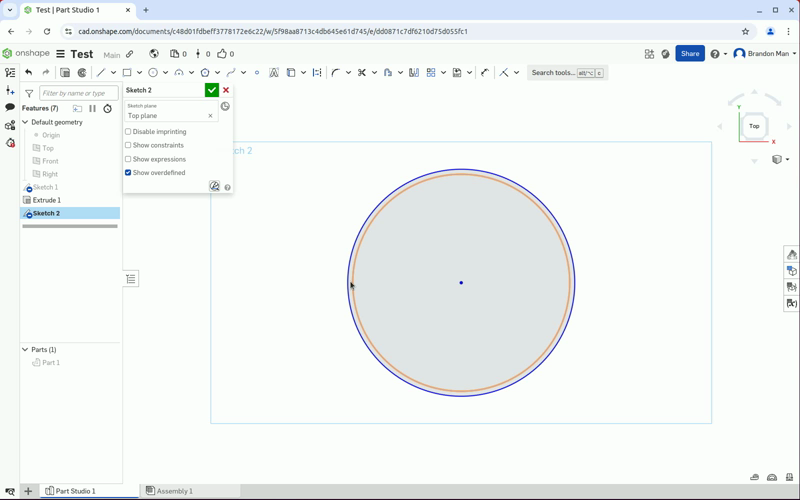
click(350, 281)
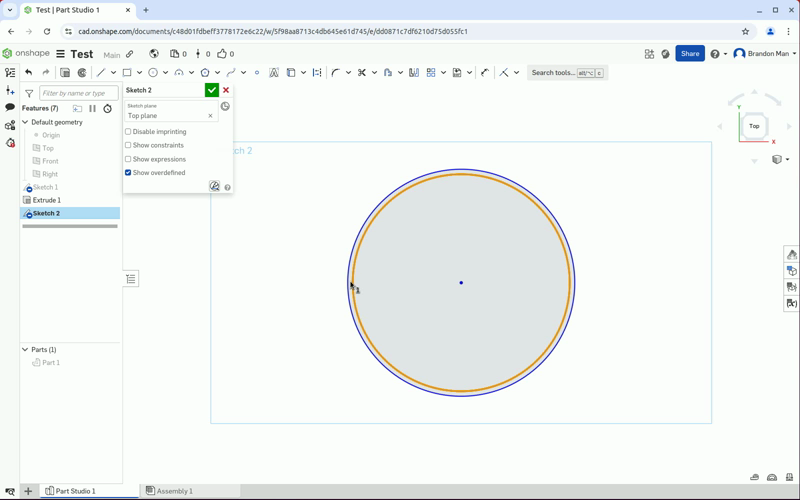
mouse_move(73, 352)
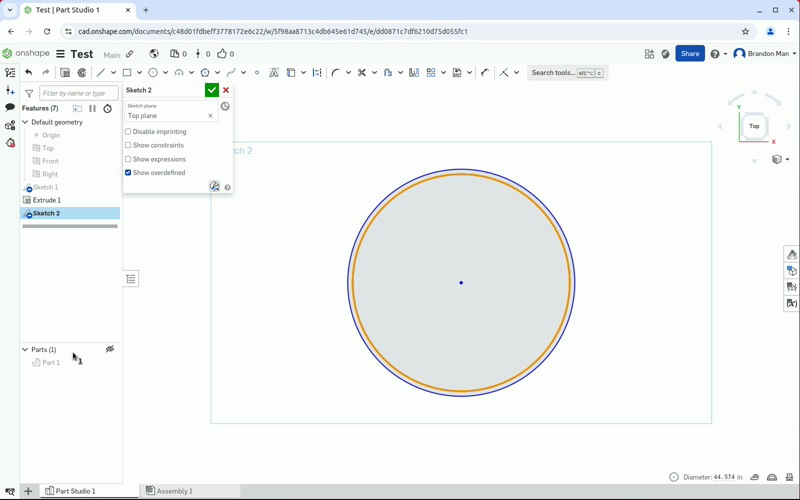
key(shift+y)
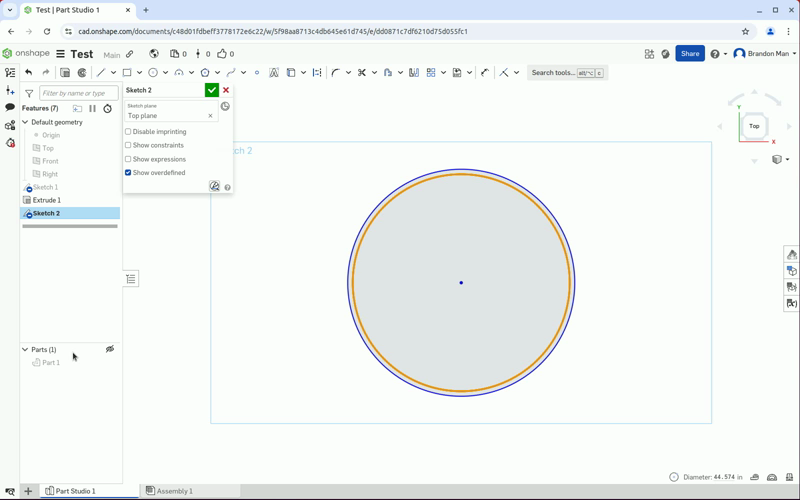
key(shift+e)
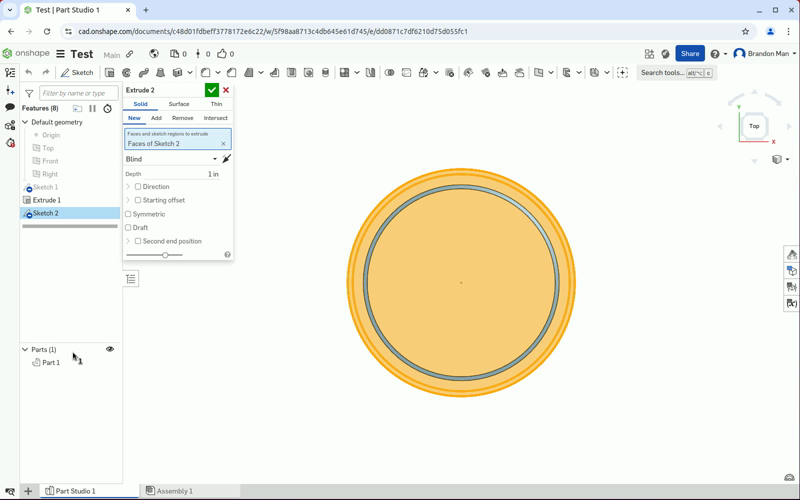
mouse_move(143, 106)
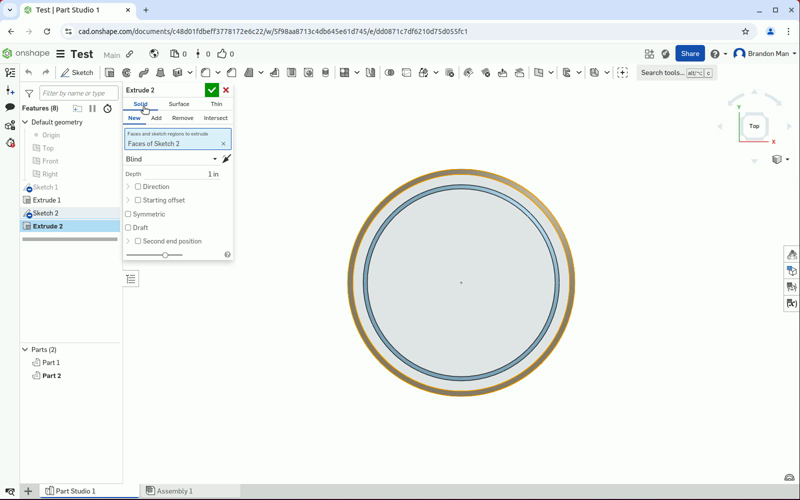
click(143, 106)
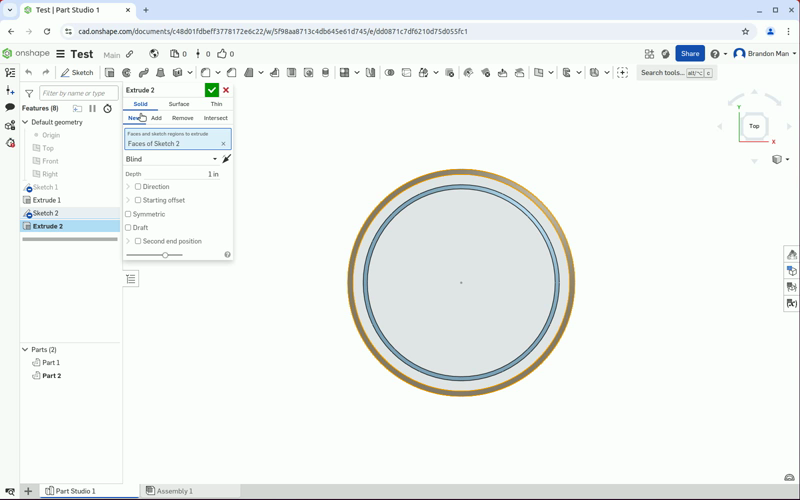
mouse_move(137, 120)
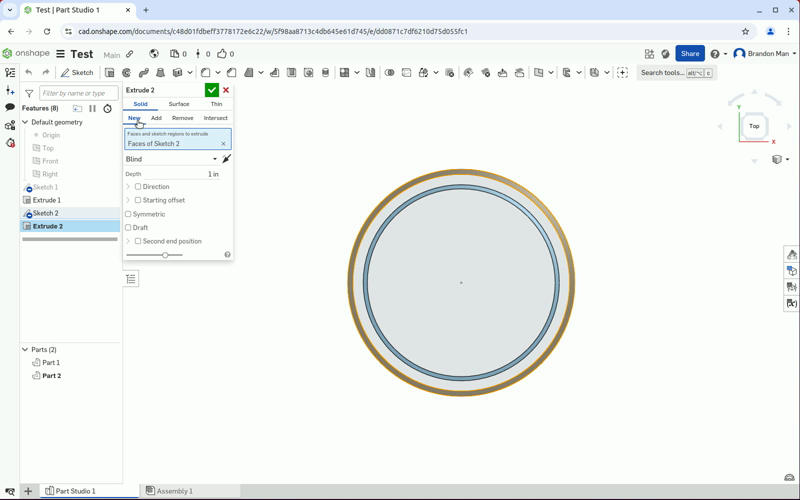
click(137, 120)
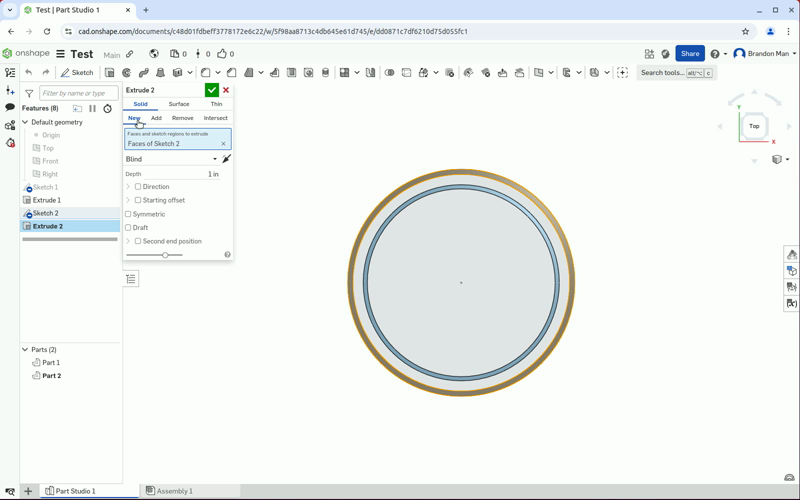
key(tab, 4)
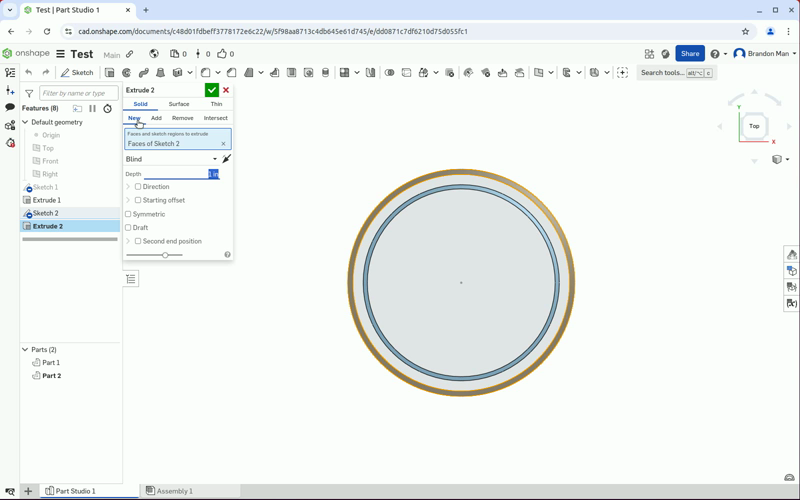
text(0.722)
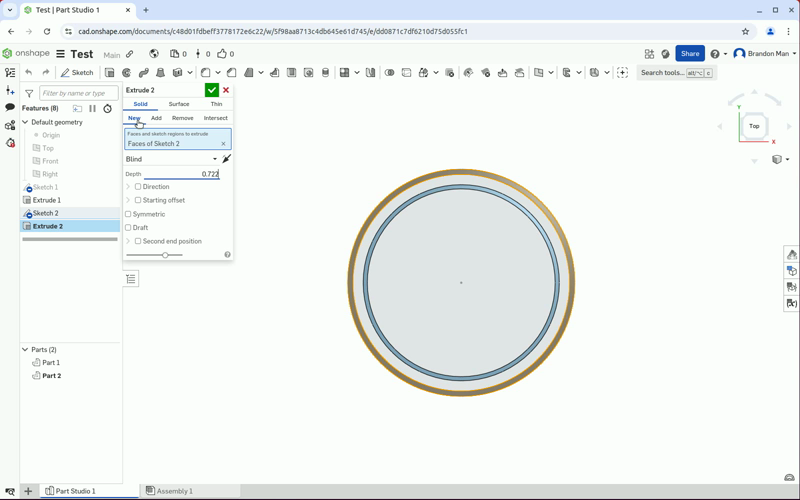
key(enter)
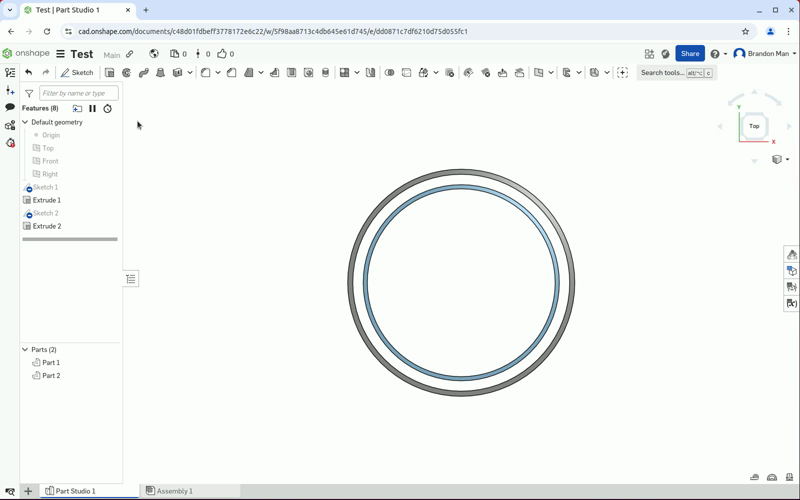
key(shift+h)
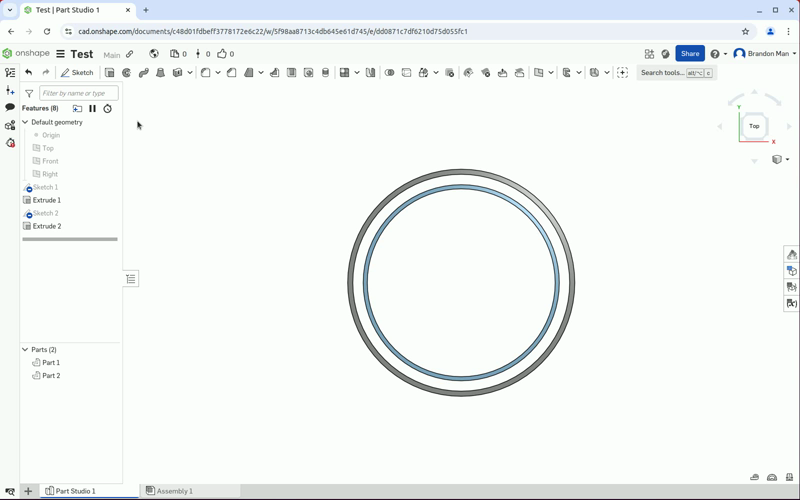
key(shift+h)
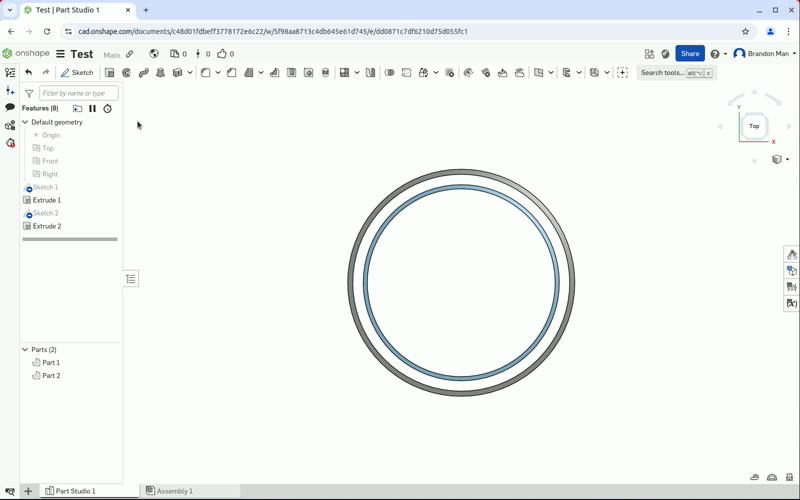
mouse_move(73, 189)
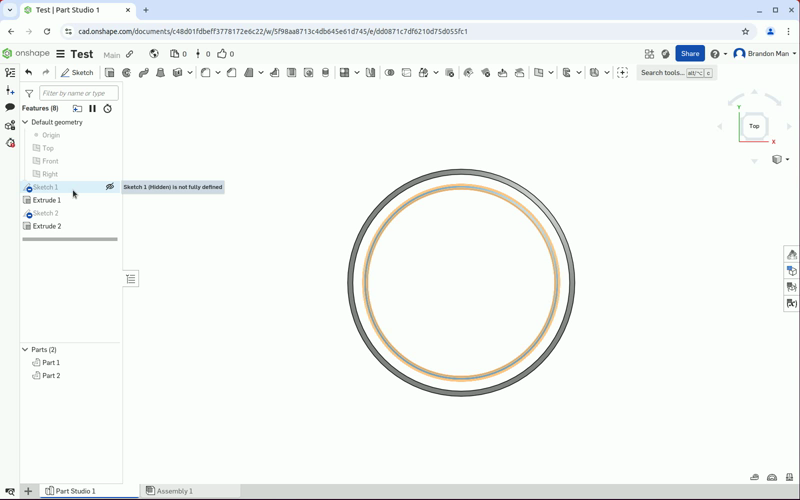
click(73, 189)
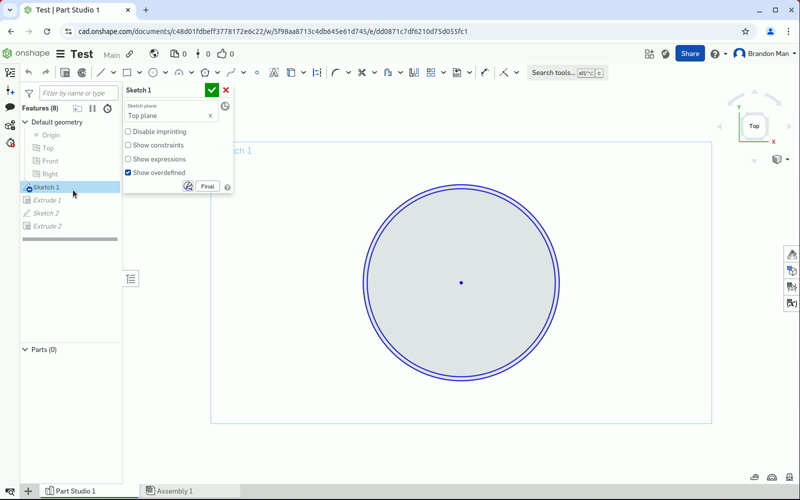
mouse_move(229, 92)
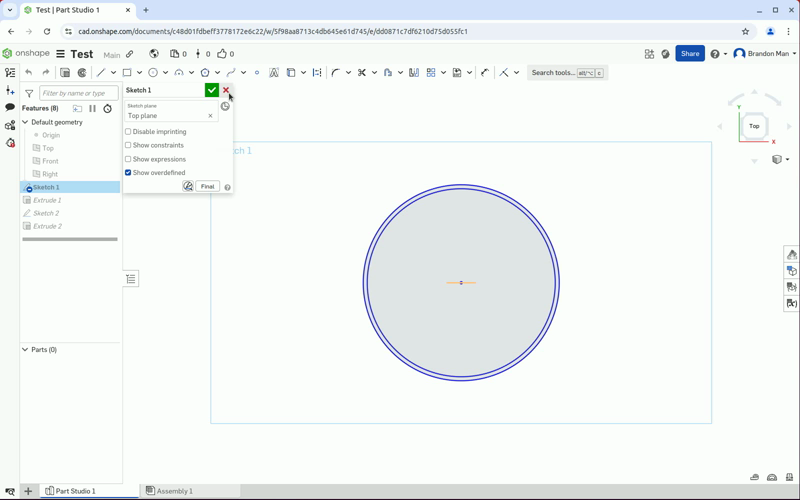
click(229, 92)
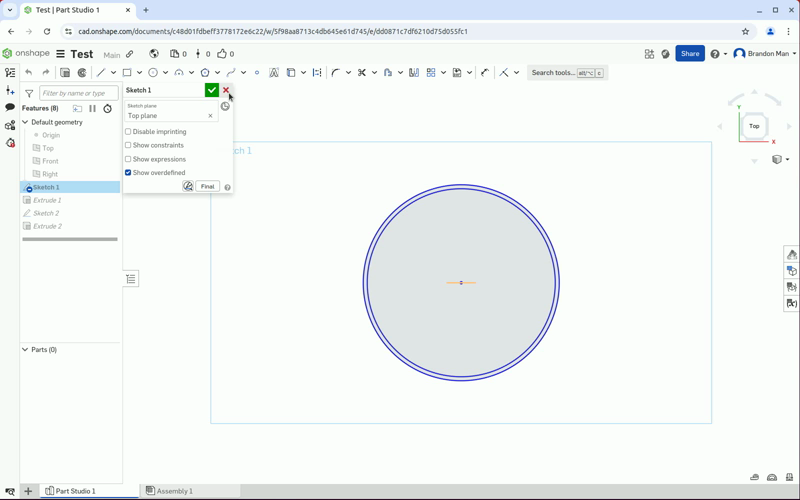
key(shift+s)
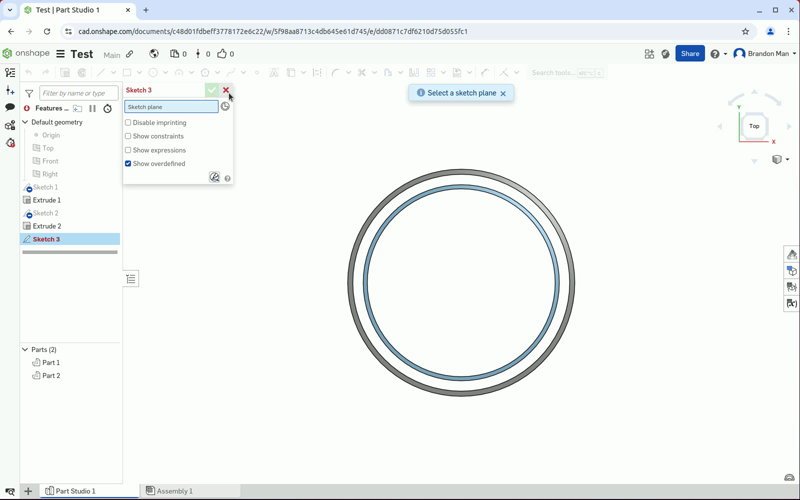
mouse_move(73, 150)
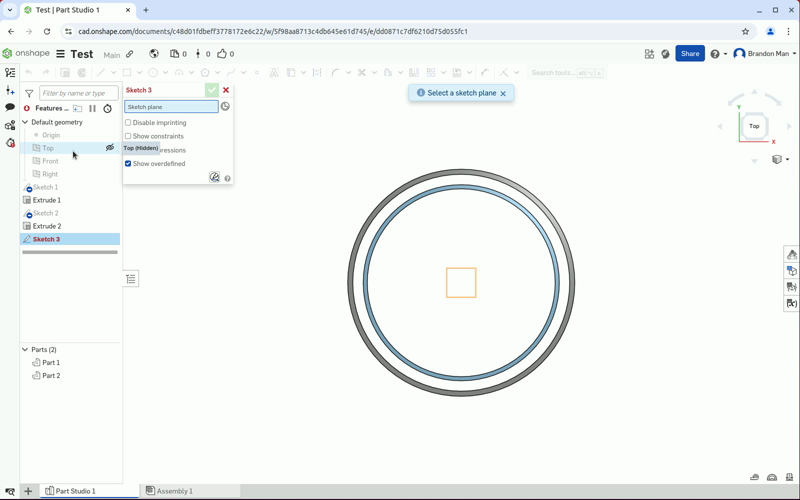
click(73, 150)
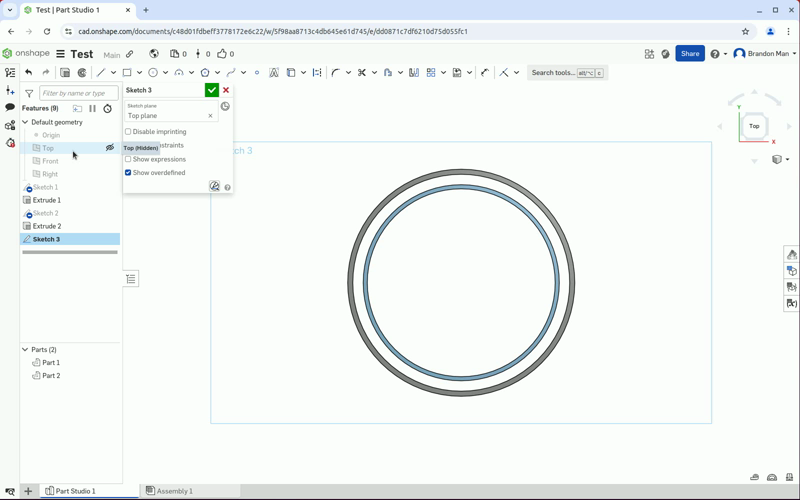
mouse_move(73, 352)
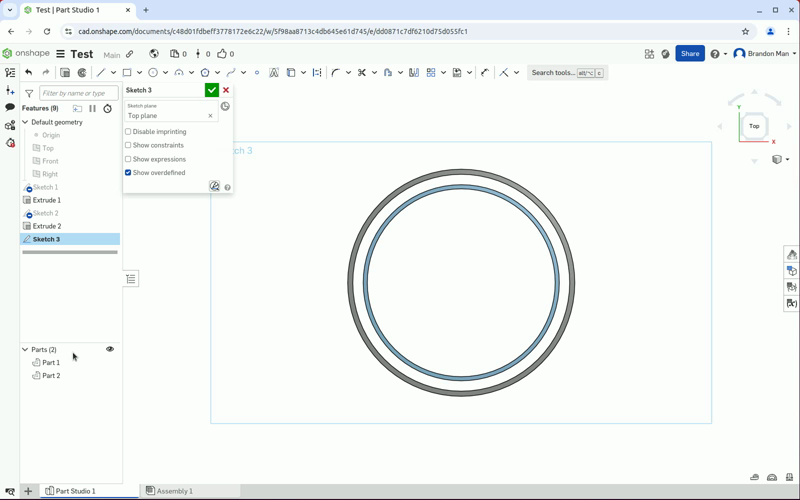
key(y)
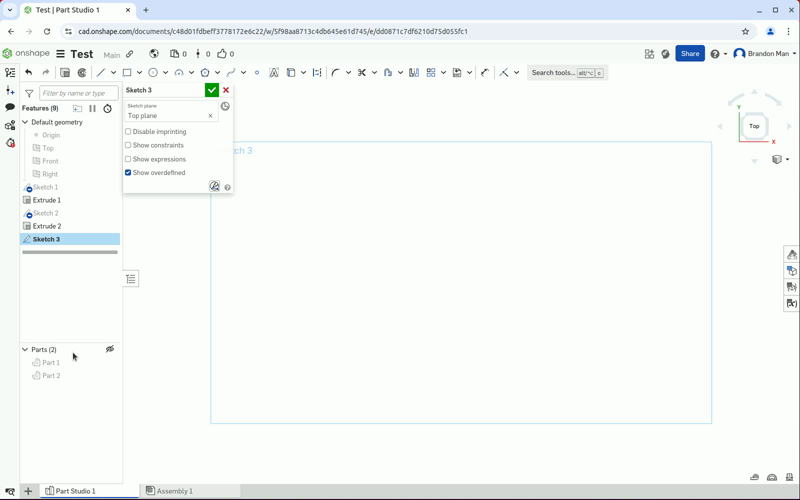
key(c)
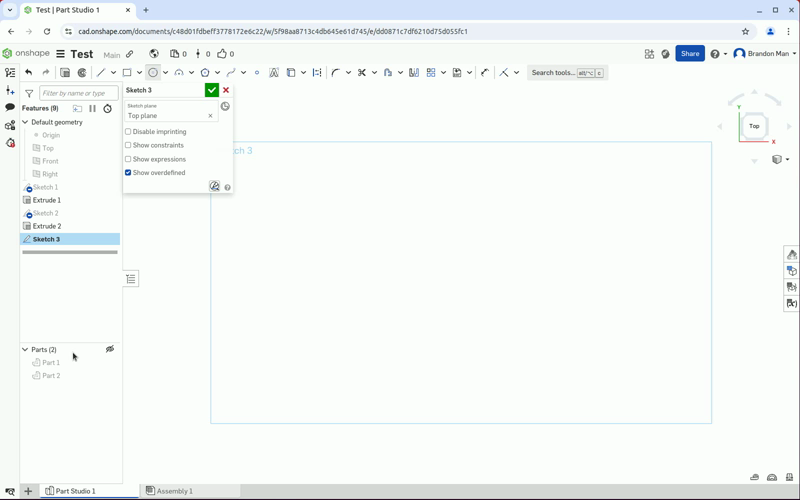
key_down(shift)
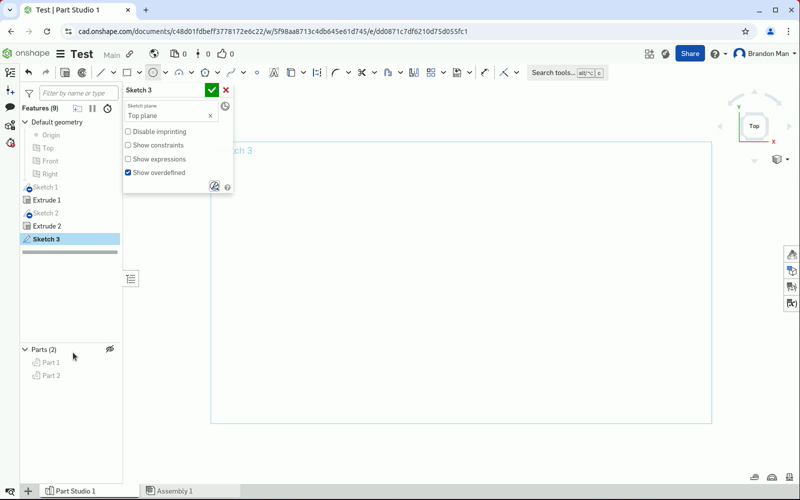
mouse_move(461, 282)
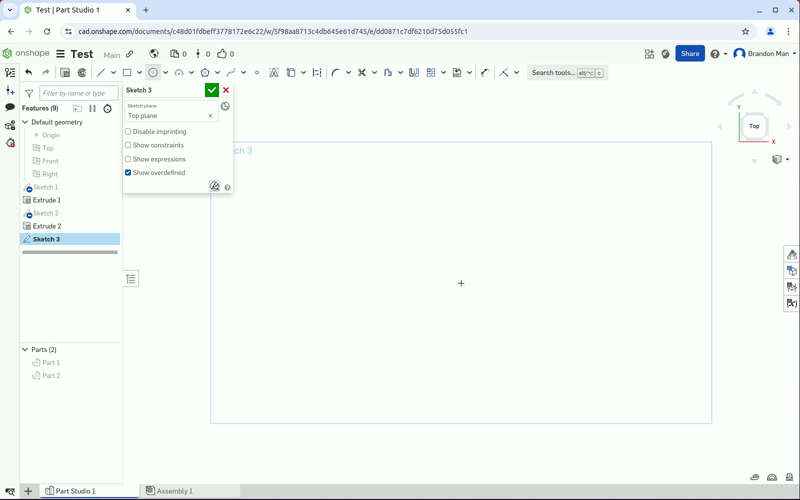
click(461, 282)
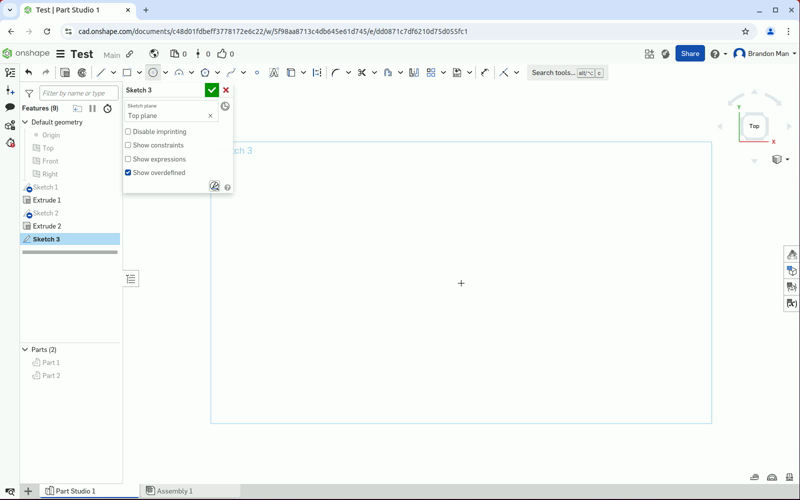
key_up(shift)
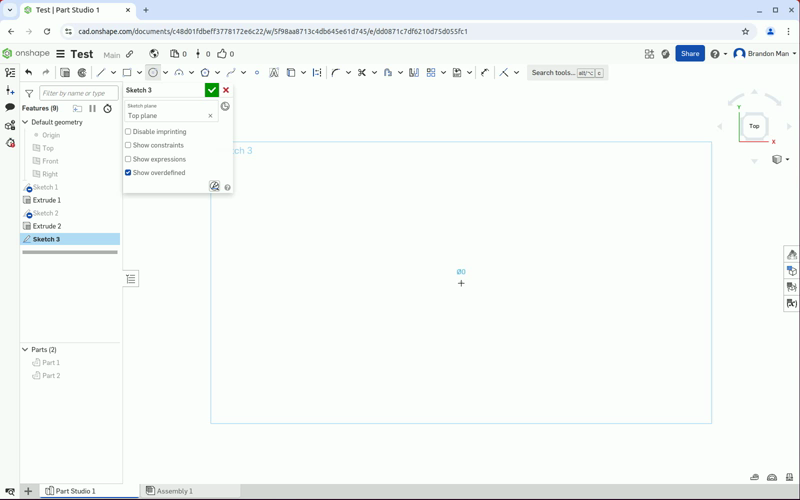
mouse_move(570, 282)
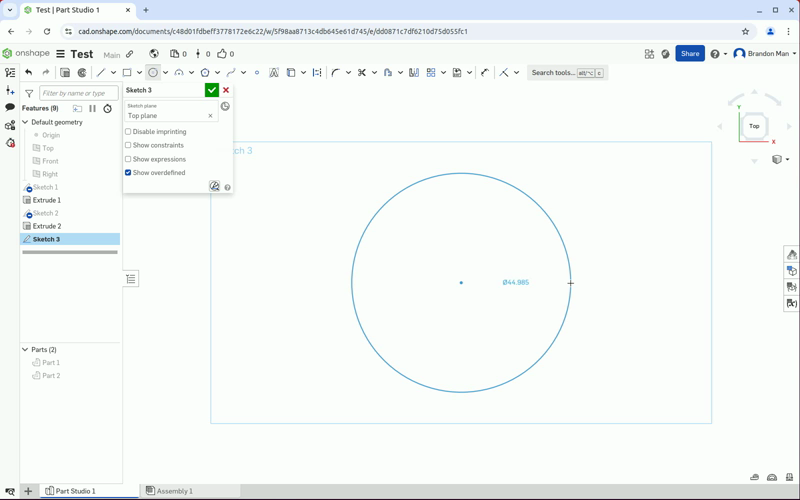
click(570, 282)
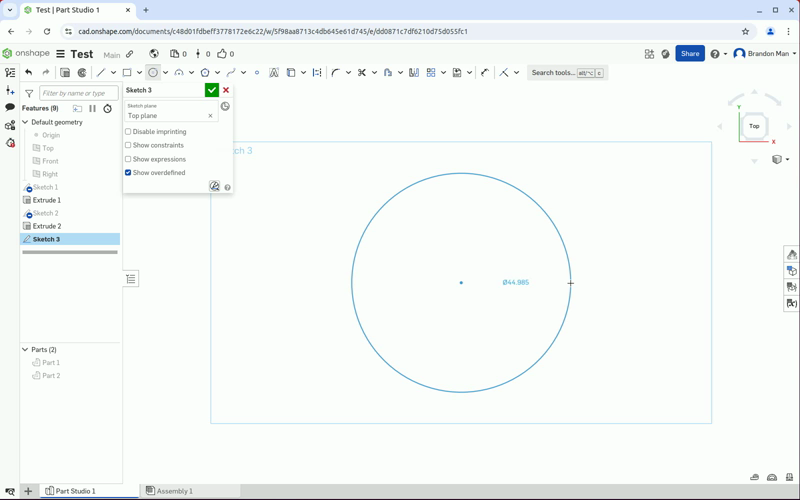
key(esc)
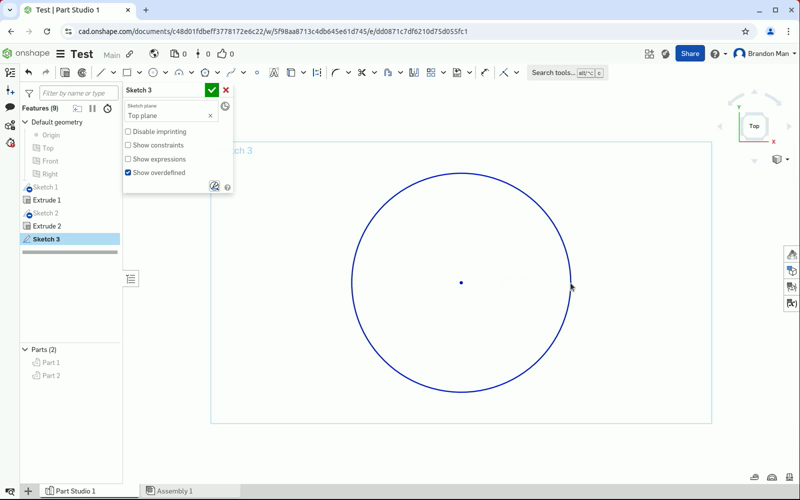
key(c)
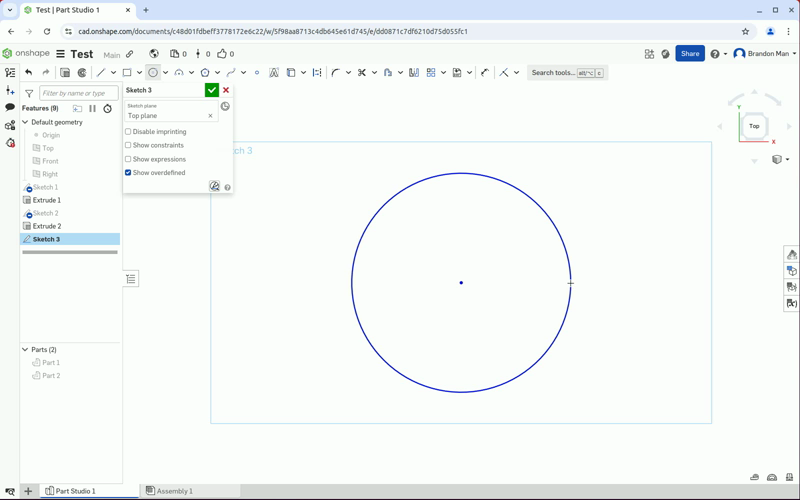
key_down(shift)
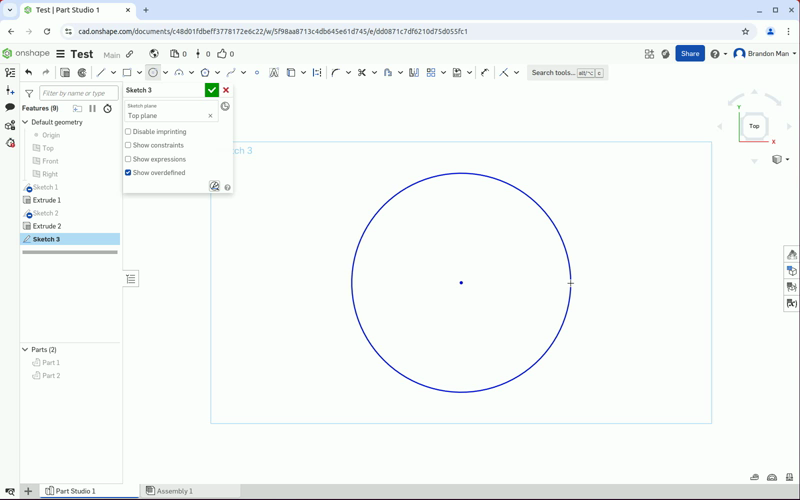
mouse_move(461, 282)
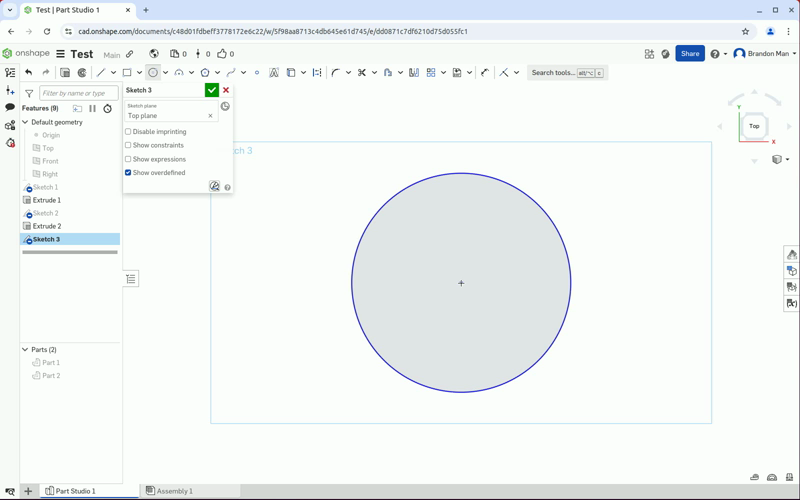
click(461, 282)
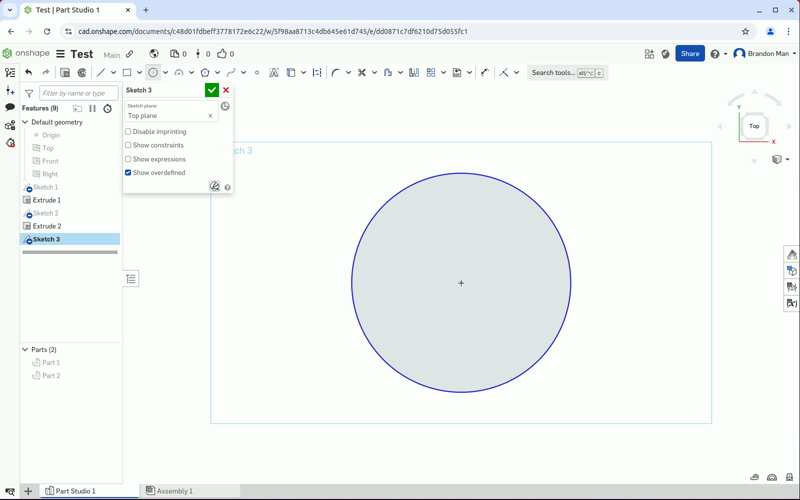
key_up(shift)
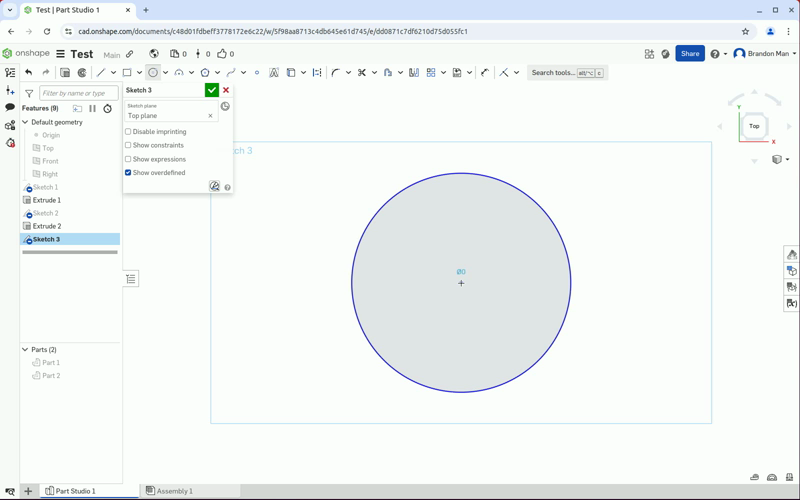
mouse_move(557, 282)
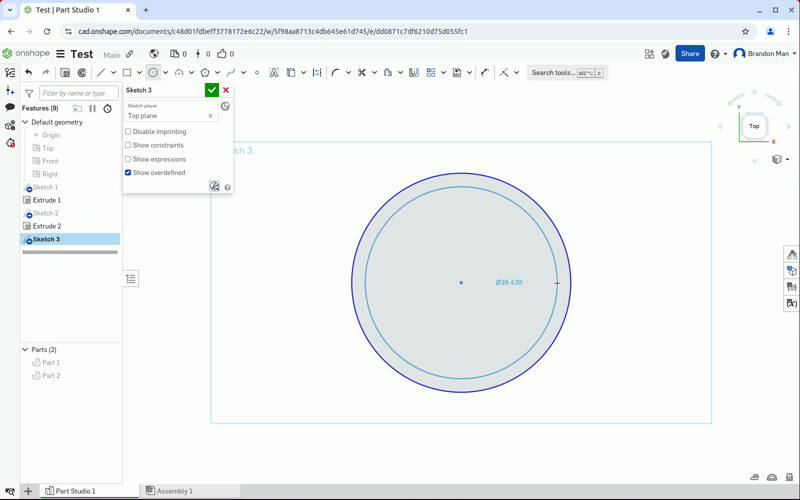
click(557, 282)
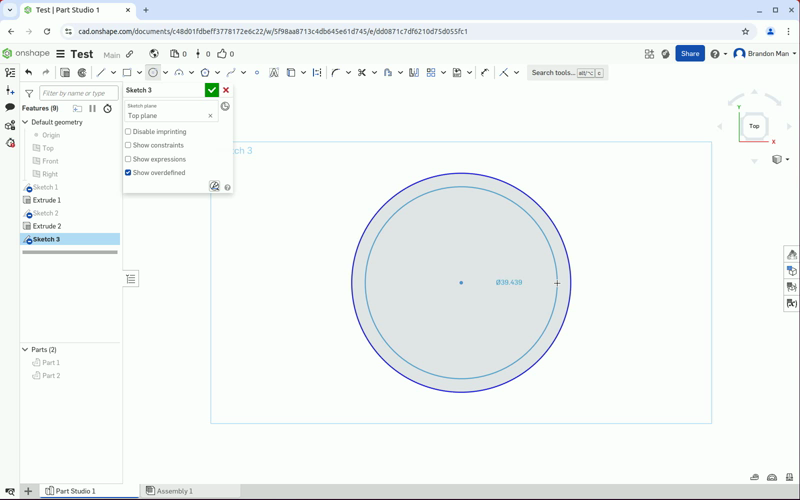
key(esc)
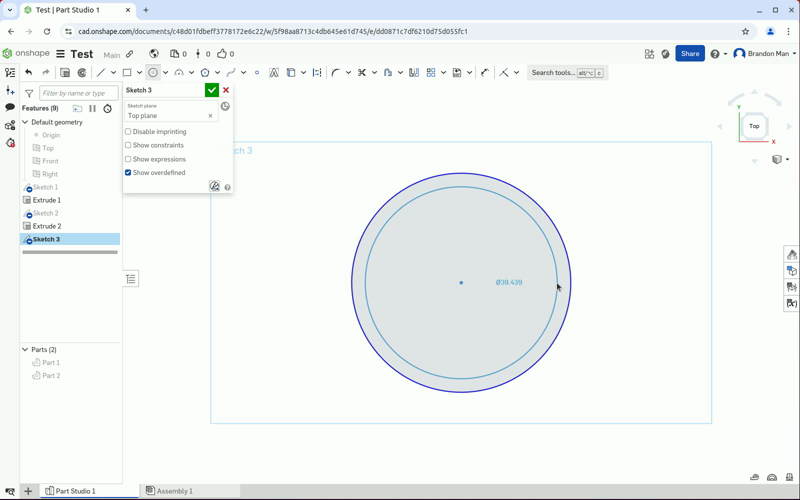
mouse_move(509, 192)
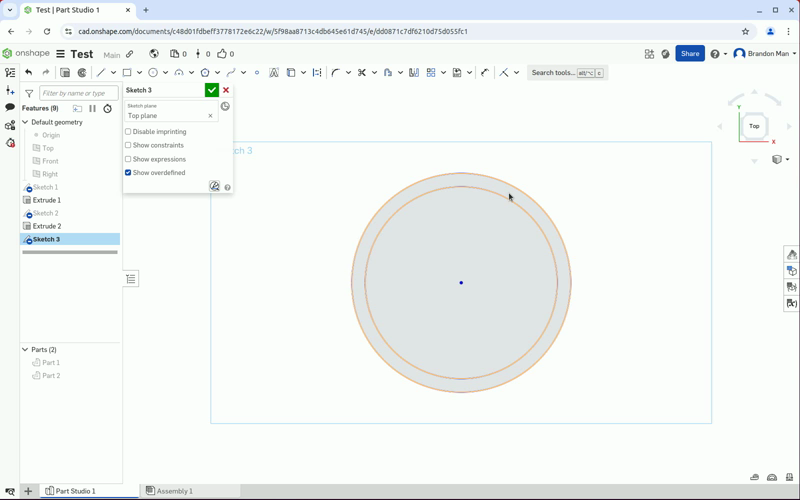
click(509, 192)
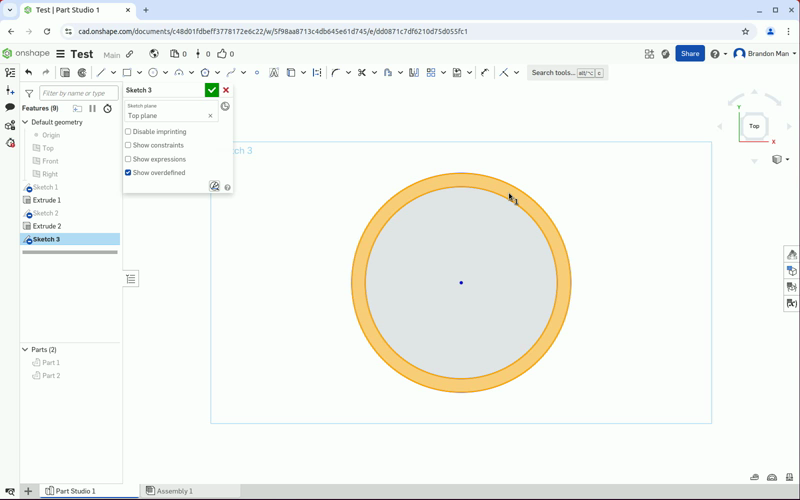
mouse_move(73, 352)
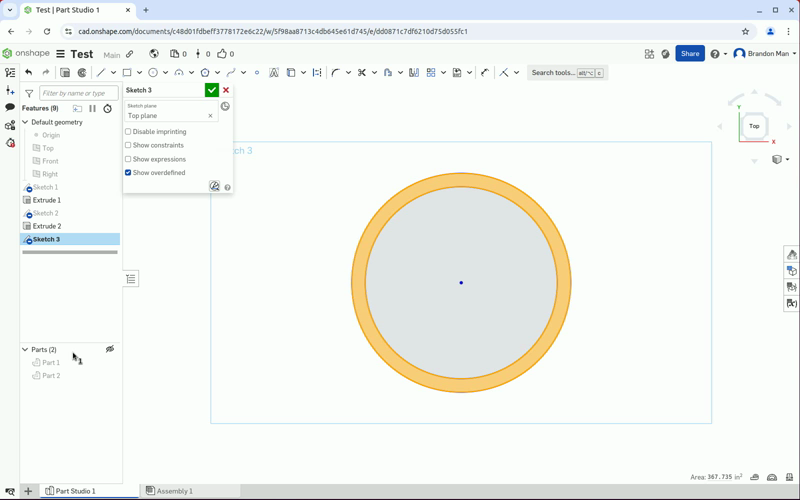
key(shift+y)
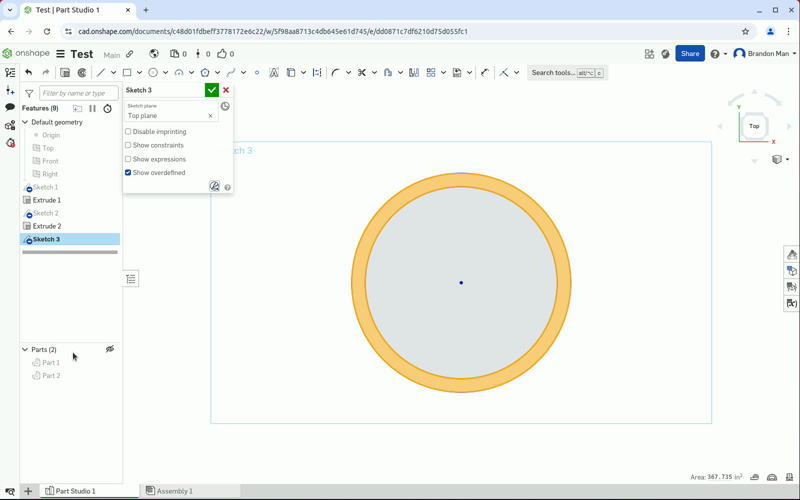
key(shift+e)
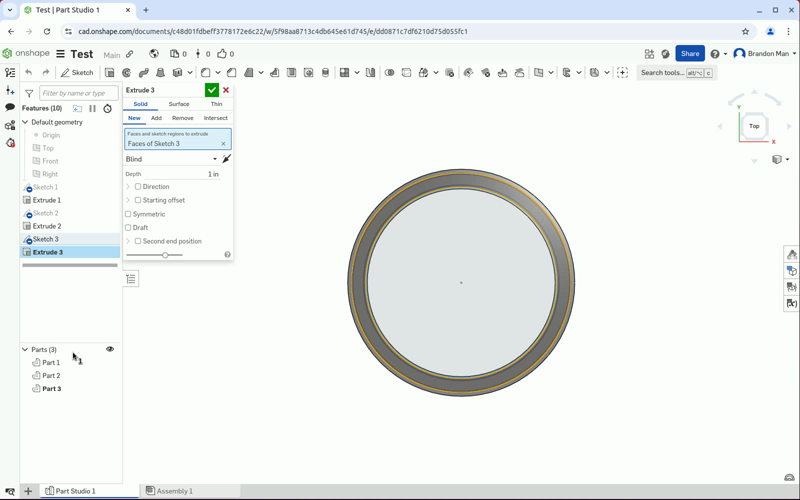
mouse_move(143, 106)
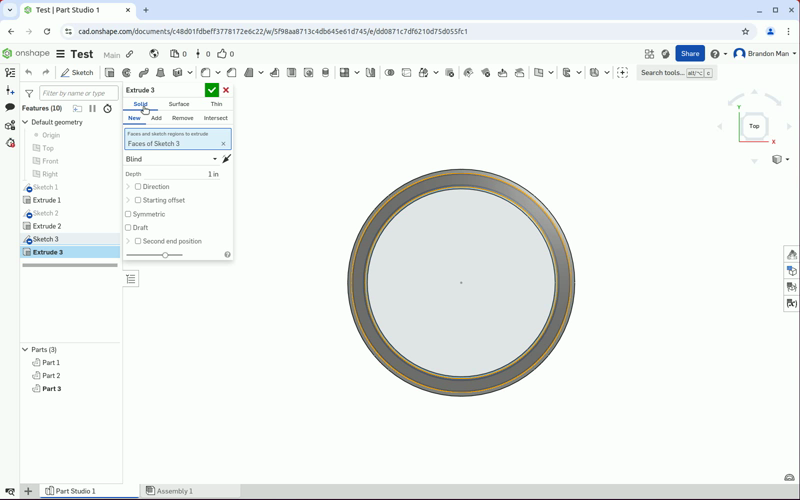
click(143, 106)
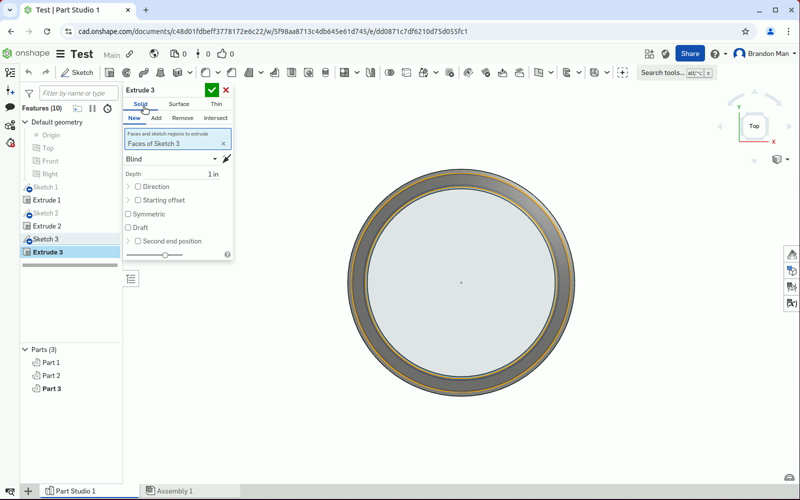
mouse_move(137, 120)
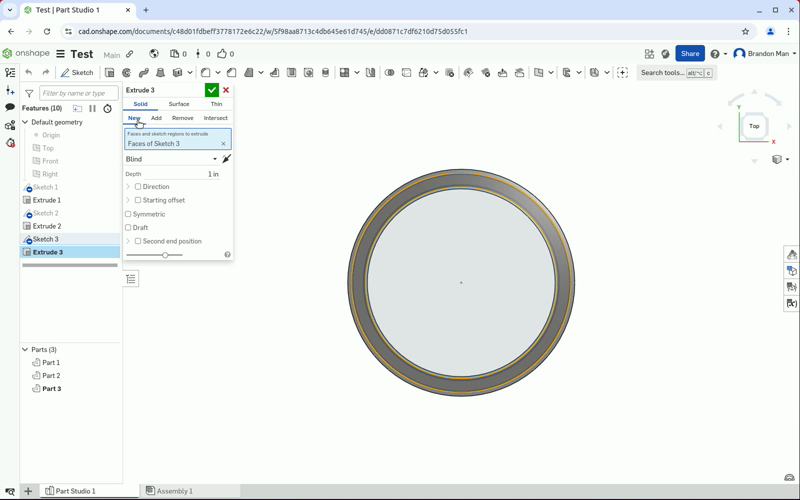
click(137, 120)
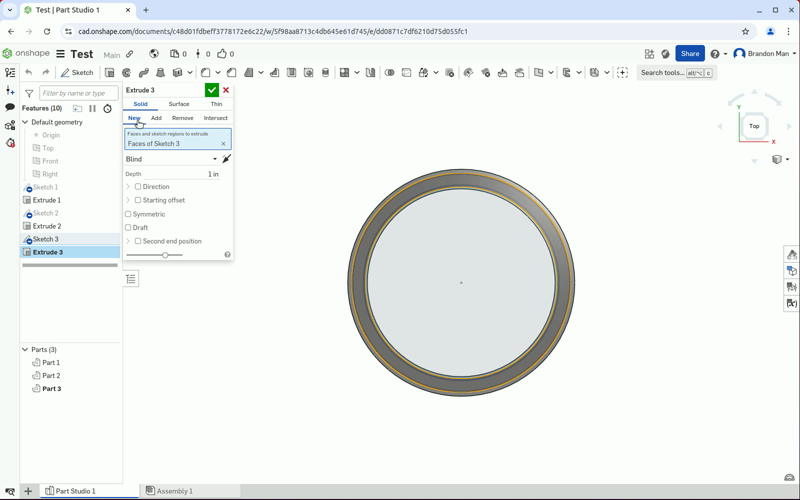
key(tab, 4)
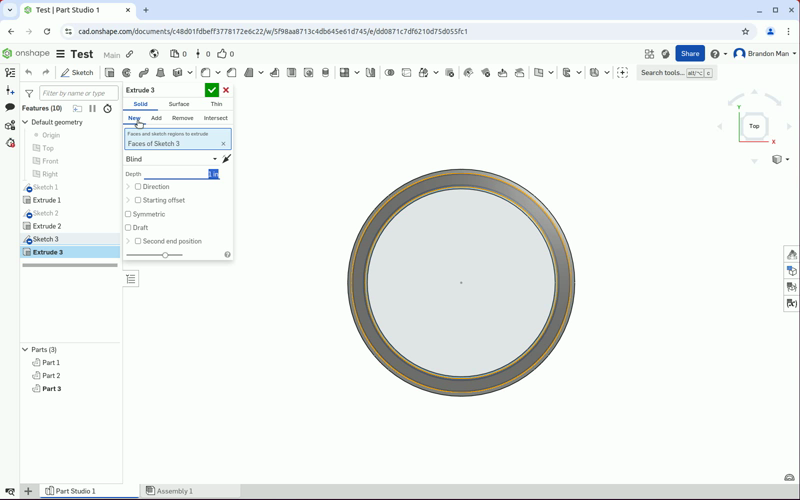
text(0.722)
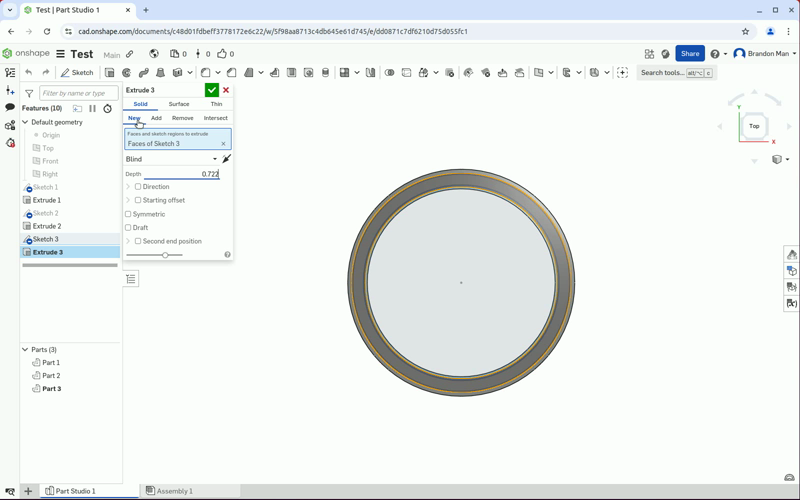
key(enter)
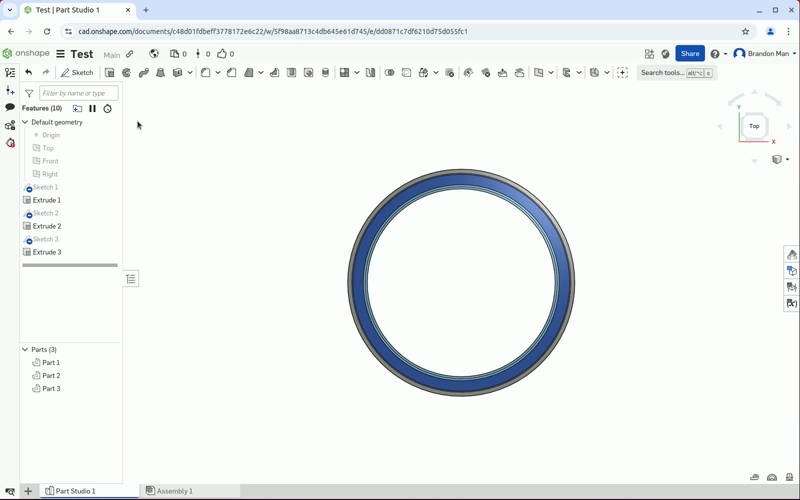
key(shift+h)
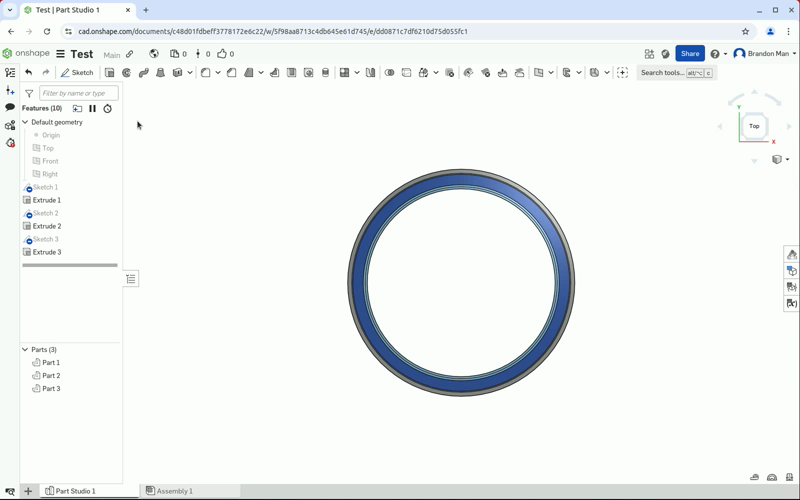
key(shift+h)
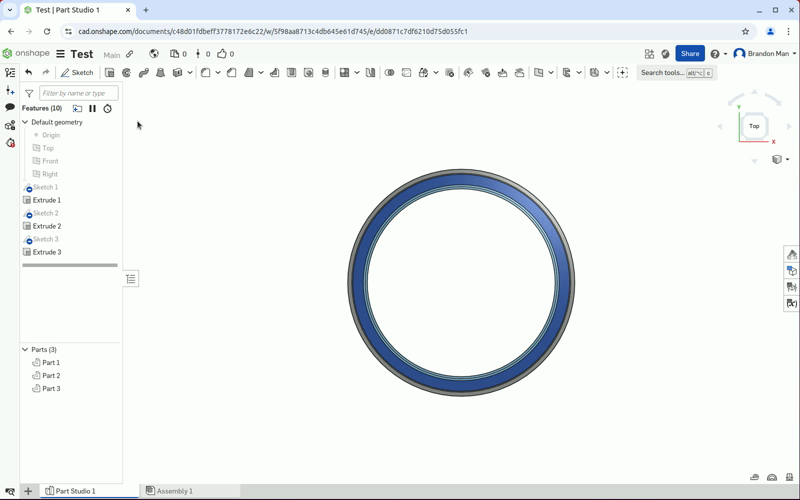
mouse_move(73, 189)
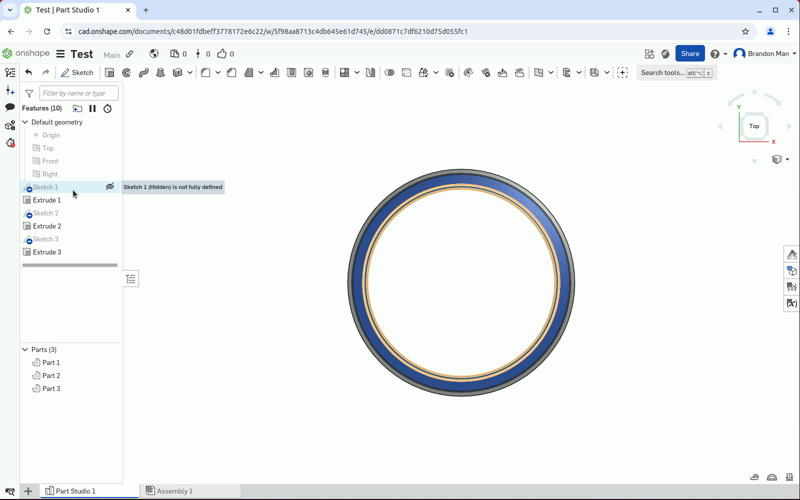
click(73, 189)
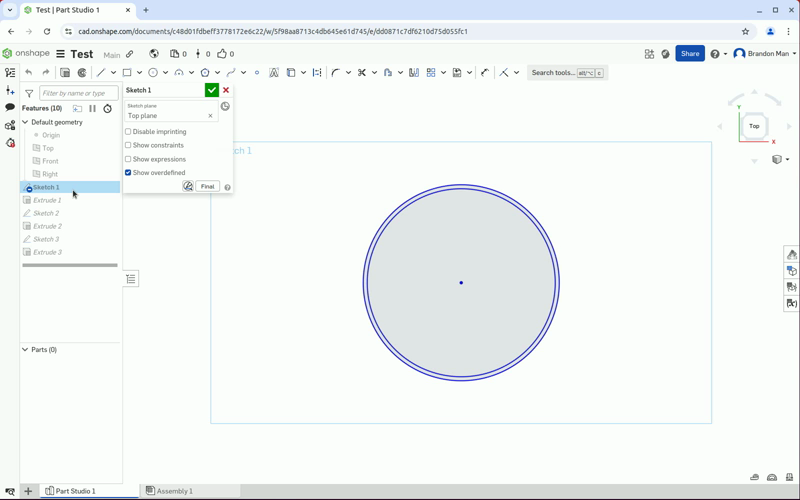
mouse_move(229, 92)
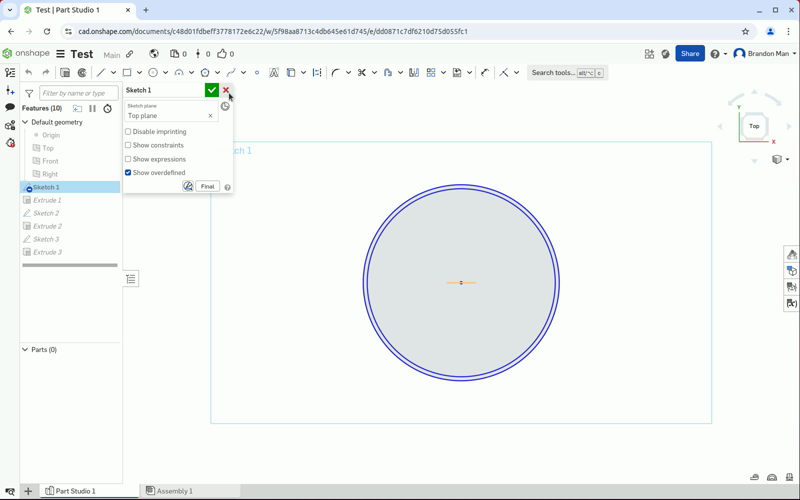
click(229, 92)
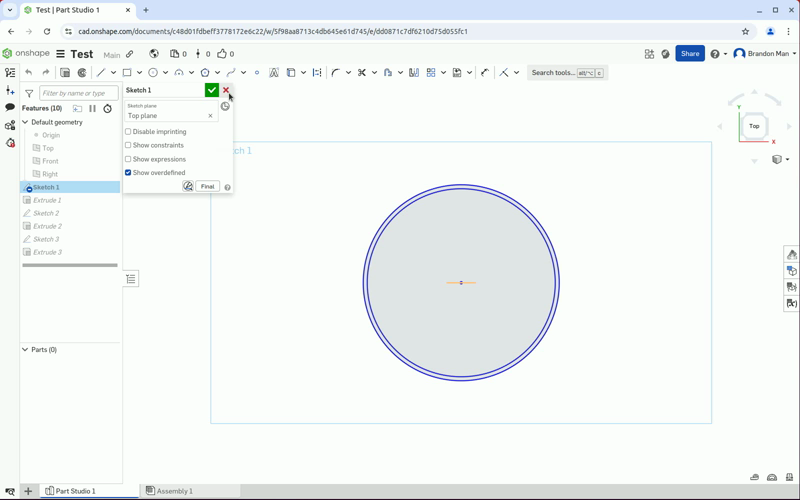
key(shift+s)
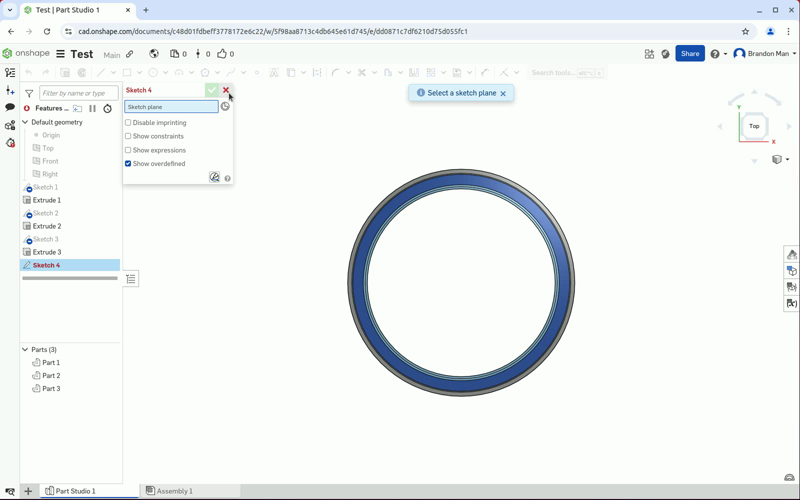
mouse_move(73, 150)
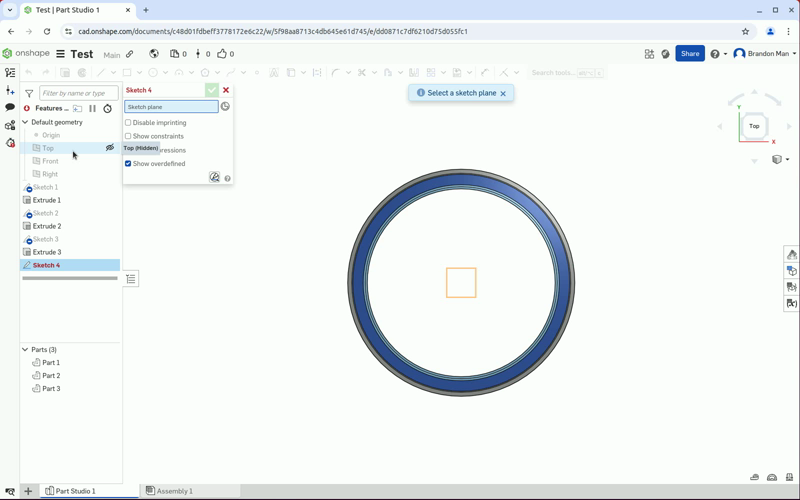
click(73, 150)
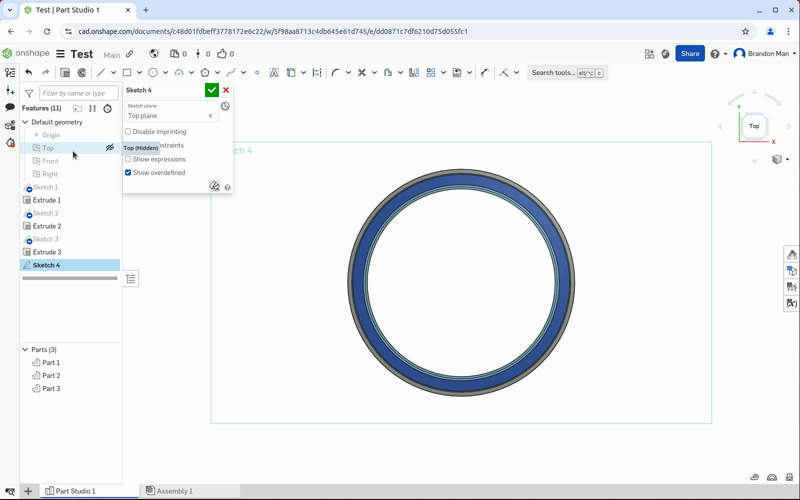
mouse_move(73, 352)
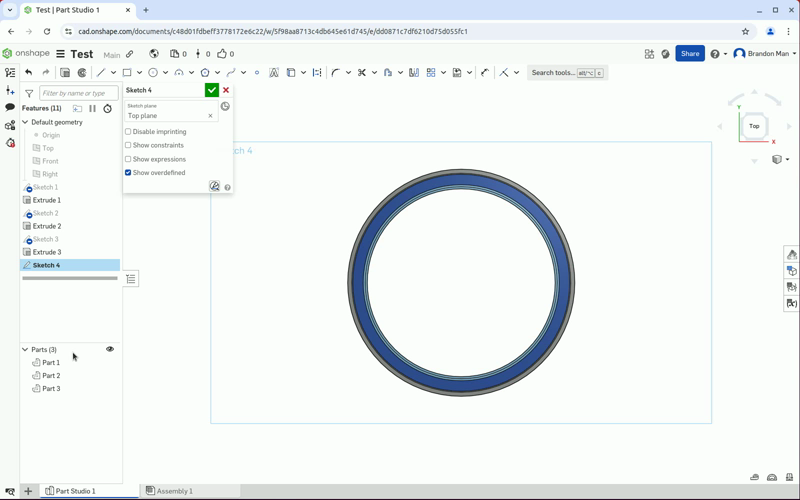
key(y)
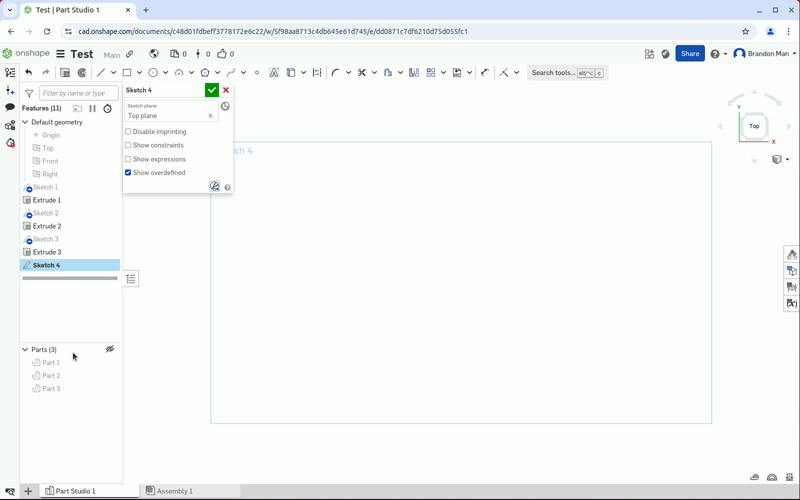
key(c)
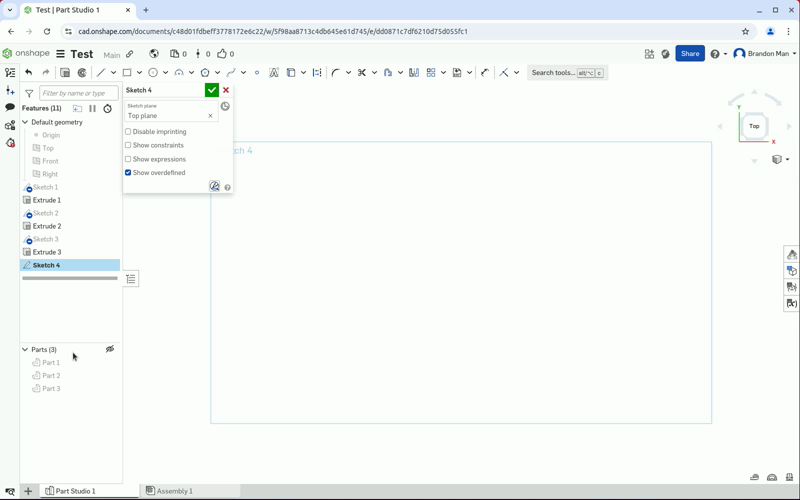
key_down(shift)
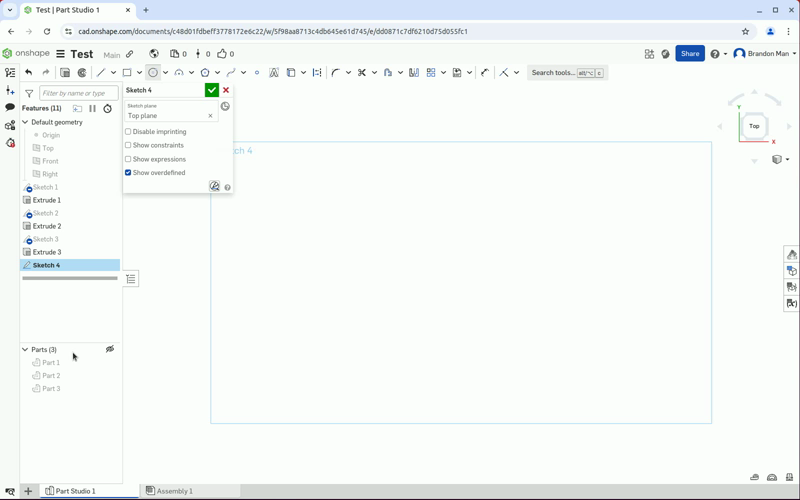
mouse_move(461, 282)
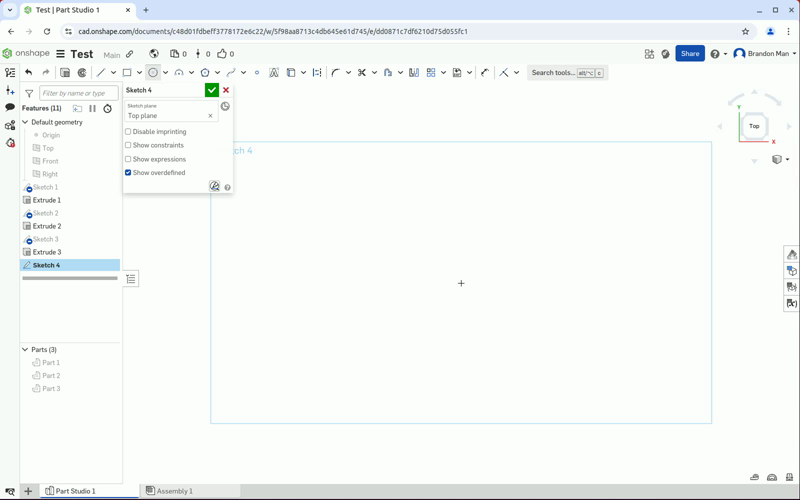
click(461, 282)
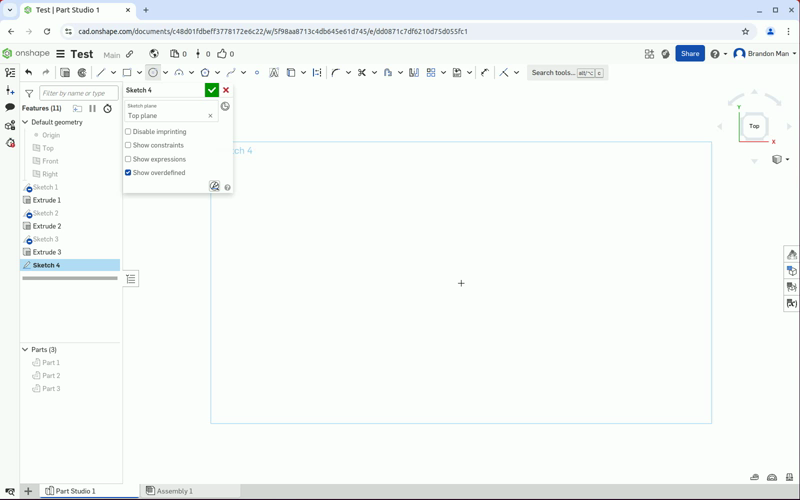
key_up(shift)
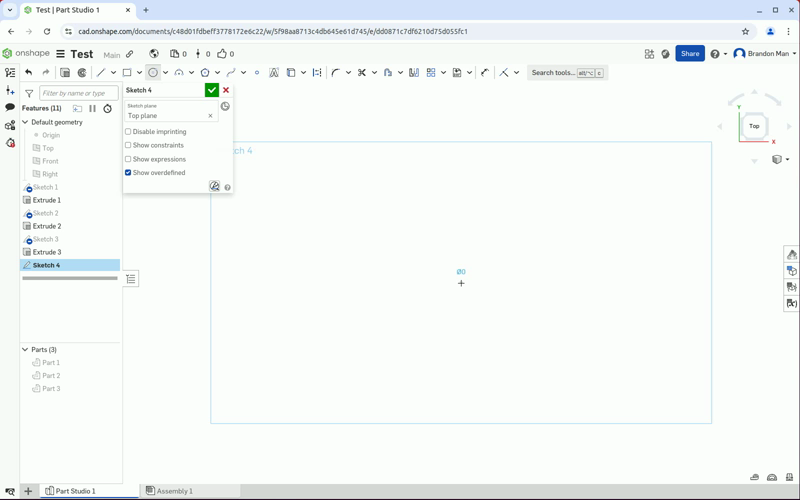
mouse_move(559, 282)
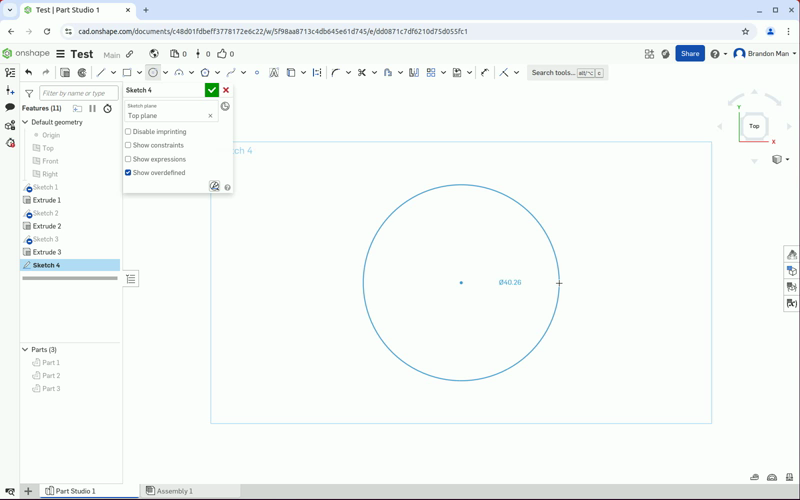
click(559, 282)
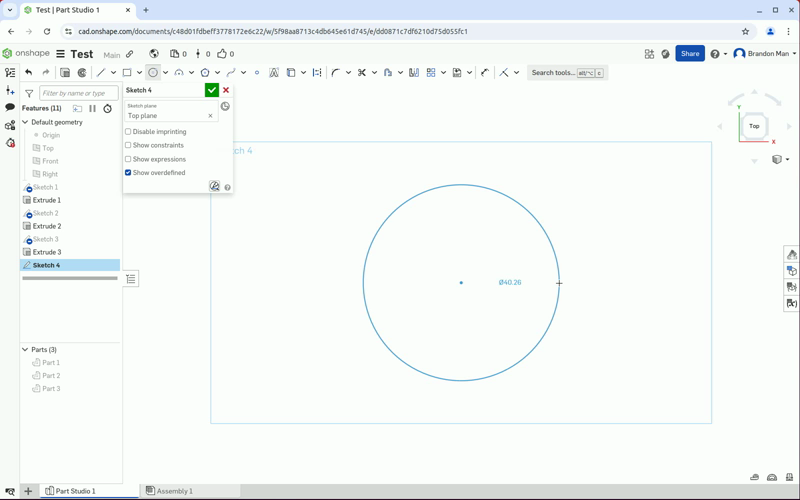
key(esc)
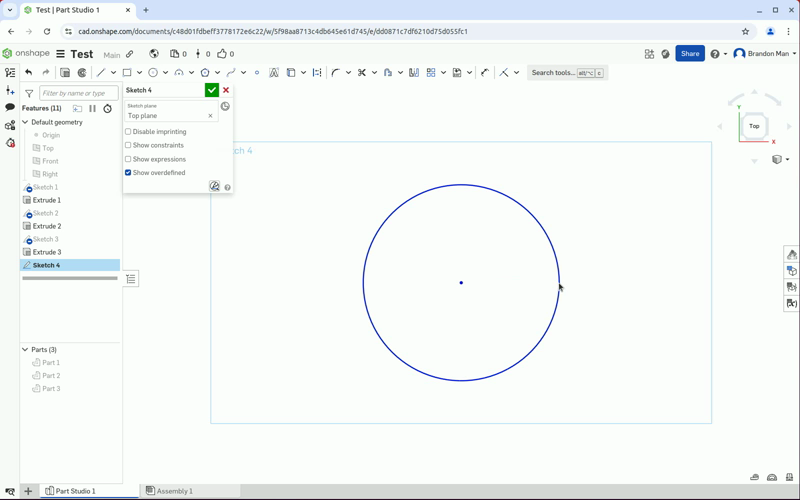
key(c)
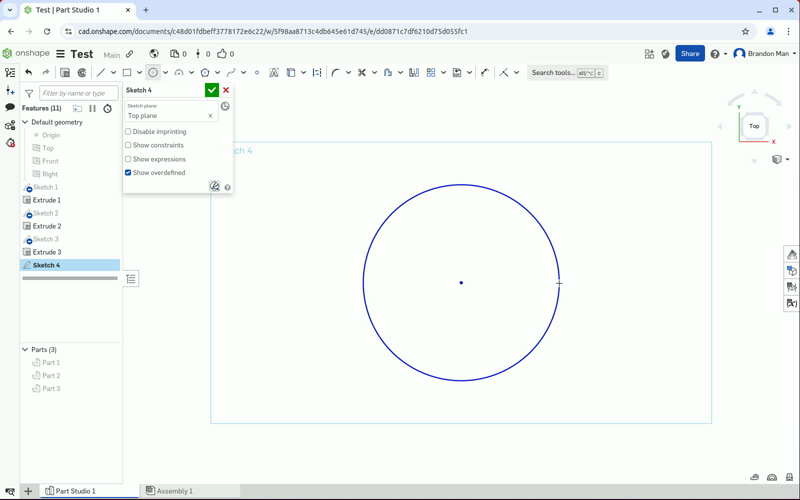
key_down(shift)
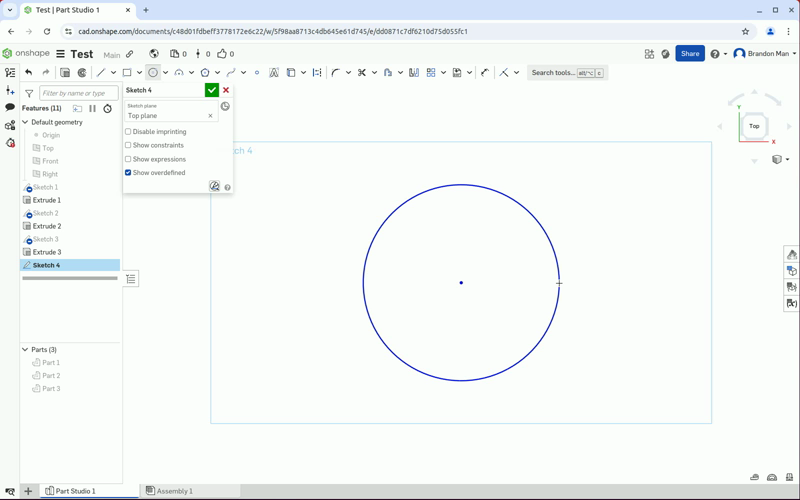
mouse_move(461, 282)
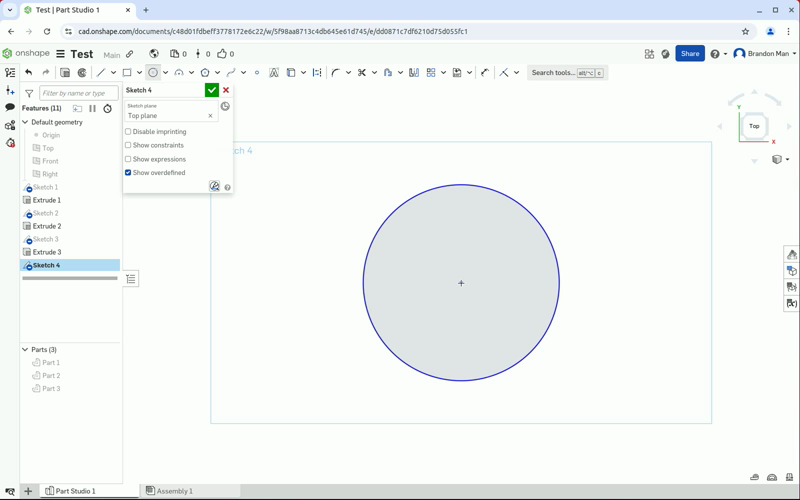
click(461, 282)
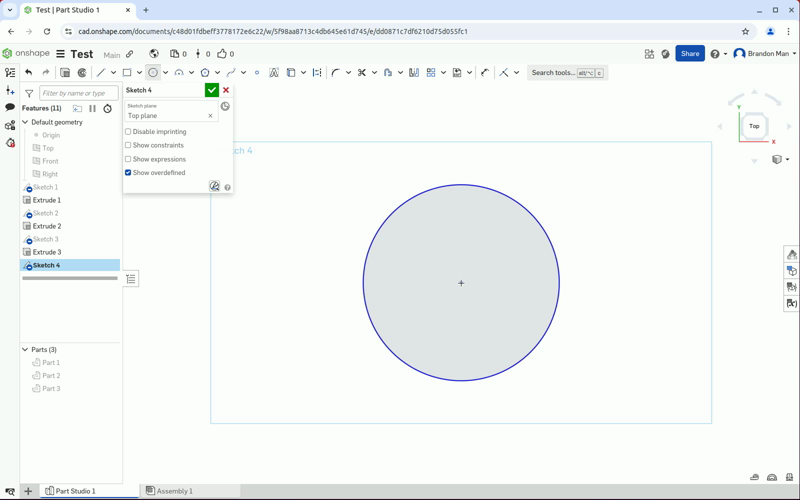
key_up(shift)
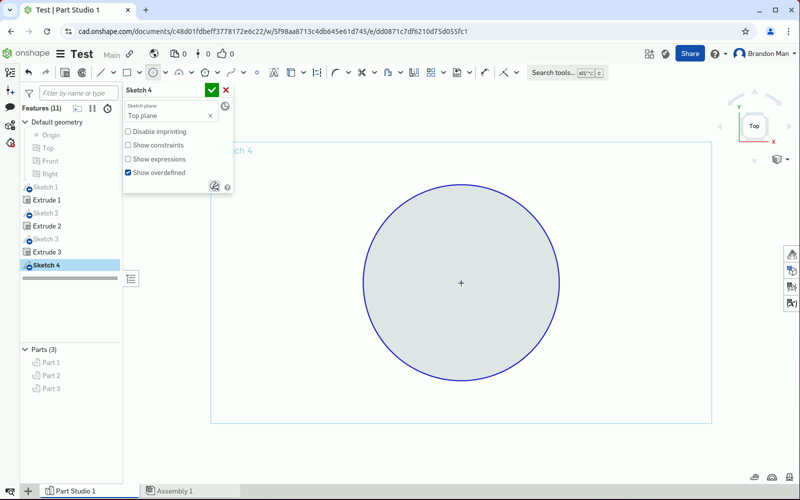
mouse_move(555, 282)
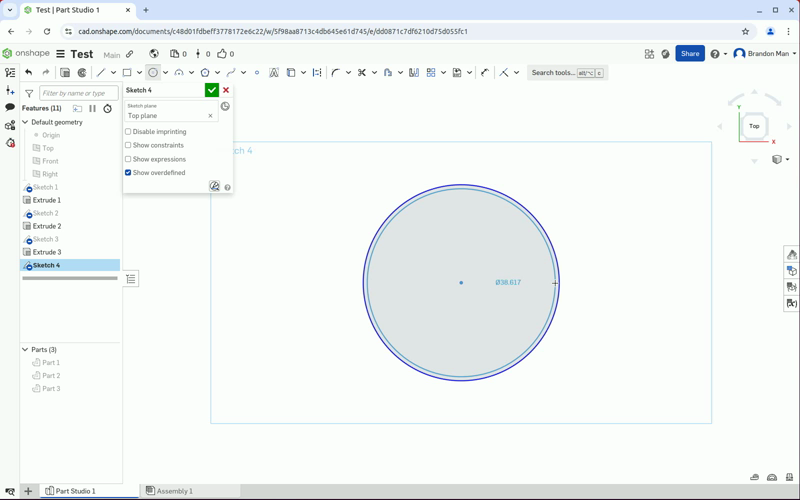
scroll(6)
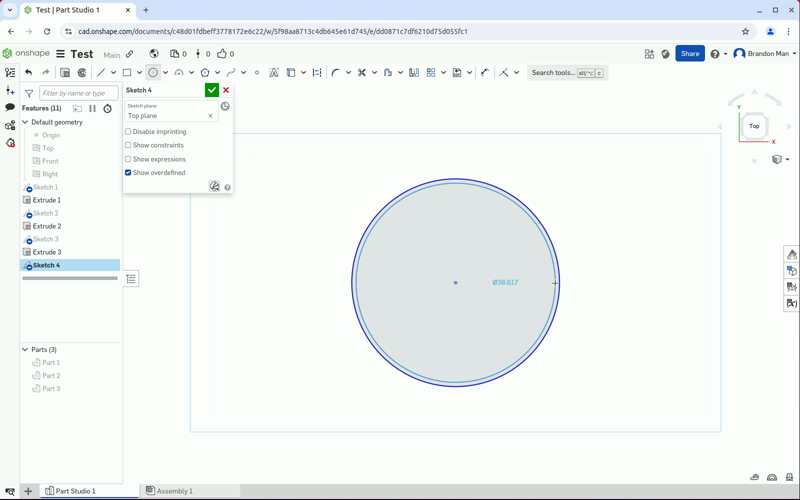
scroll(6)
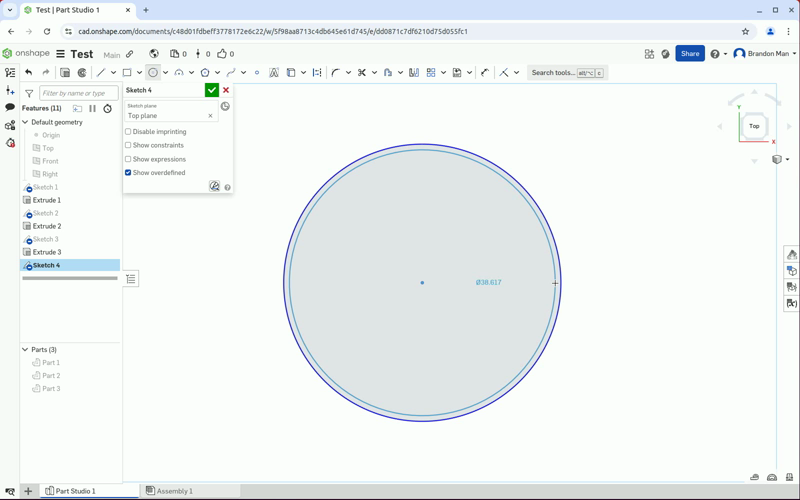
scroll(6)
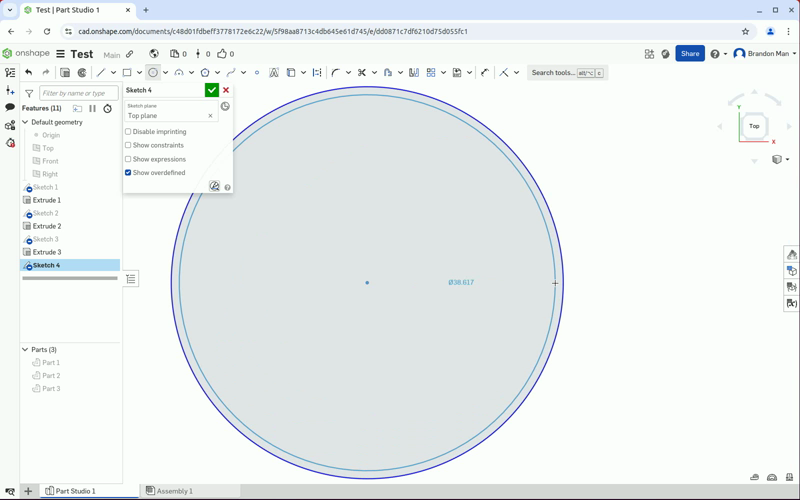
scroll(6)
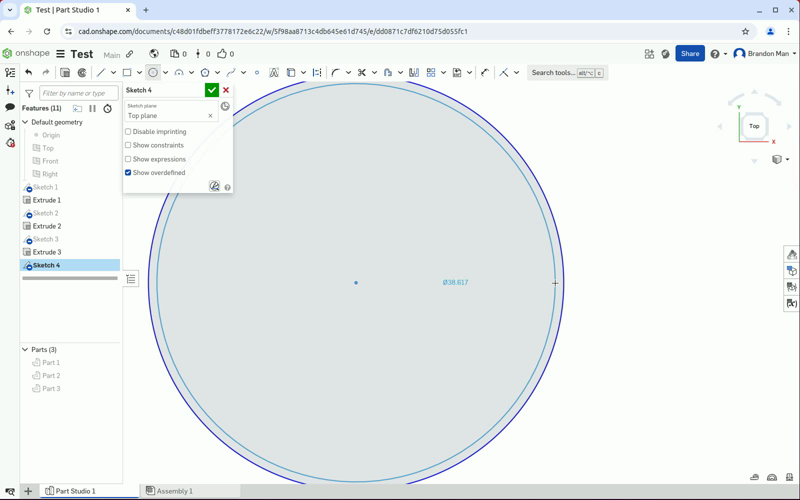
scroll(6)
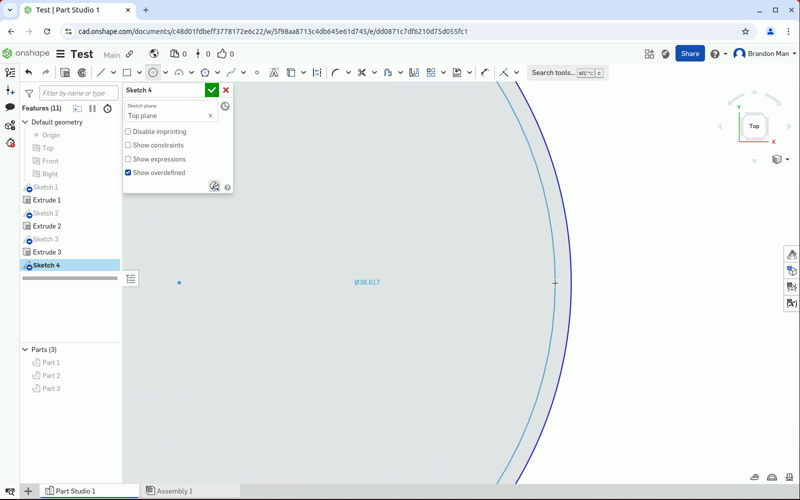
scroll(6)
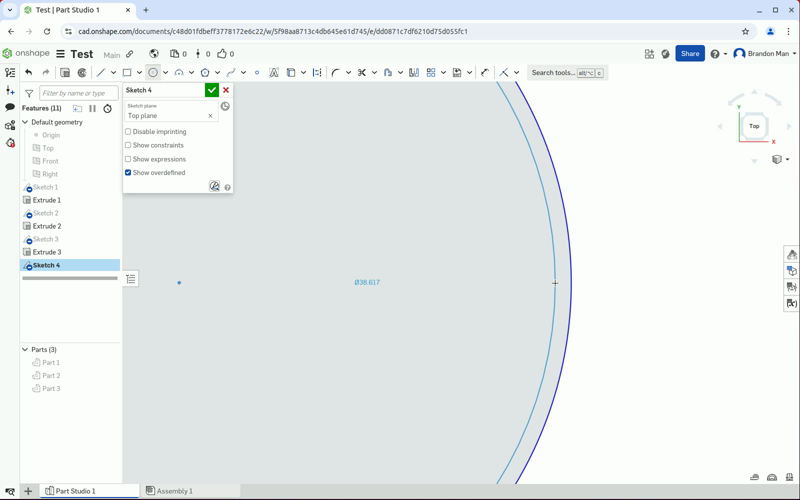
scroll(6)
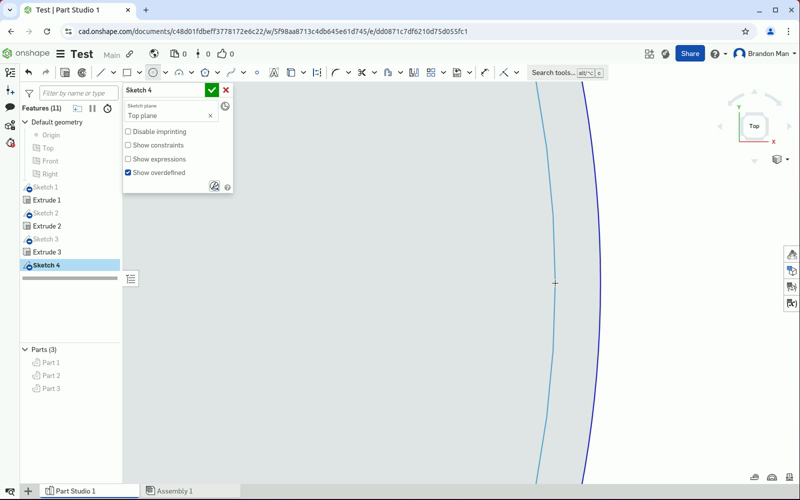
click(555, 282)
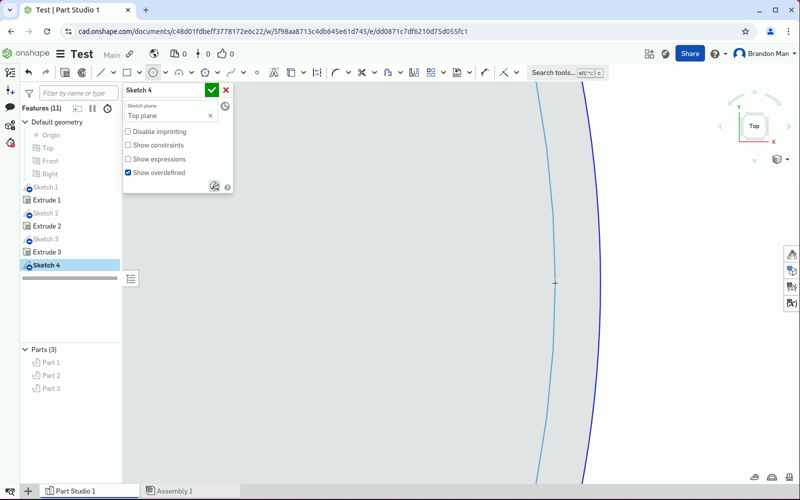
scroll(-6)
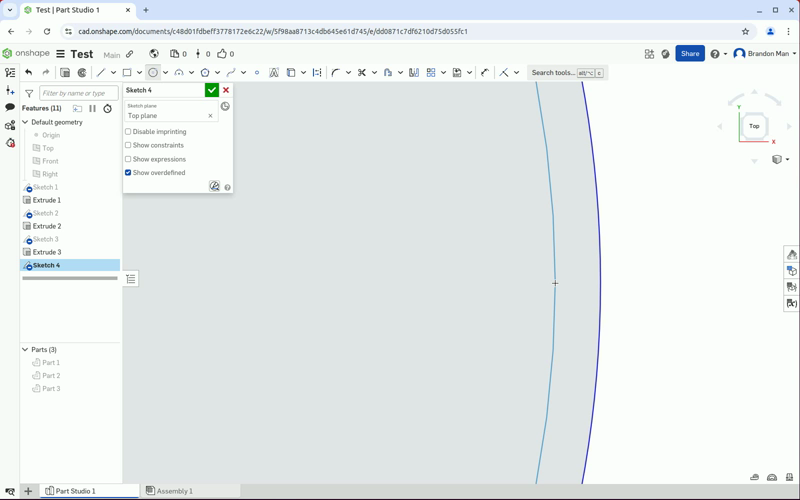
scroll(-6)
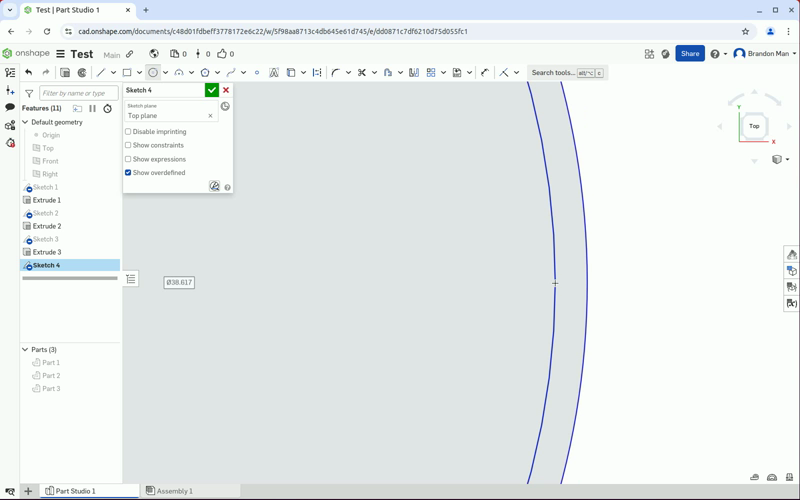
scroll(-6)
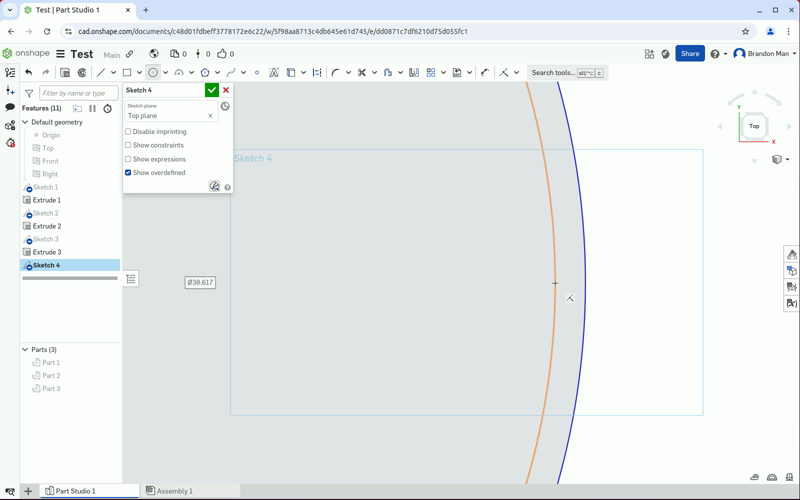
scroll(-6)
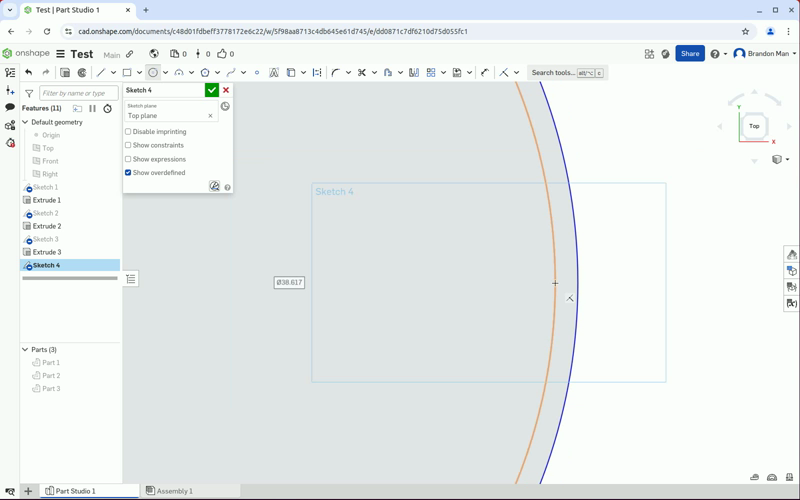
scroll(-6)
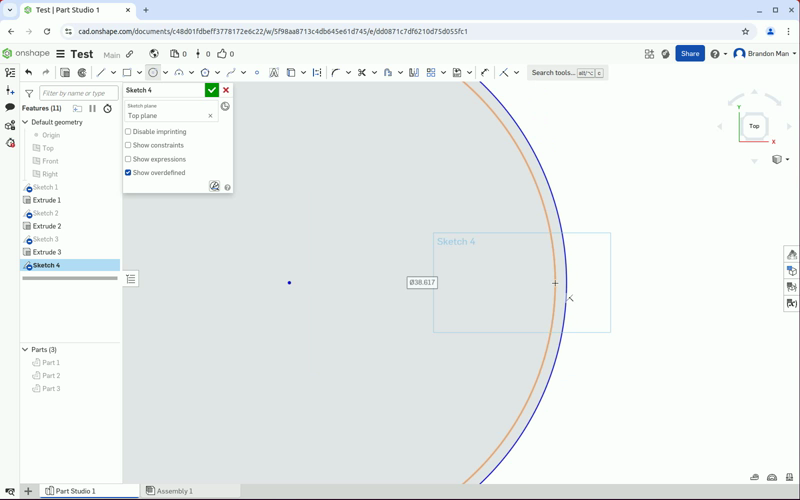
scroll(-6)
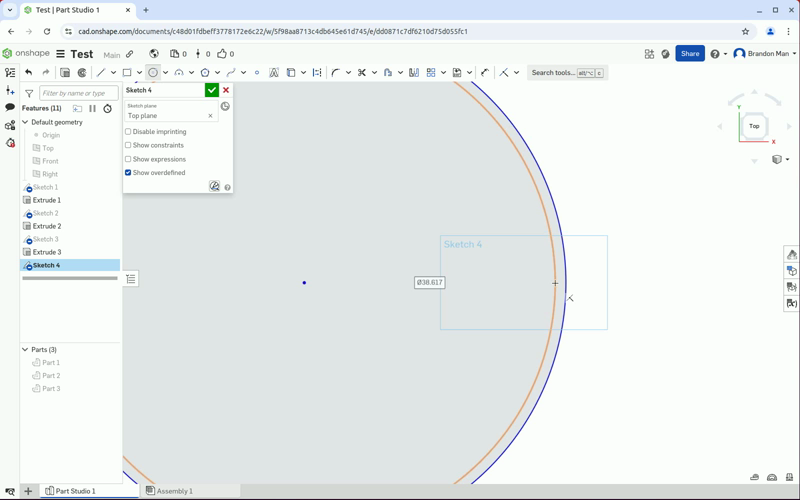
scroll(-6)
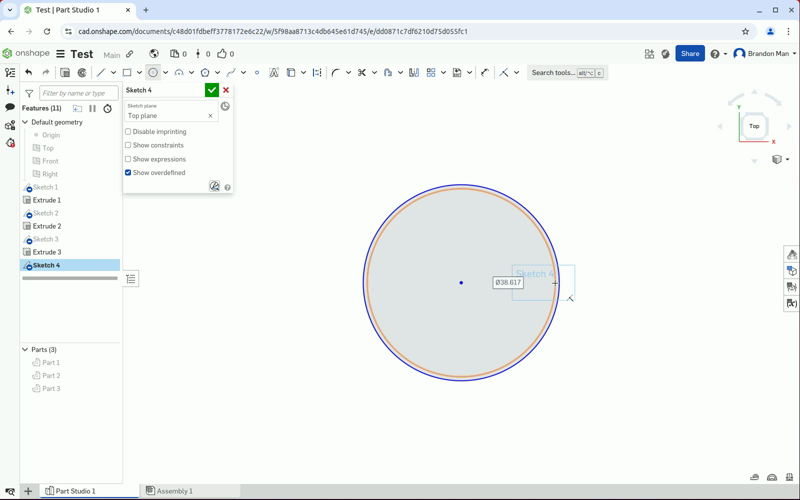
key(esc)
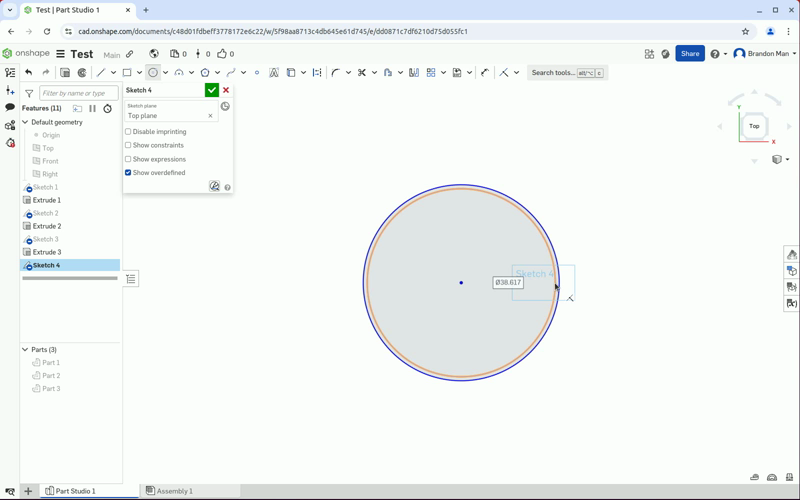
mouse_move(497, 371)
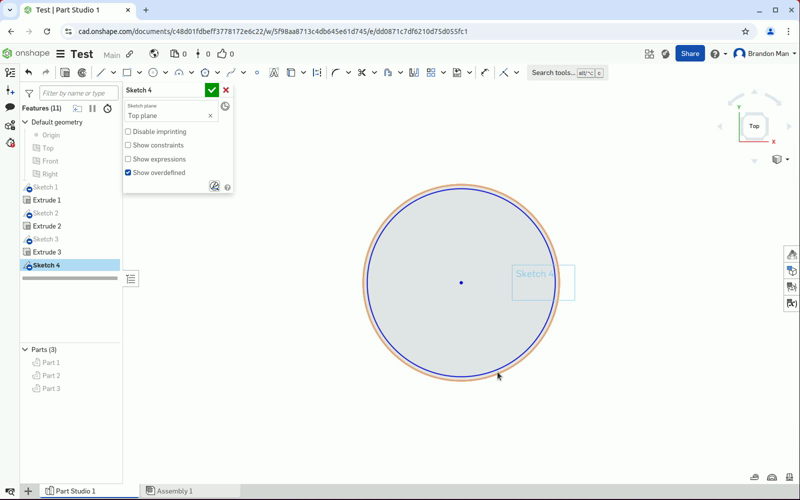
click(497, 371)
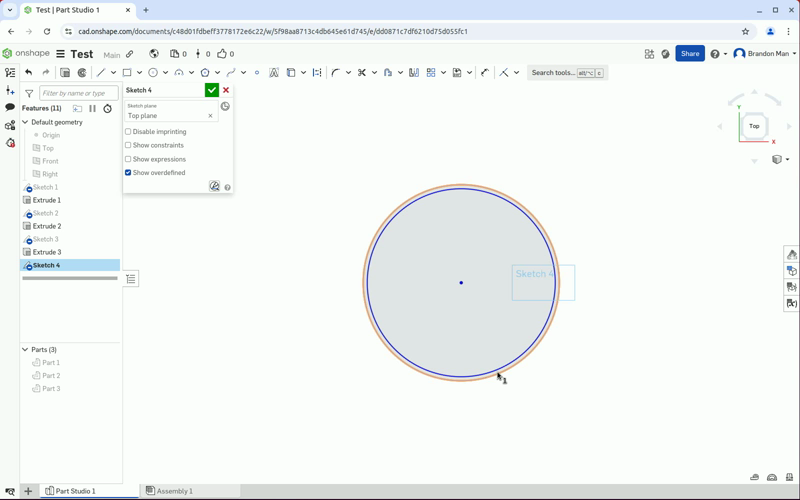
mouse_move(73, 352)
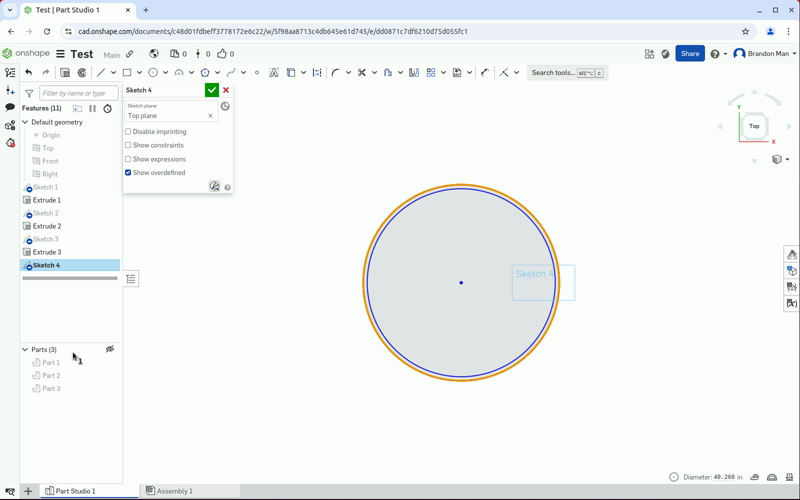
key(shift+y)
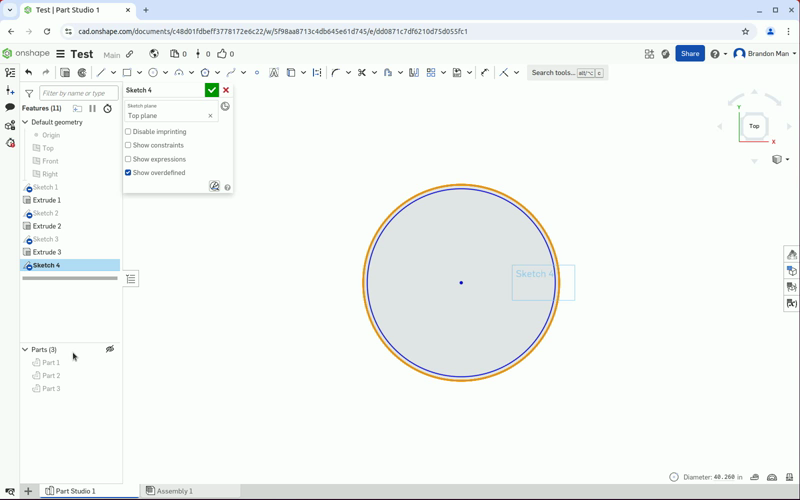
key(shift+e)
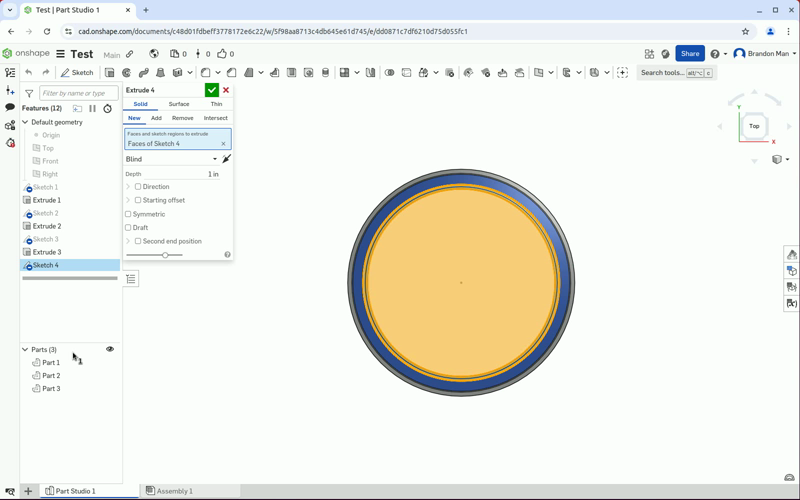
mouse_move(143, 106)
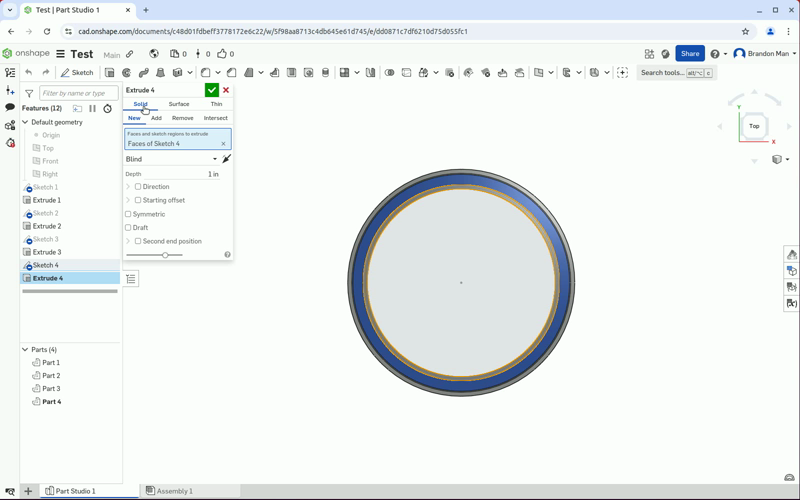
click(143, 106)
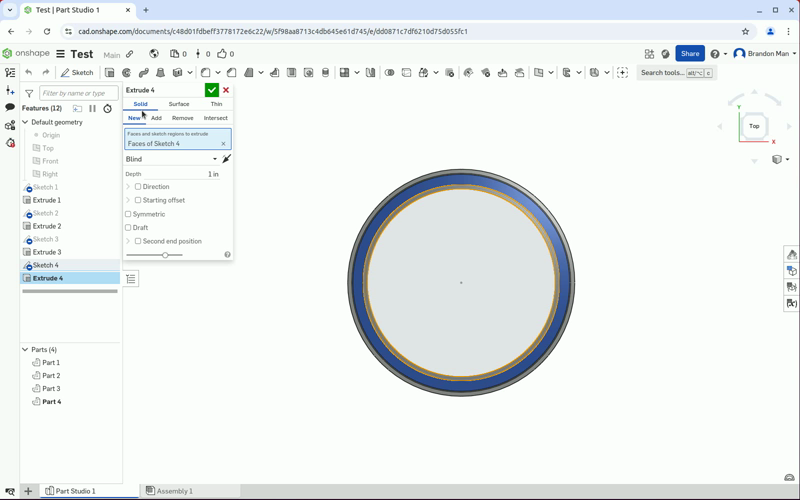
mouse_move(137, 120)
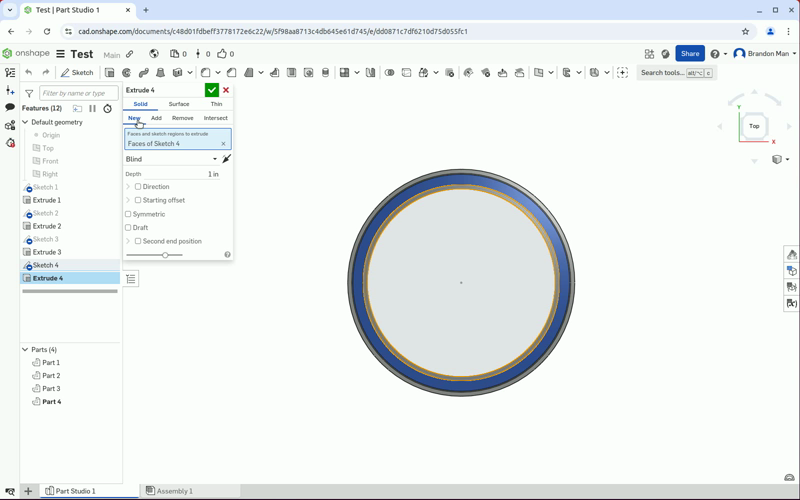
click(137, 120)
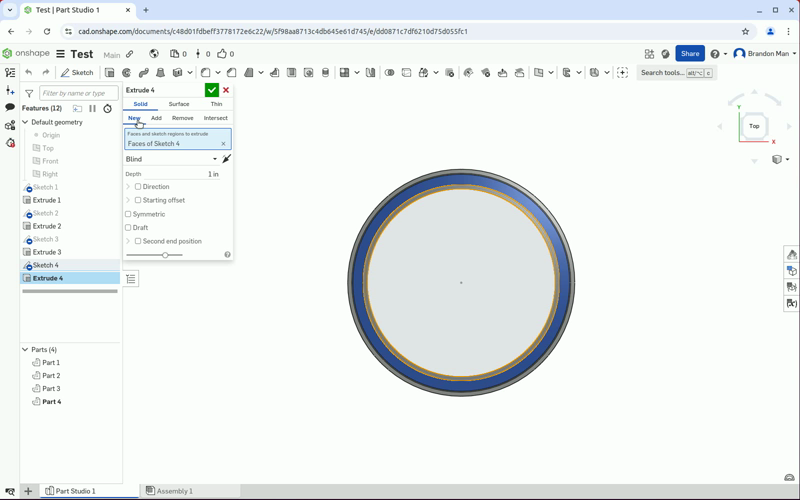
key(tab, 4)
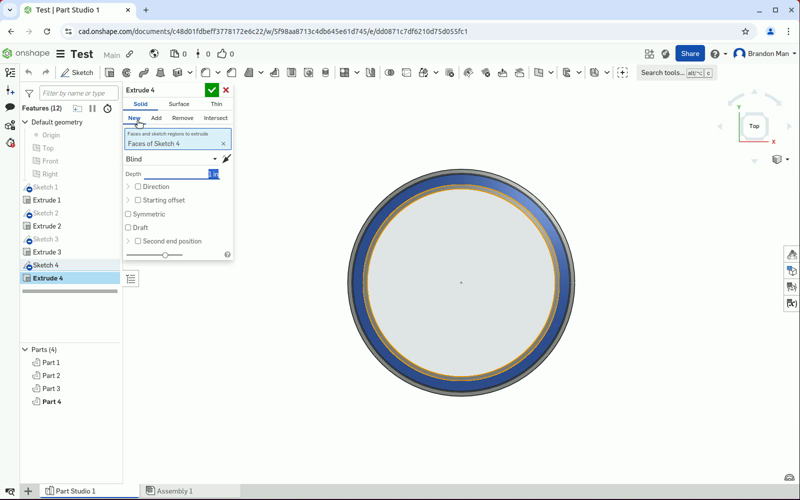
text(2.407)
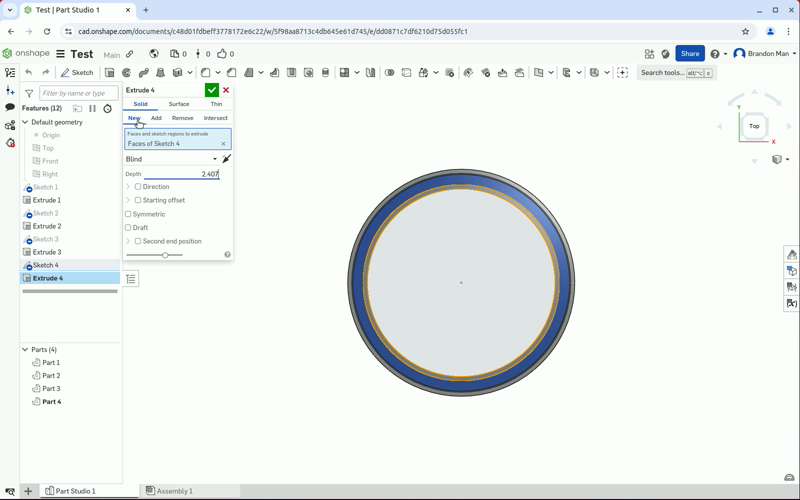
key(enter)
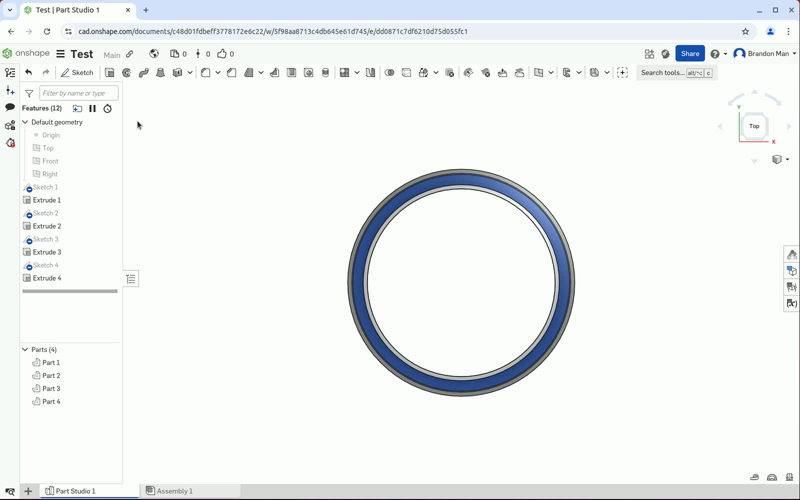
key(shift+h)
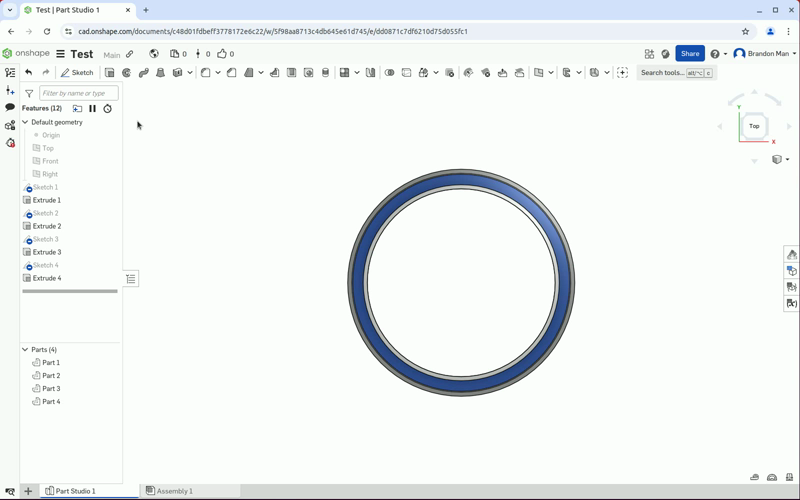
key(shift+h)
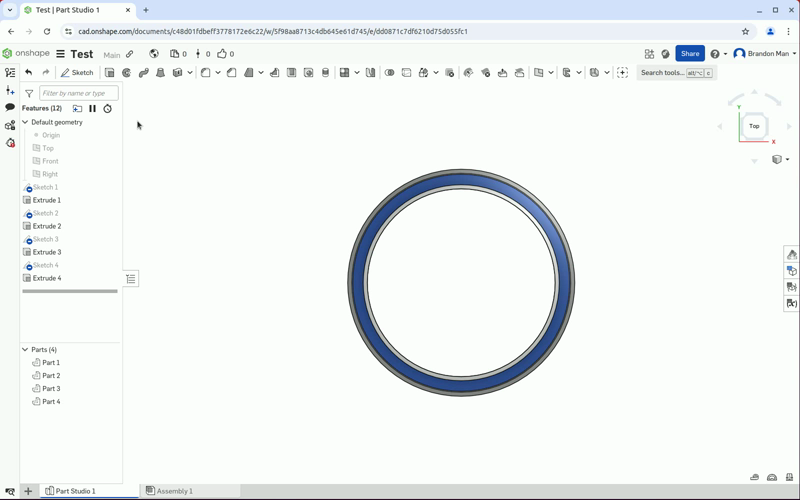
mouse_move(73, 189)
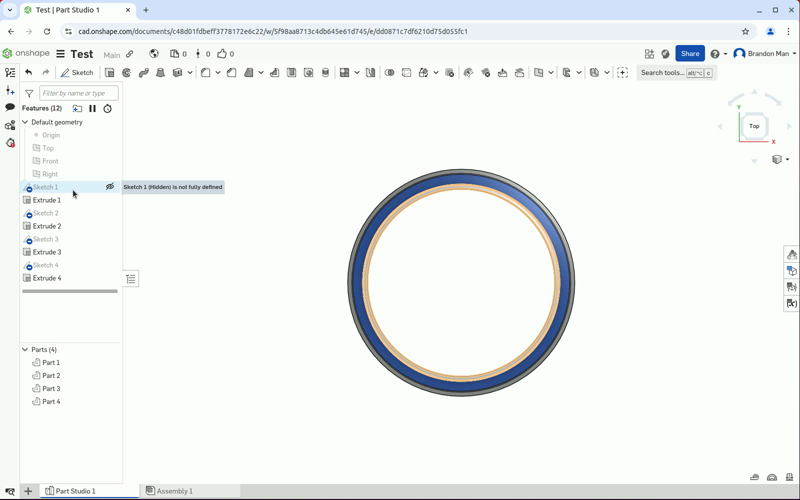
click(73, 189)
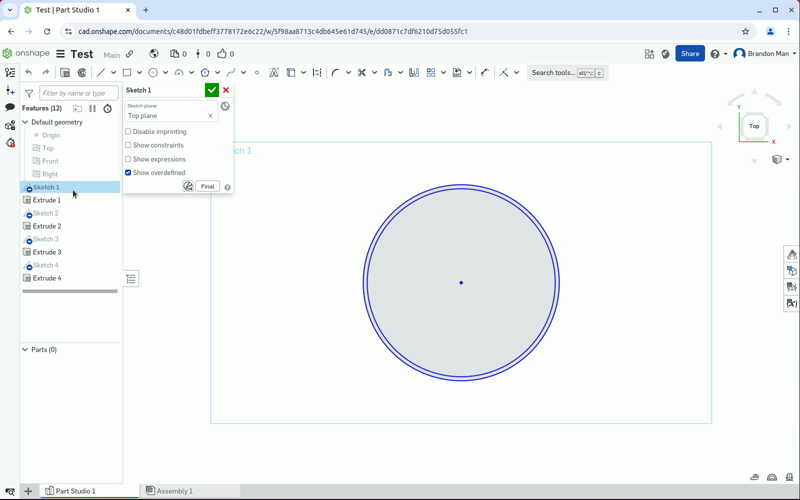
mouse_move(229, 92)
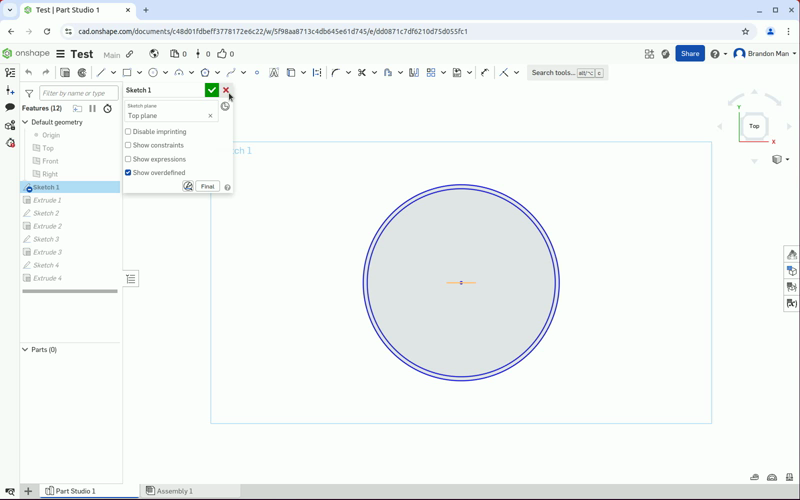
click(229, 92)
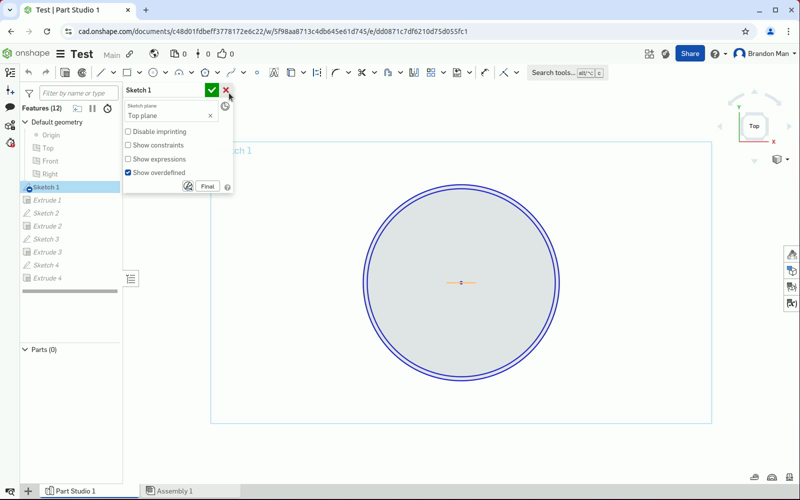
key(shift+s)
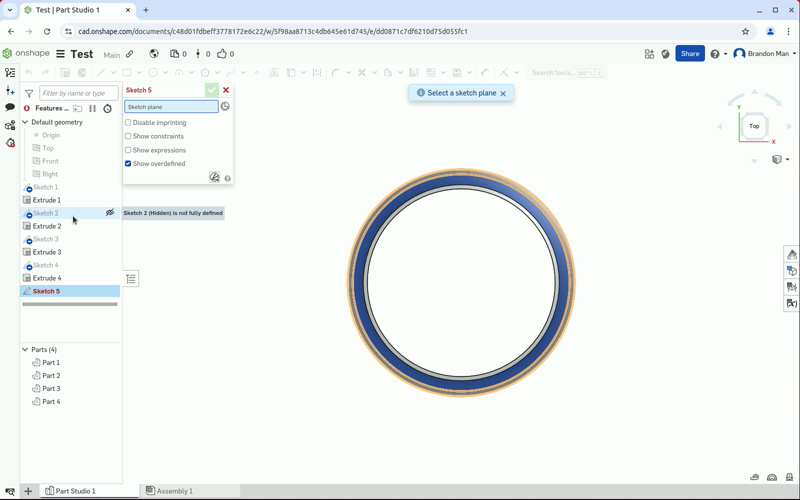
scroll(3)
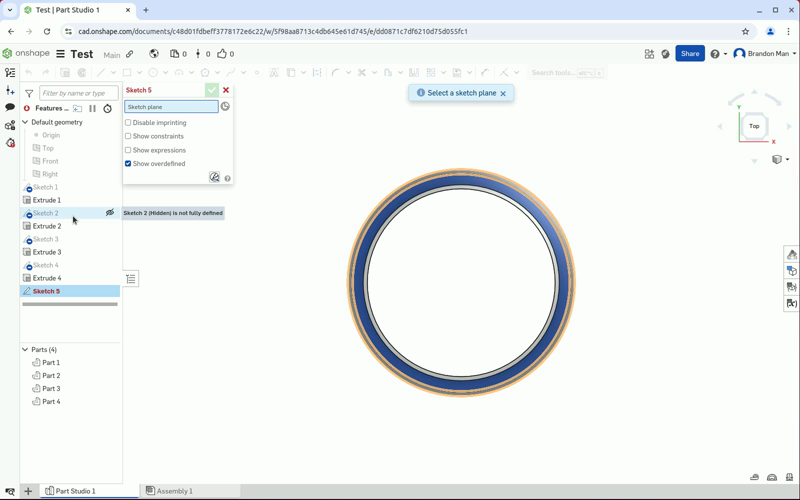
mouse_move(73, 150)
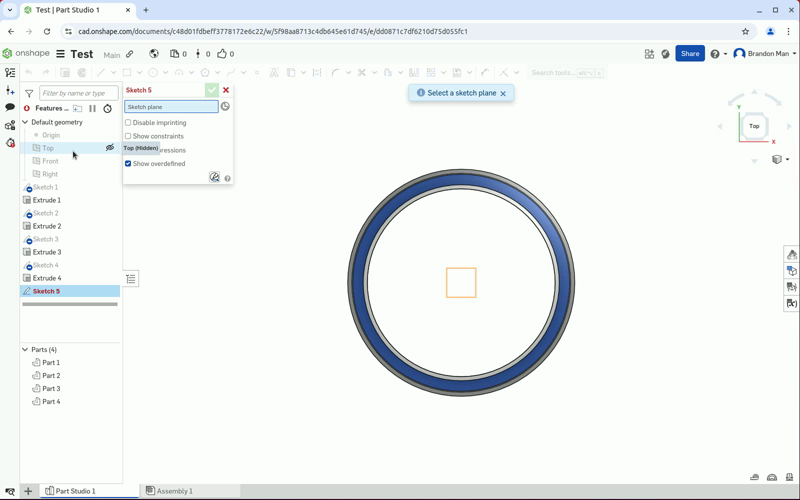
click(73, 150)
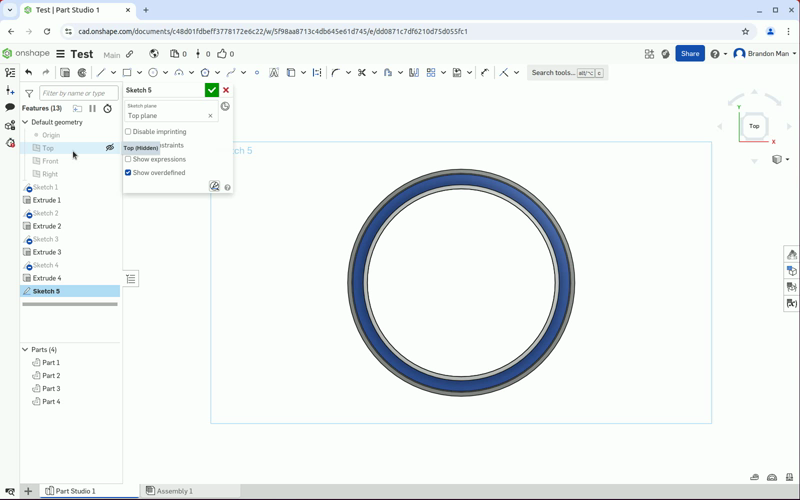
mouse_move(73, 352)
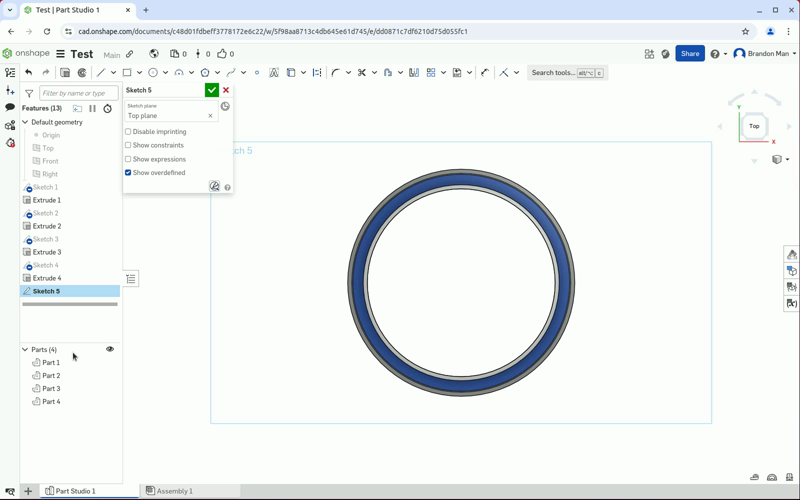
key(y)
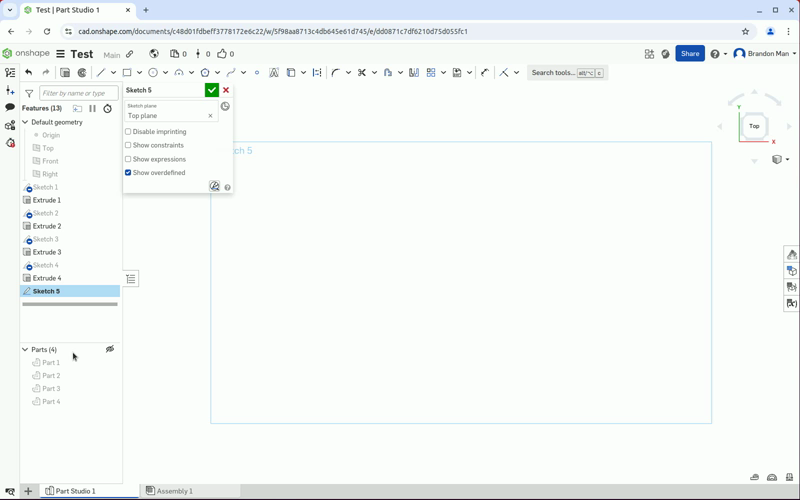
key(c)
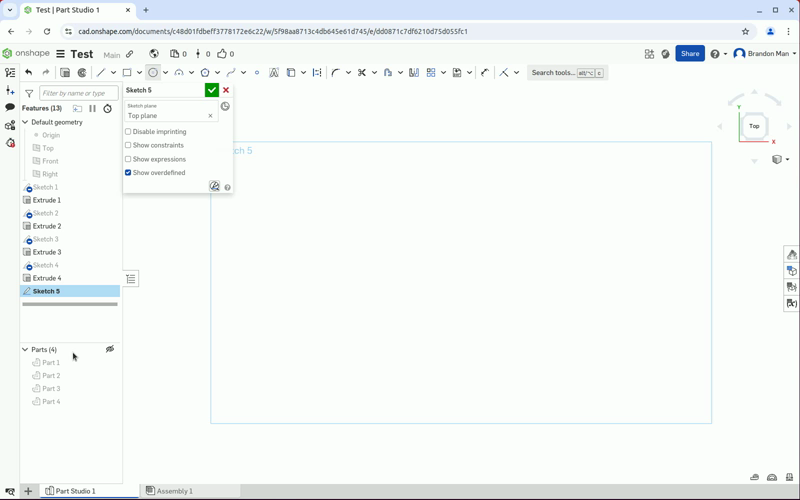
key_down(shift)
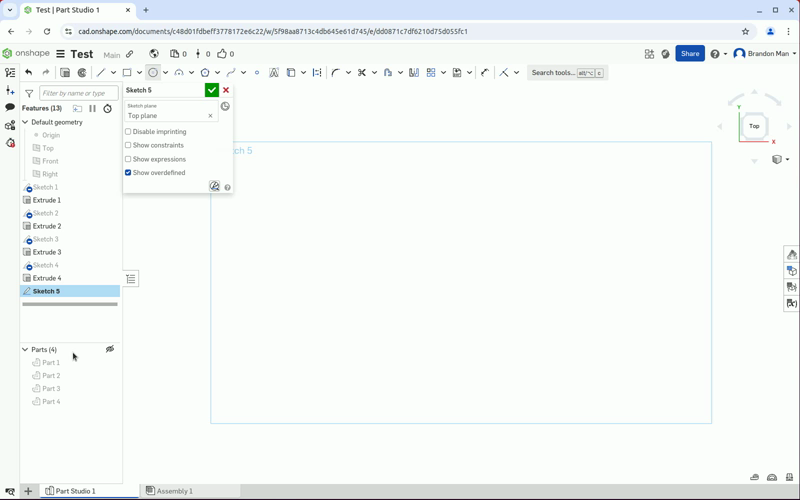
mouse_move(461, 282)
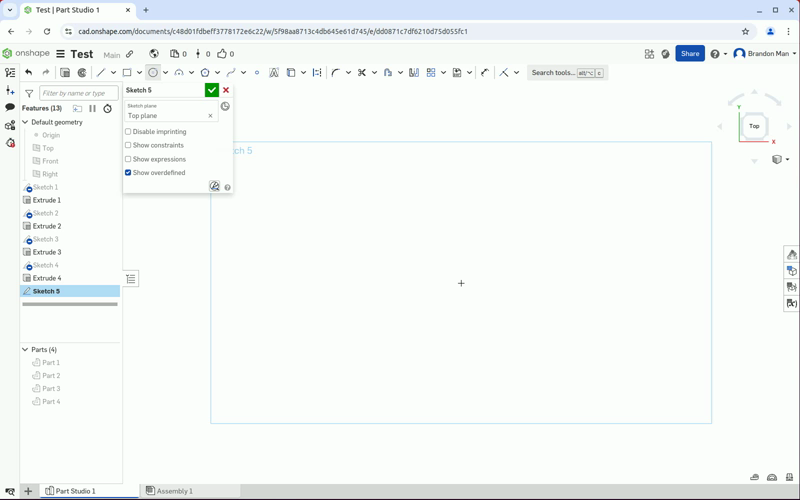
click(461, 282)
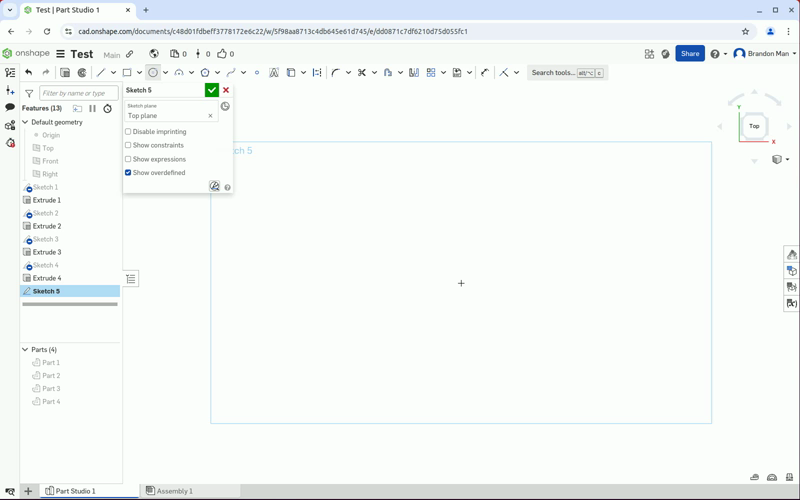
key_up(shift)
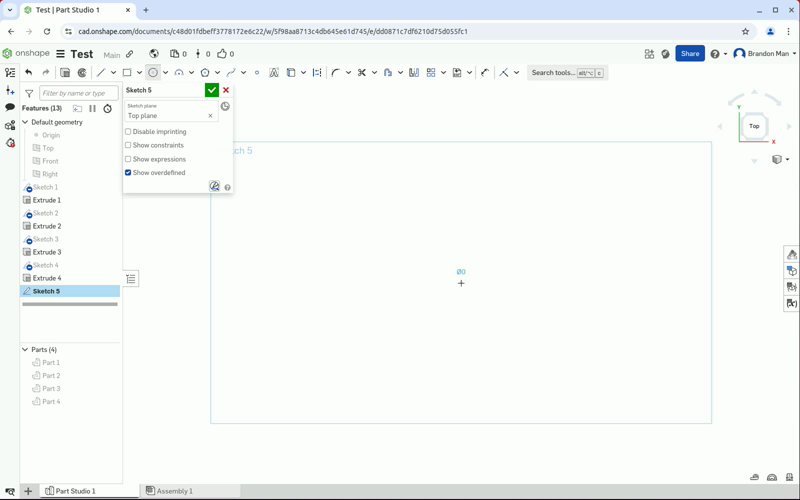
mouse_move(574, 282)
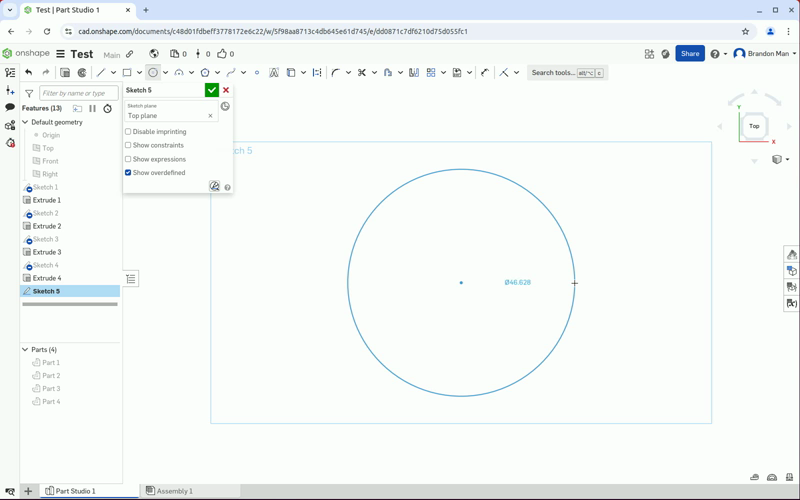
click(574, 282)
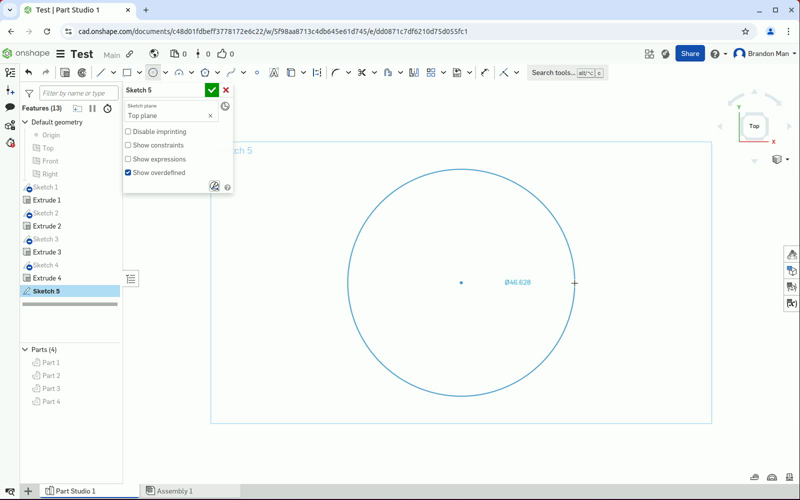
key(esc)
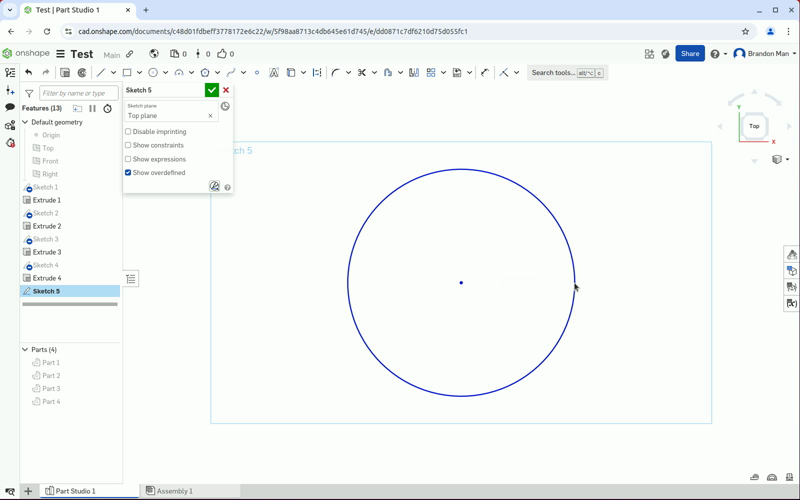
key(c)
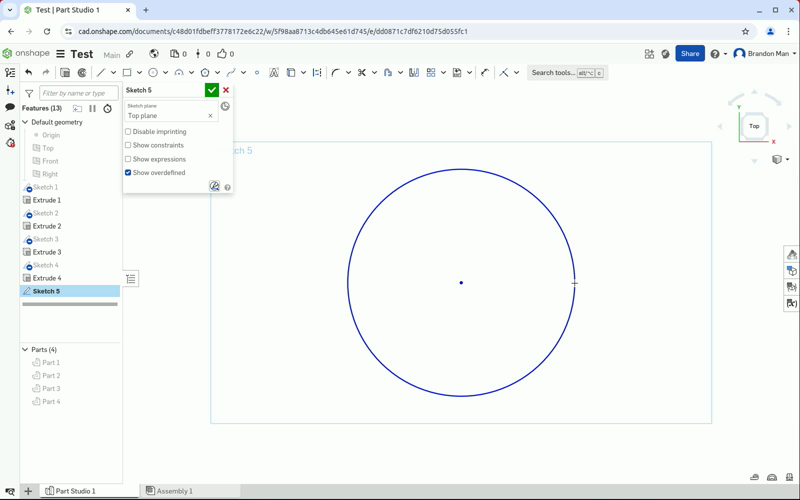
key_down(shift)
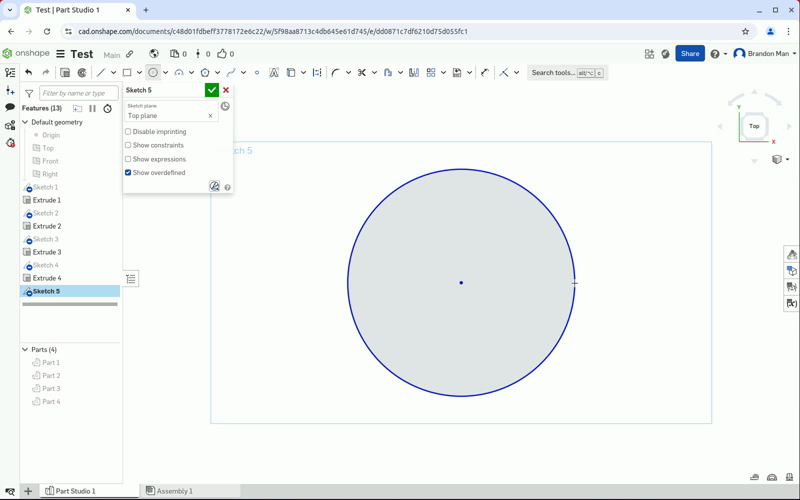
mouse_move(461, 282)
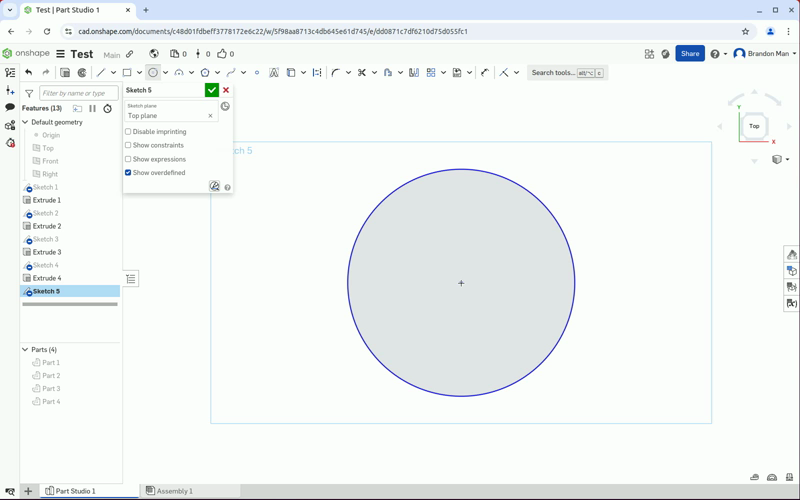
click(461, 282)
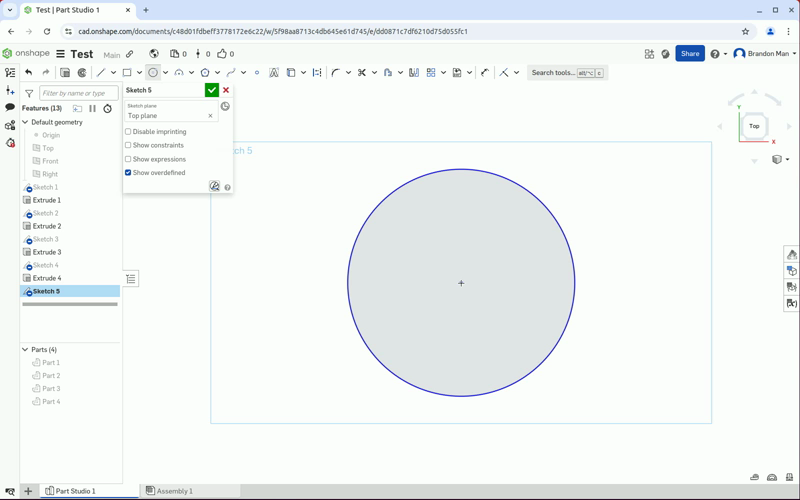
key_up(shift)
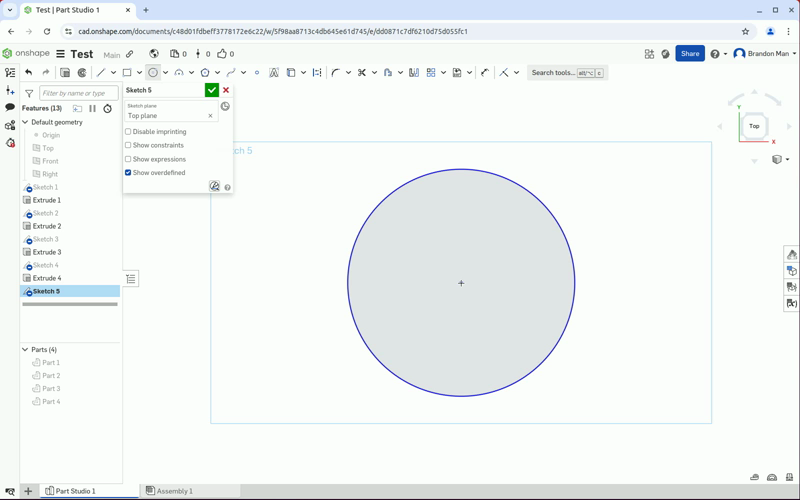
mouse_move(569, 282)
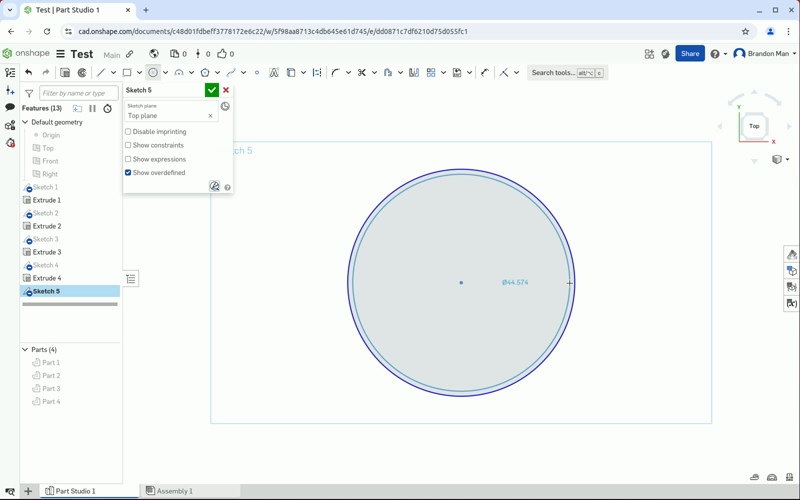
click(569, 282)
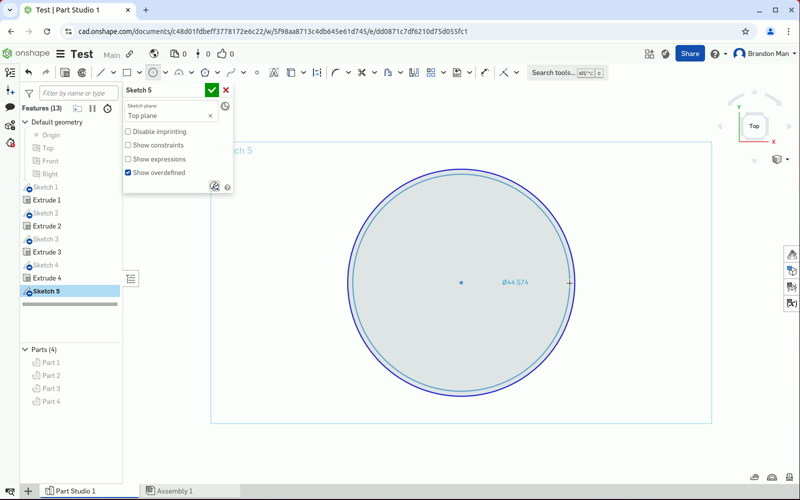
key(esc)
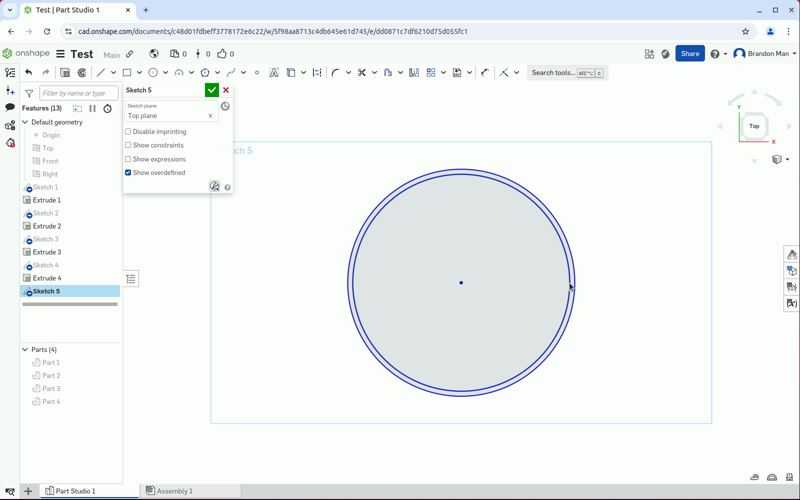
mouse_move(462, 172)
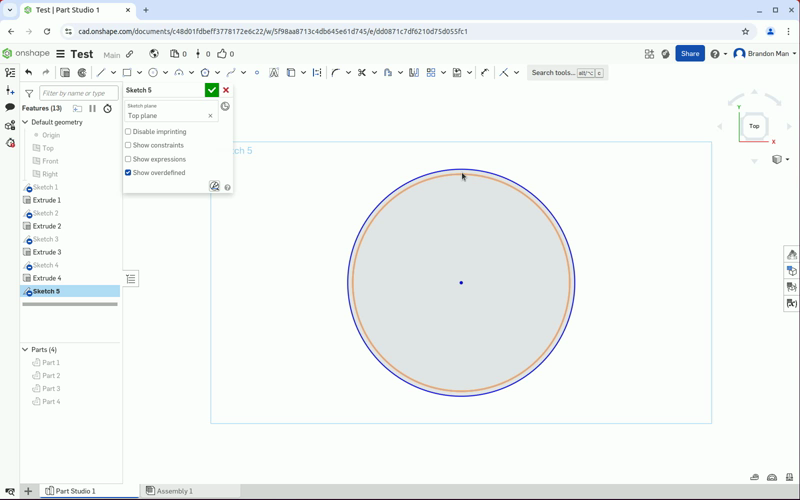
click(462, 172)
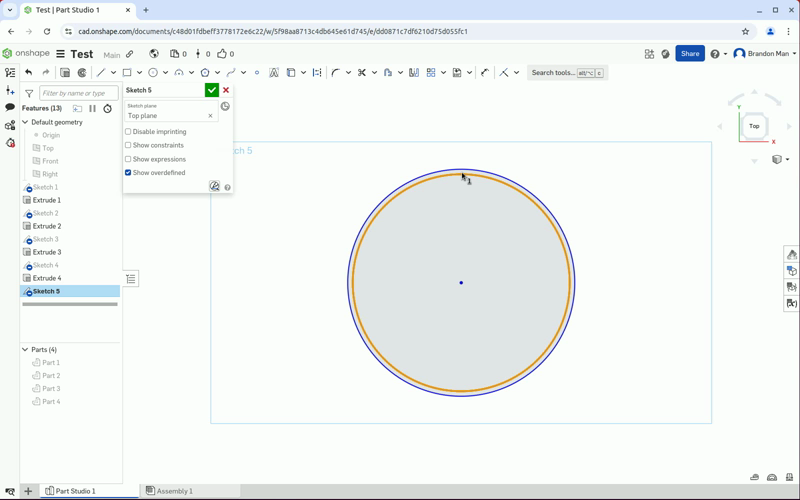
mouse_move(73, 352)
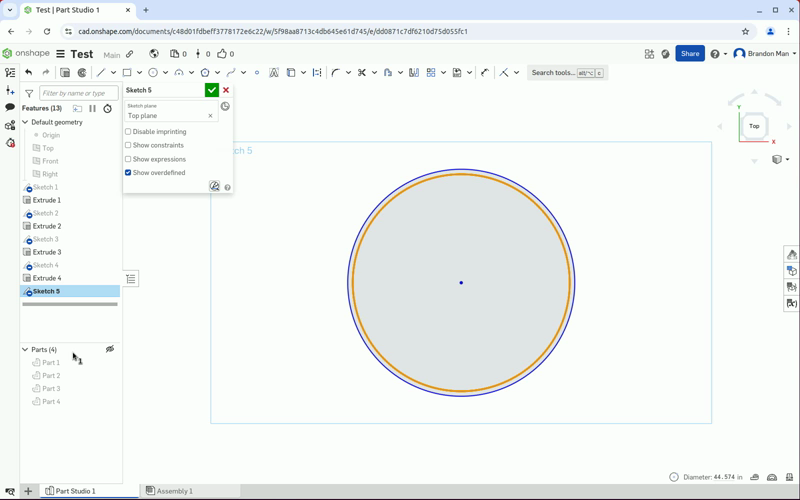
key(shift+y)
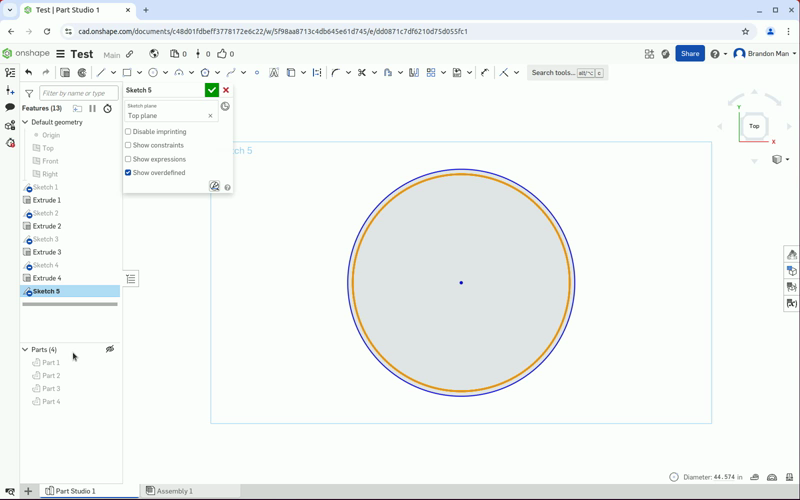
key(shift+e)
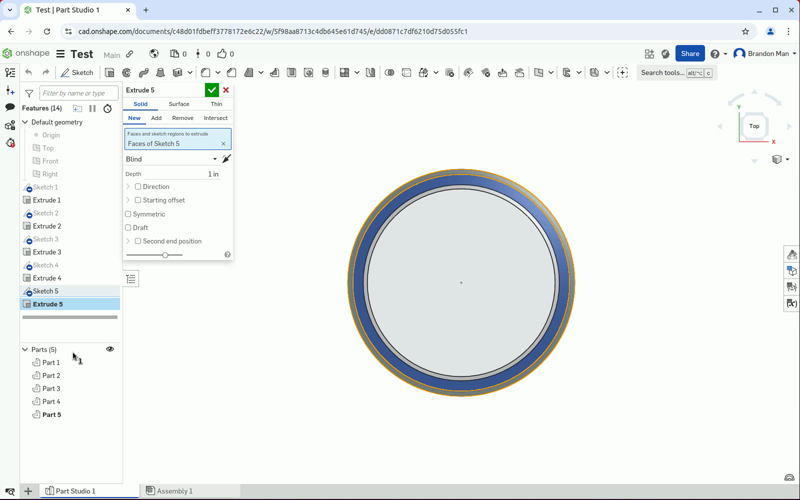
mouse_move(143, 106)
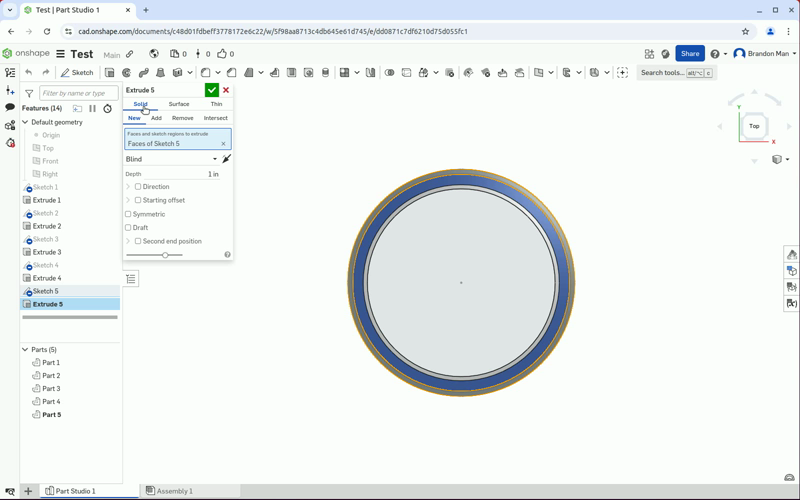
click(143, 106)
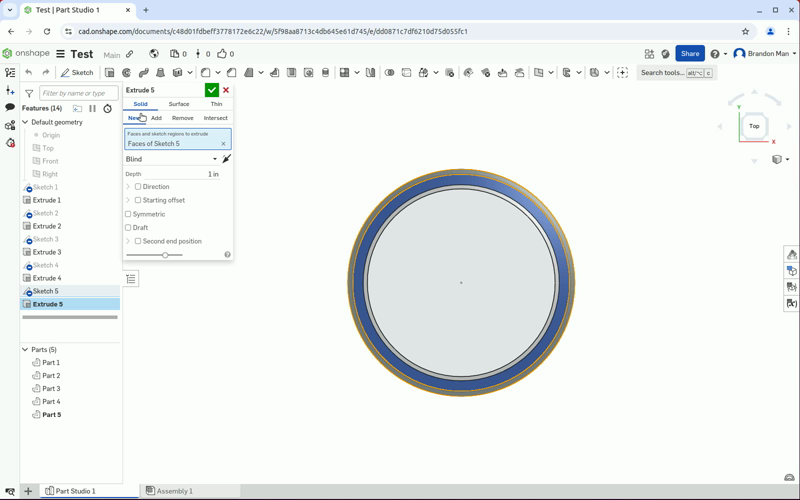
mouse_move(137, 120)
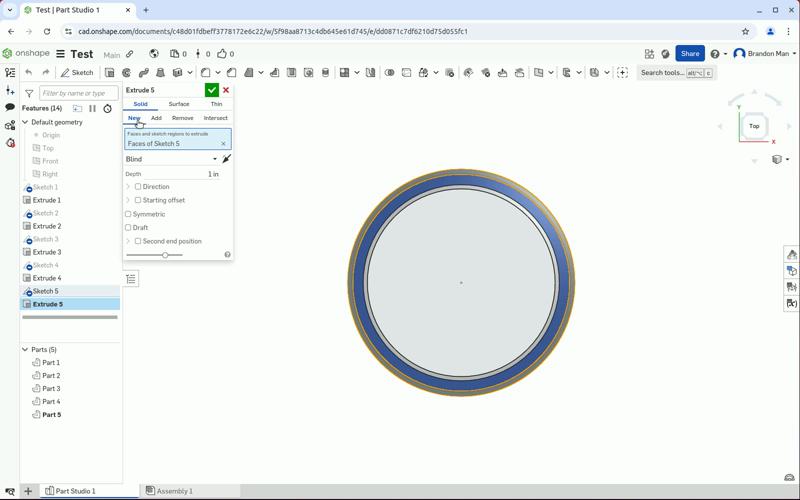
click(137, 120)
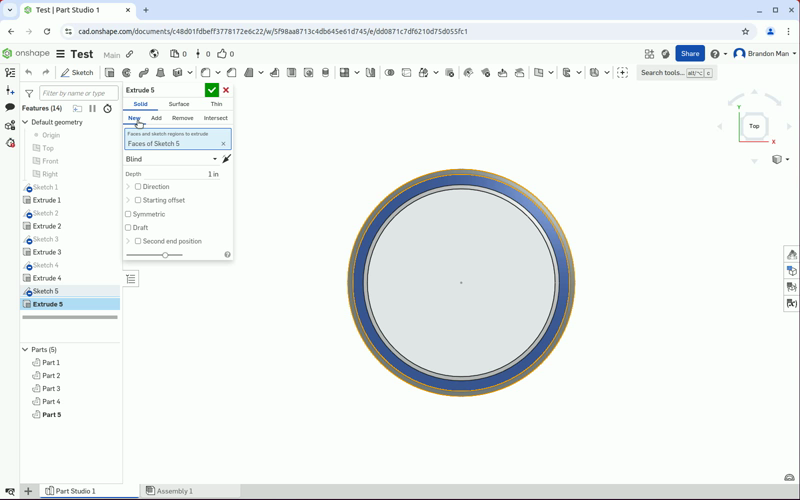
key(tab, 4)
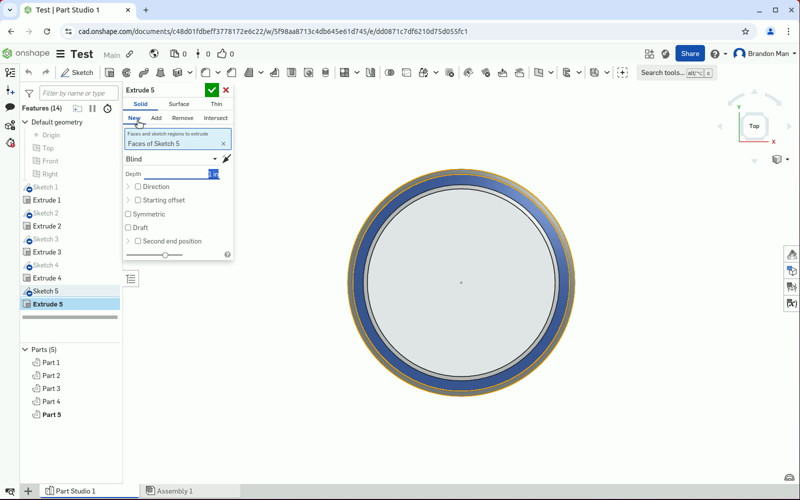
text(-0.722)
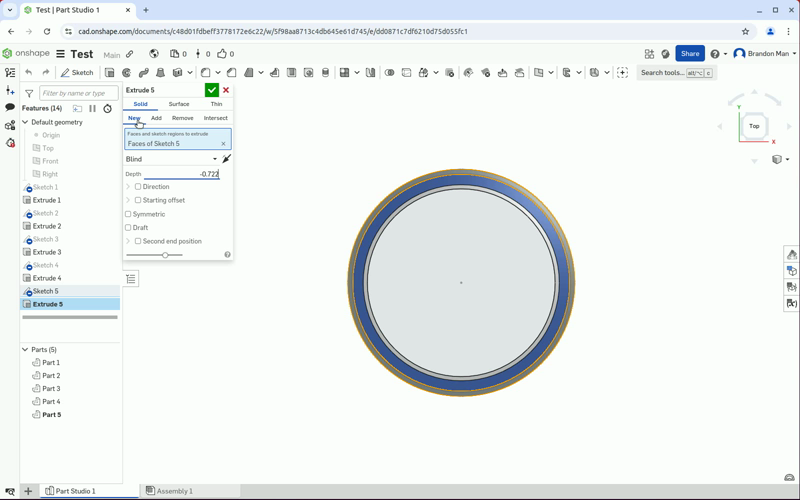
key(enter)
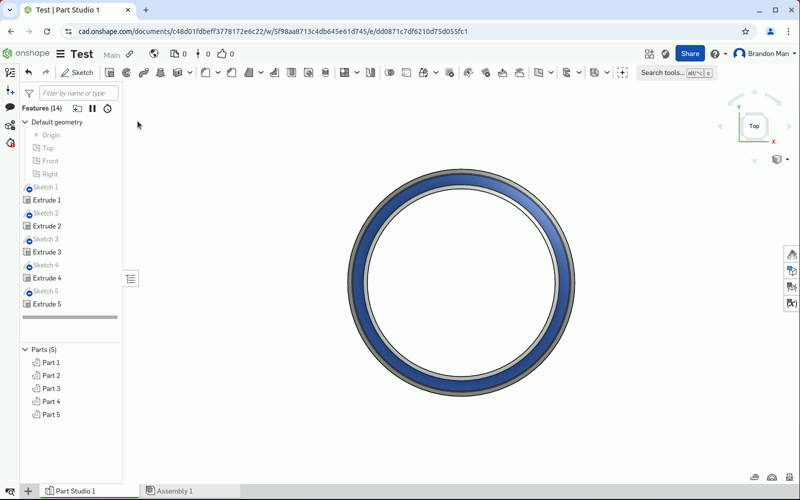
key(shift+h)
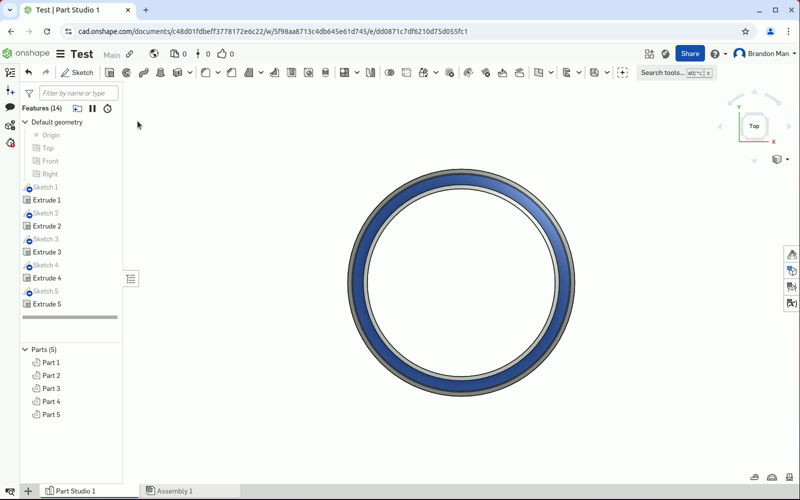
key(shift+h)
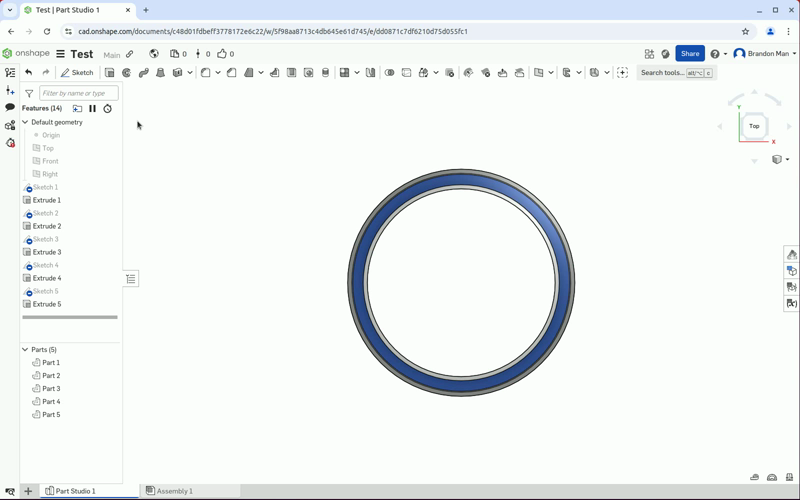
mouse_move(73, 189)
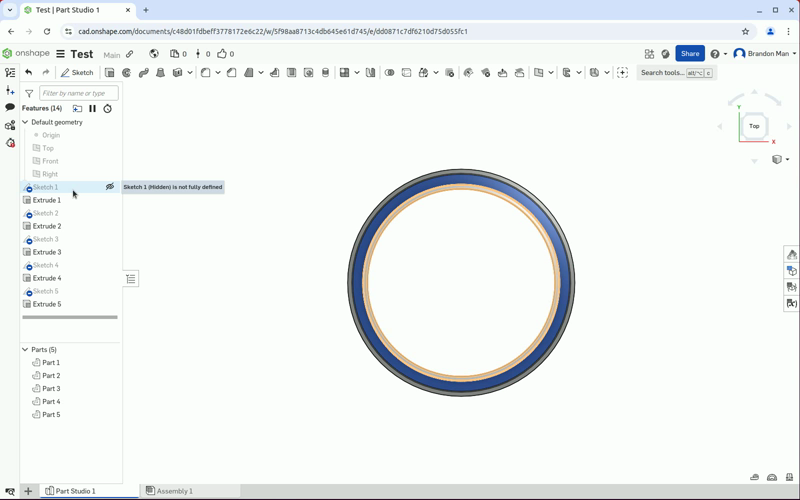
click(73, 189)
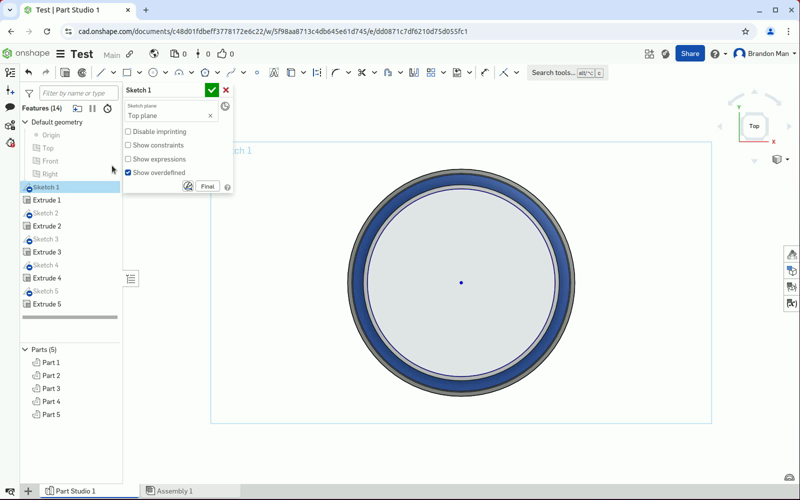
mouse_move(229, 92)
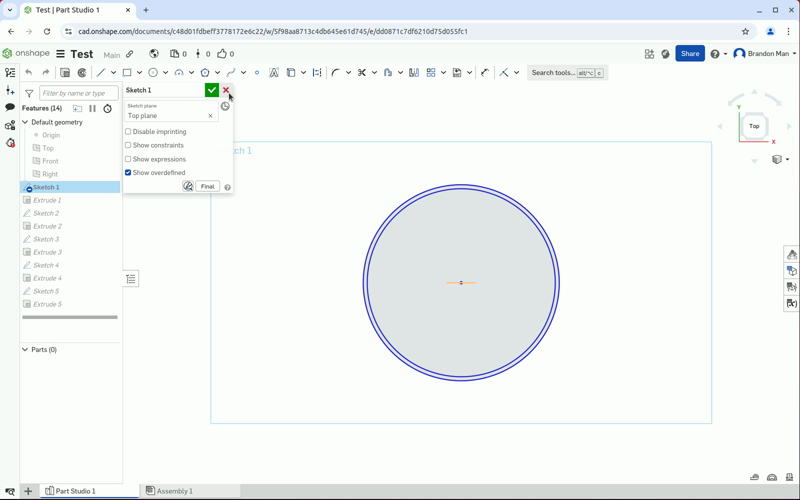
click(229, 92)
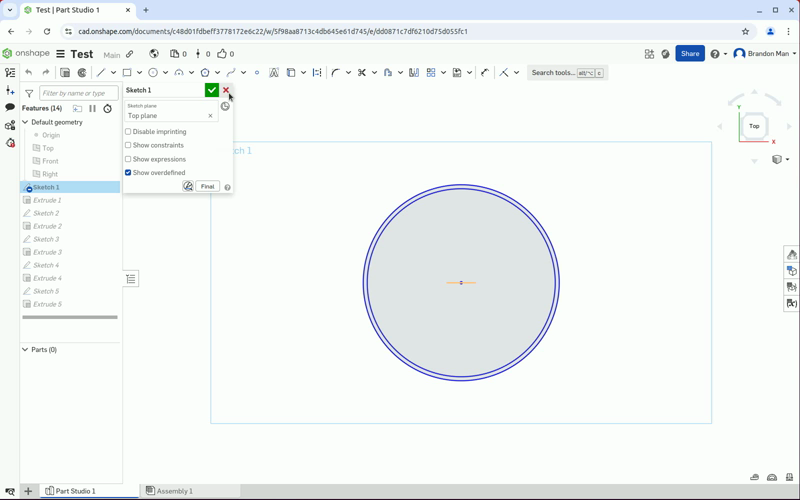
key(shift+s)
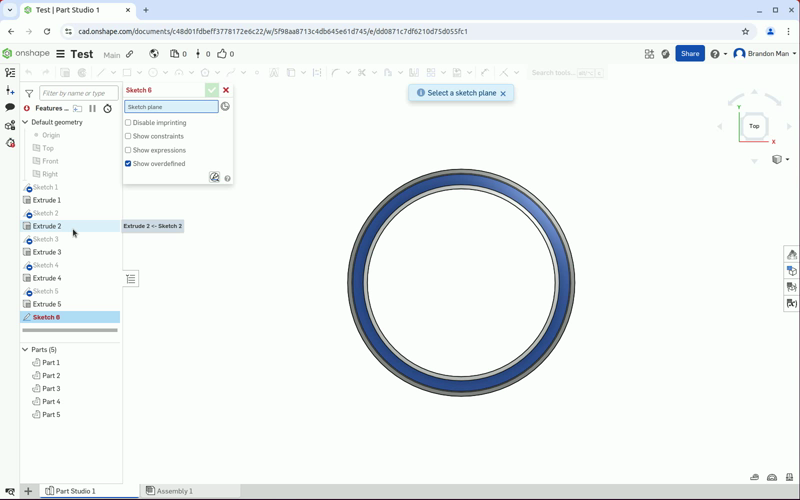
scroll(3)
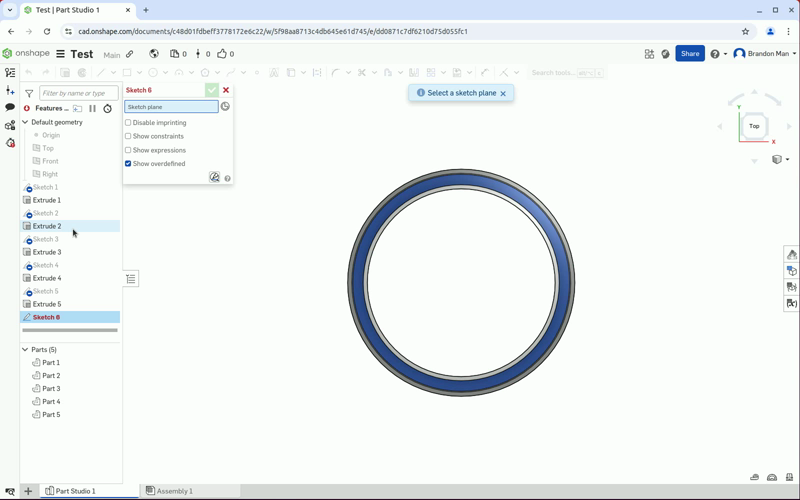
mouse_move(73, 150)
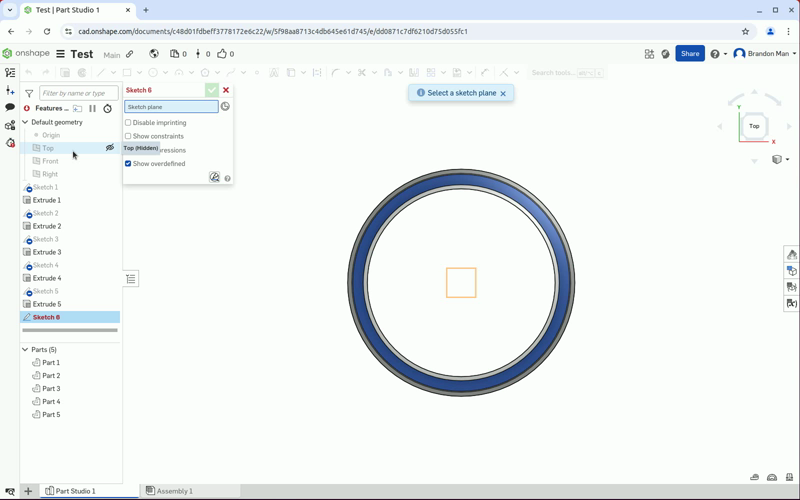
click(73, 150)
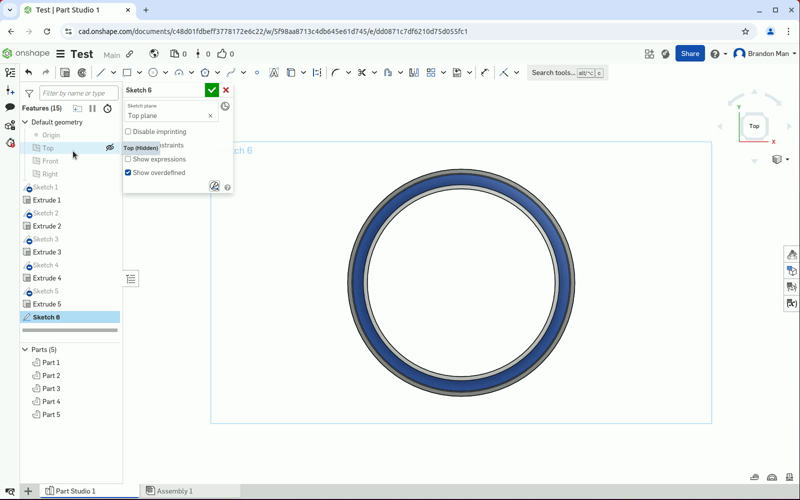
mouse_move(73, 352)
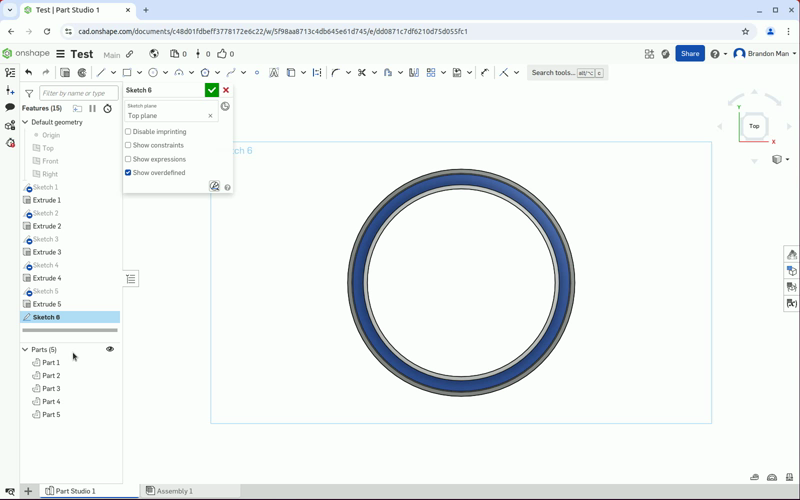
key(y)
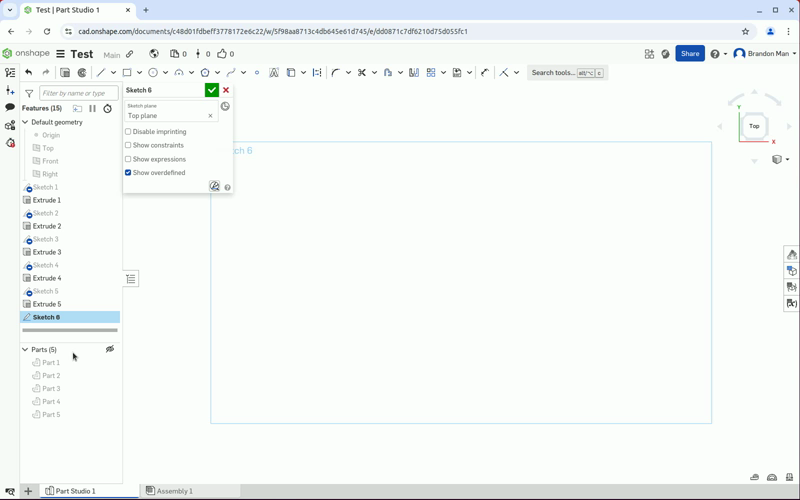
key(c)
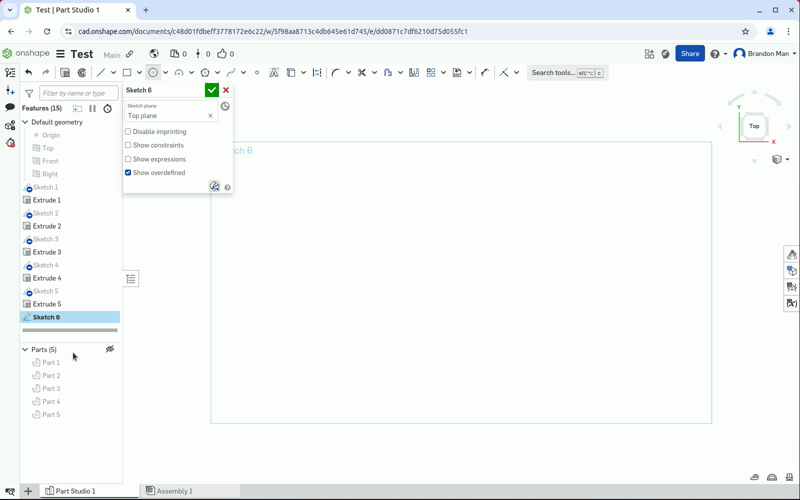
key_down(shift)
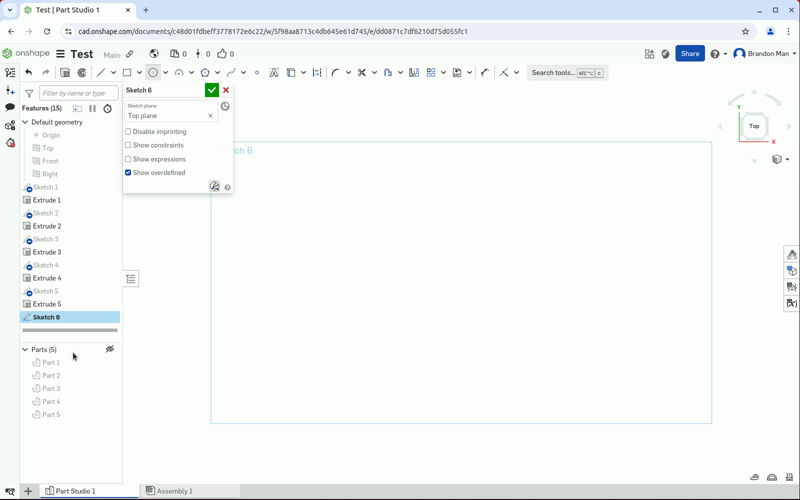
mouse_move(461, 282)
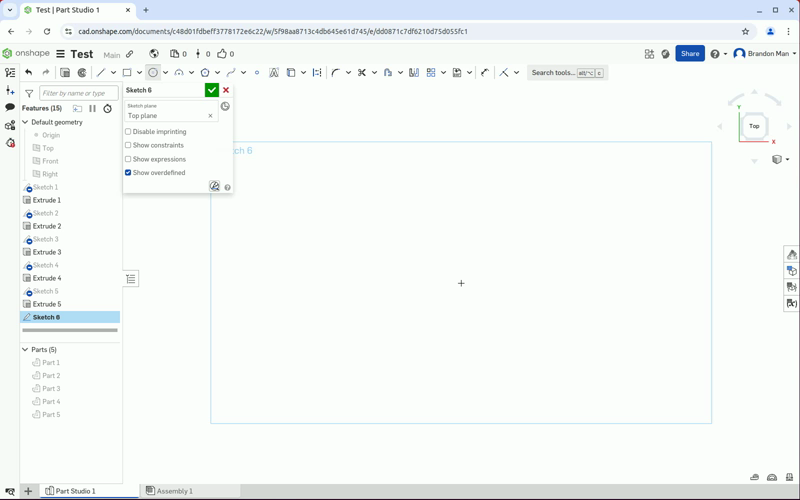
click(461, 282)
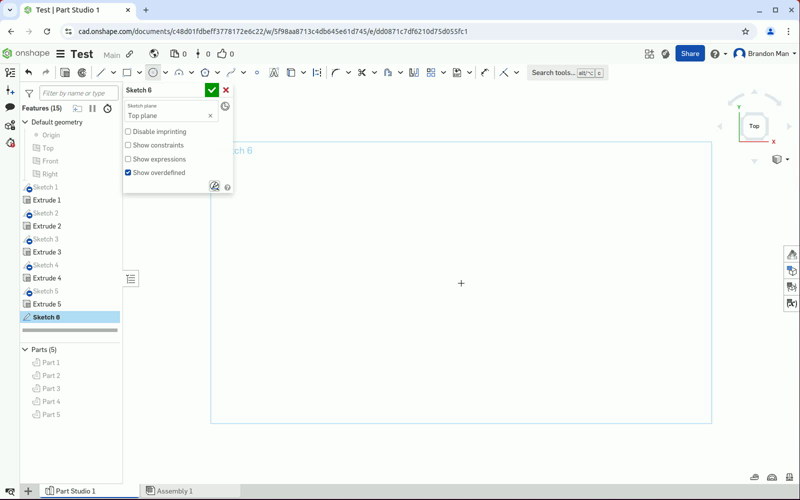
key_up(shift)
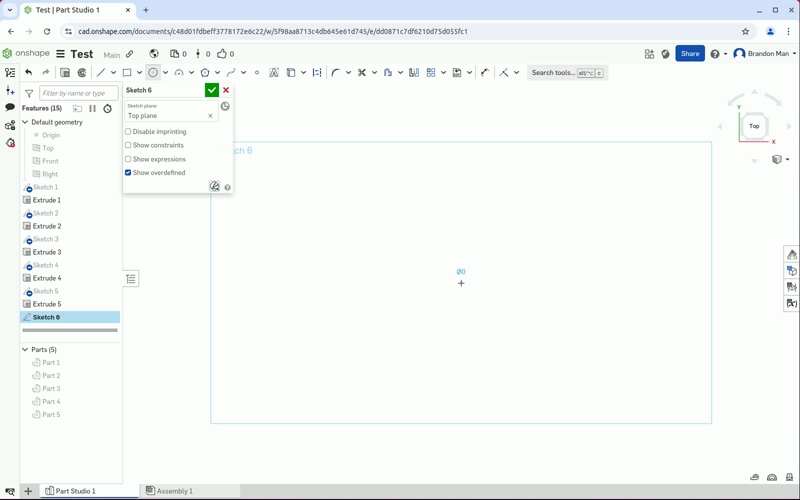
mouse_move(570, 282)
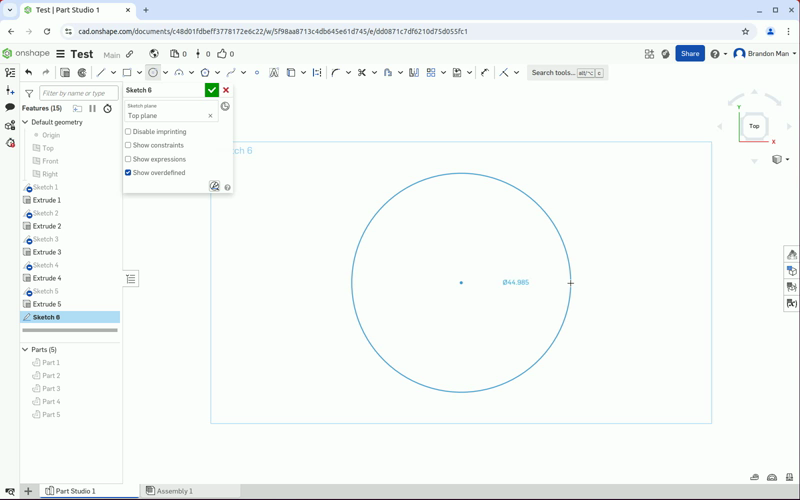
click(570, 282)
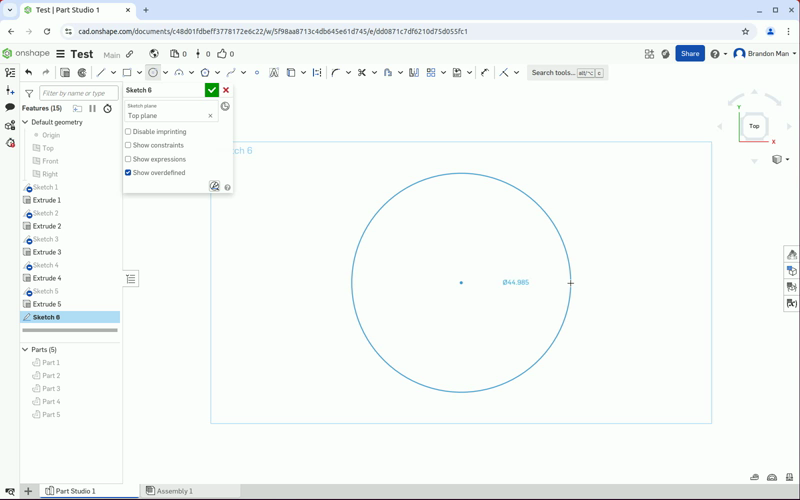
key(esc)
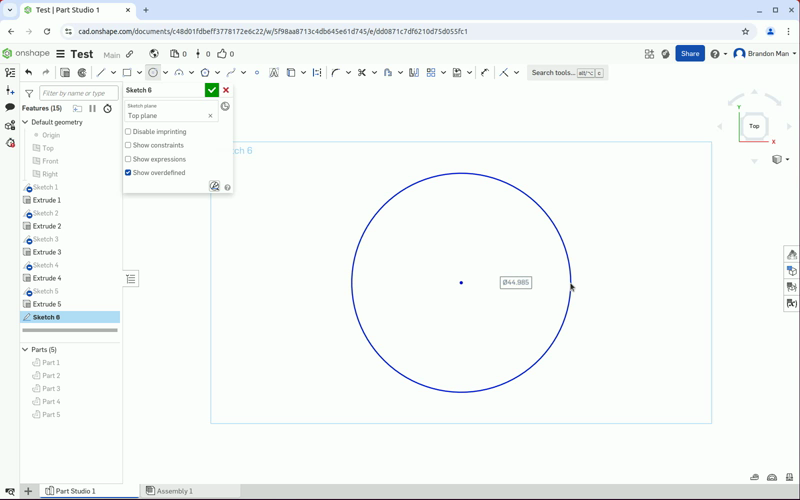
key(c)
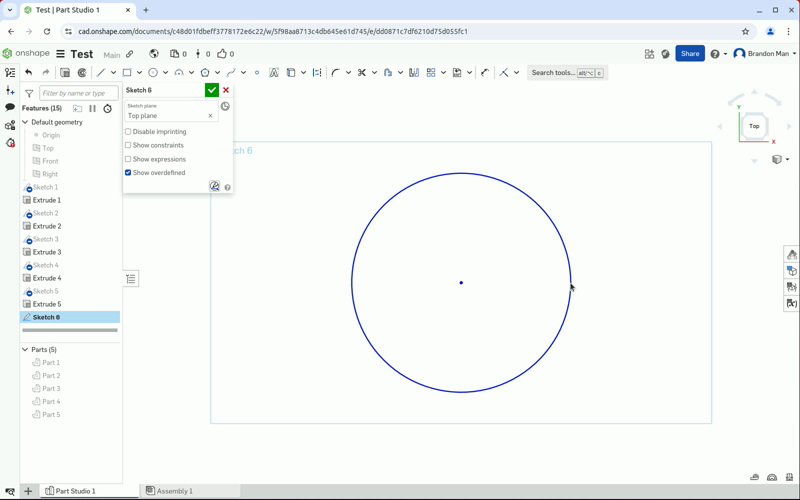
key_down(shift)
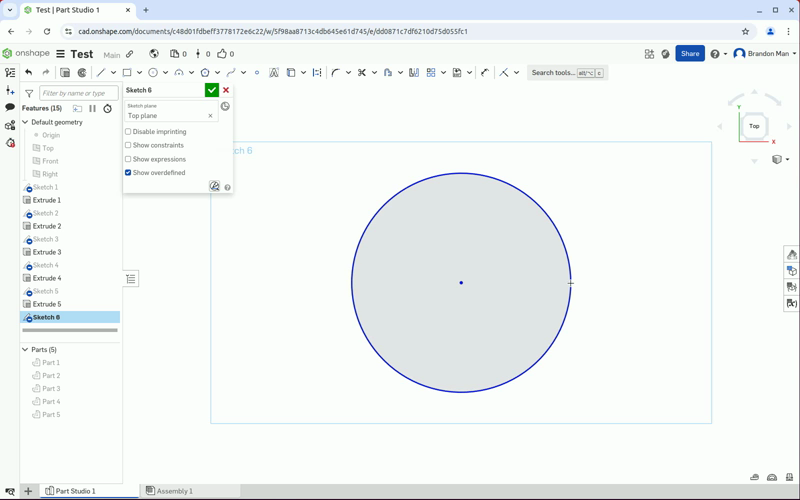
mouse_move(461, 282)
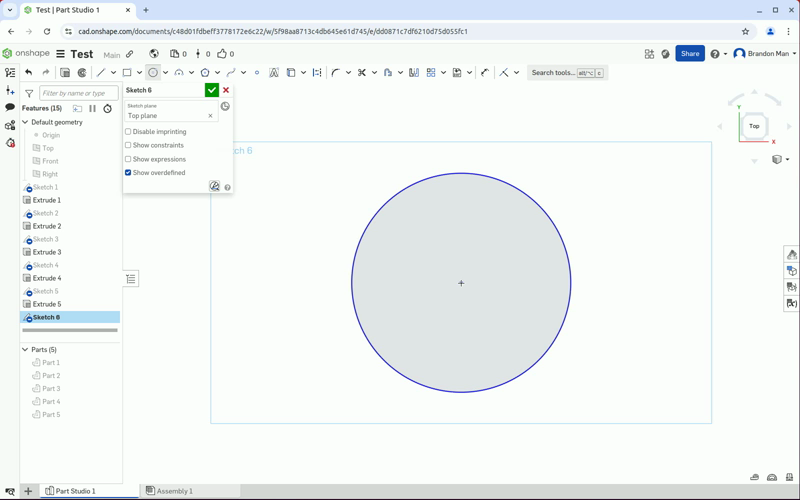
click(461, 282)
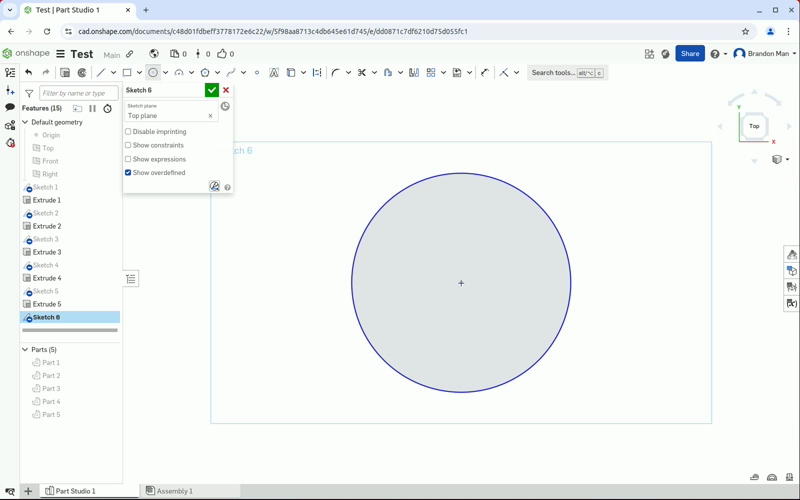
key_up(shift)
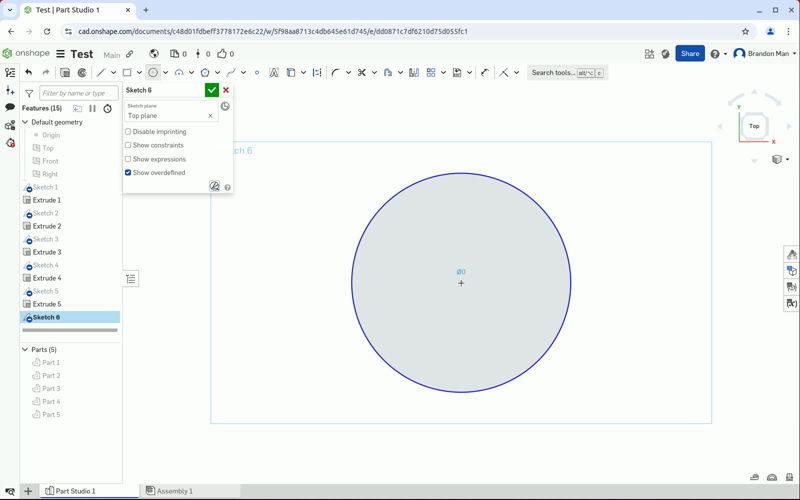
mouse_move(557, 282)
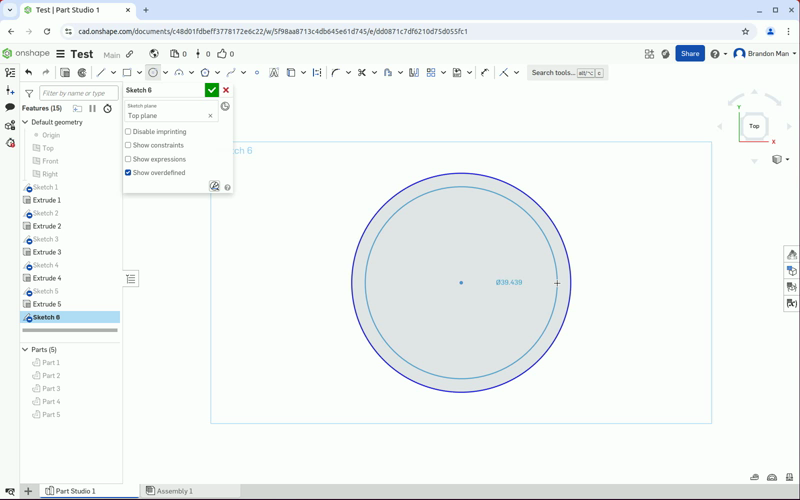
click(557, 282)
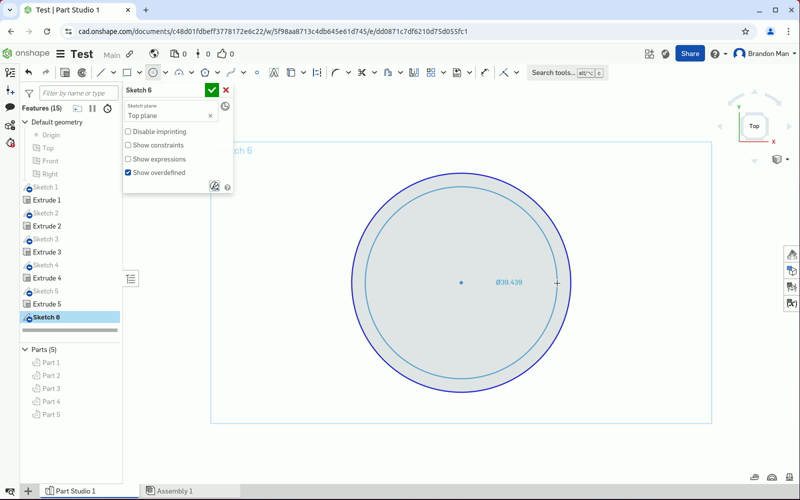
key(esc)
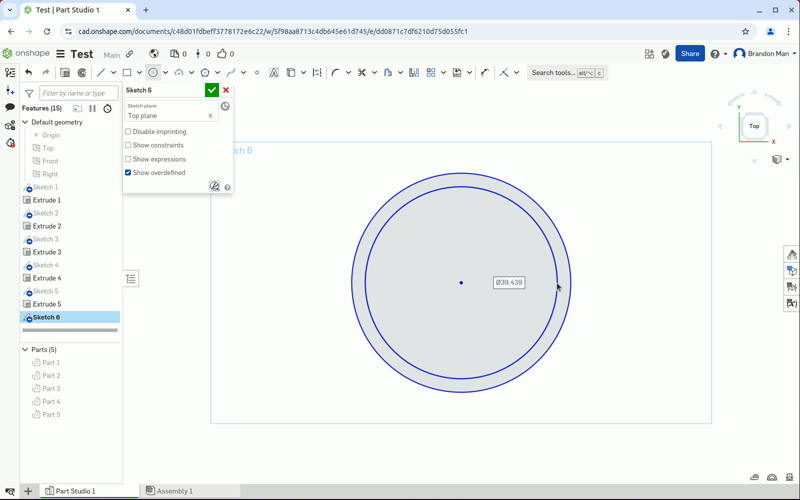
mouse_move(534, 210)
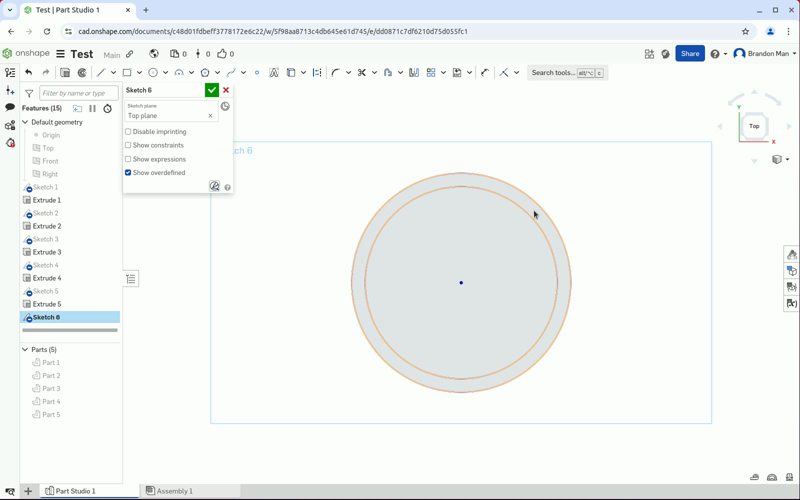
click(534, 210)
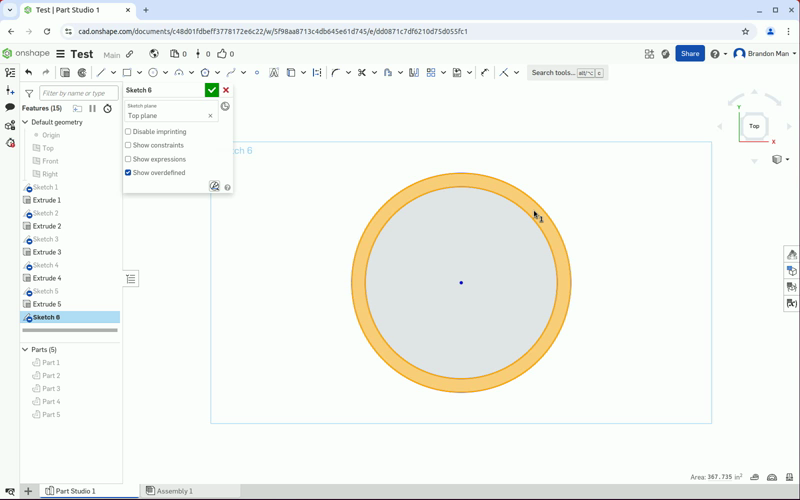
mouse_move(73, 352)
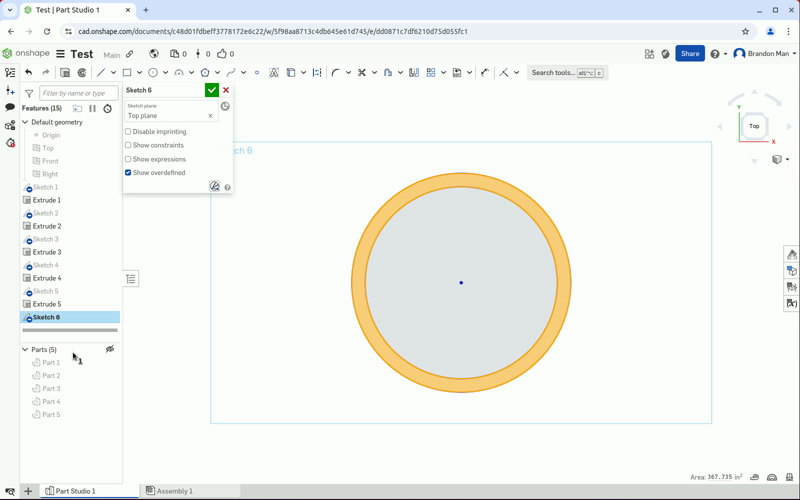
key(shift+y)
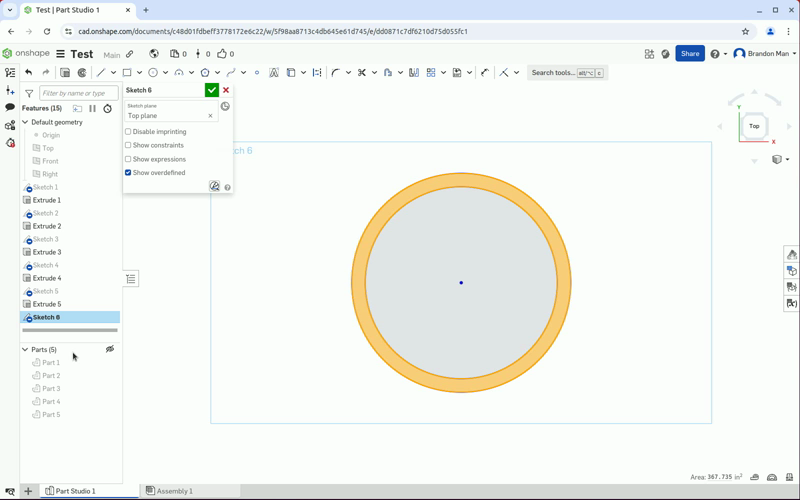
key(shift+e)
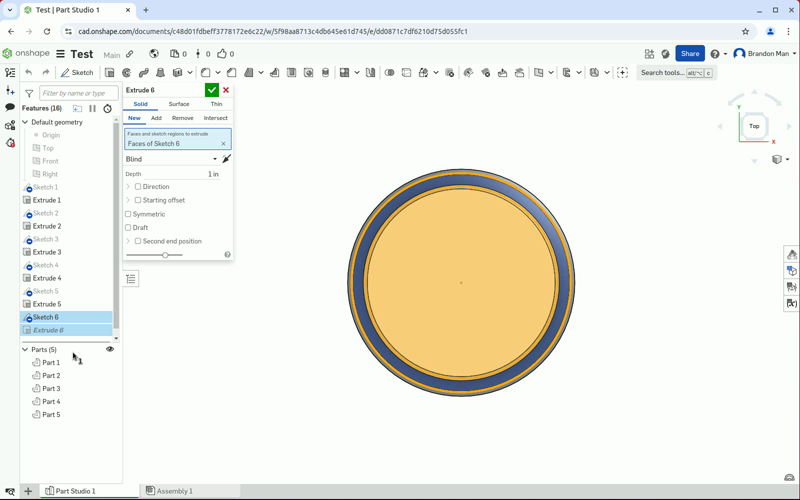
mouse_move(143, 106)
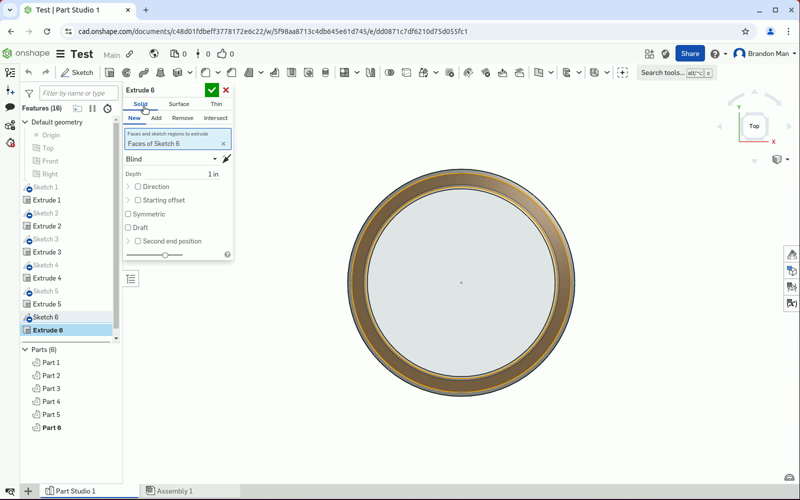
click(143, 106)
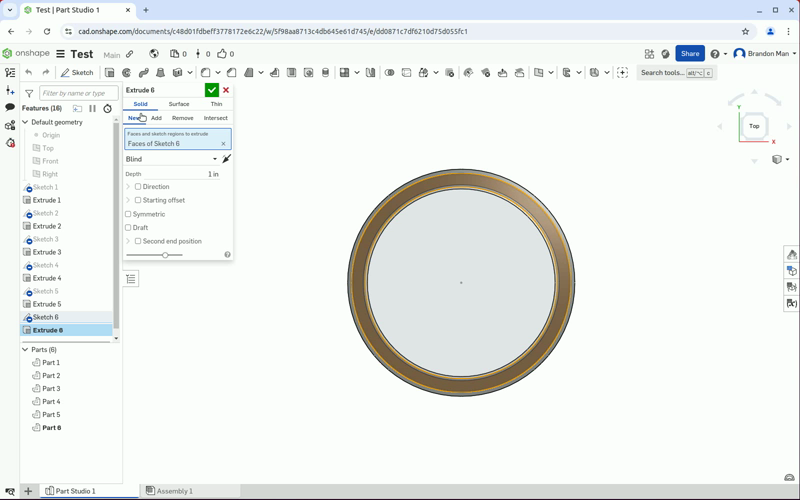
mouse_move(137, 120)
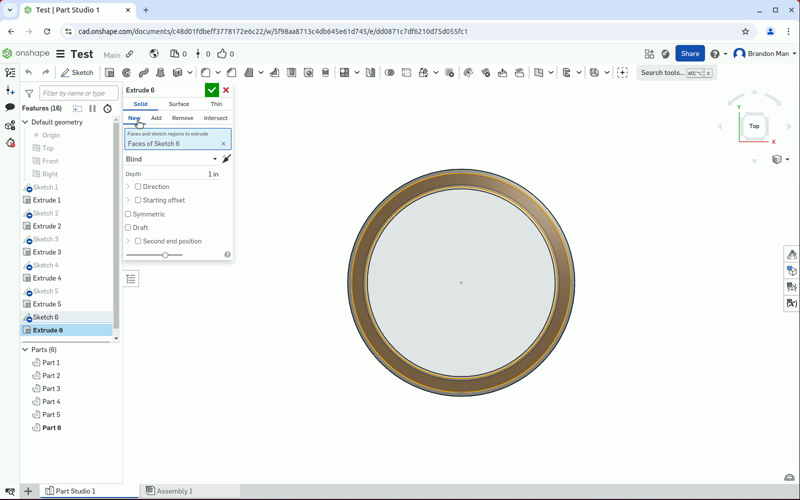
click(137, 120)
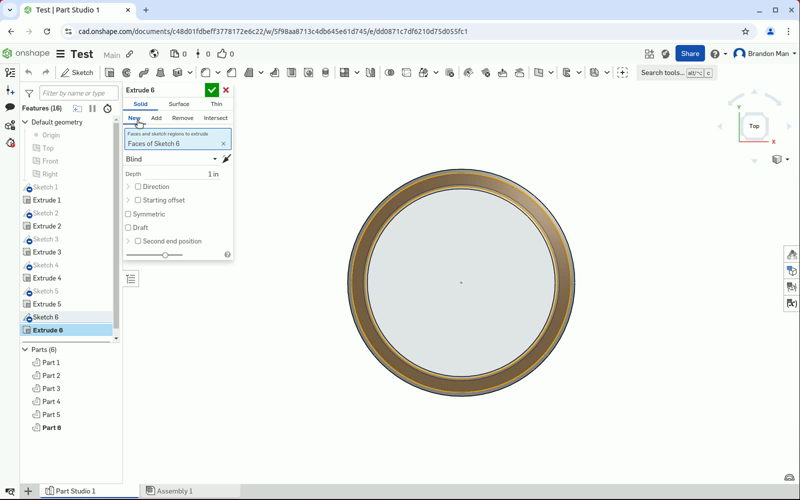
key(tab, 4)
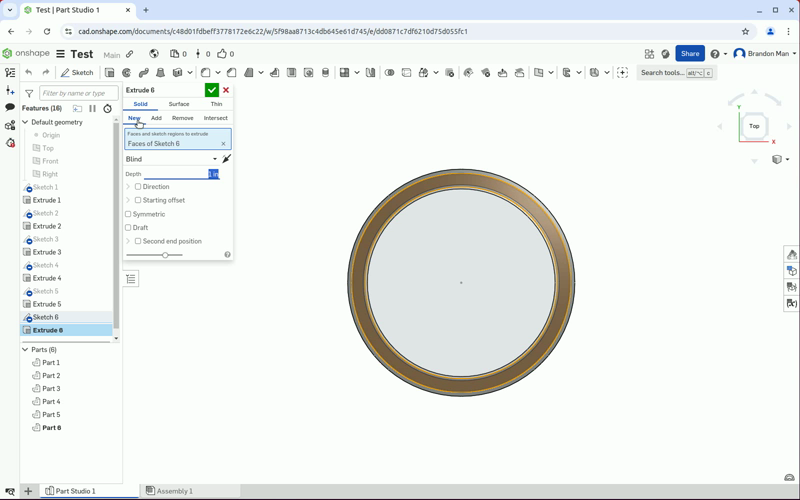
text(-0.722)
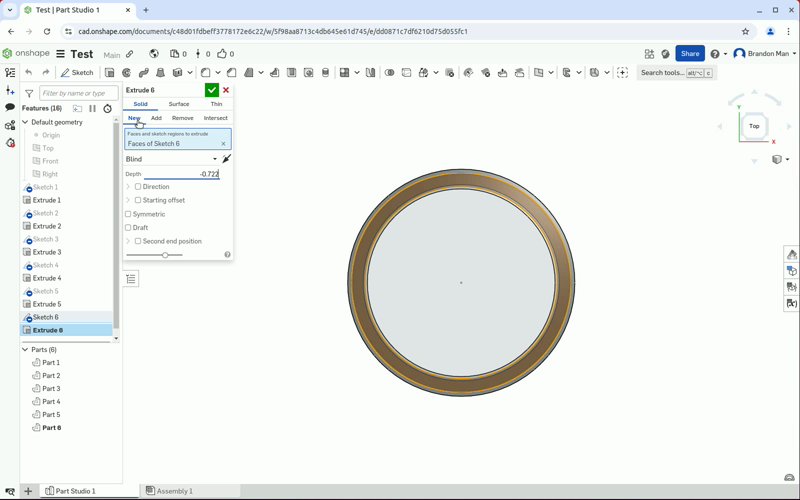
key(enter)
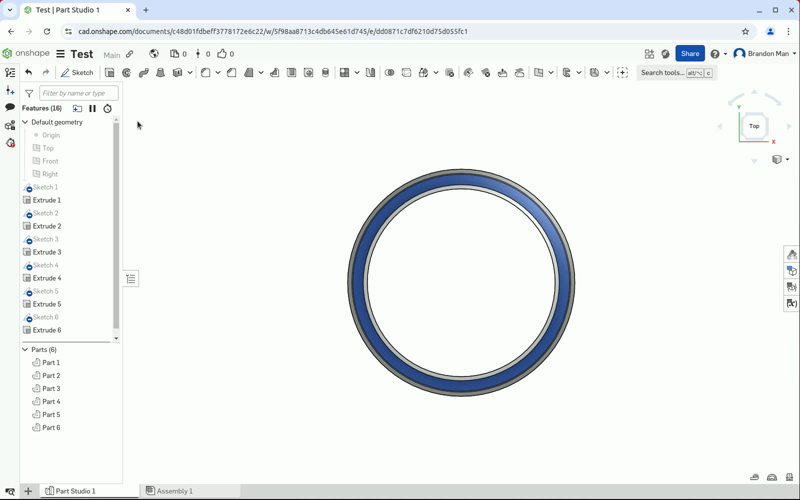
key(shift+h)
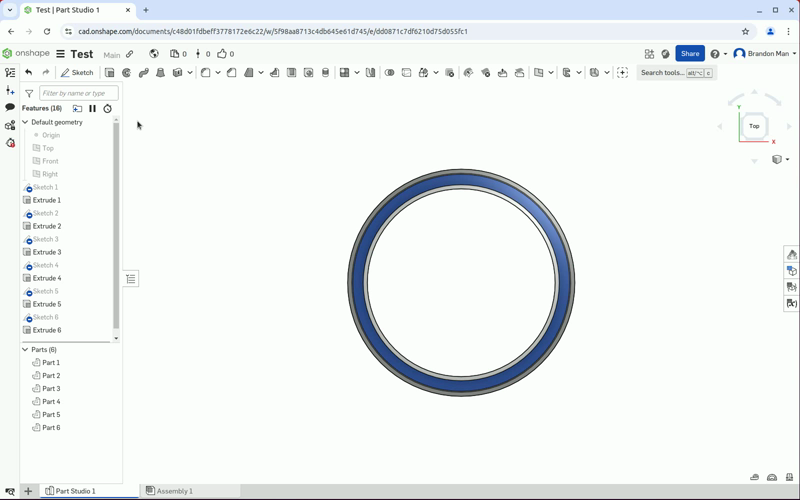
key(shift+h)
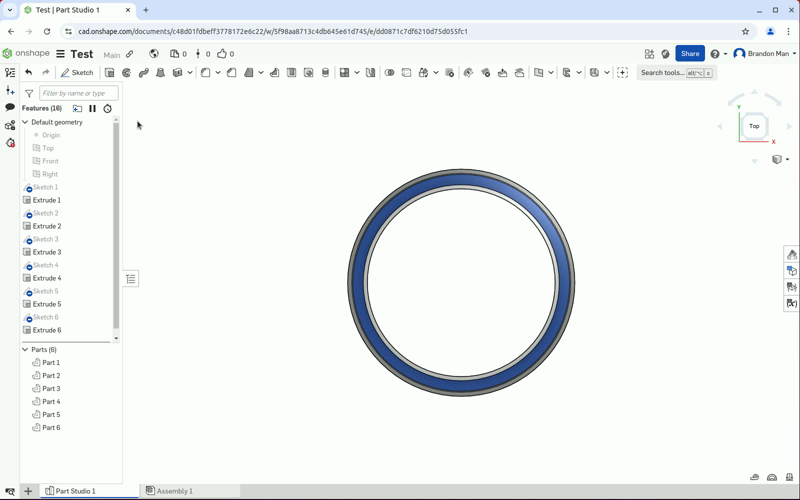
mouse_move(69, 189)
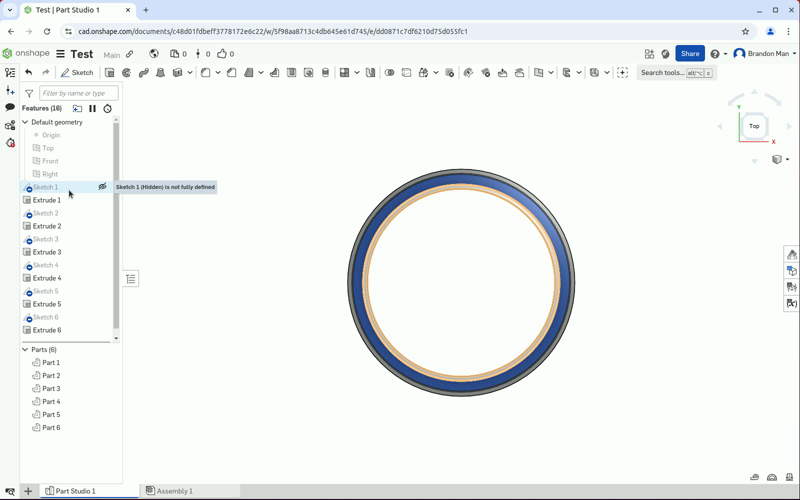
click(69, 189)
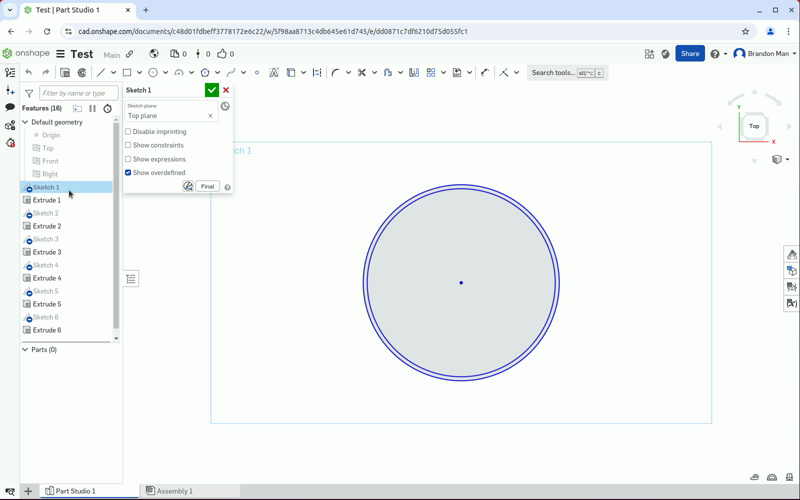
mouse_move(229, 92)
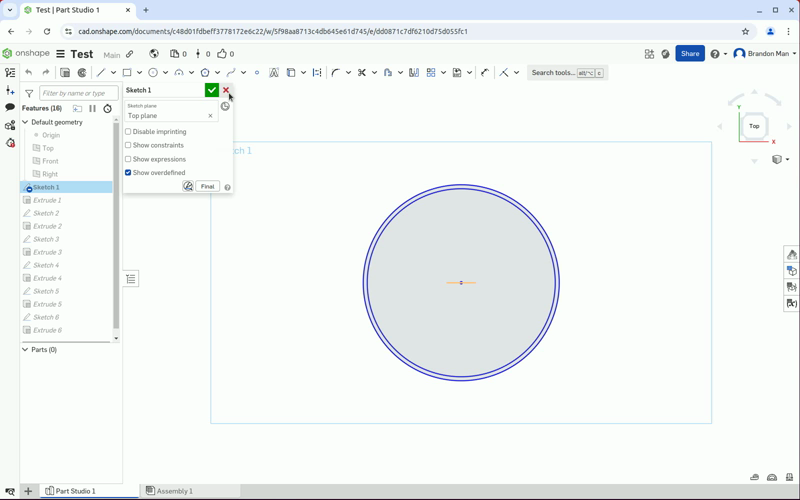
click(229, 92)
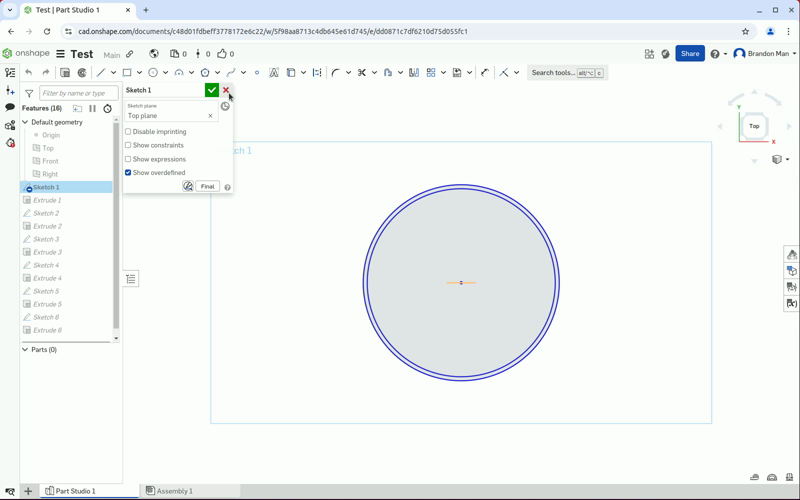
key(shift+s)
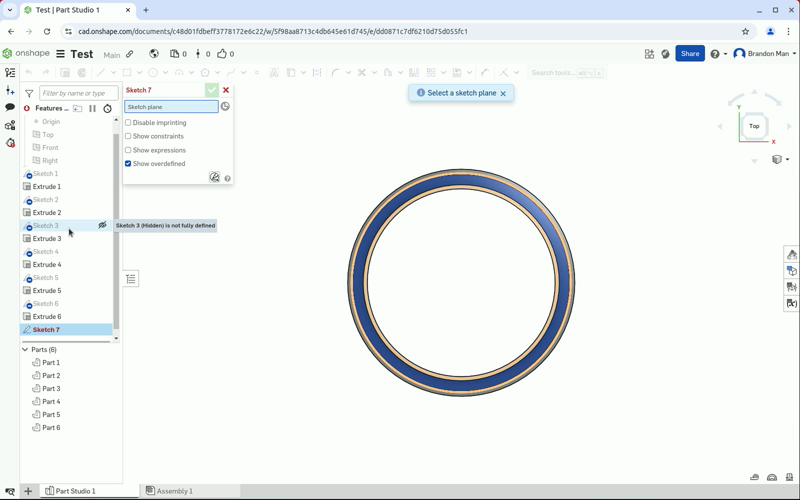
scroll(3)
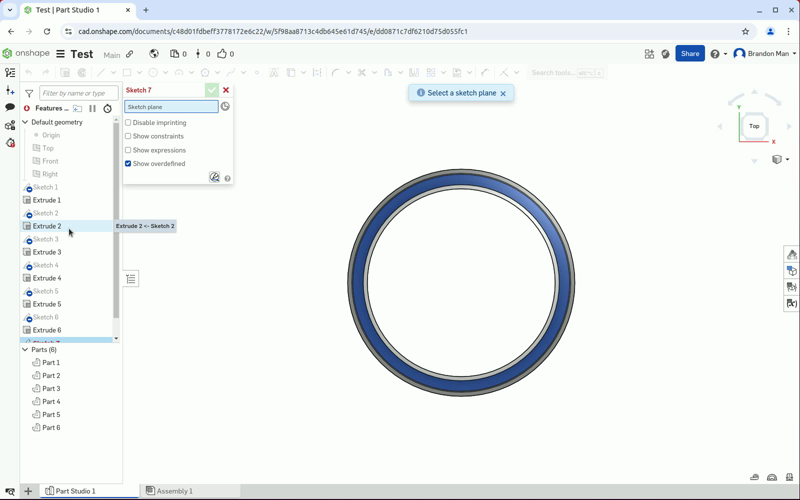
mouse_move(69, 150)
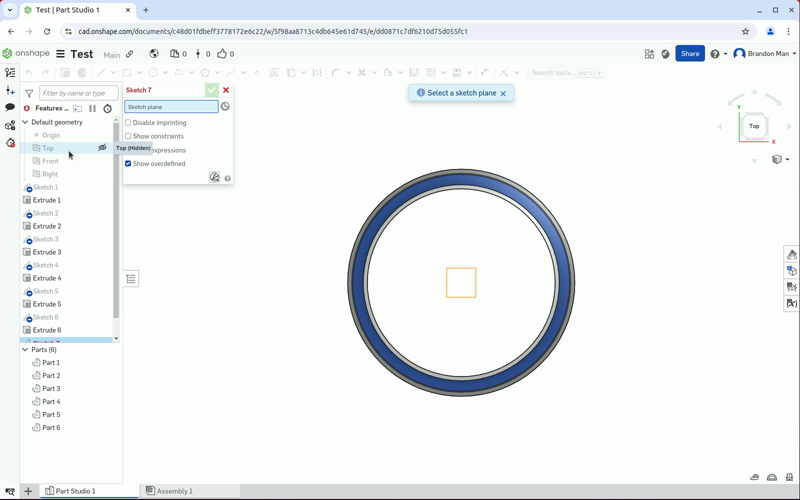
click(69, 150)
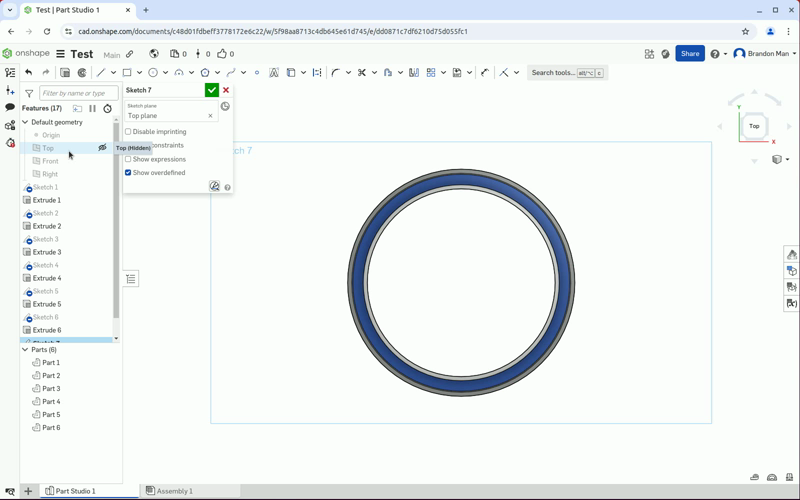
mouse_move(73, 352)
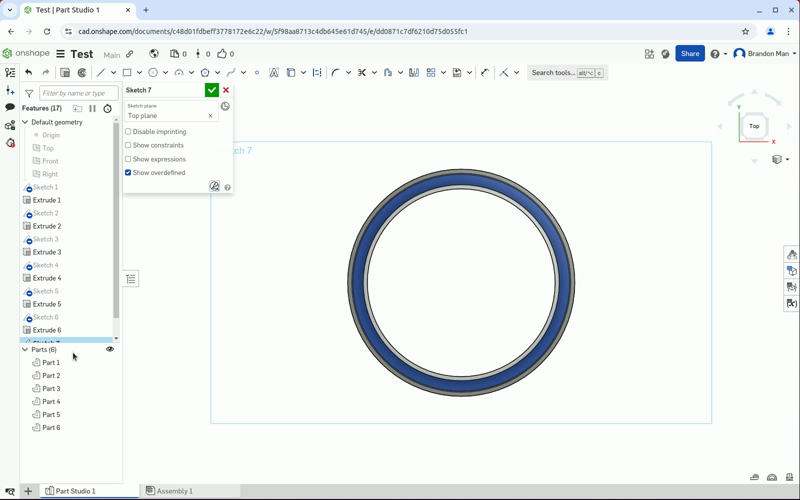
key(y)
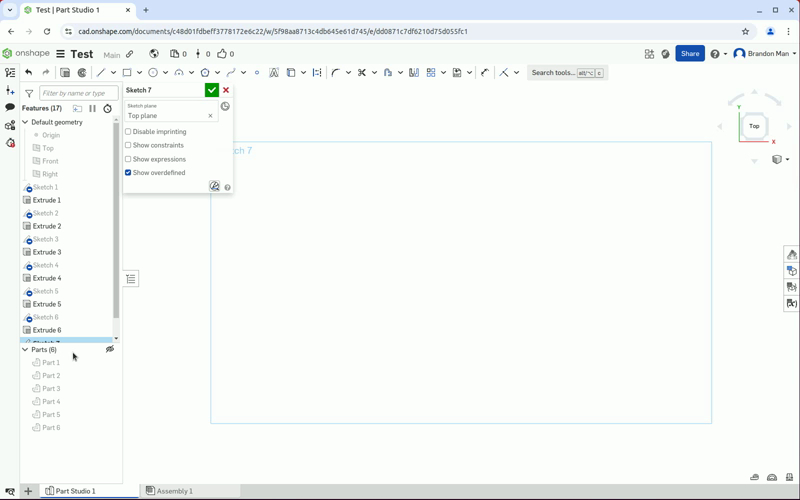
key(c)
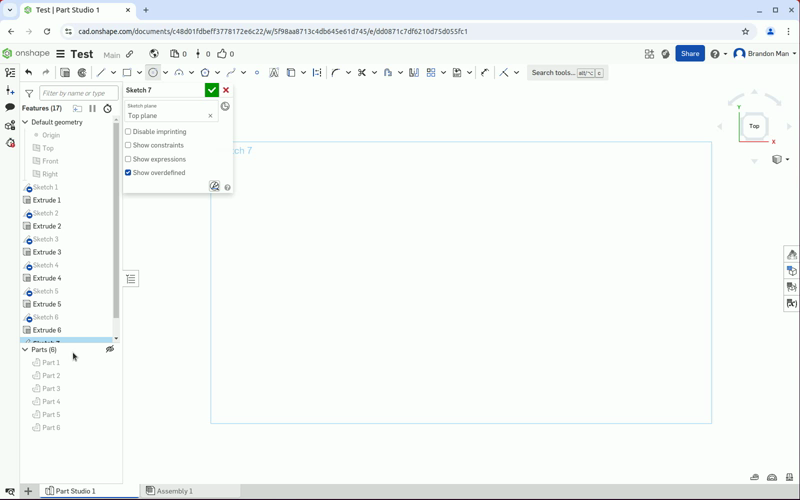
key_down(shift)
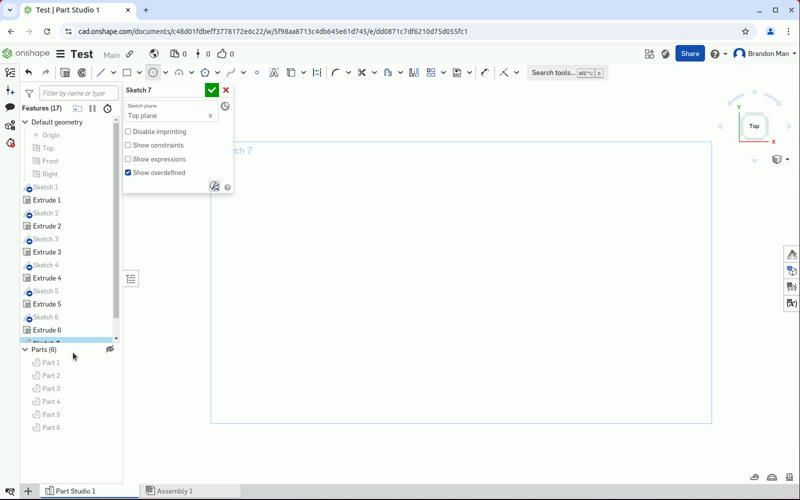
mouse_move(461, 282)
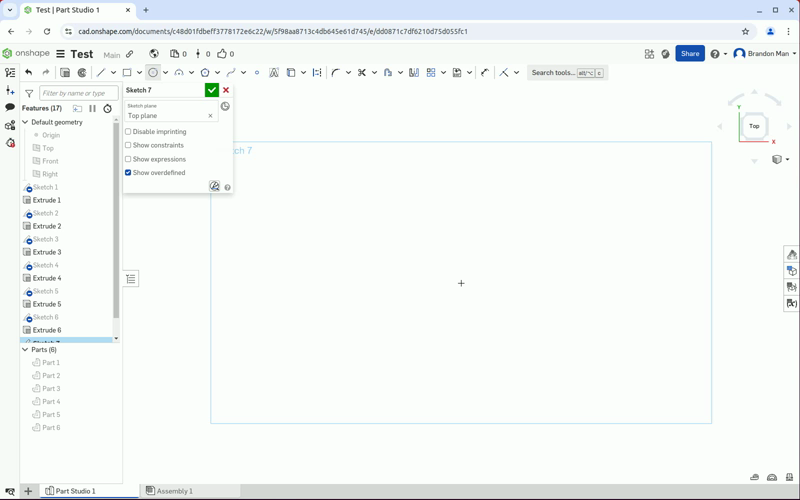
click(461, 282)
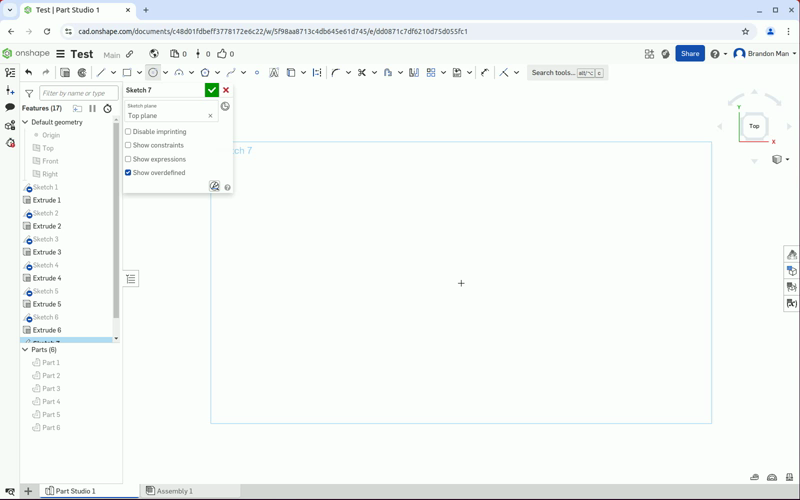
key_up(shift)
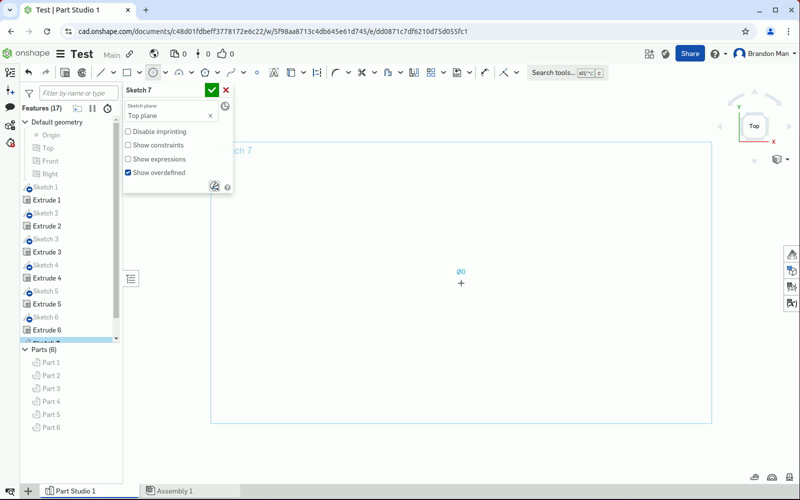
mouse_move(559, 282)
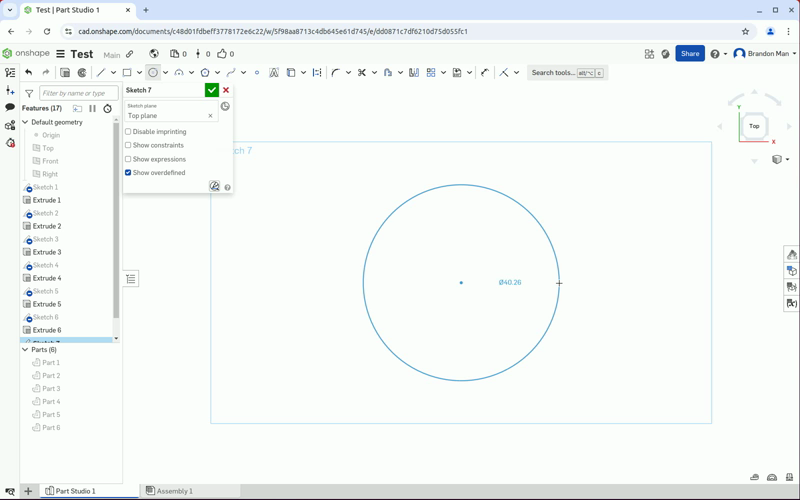
click(559, 282)
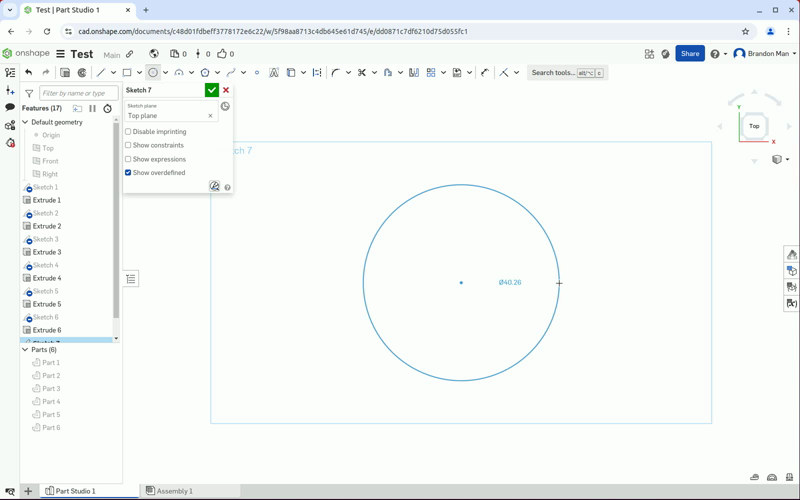
key(esc)
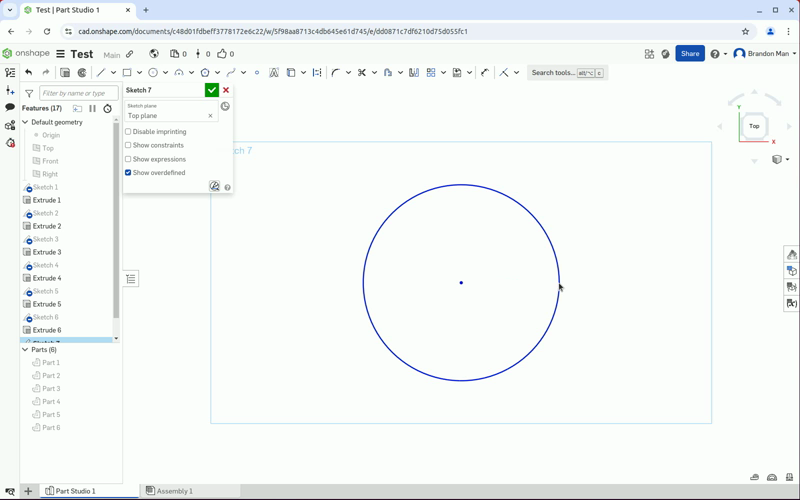
key(c)
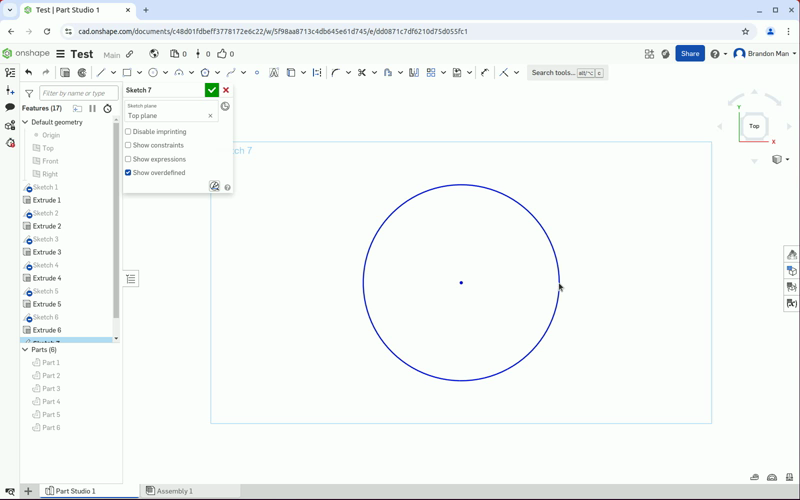
key_down(shift)
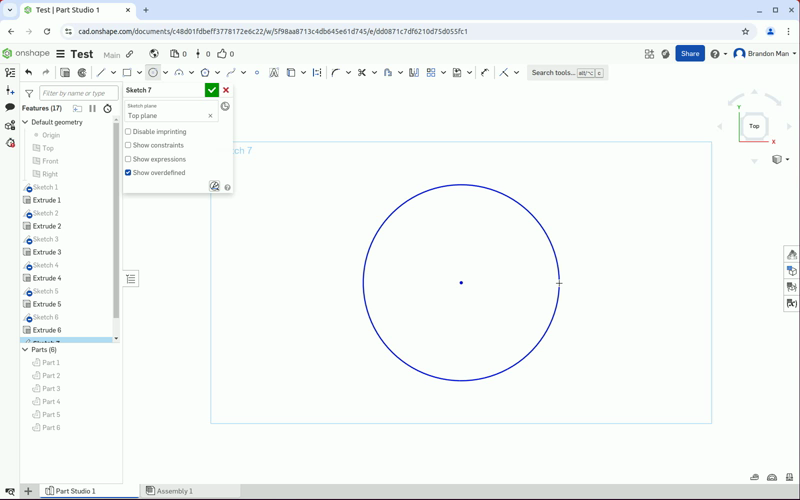
mouse_move(461, 282)
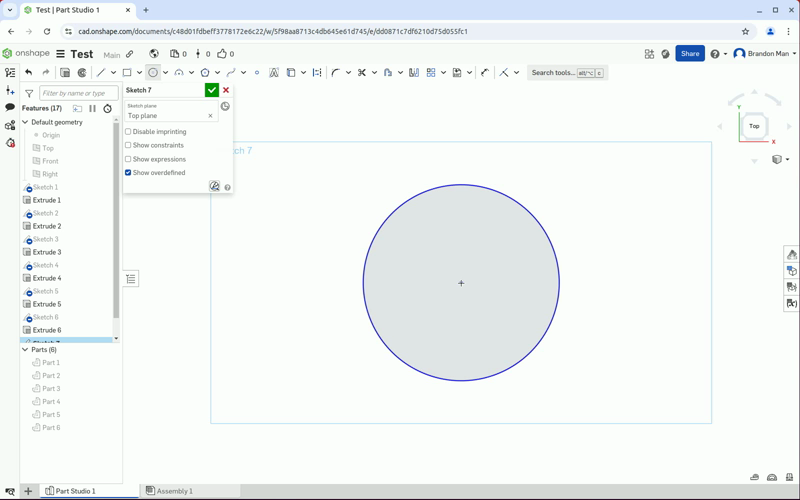
click(461, 282)
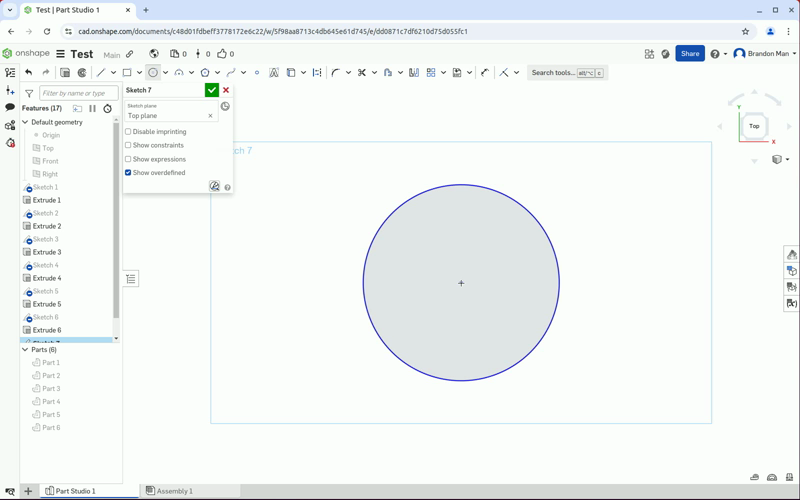
key_up(shift)
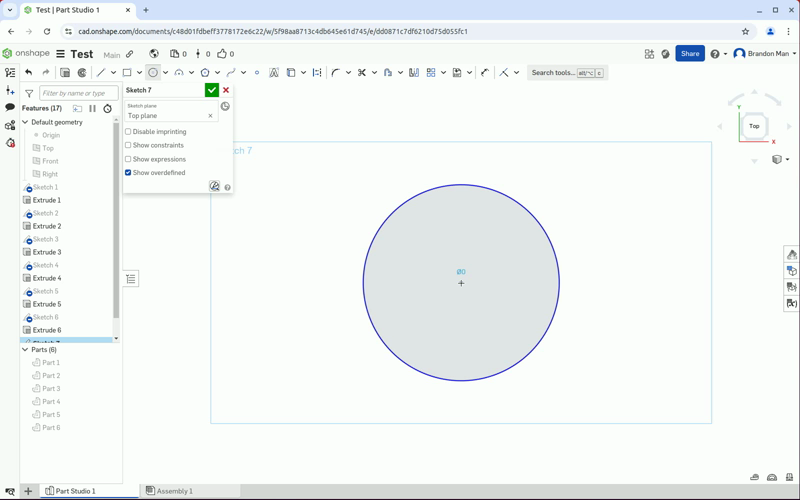
mouse_move(555, 282)
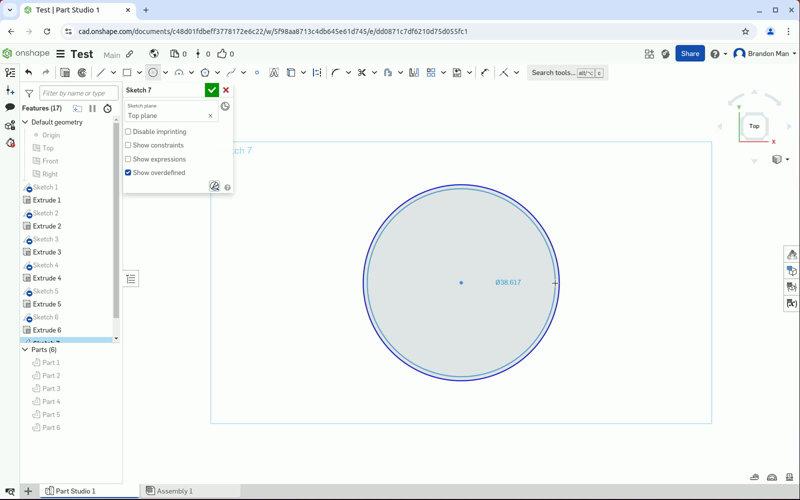
scroll(6)
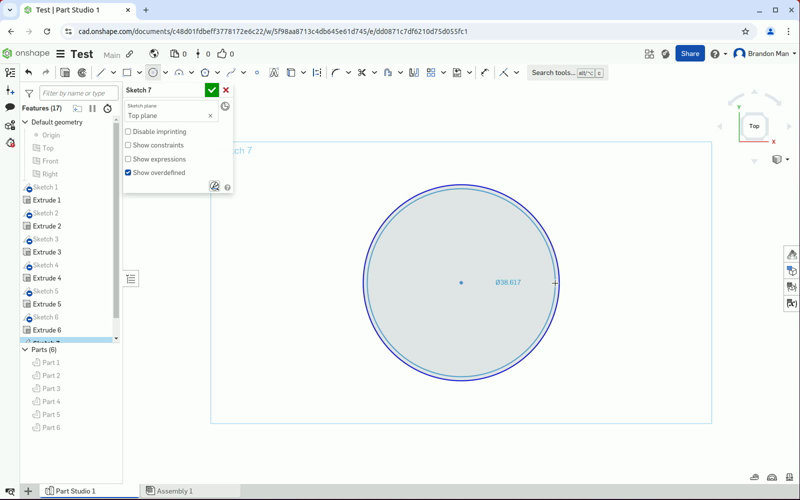
scroll(6)
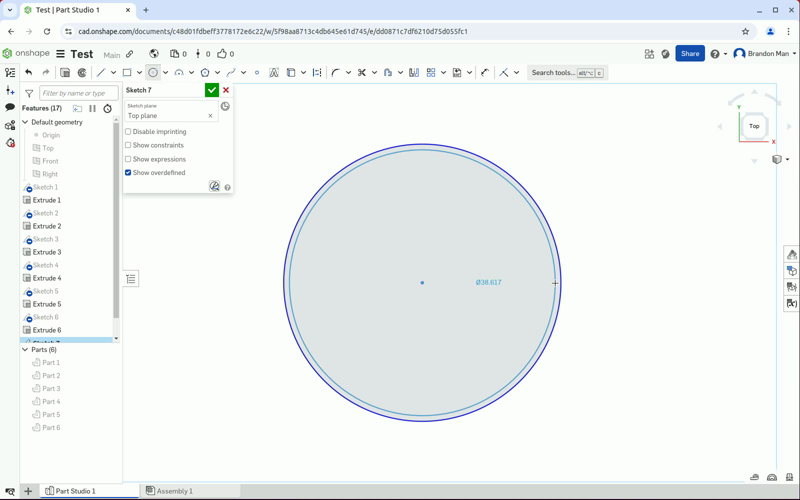
scroll(6)
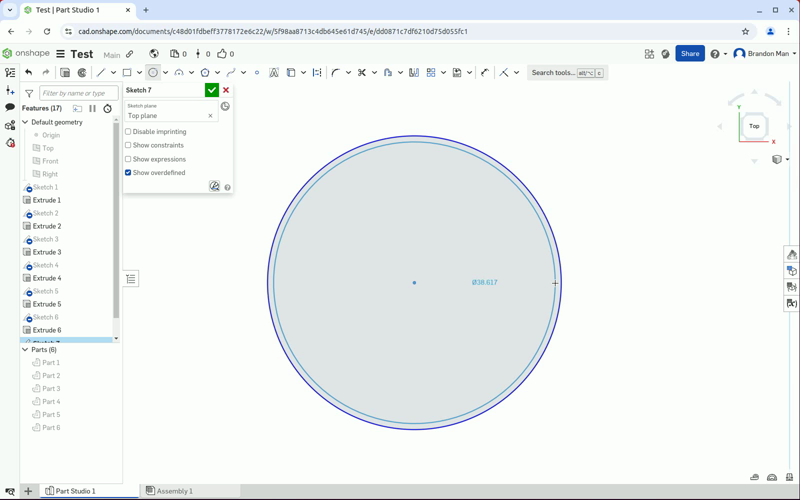
scroll(6)
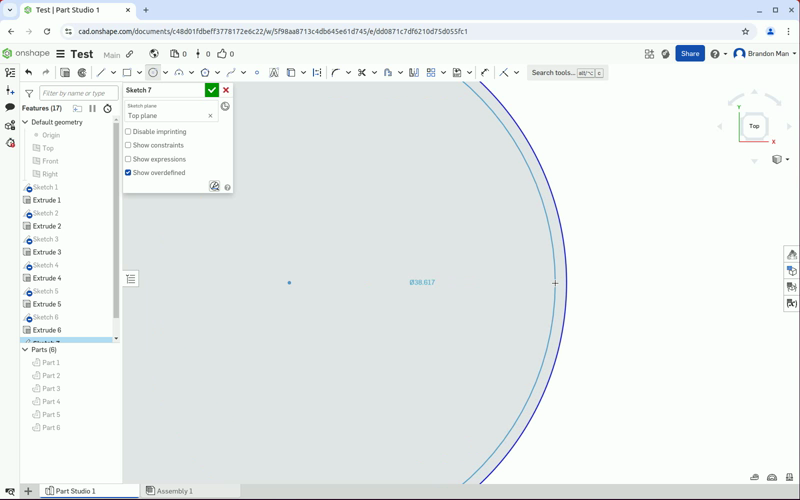
scroll(6)
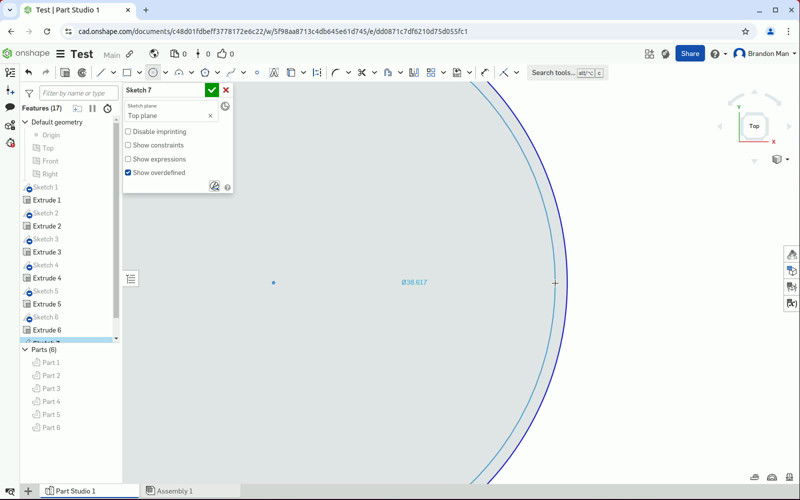
scroll(6)
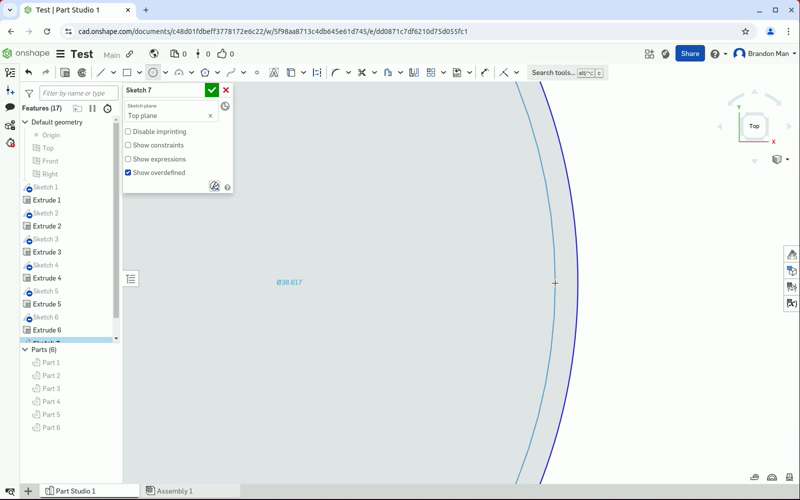
scroll(6)
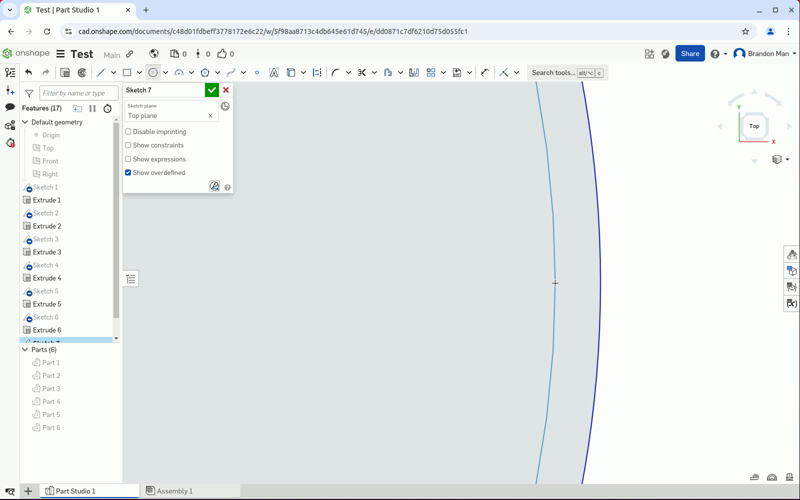
click(555, 282)
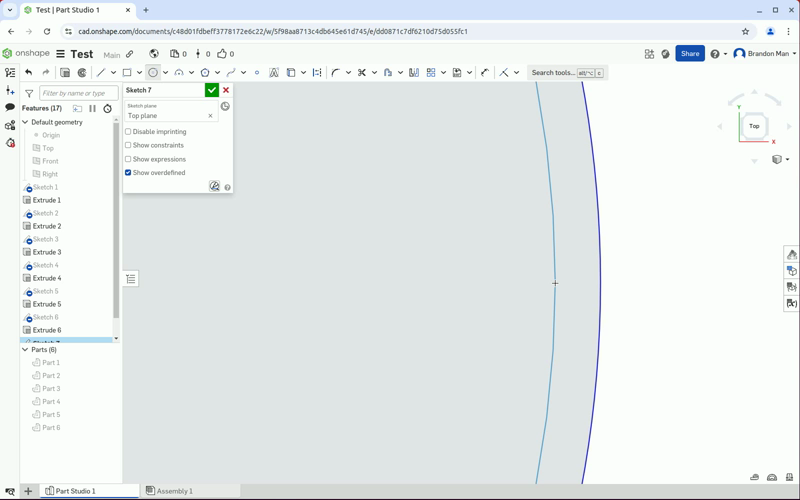
scroll(-6)
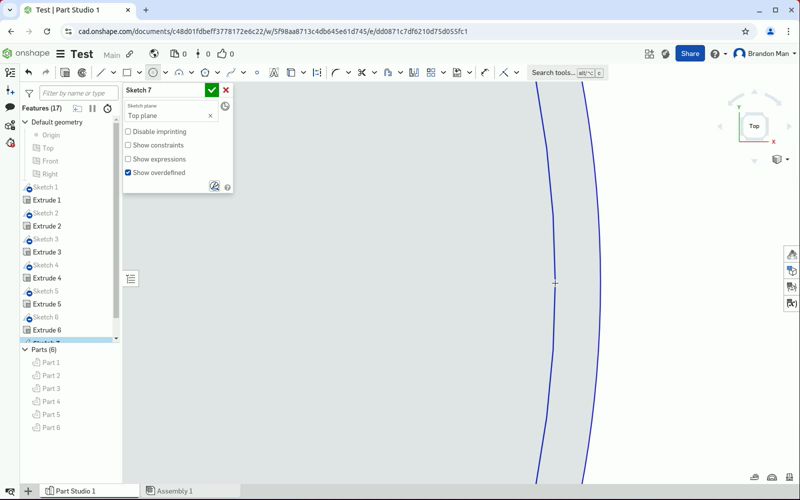
scroll(-6)
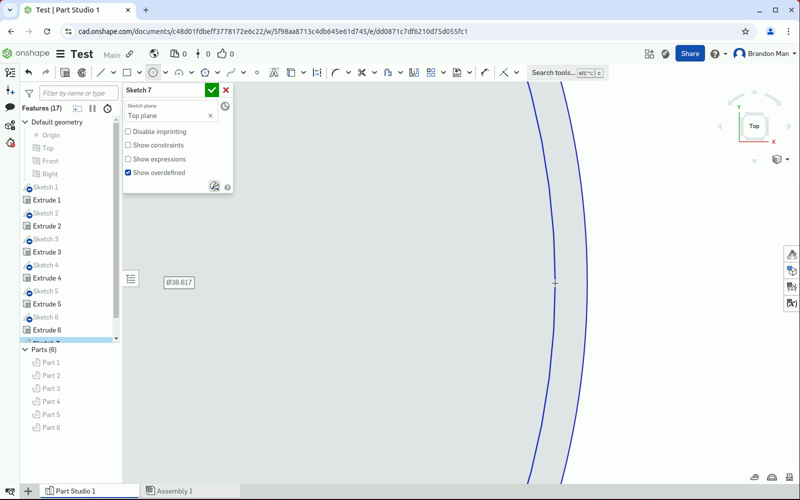
scroll(-6)
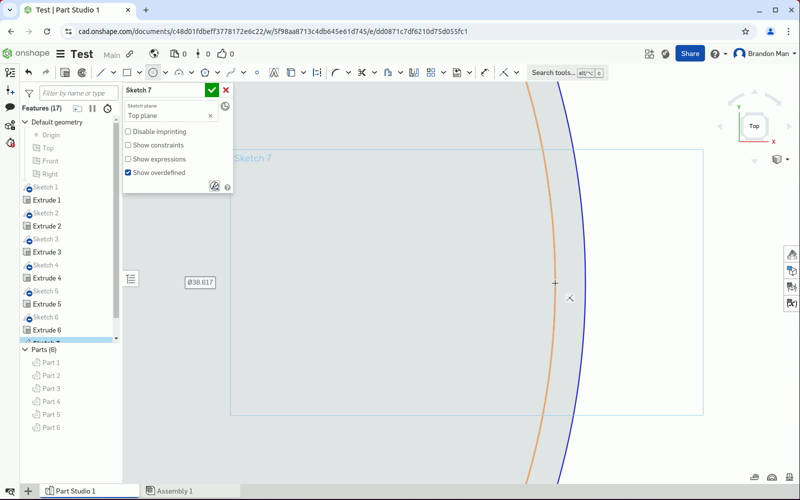
scroll(-6)
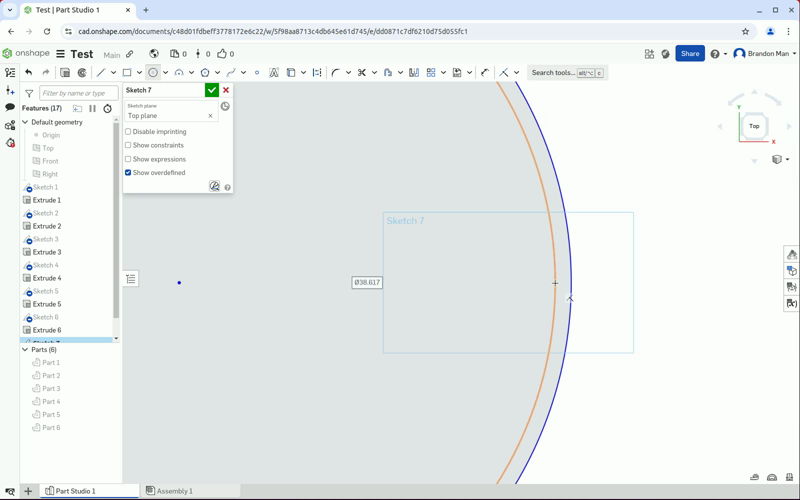
scroll(-6)
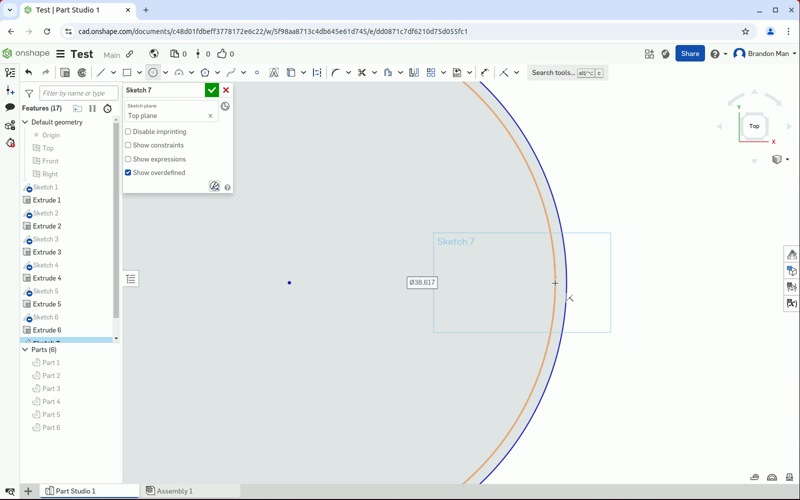
scroll(-6)
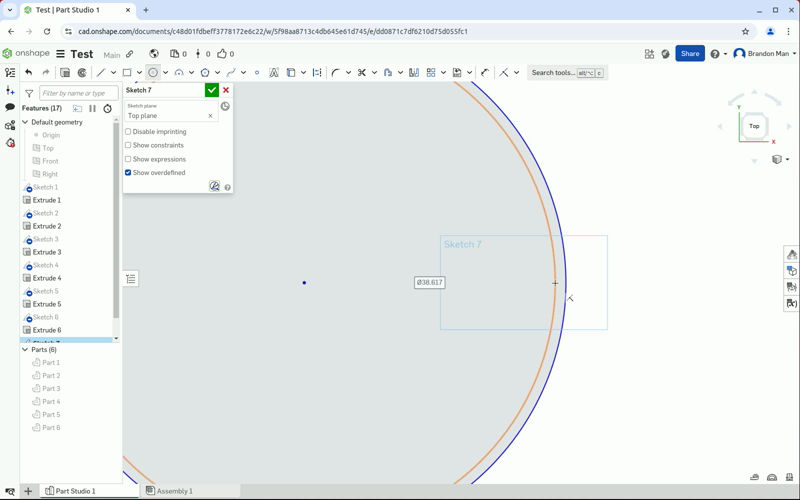
scroll(-6)
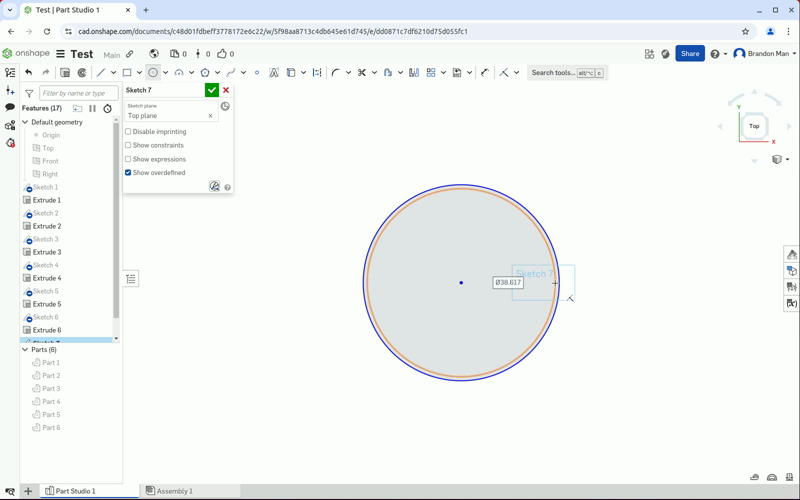
key(esc)
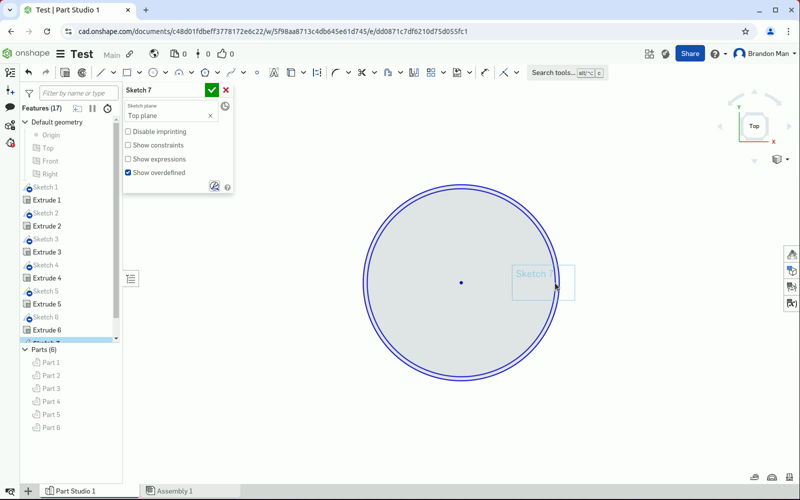
mouse_move(513, 362)
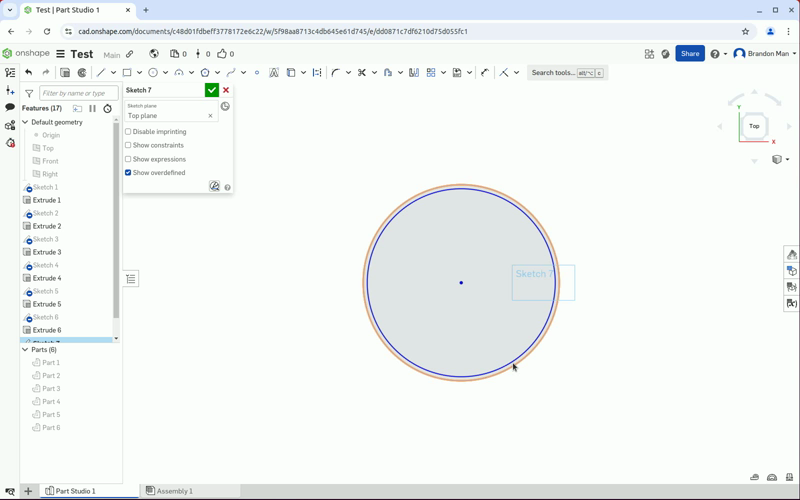
click(513, 362)
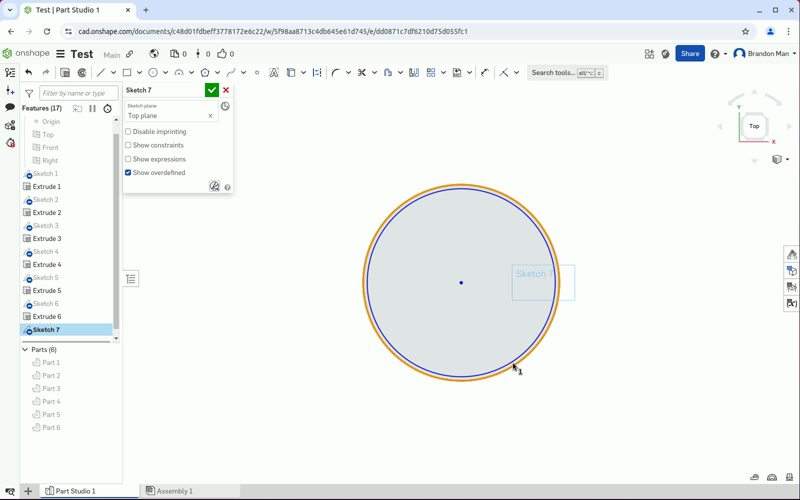
mouse_move(73, 352)
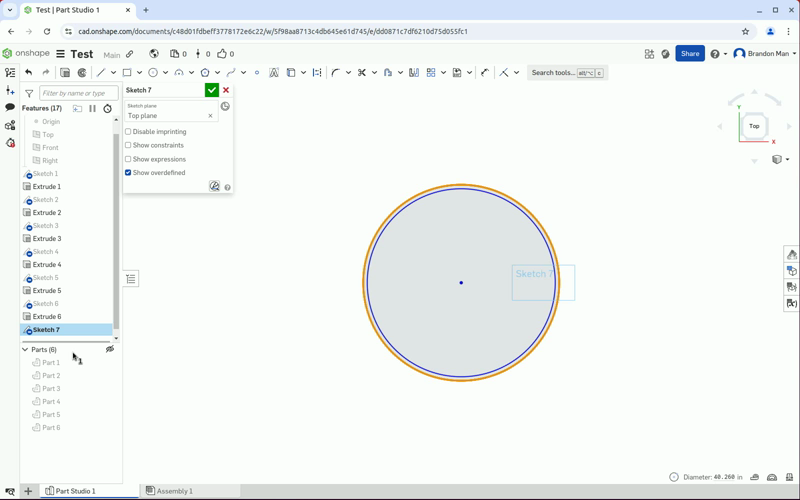
key(shift+y)
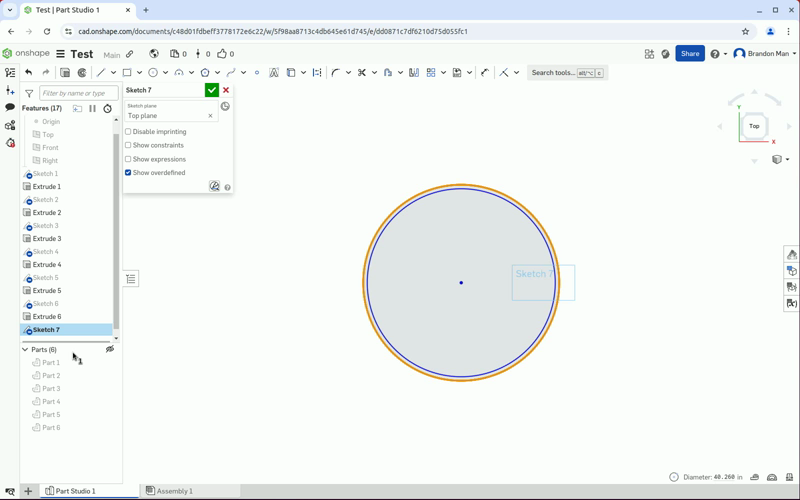
key(shift+e)
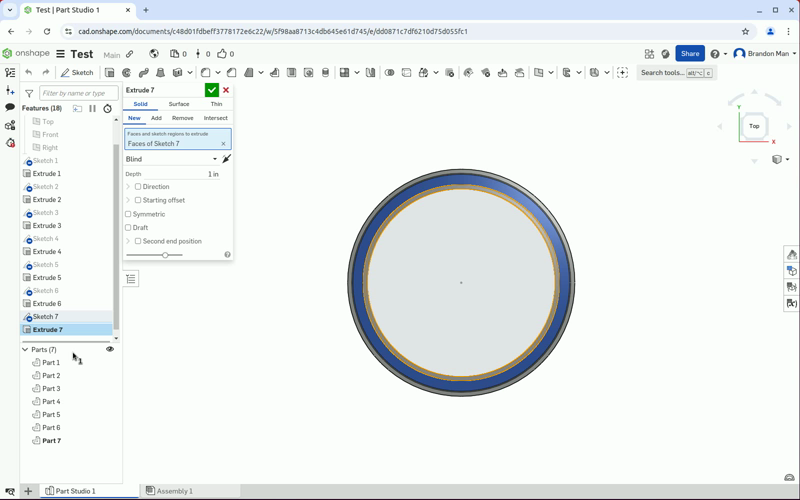
mouse_move(143, 106)
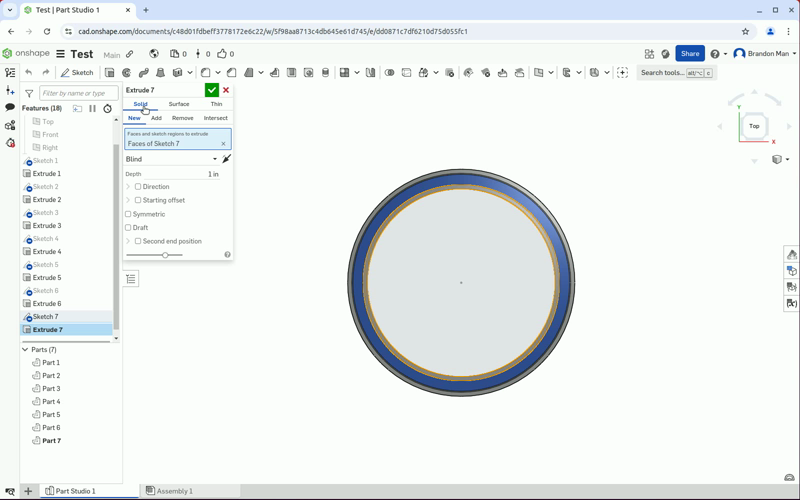
click(143, 106)
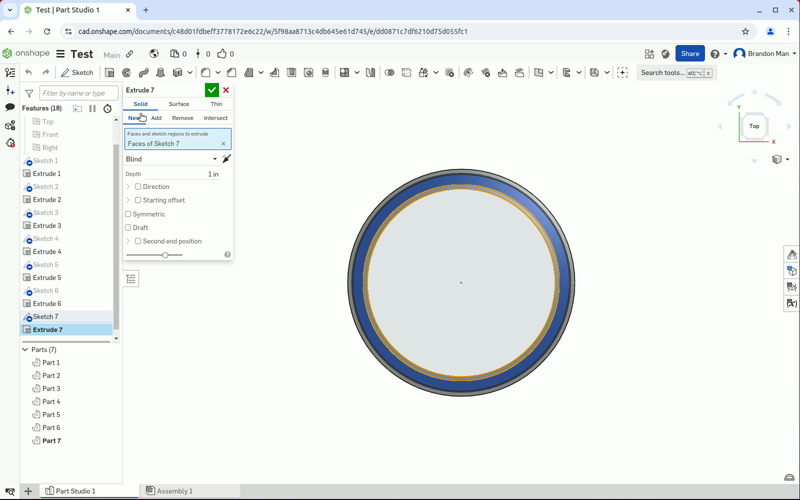
mouse_move(137, 120)
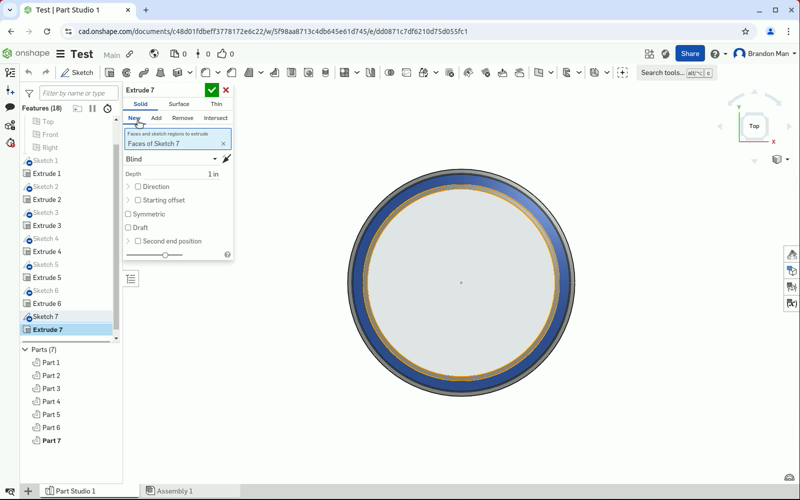
click(137, 120)
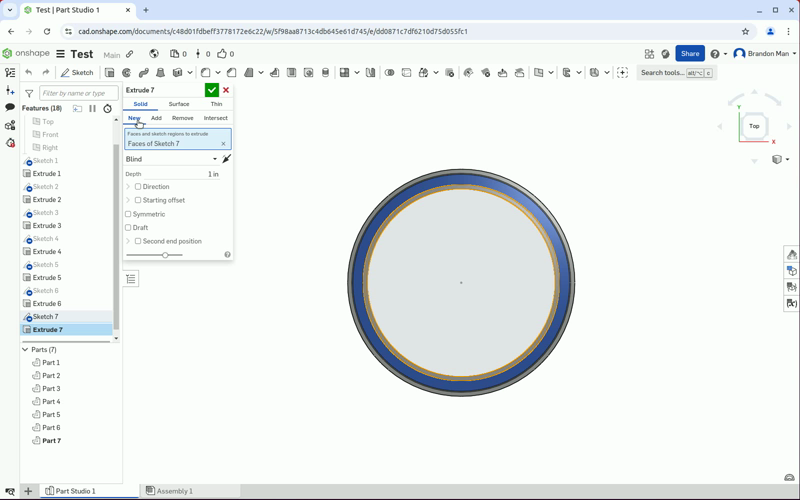
key(tab, 4)
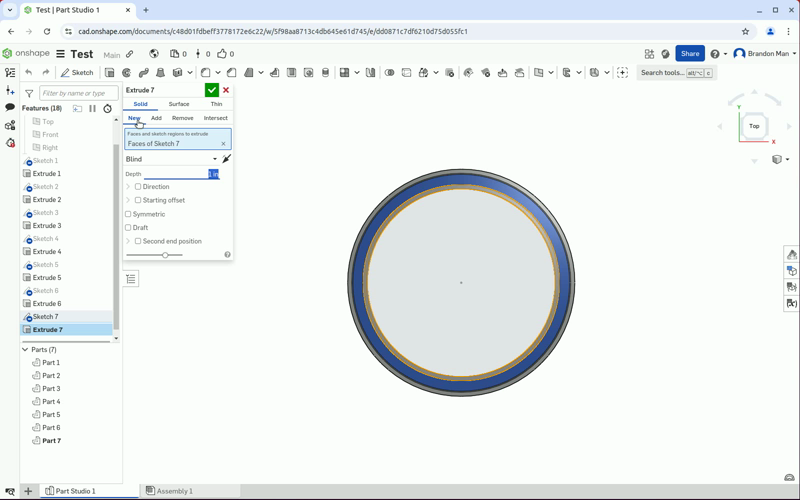
text(-0.722)
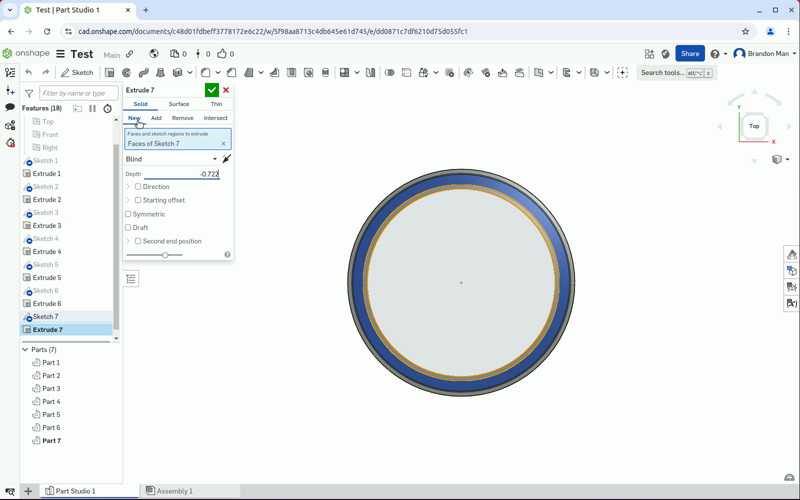
key(enter)
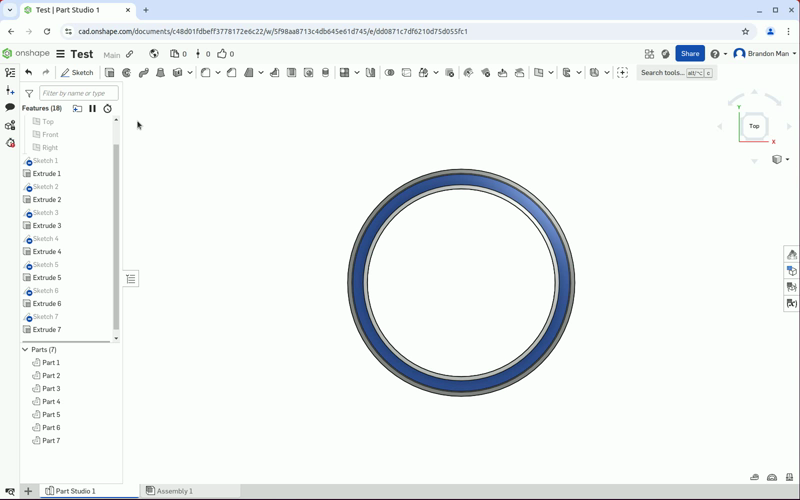
key(shift+h)
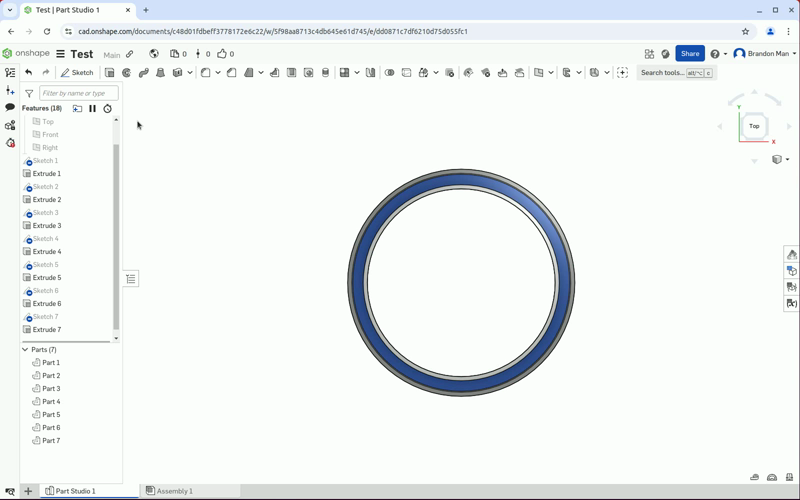
key(shift+h)
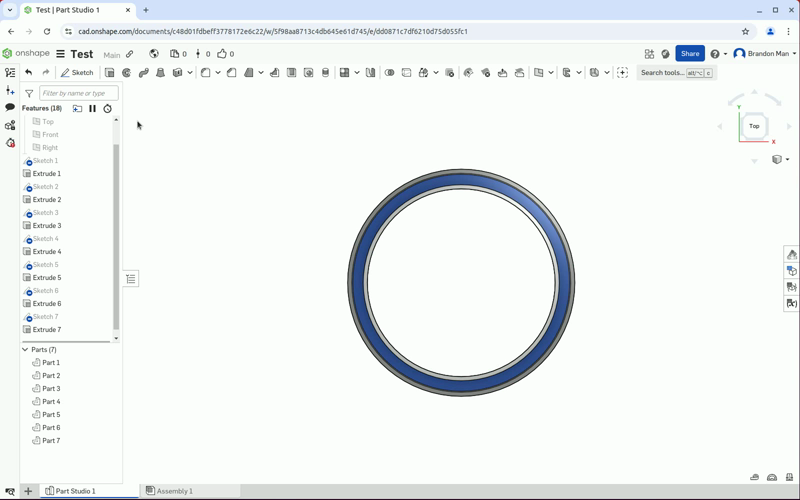
mouse_move(69, 163)
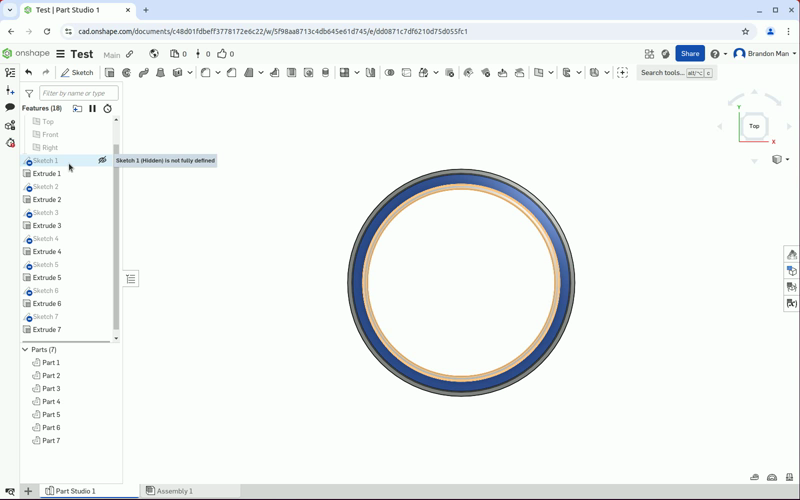
click(69, 163)
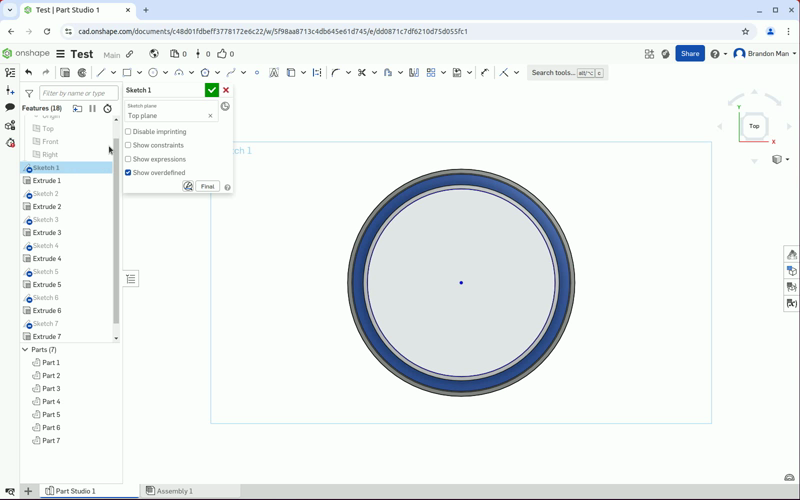
mouse_move(229, 92)
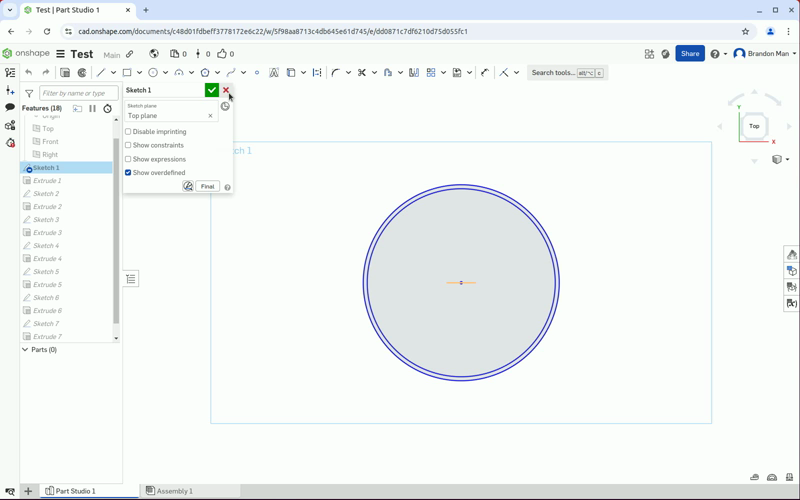
click(229, 92)
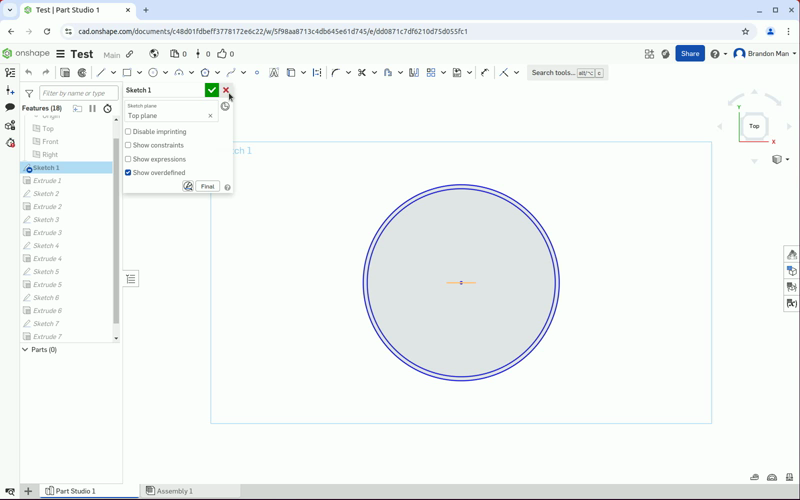
key(shift+s)
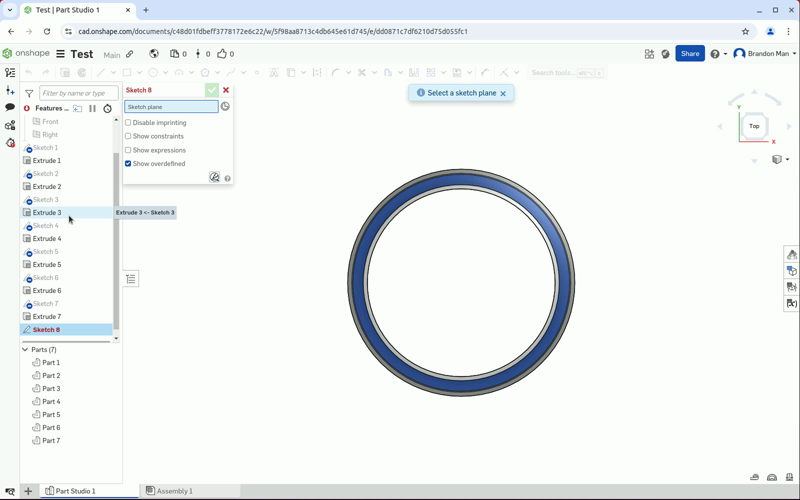
scroll(3)
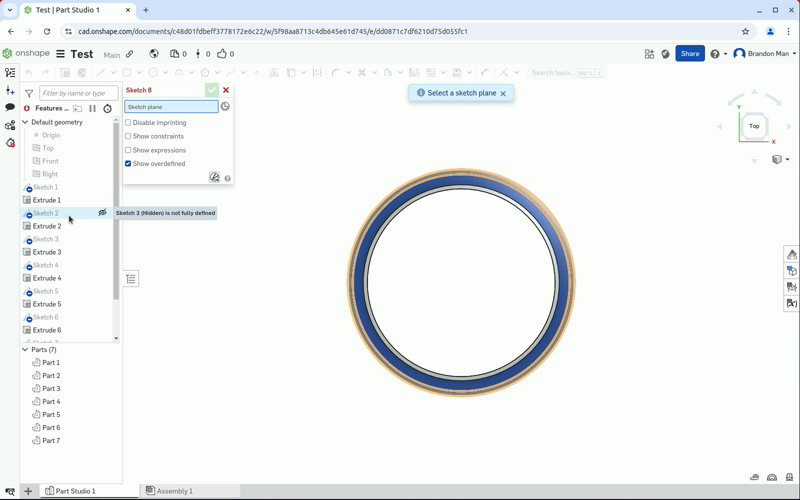
mouse_move(69, 150)
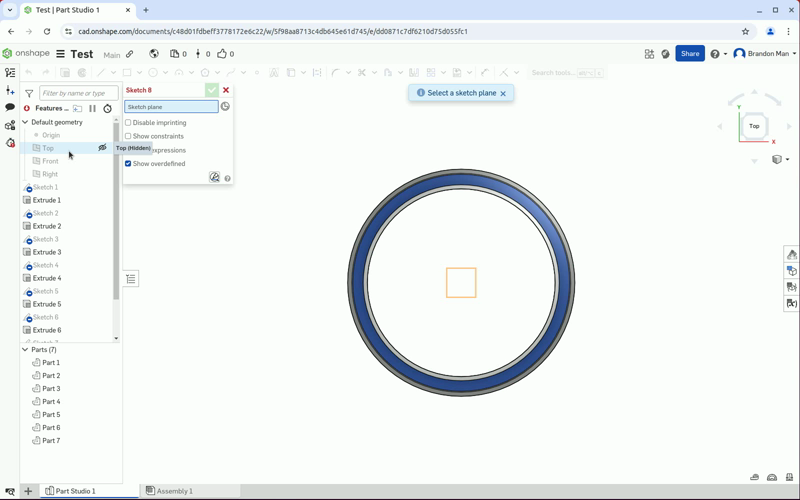
click(69, 150)
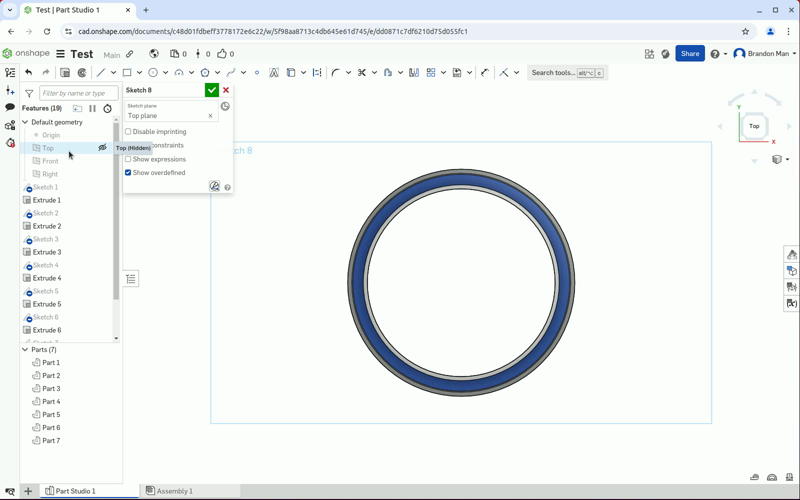
mouse_move(73, 352)
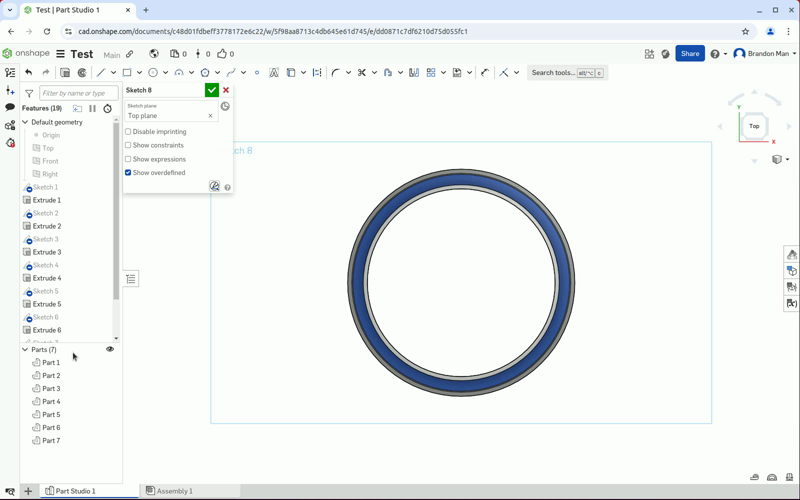
key(y)
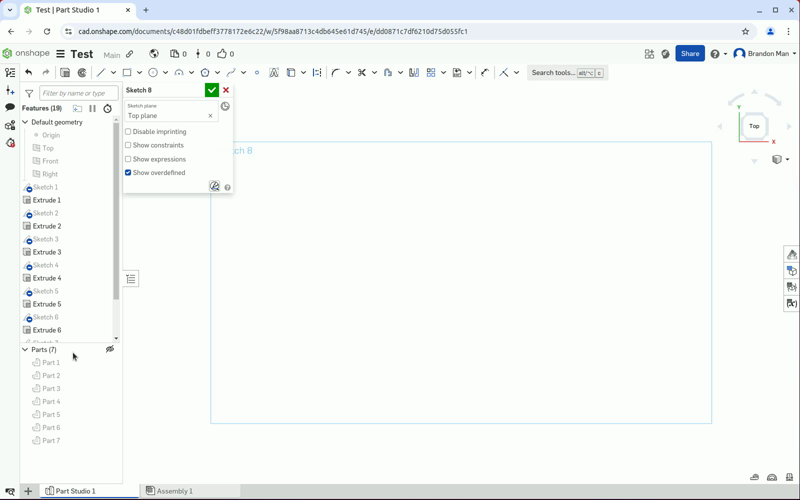
key(c)
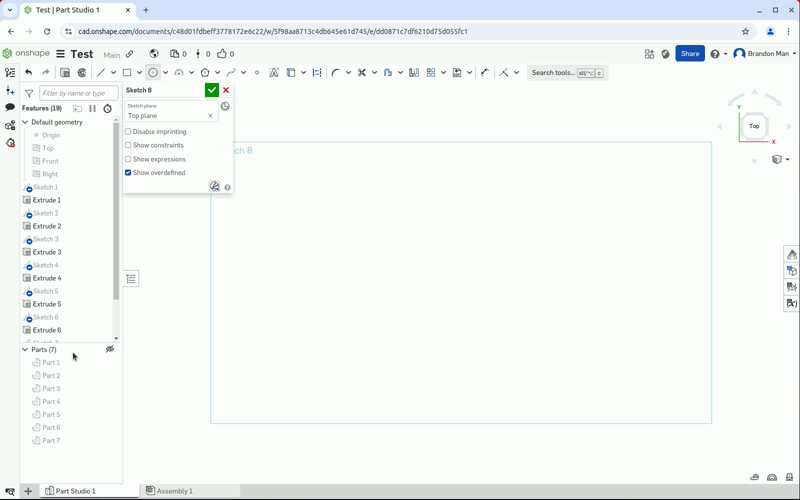
key_down(shift)
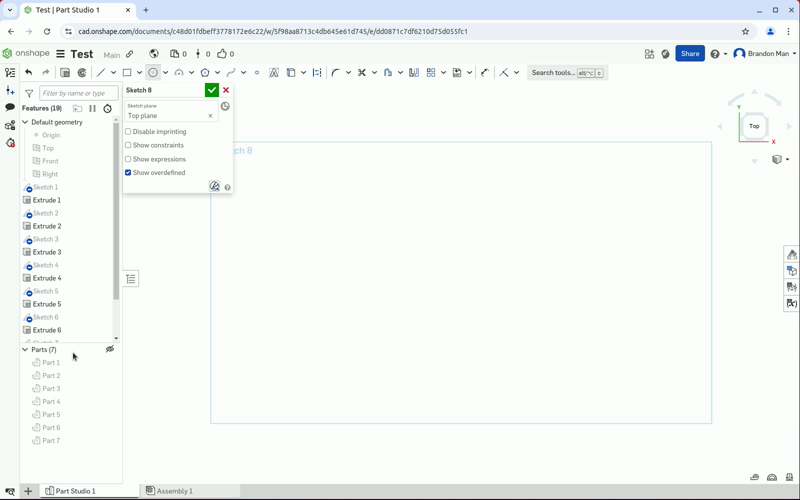
mouse_move(461, 282)
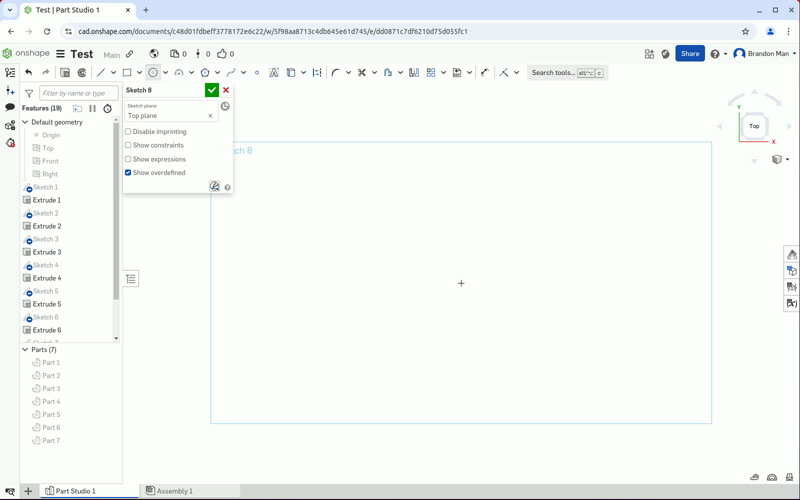
click(461, 282)
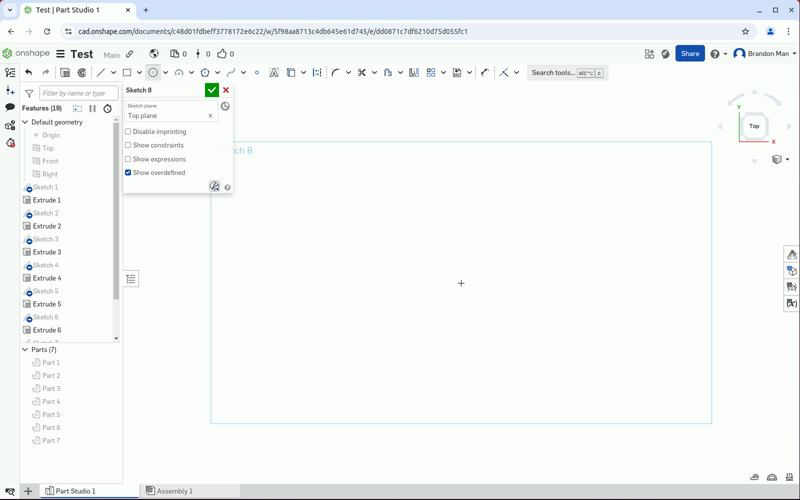
key_up(shift)
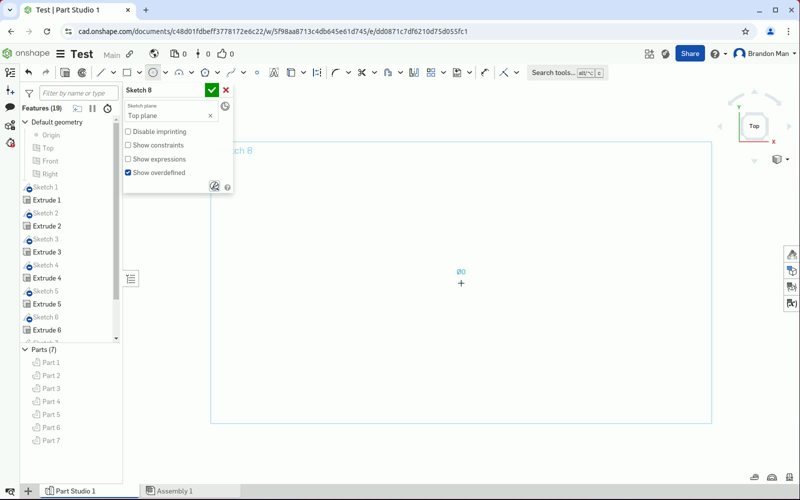
mouse_move(574, 282)
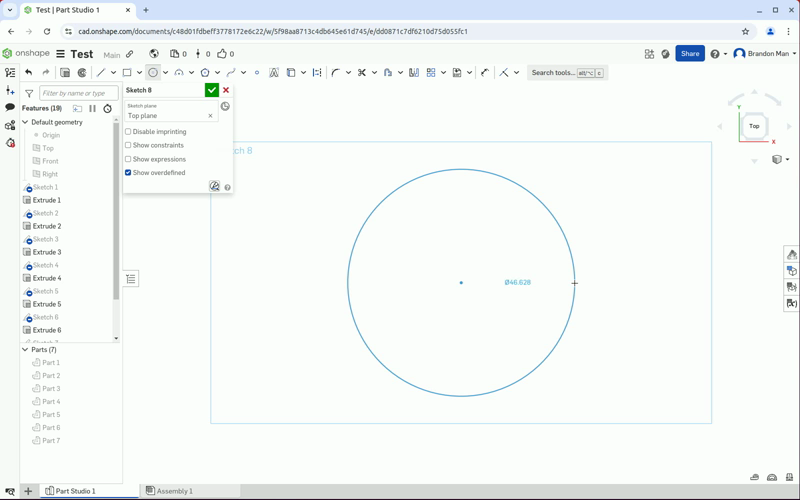
click(574, 282)
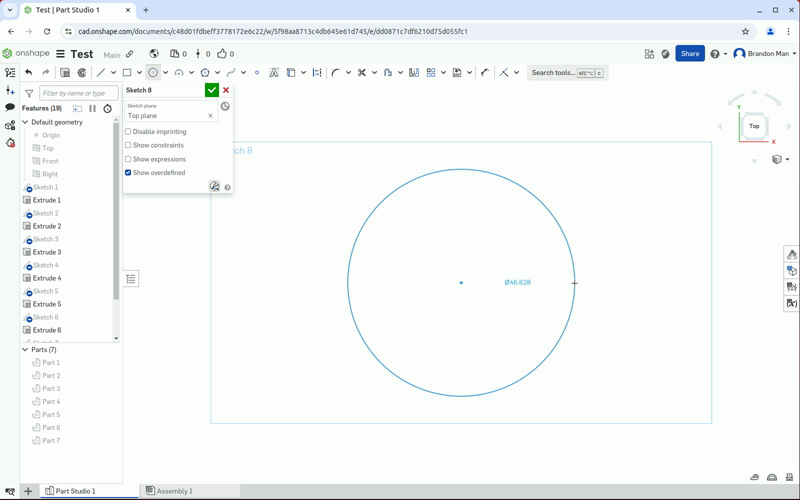
key(esc)
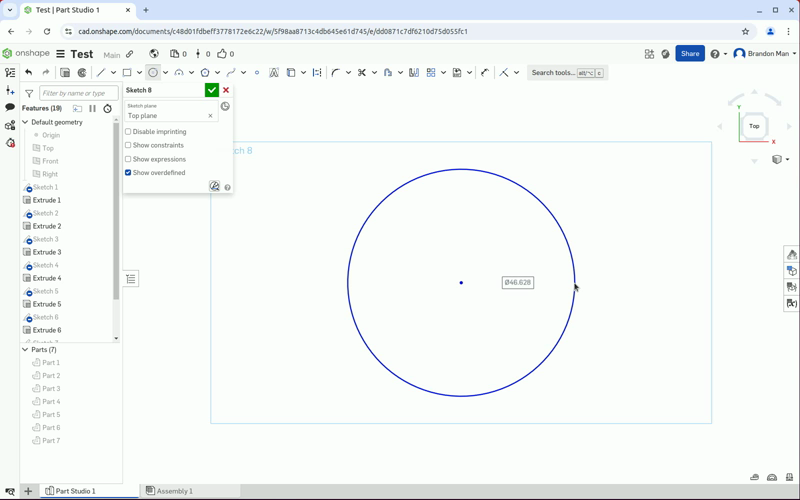
key(c)
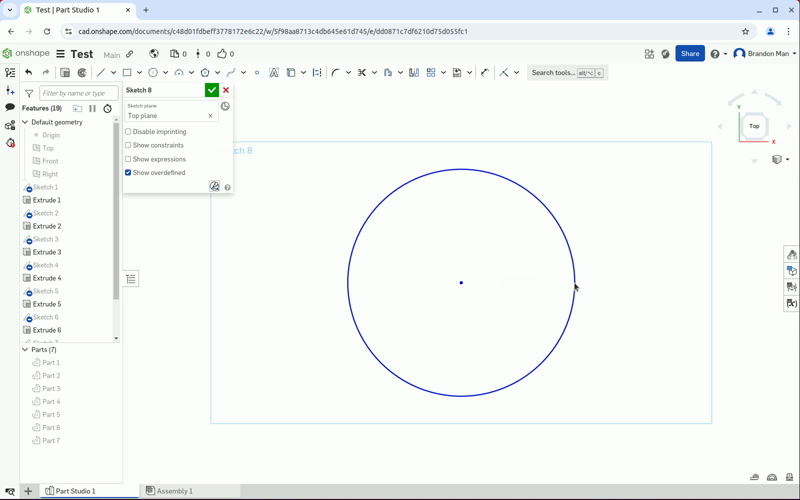
key_down(shift)
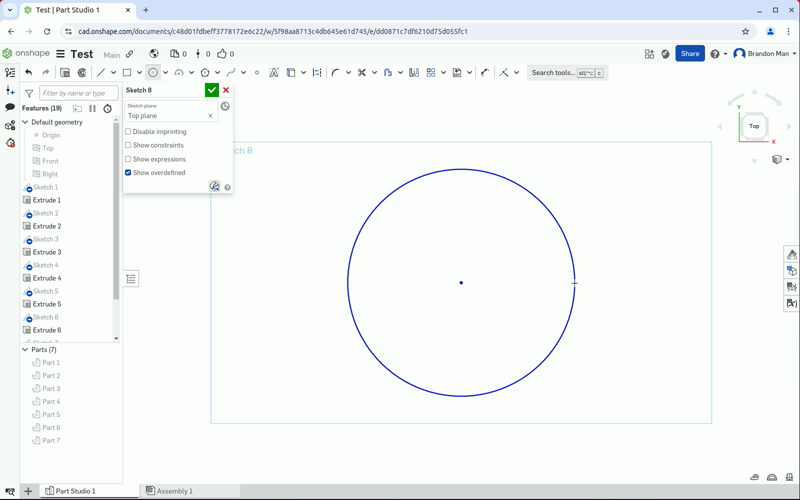
mouse_move(461, 282)
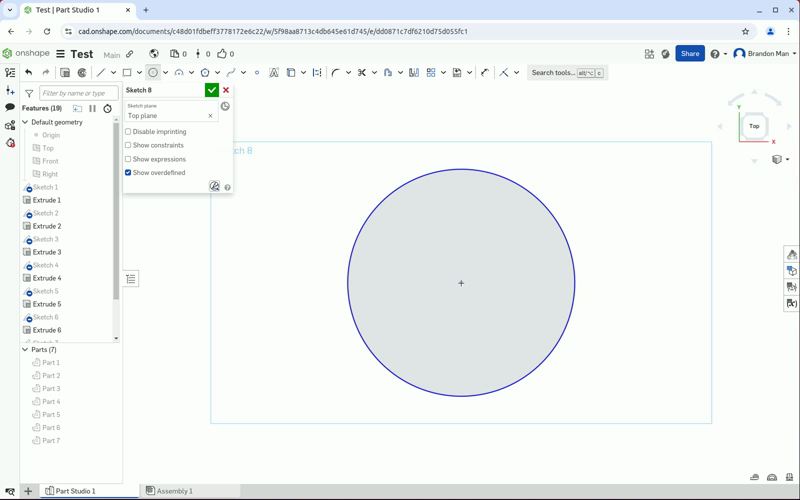
click(461, 282)
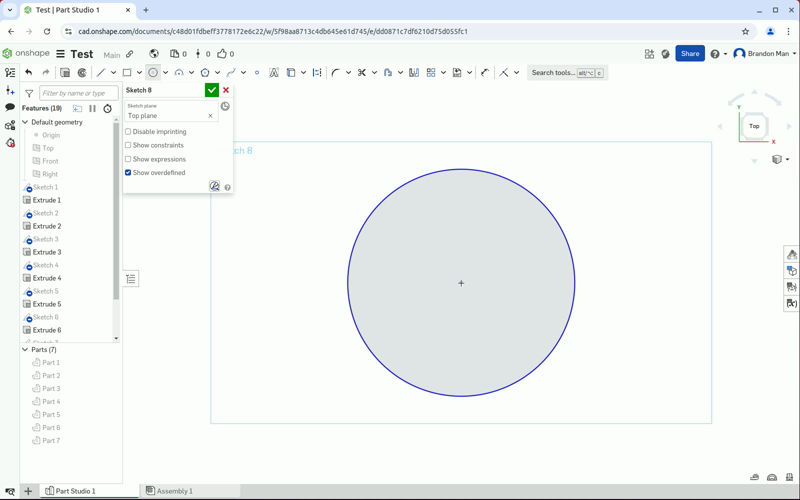
key_up(shift)
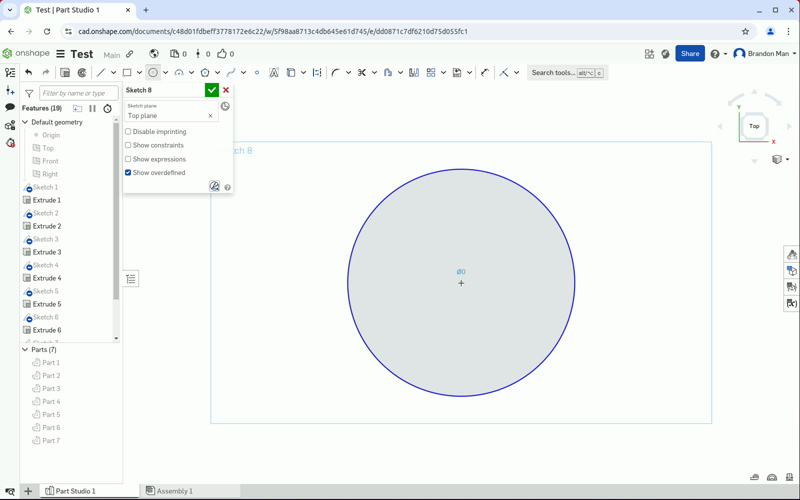
mouse_move(569, 282)
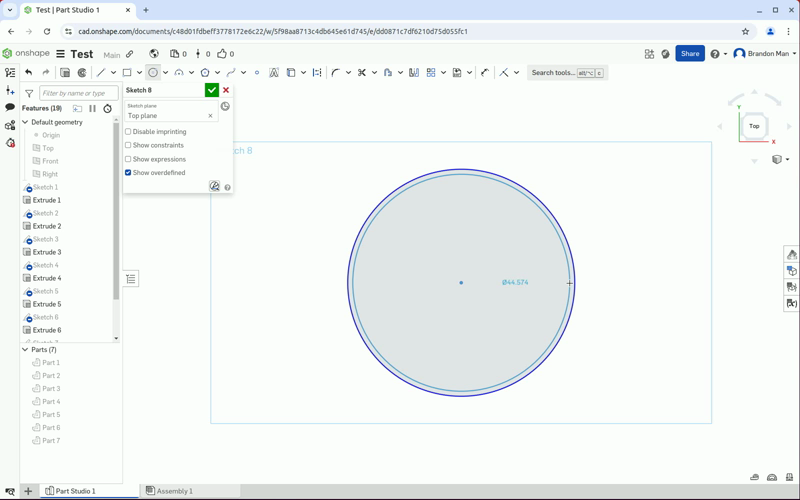
click(569, 282)
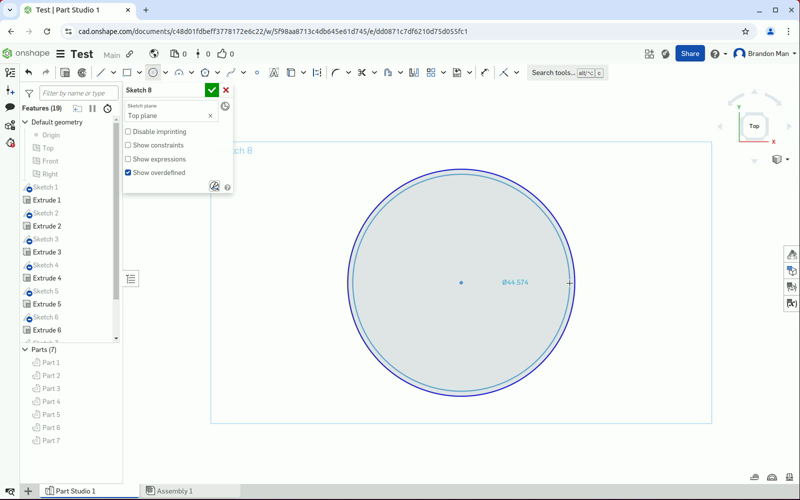
key(esc)
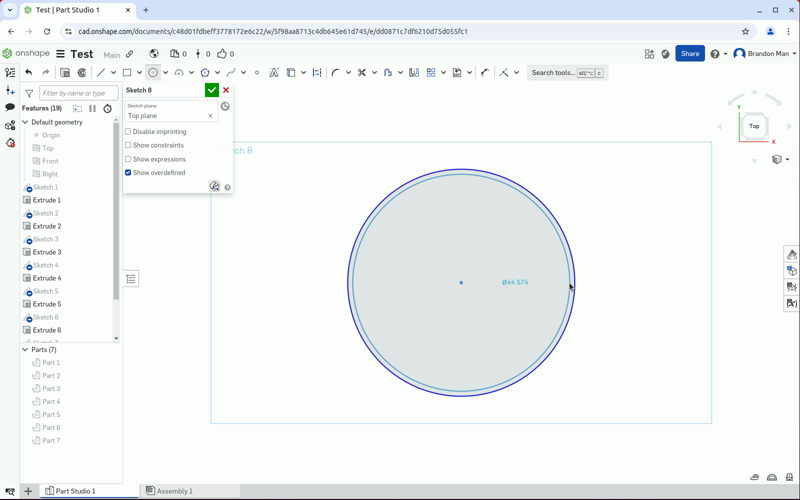
mouse_move(354, 309)
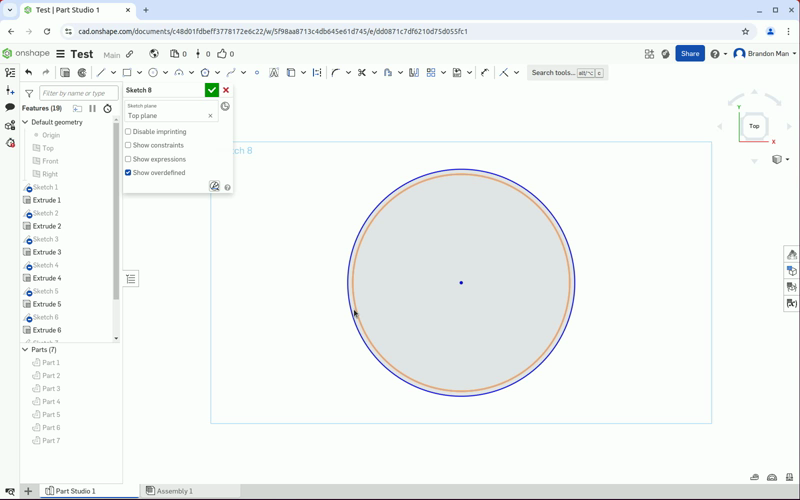
click(354, 309)
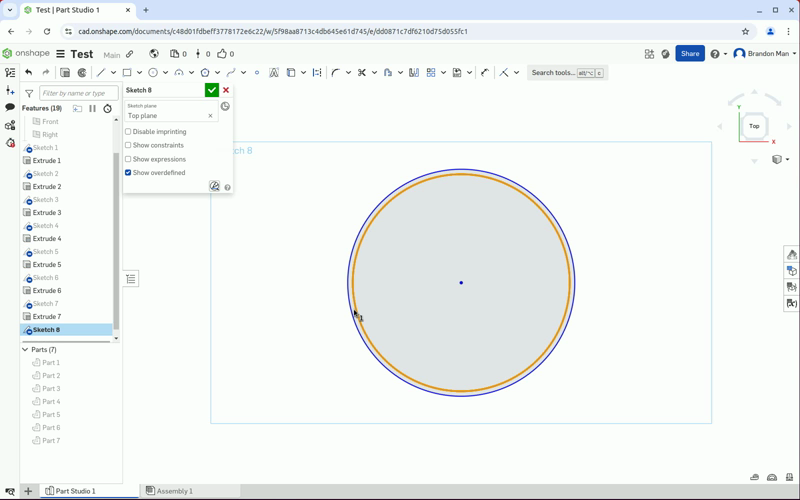
mouse_move(73, 352)
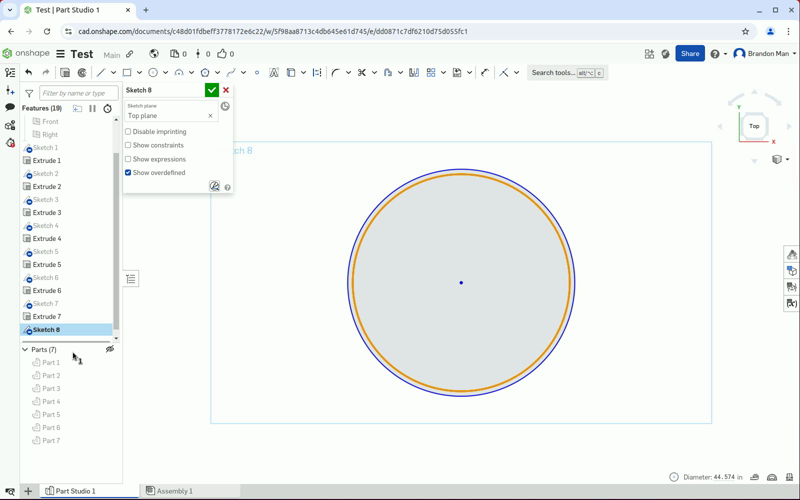
key(shift+y)
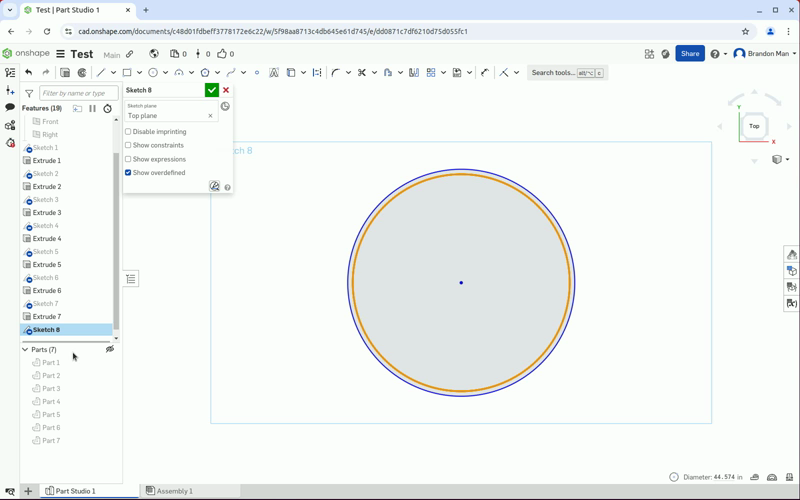
key(shift+e)
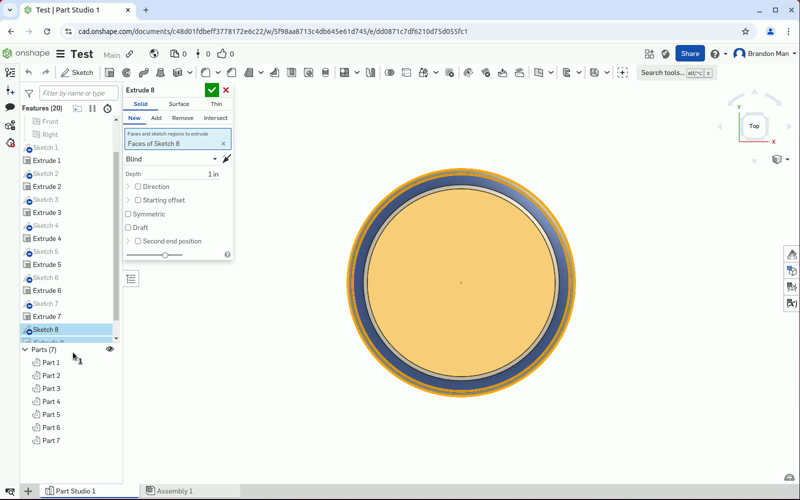
mouse_move(143, 106)
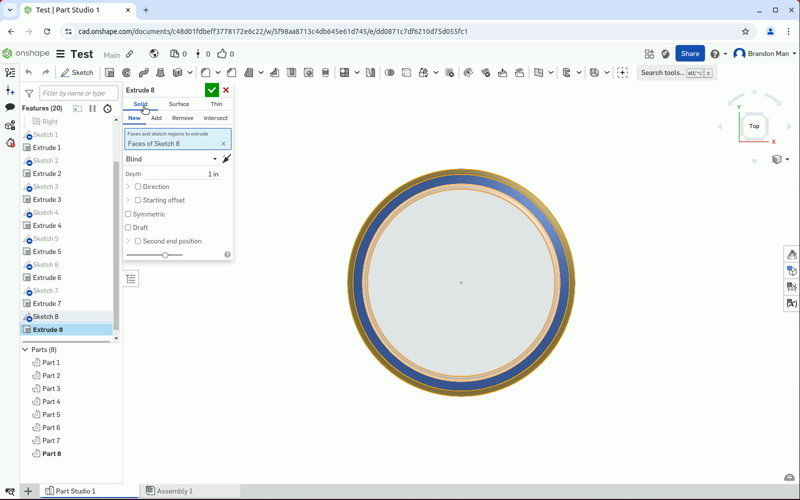
click(143, 106)
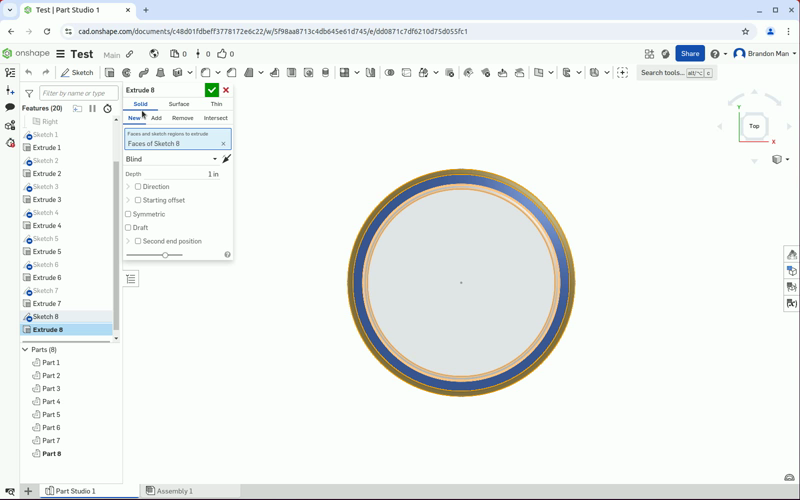
mouse_move(137, 120)
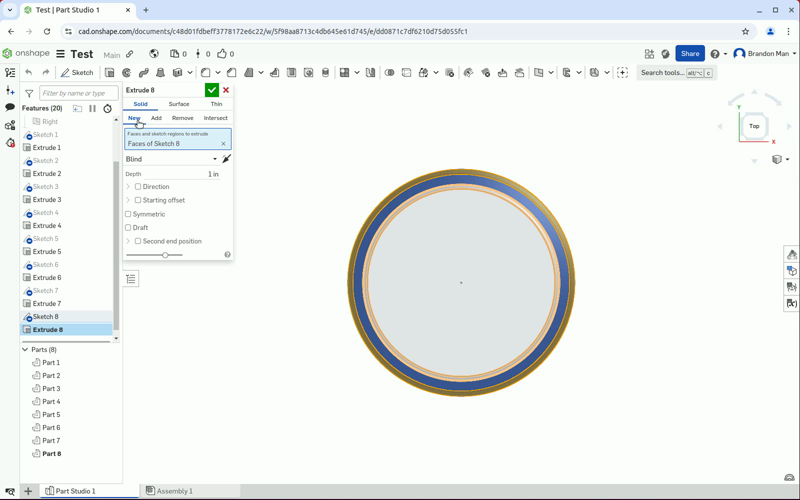
click(137, 120)
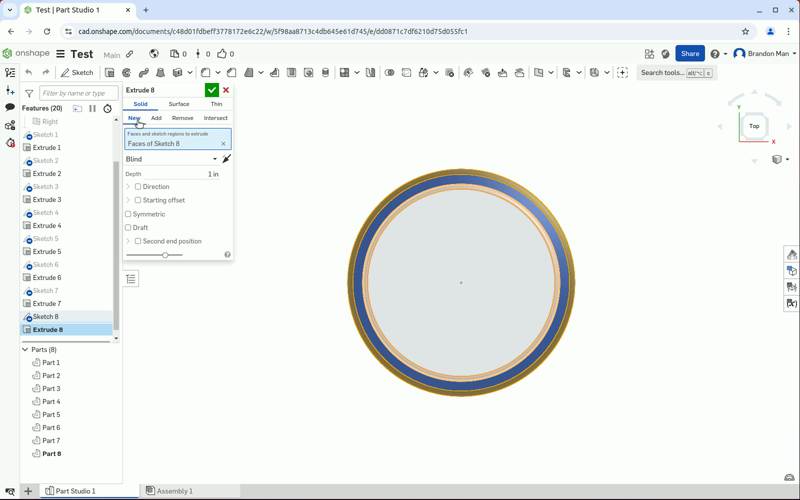
key(tab, 4)
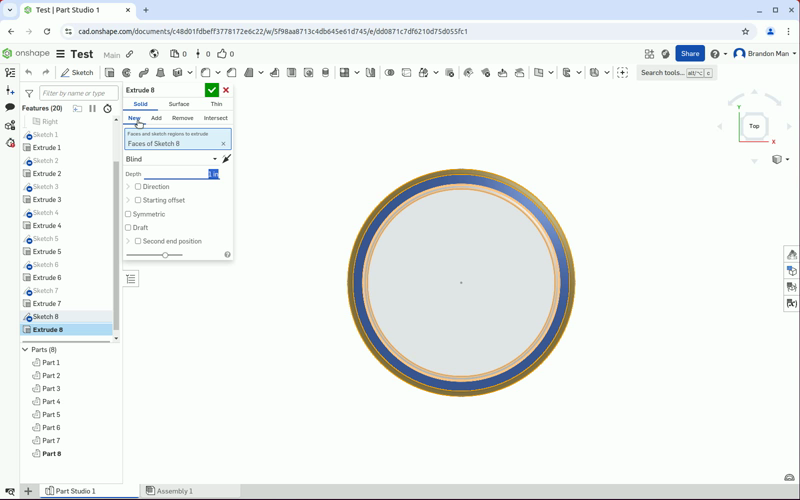
text(-2.407)
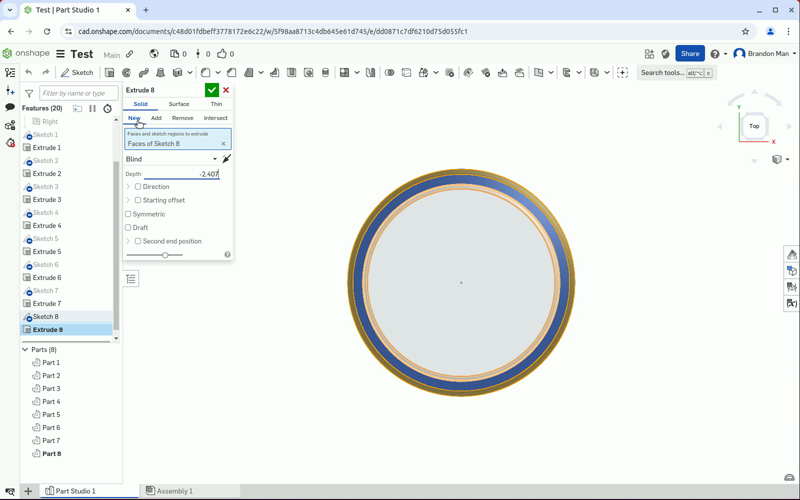
key(enter)
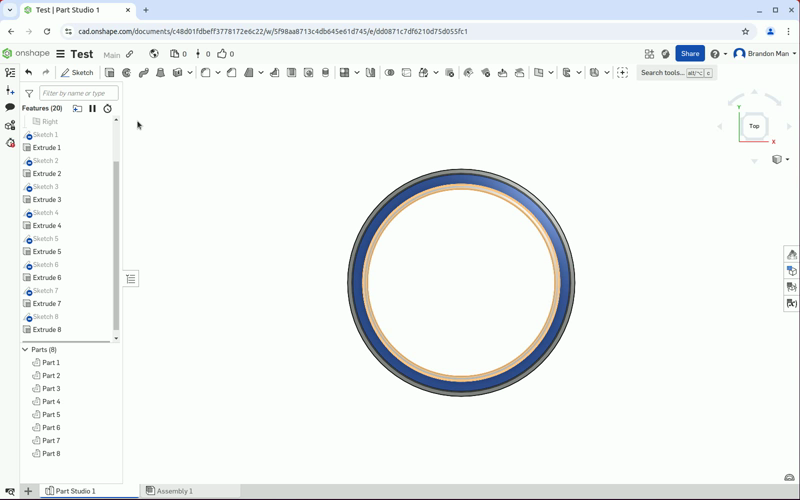
key(shift+h)
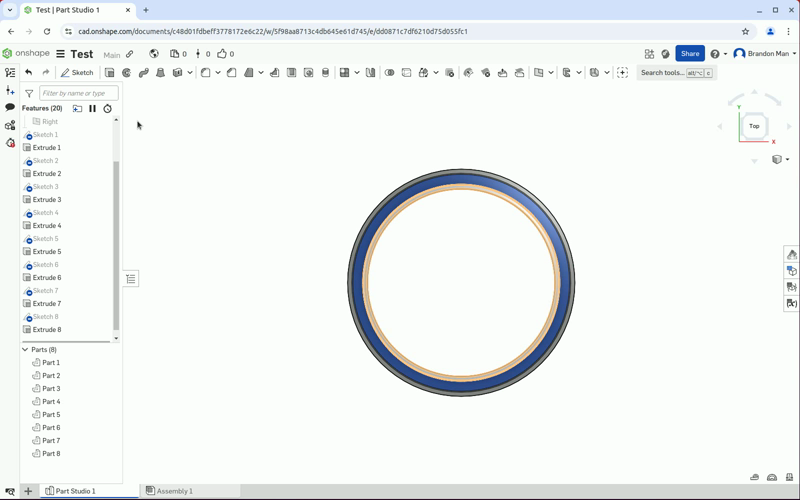
key(shift+h)
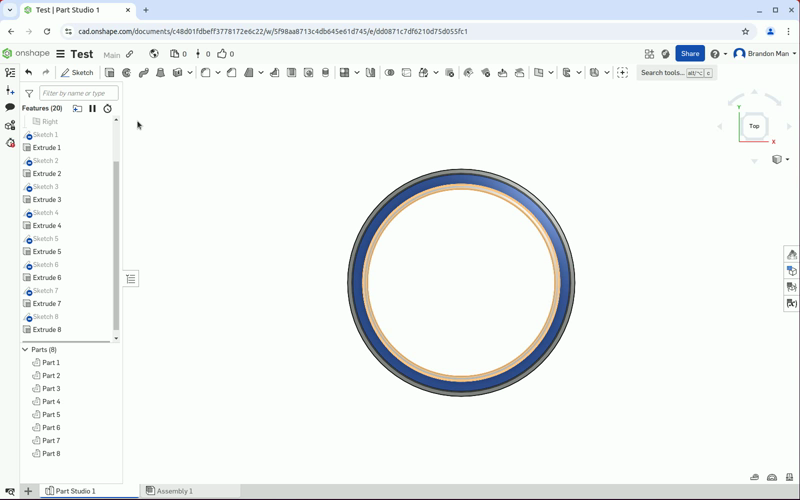
key(shift+7)
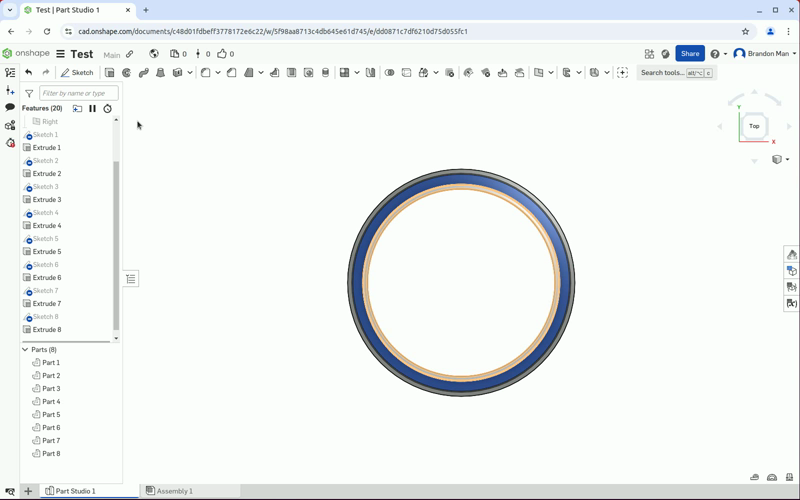
key(up, 3)
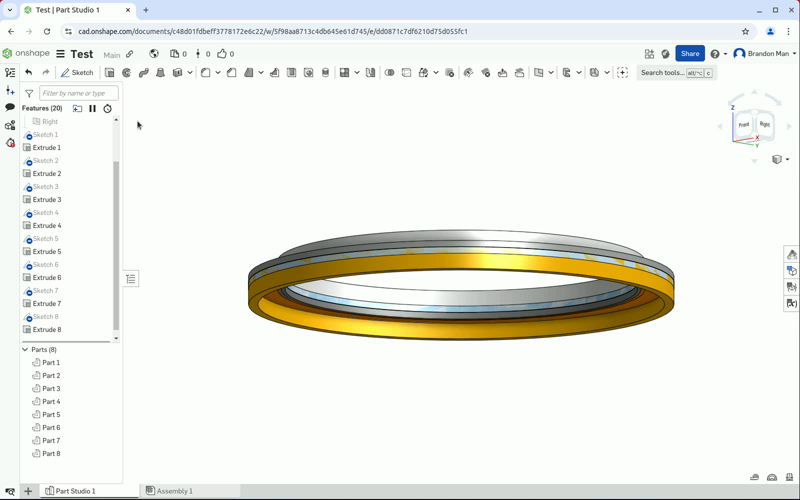
key(left, 3)
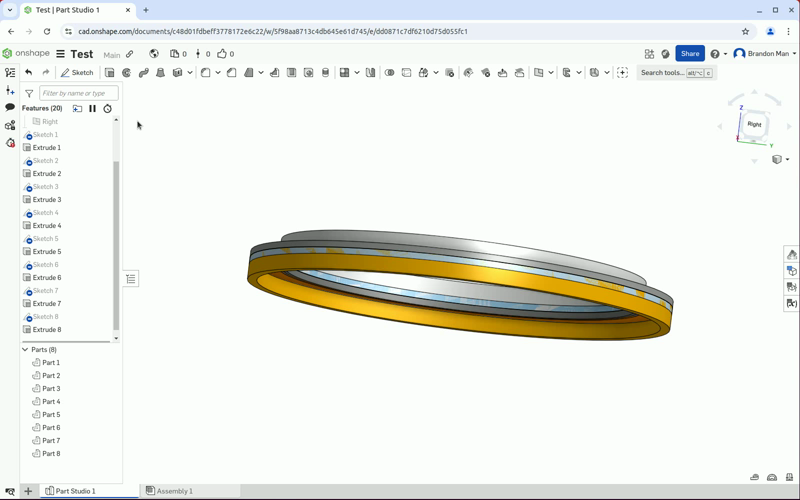
key(right, 3)
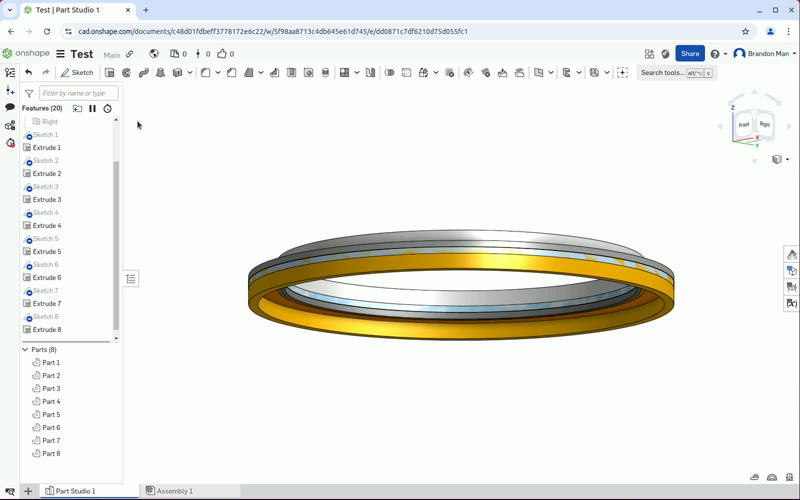
key(down, 3)
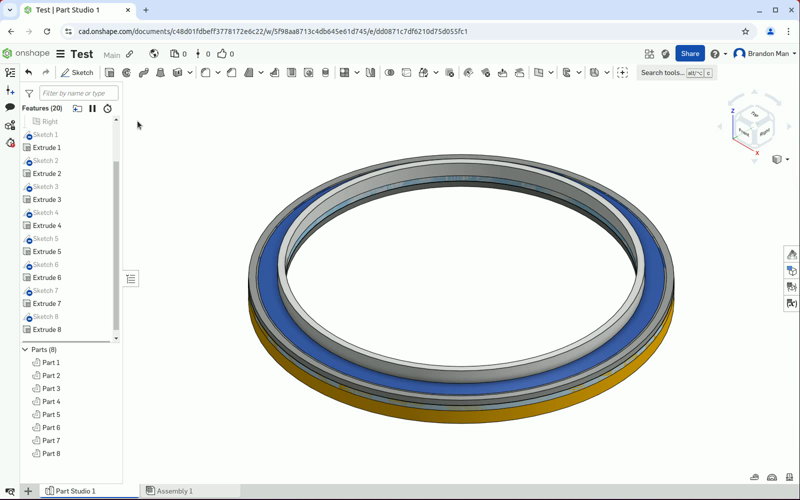
mouse_move(69, 137)
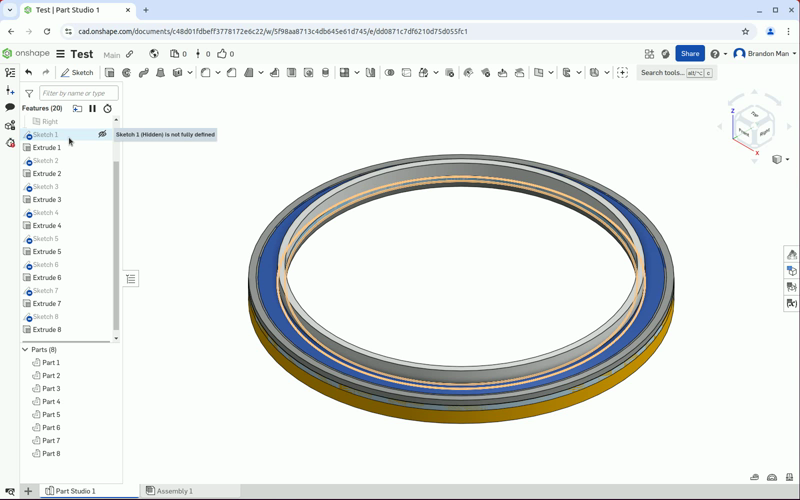
click(69, 137)